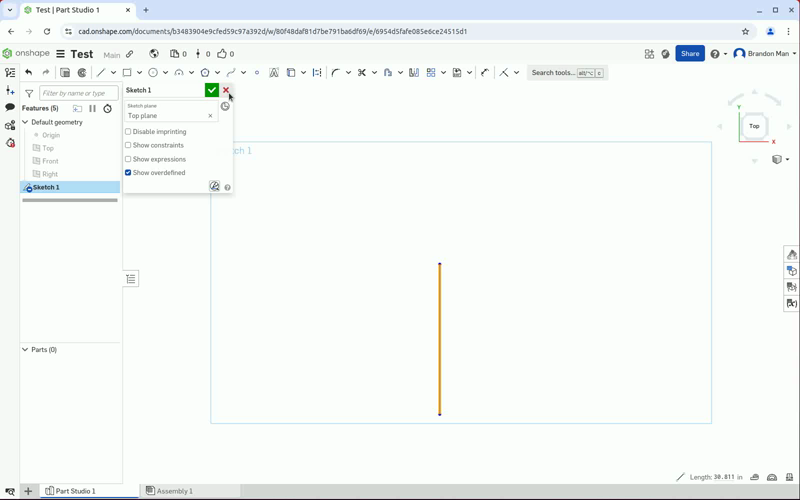
key(shift+h)
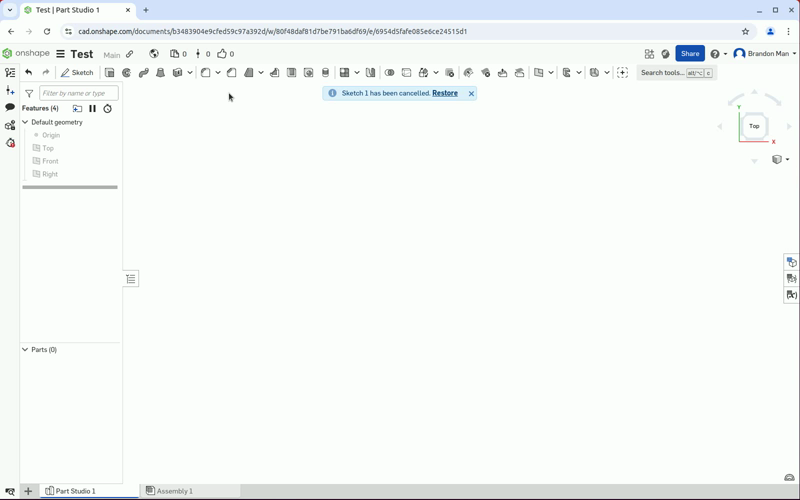
mouse_move(73, 352)
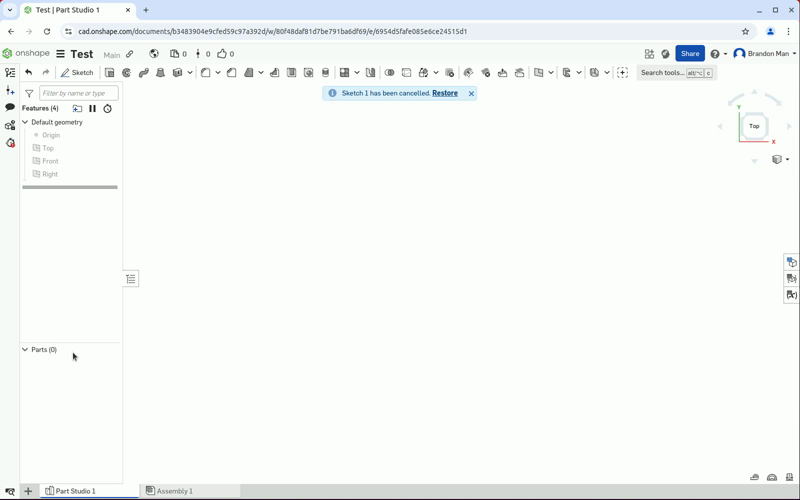
key(y)
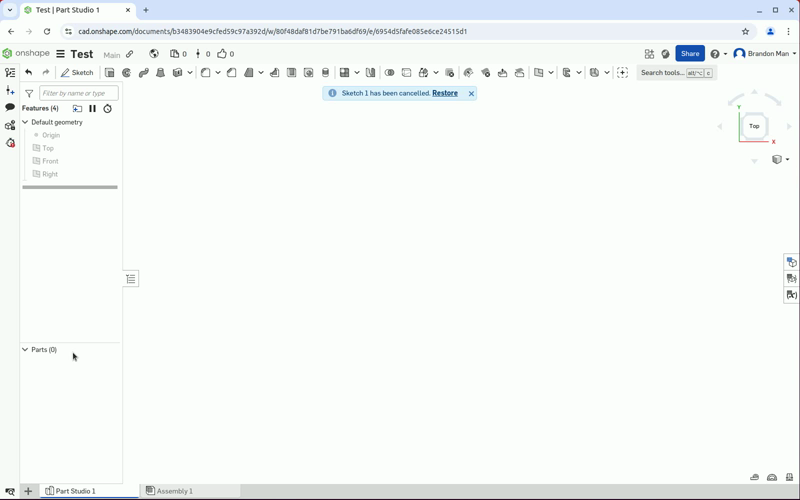
key(shift+p)
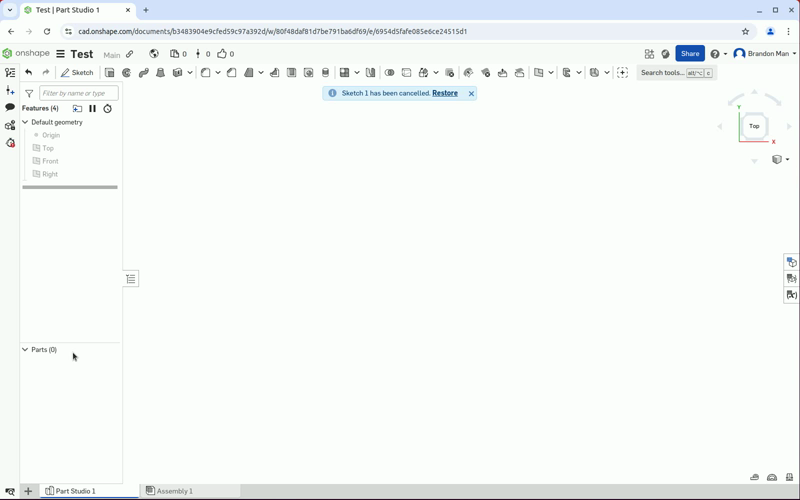
key(space)
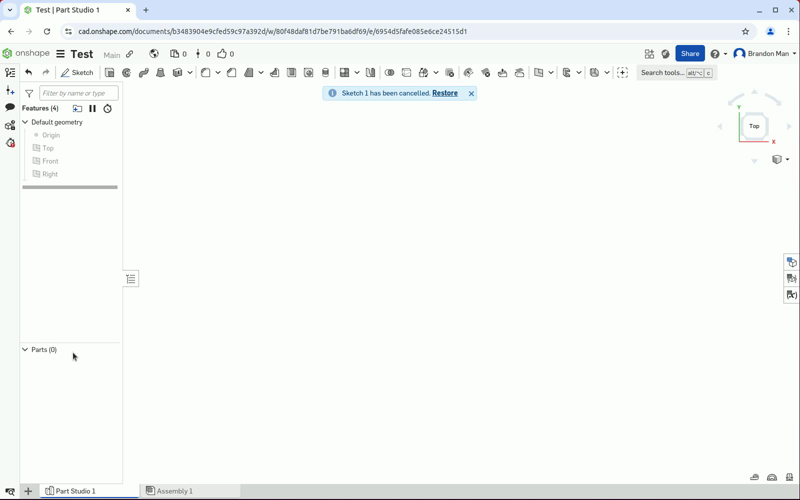
key_down(shift)
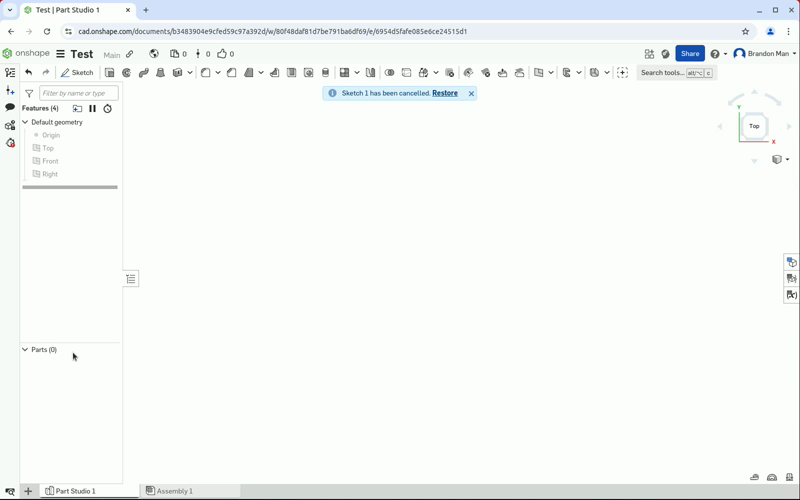
key(up)
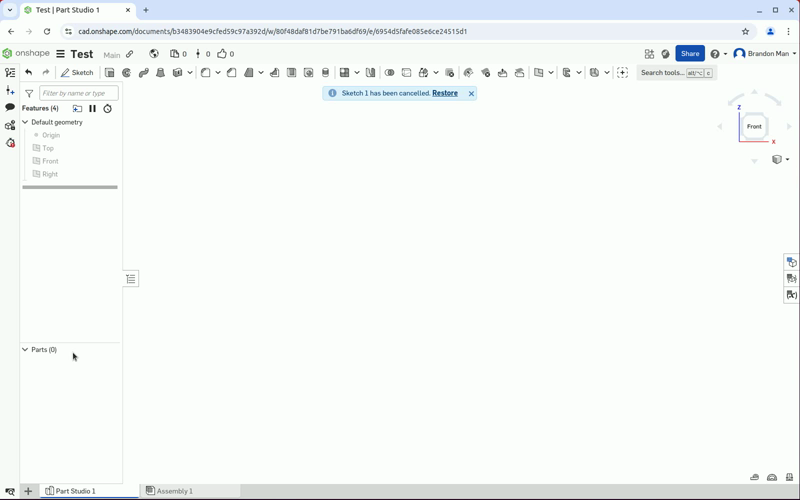
key_up(shift)
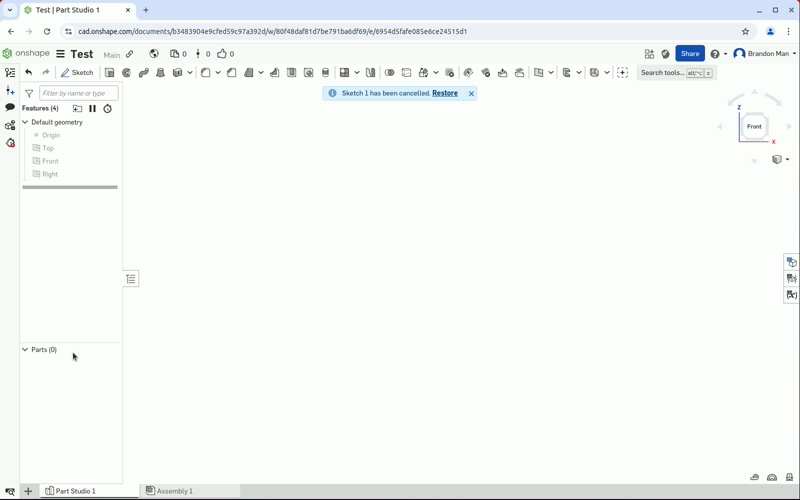
key(space)
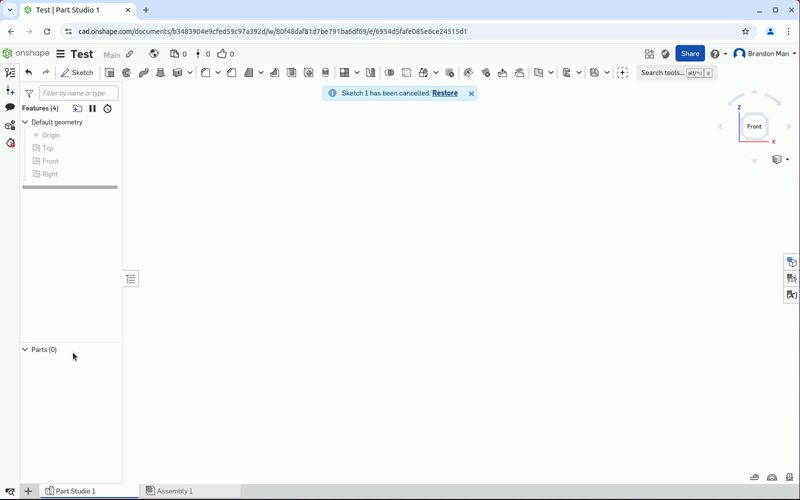
key_down(shift)
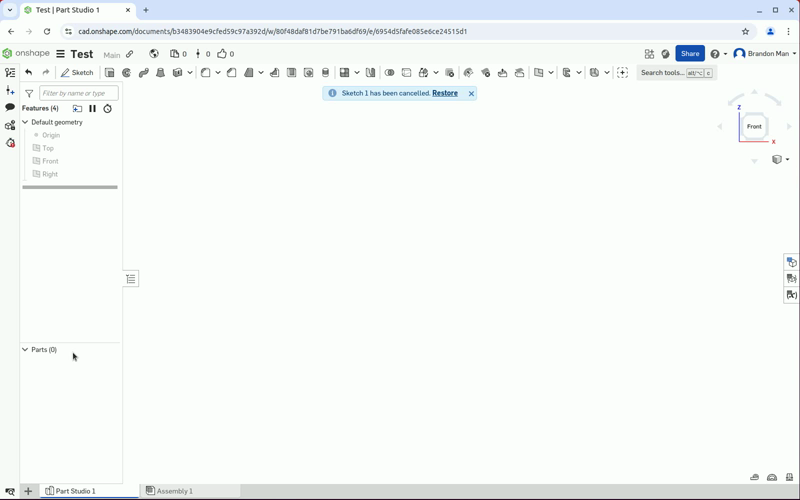
key(left)
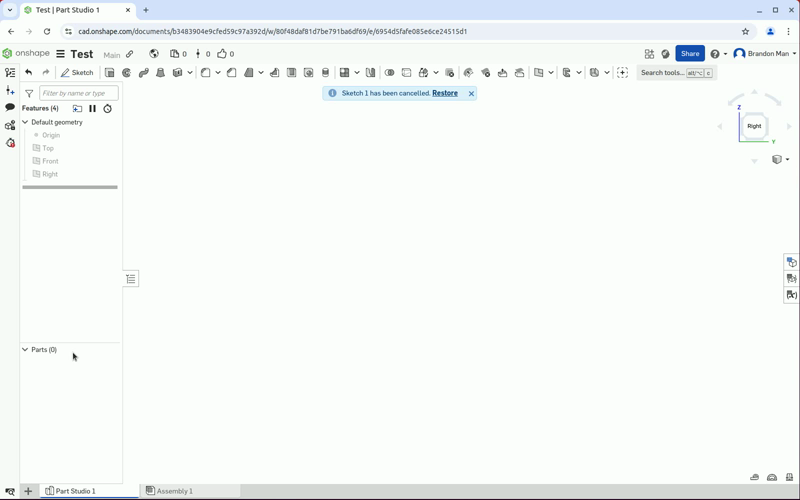
key_up(shift)
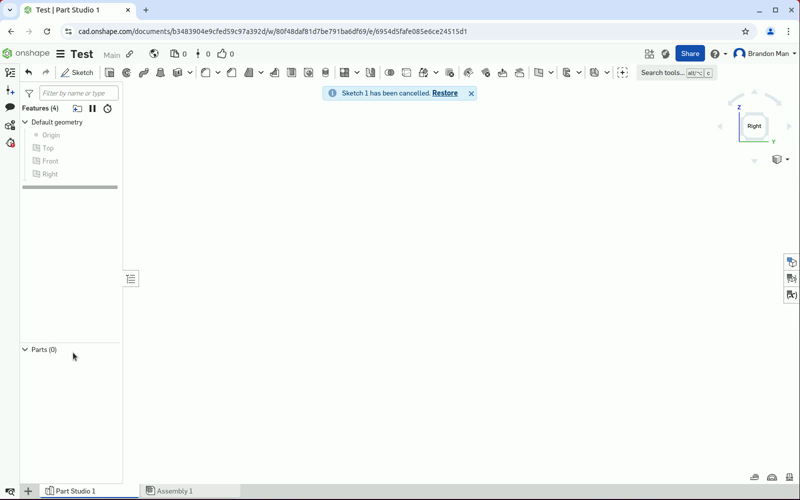
mouse_move(73, 352)
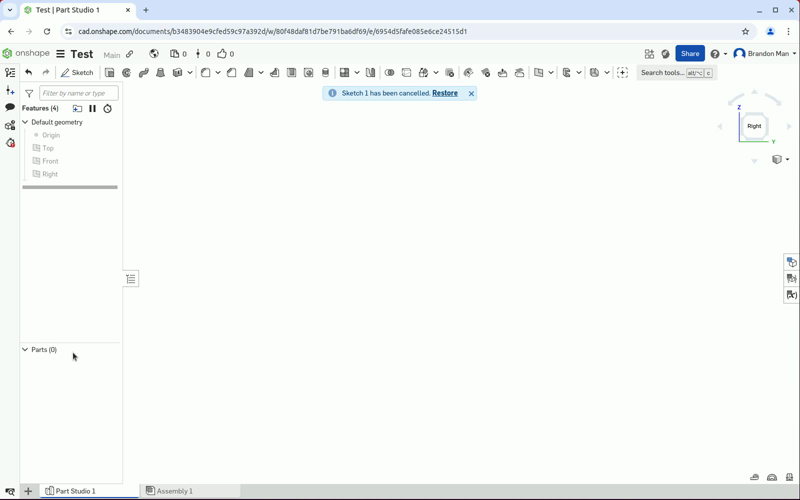
key(shift+y)
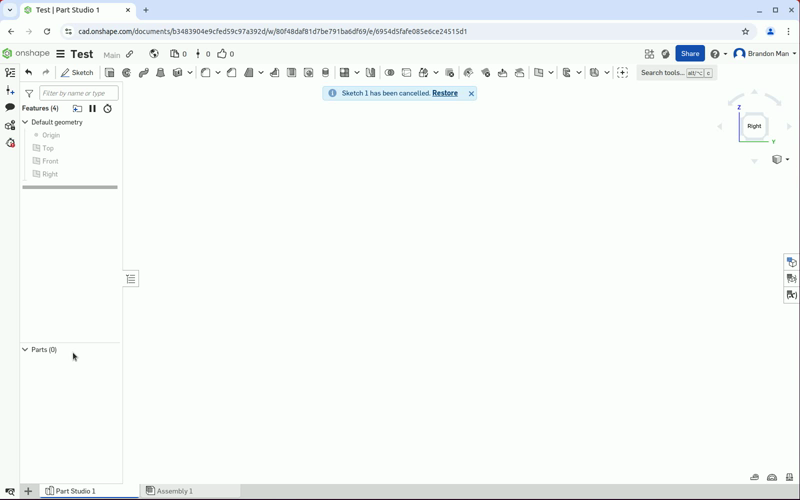
key(shift+s)
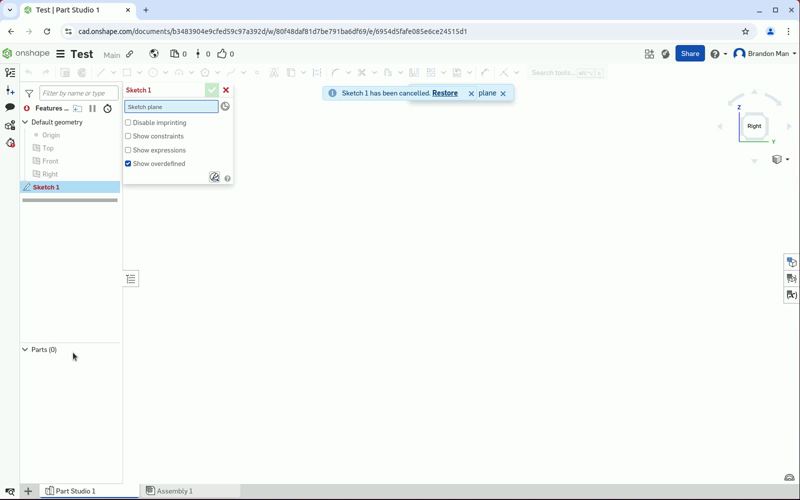
mouse_move(73, 176)
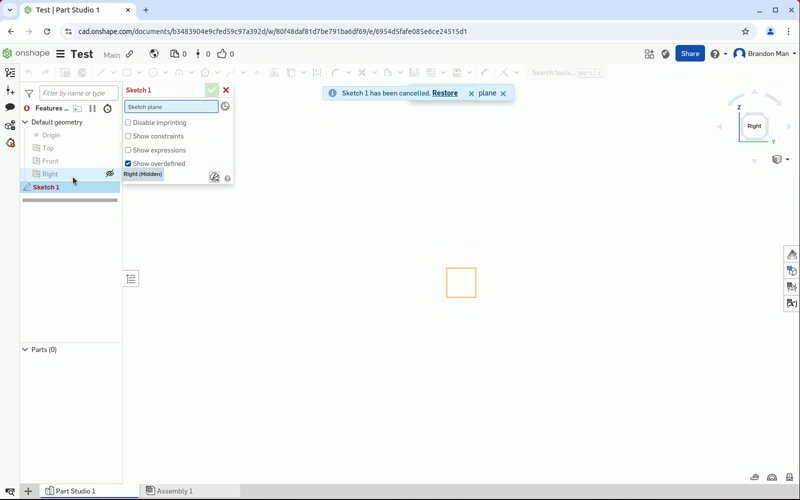
click(73, 176)
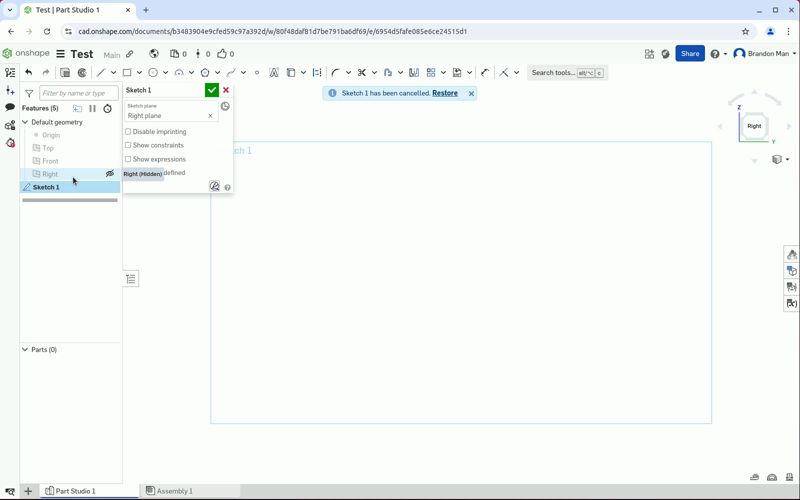
mouse_move(73, 352)
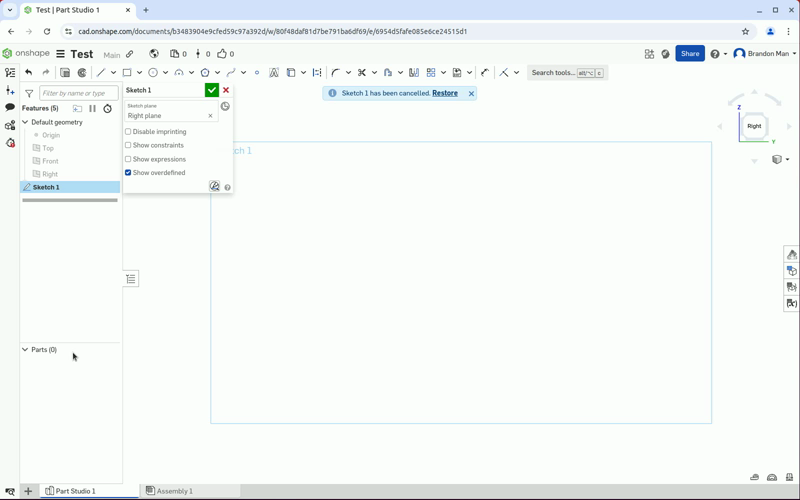
key(y)
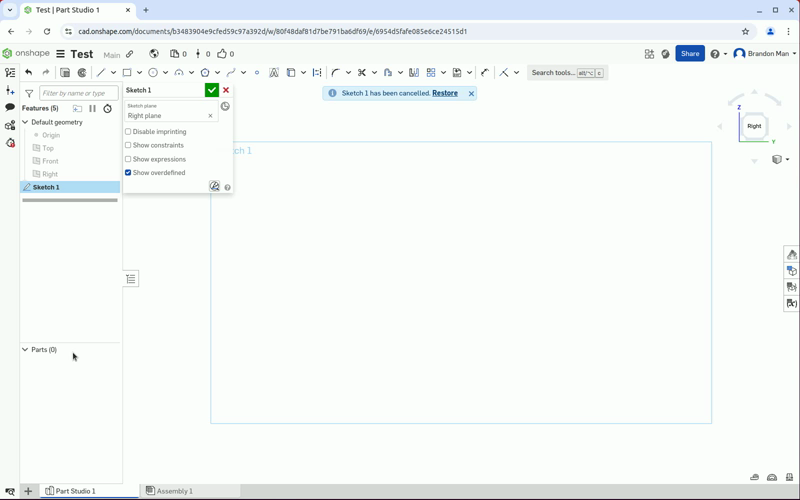
key(c)
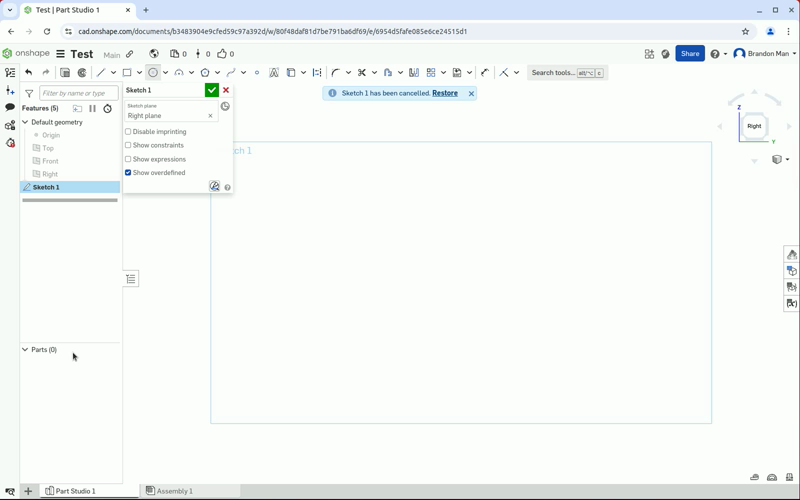
key_down(shift)
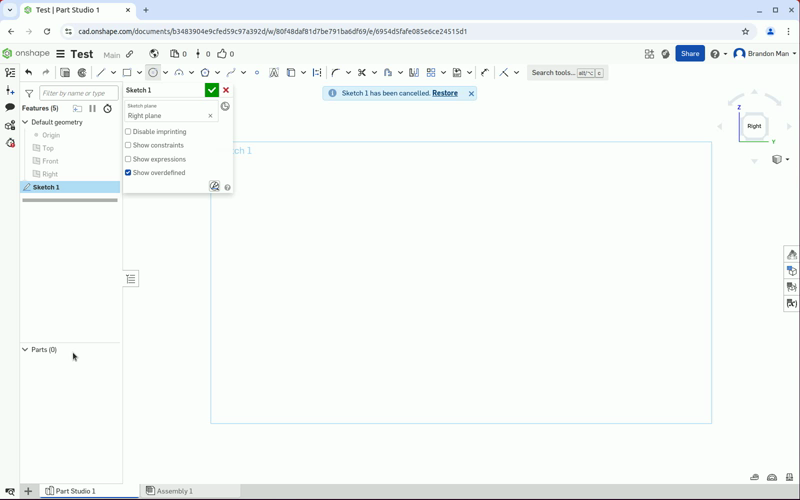
mouse_move(449, 230)
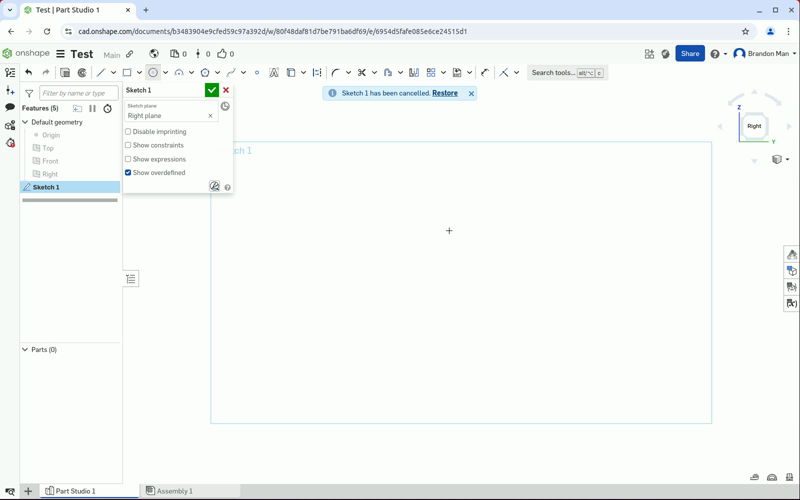
click(449, 230)
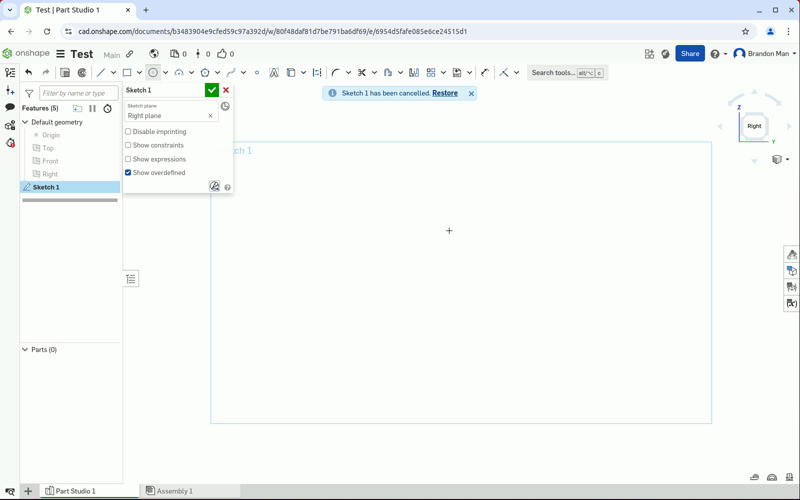
key_up(shift)
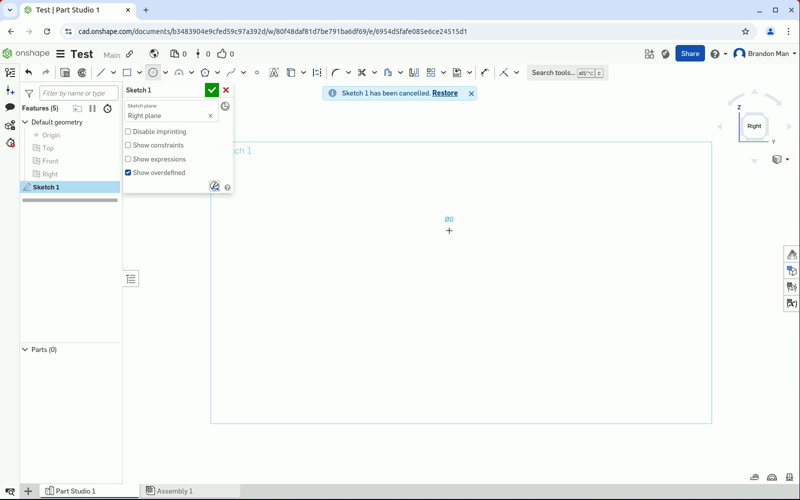
mouse_move(508, 230)
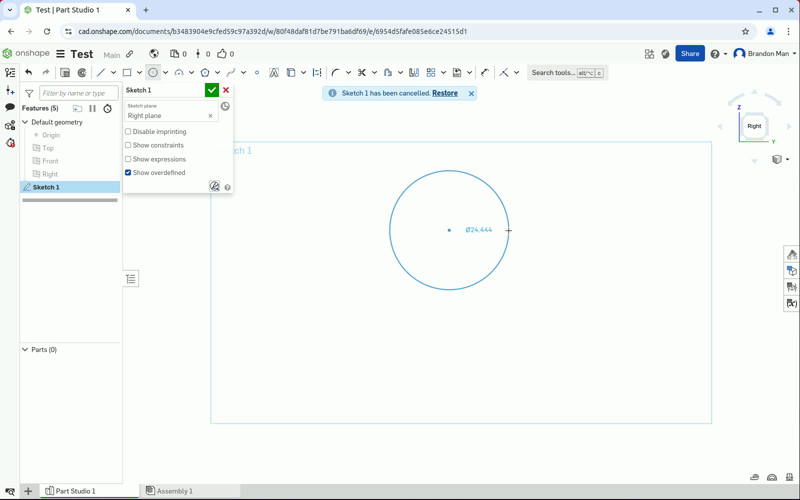
click(508, 230)
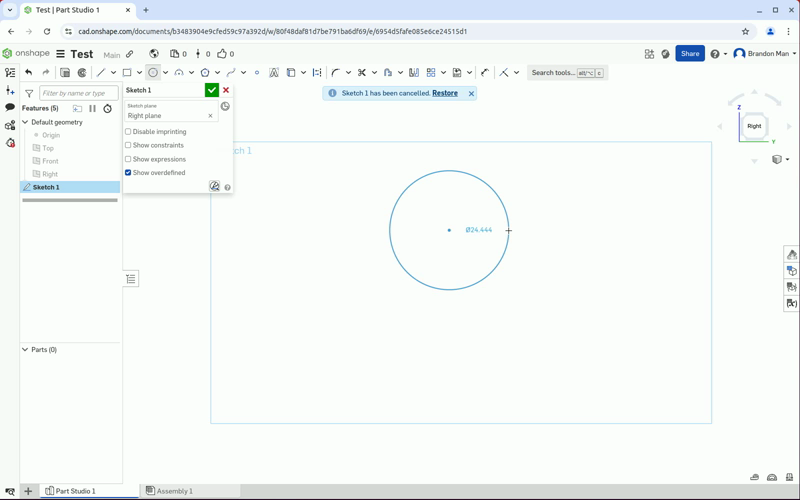
key(esc)
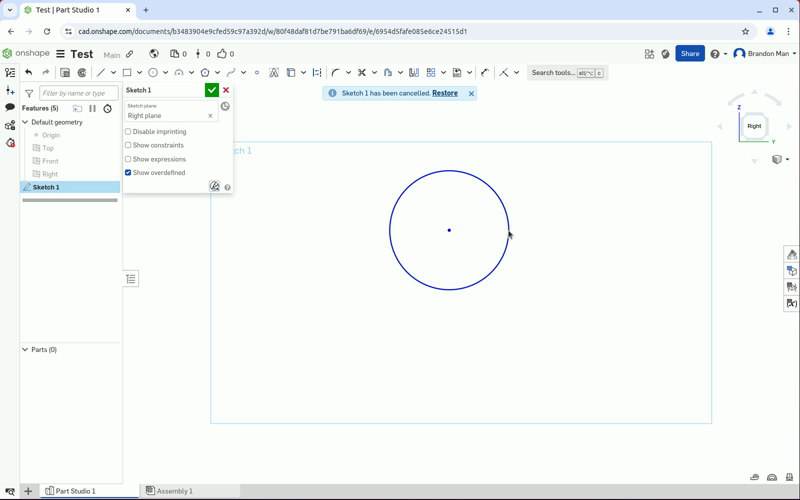
mouse_move(466, 183)
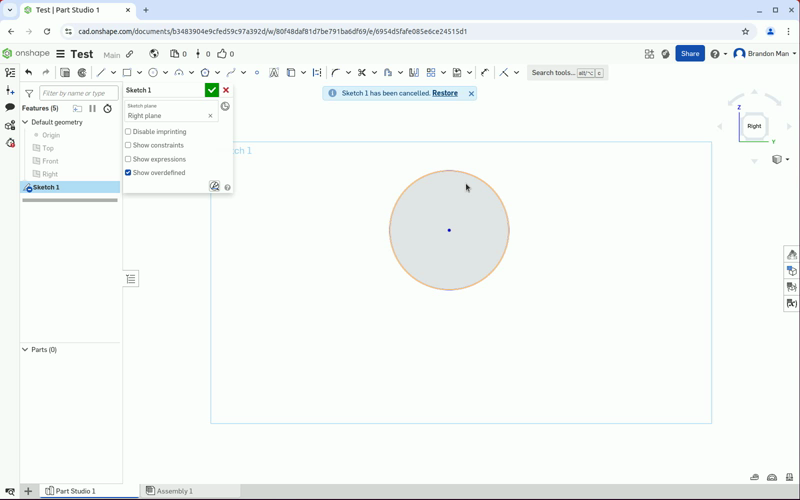
click(466, 183)
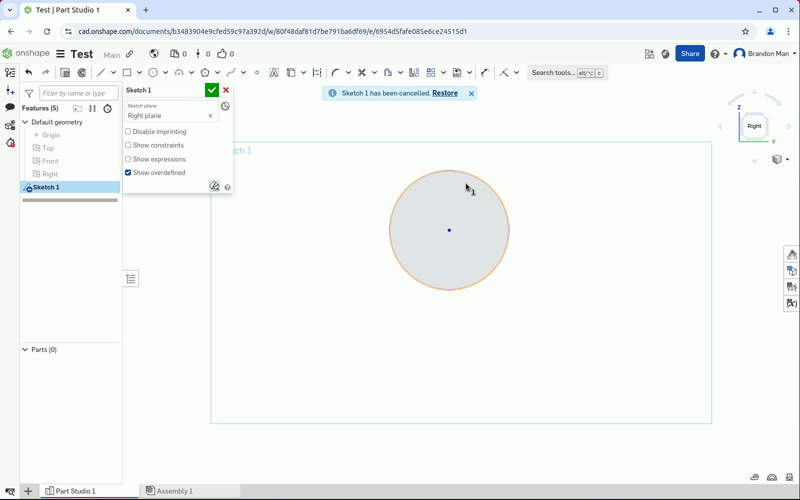
mouse_move(73, 352)
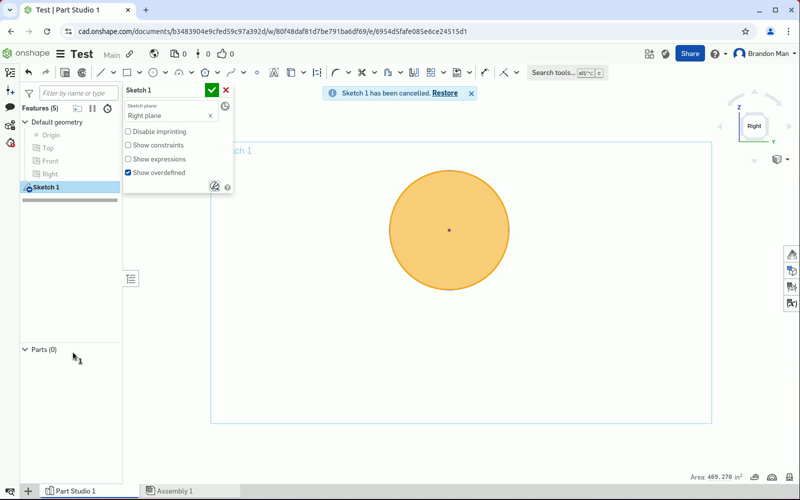
key(shift+y)
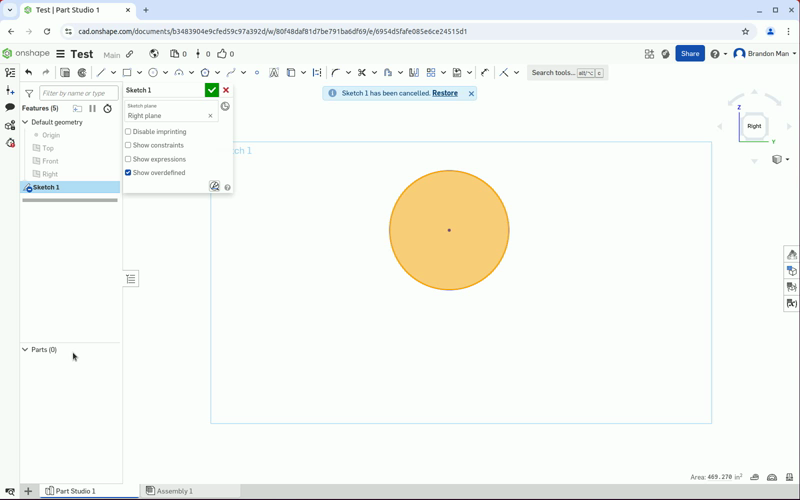
key(shift+e)
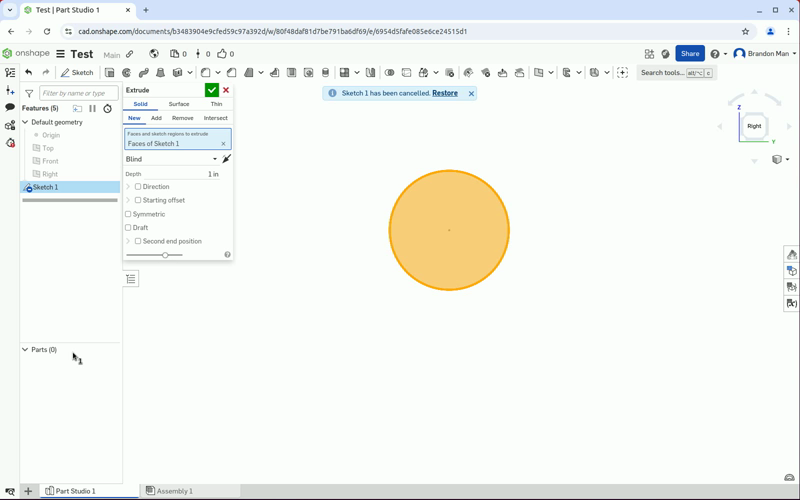
mouse_move(143, 106)
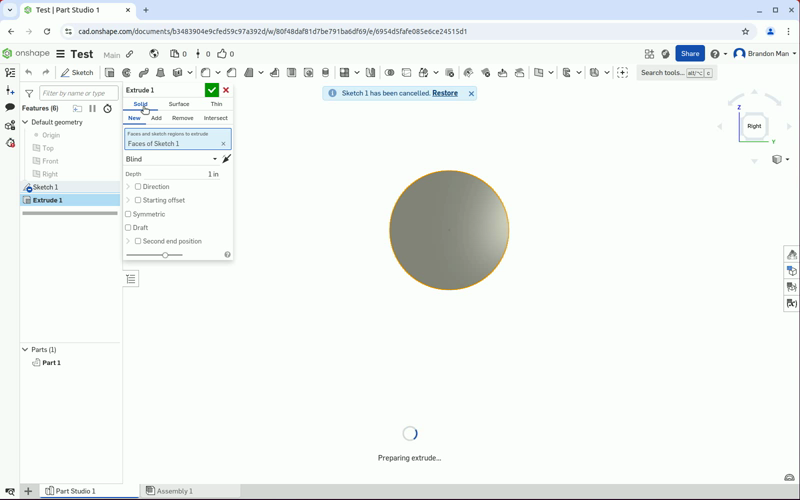
click(143, 106)
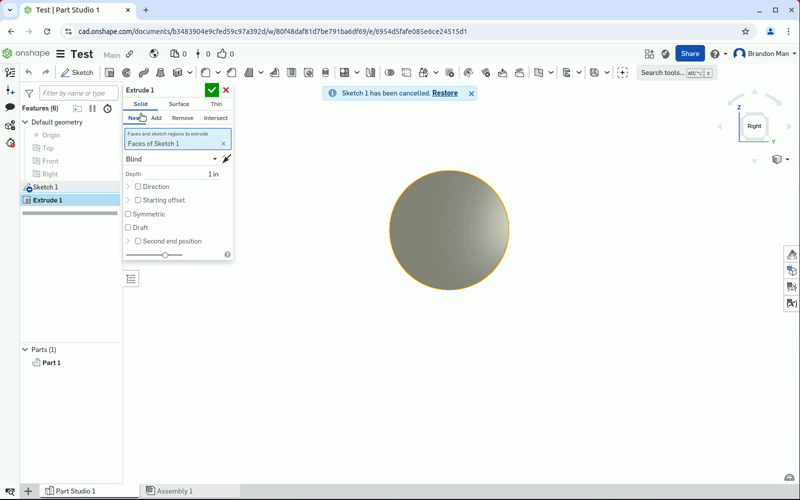
mouse_move(137, 120)
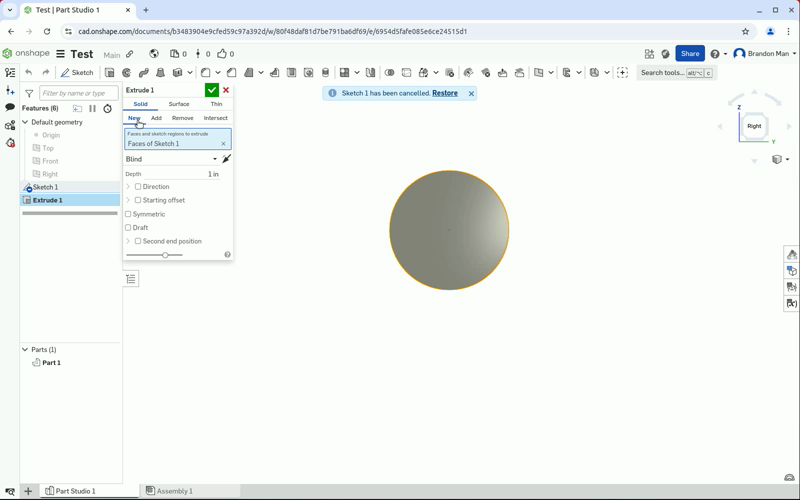
click(137, 120)
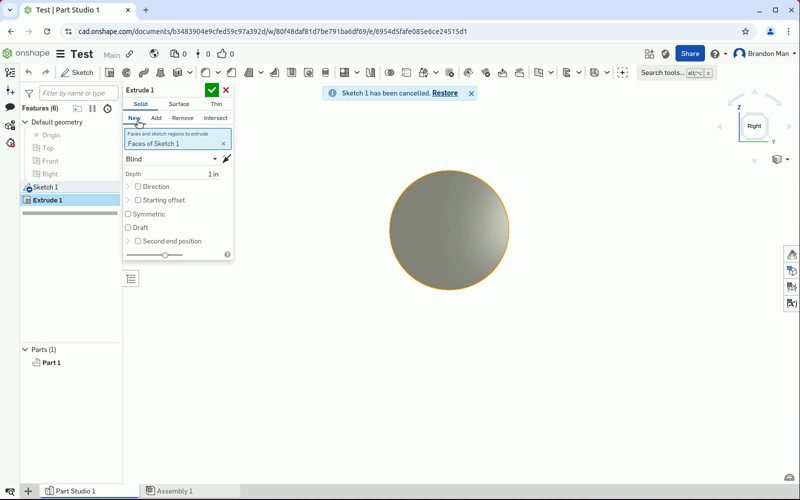
key(tab, 4)
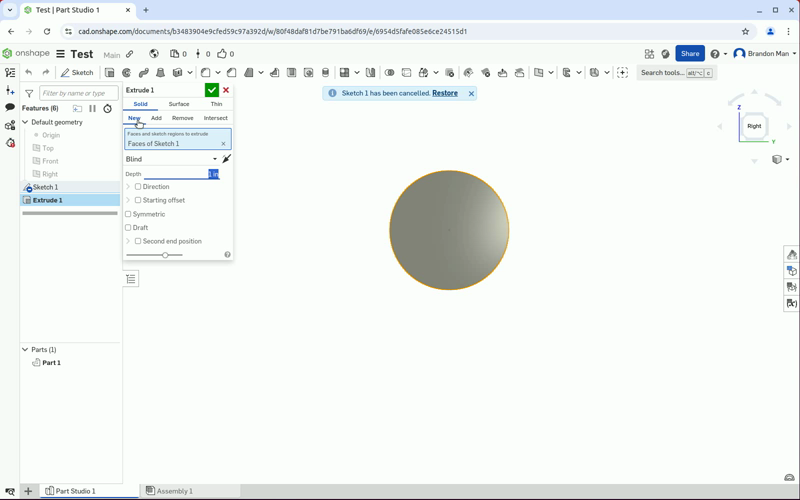
text(6.499)
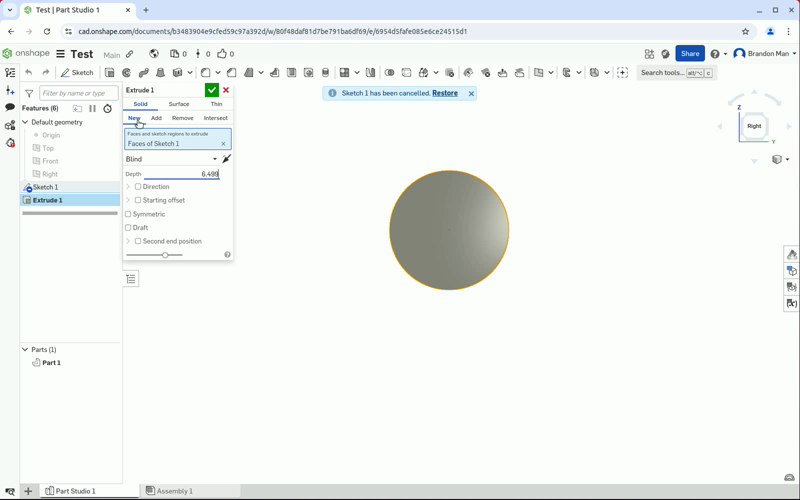
key(enter)
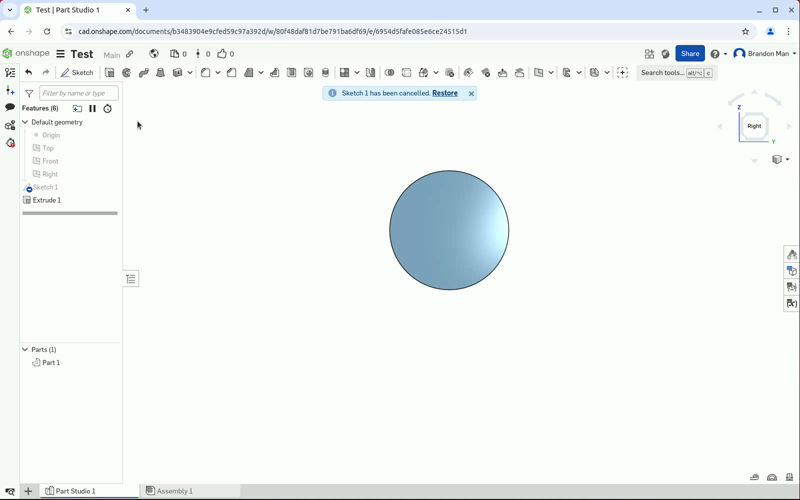
key(shift+h)
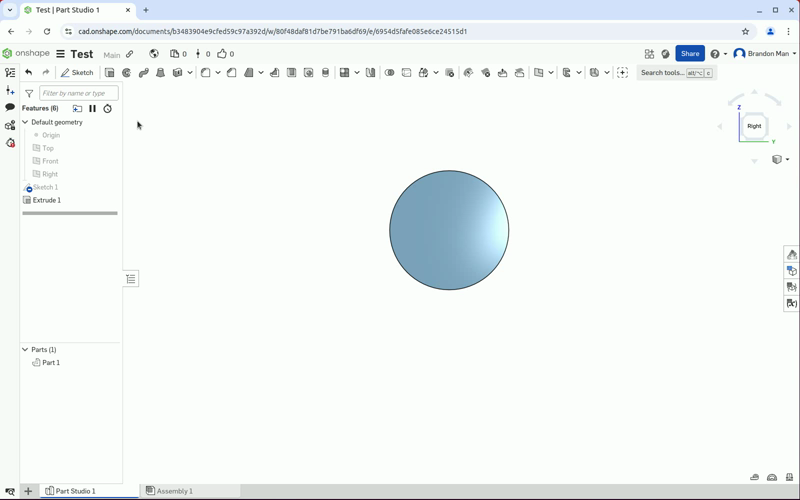
key(shift+h)
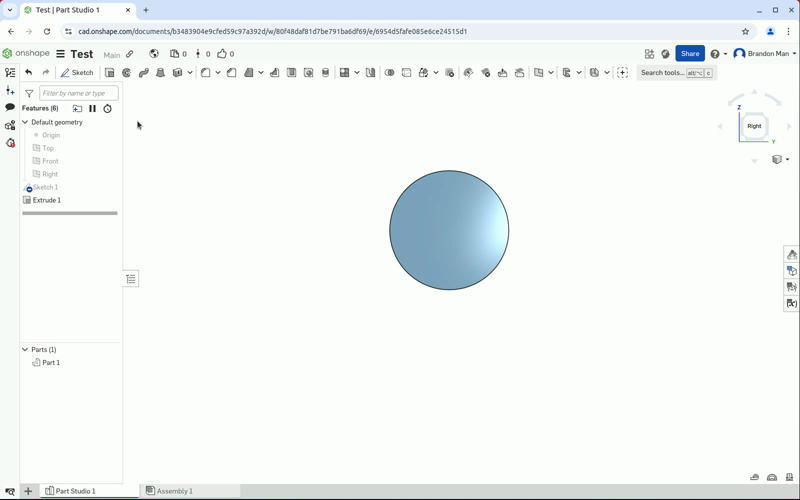
mouse_move(73, 189)
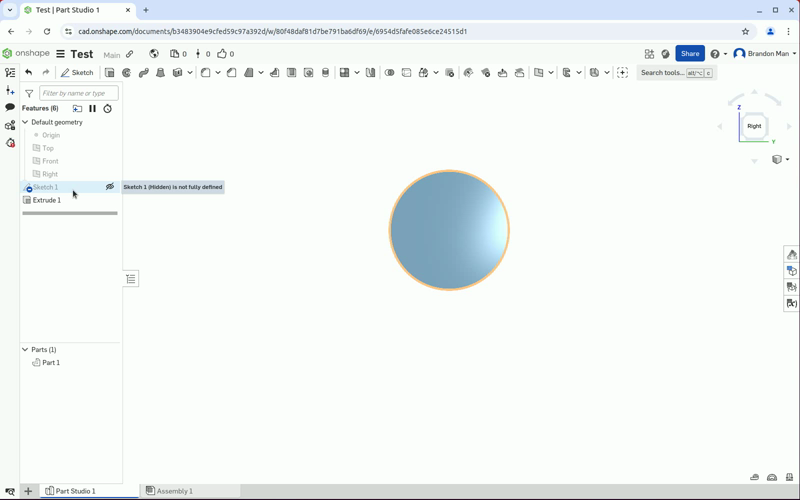
click(73, 189)
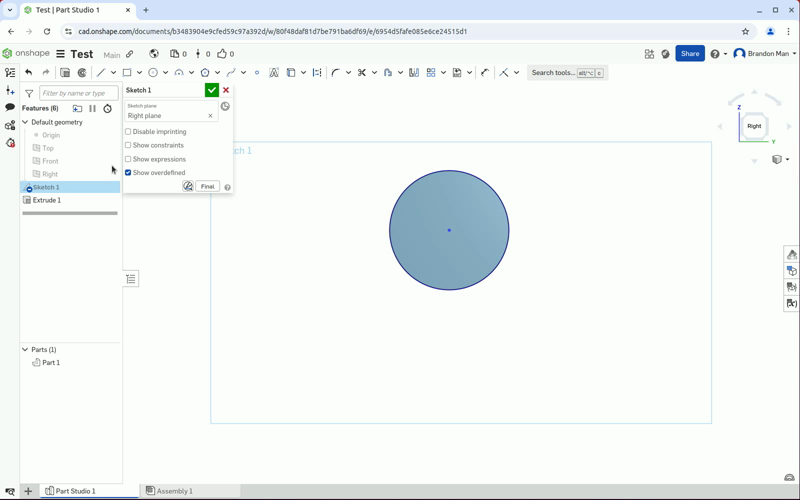
mouse_move(229, 92)
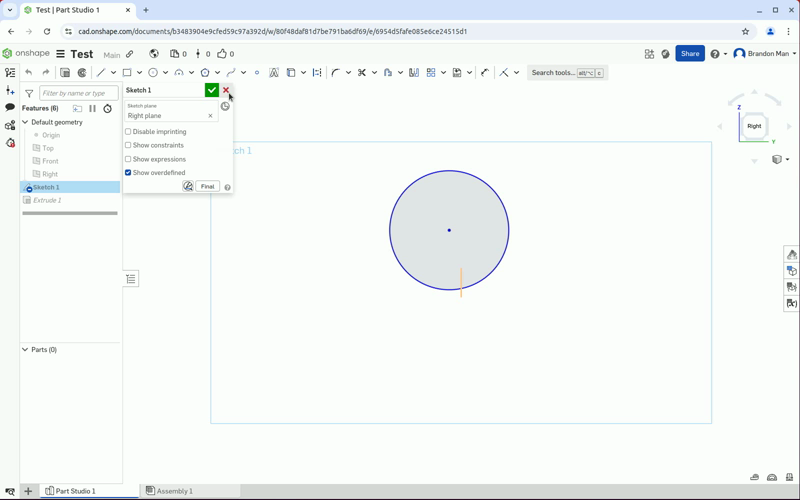
click(229, 92)
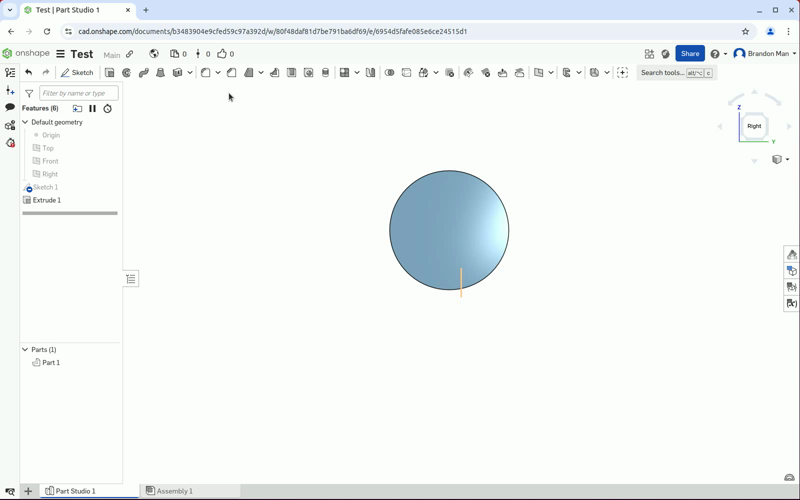
mouse_move(541, 75)
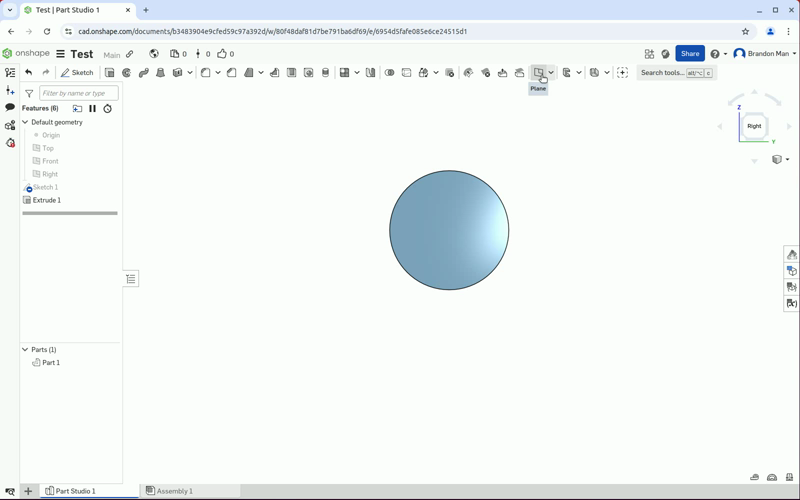
click(541, 75)
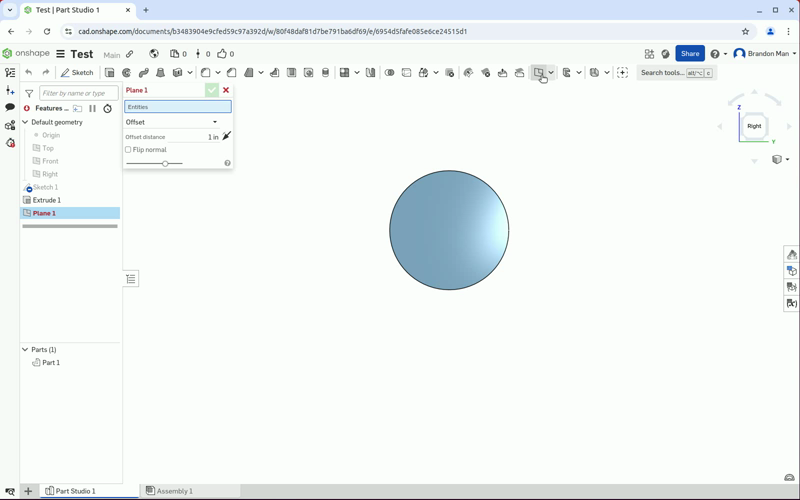
mouse_move(73, 176)
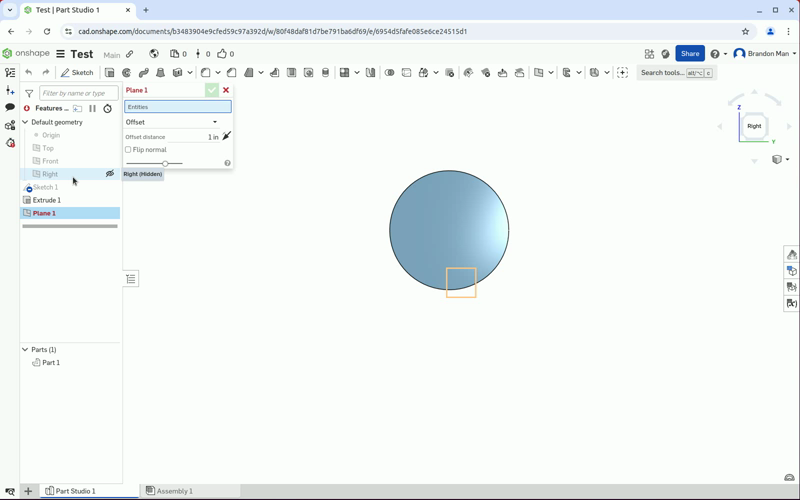
click(73, 176)
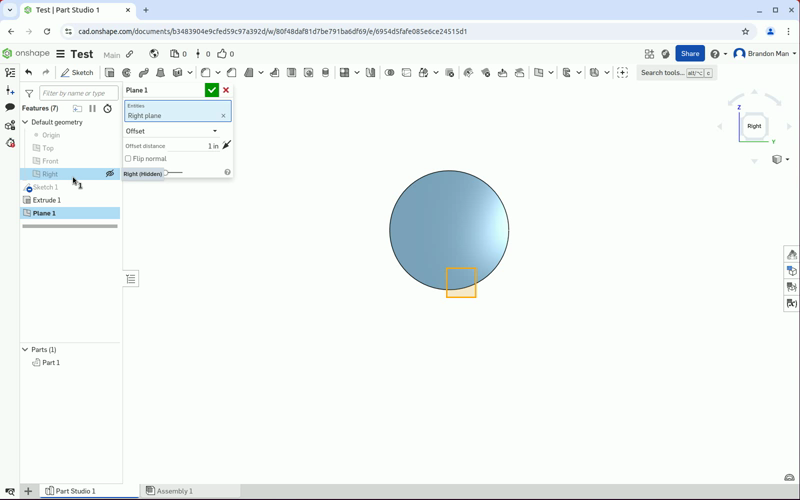
key(tab, 2)
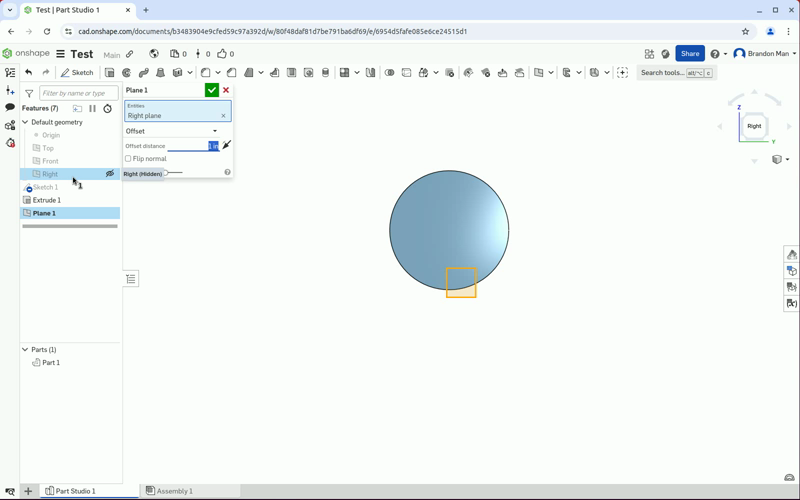
text(6.501)
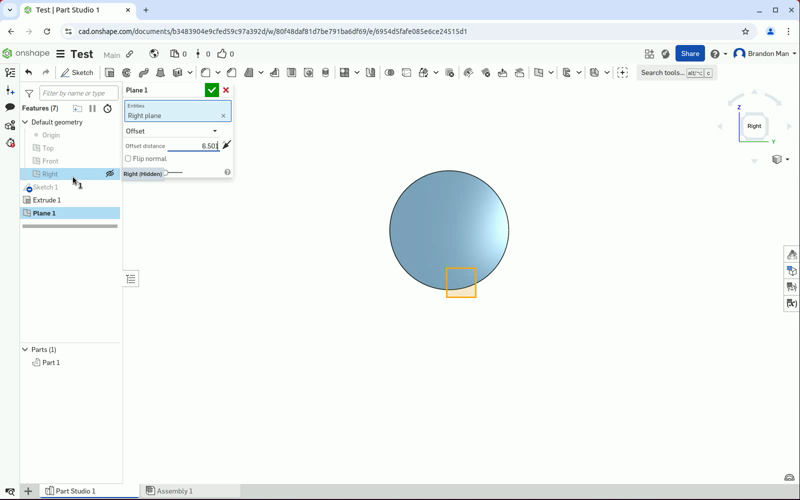
key(enter, 2)
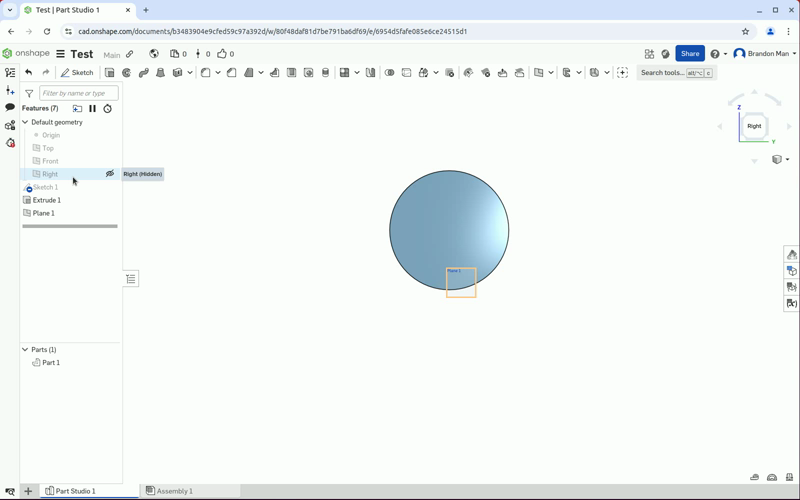
key(shift+s)
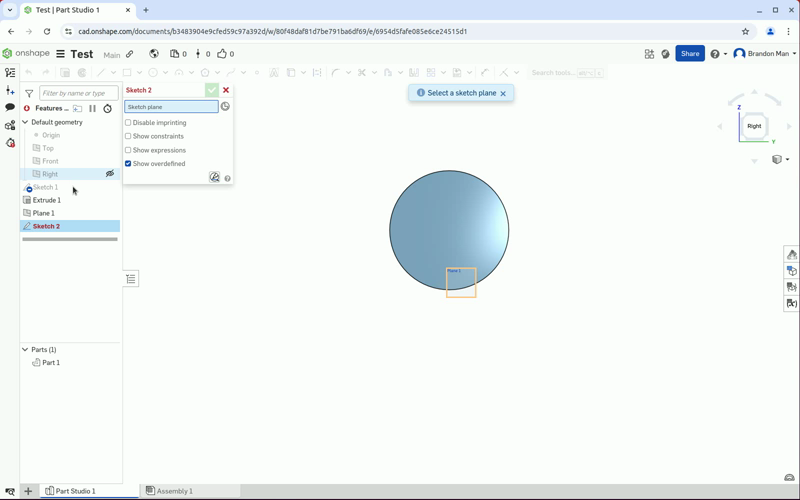
mouse_move(73, 215)
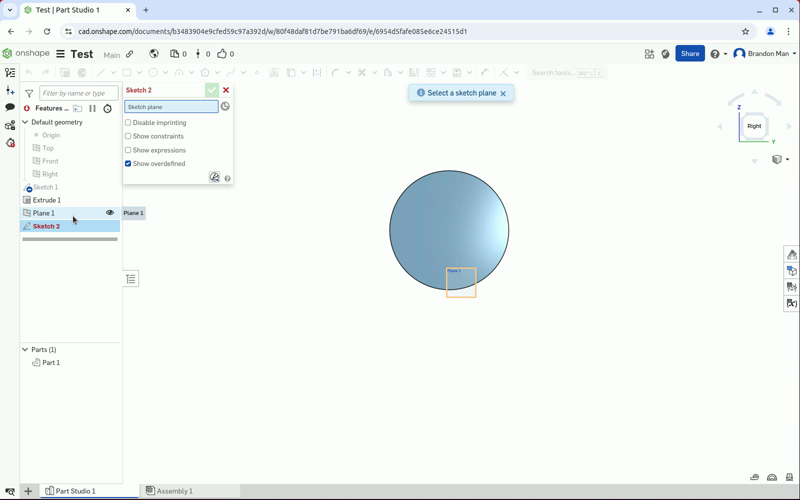
click(73, 215)
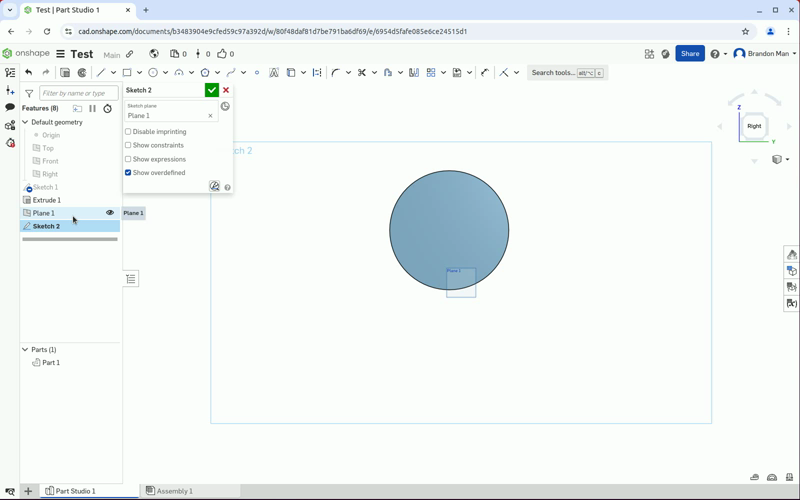
mouse_move(73, 352)
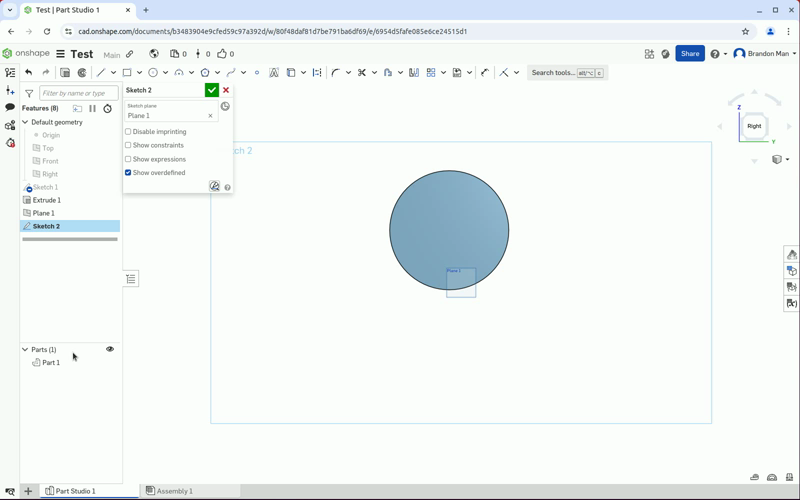
key(y)
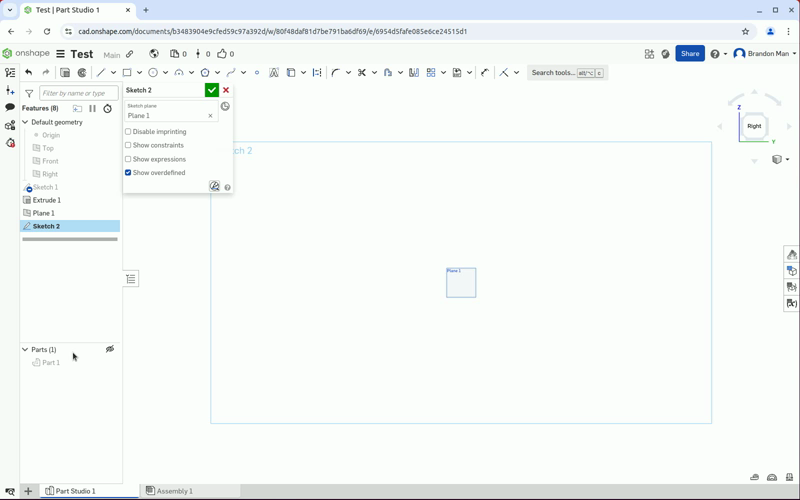
key(c)
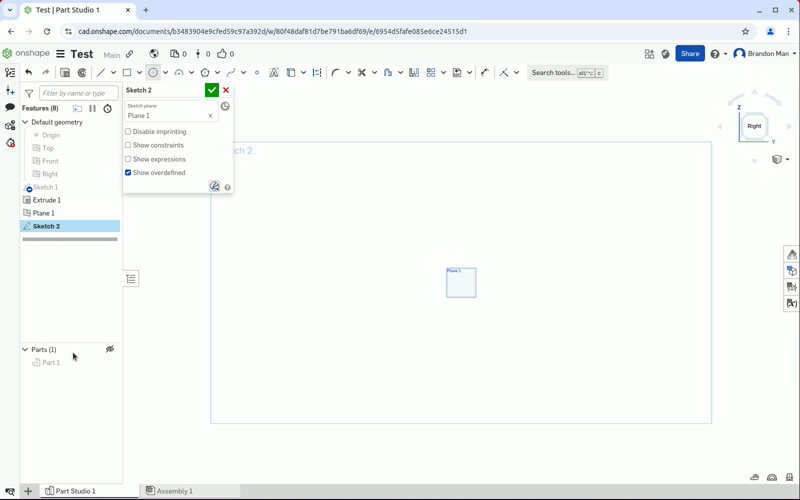
key_down(shift)
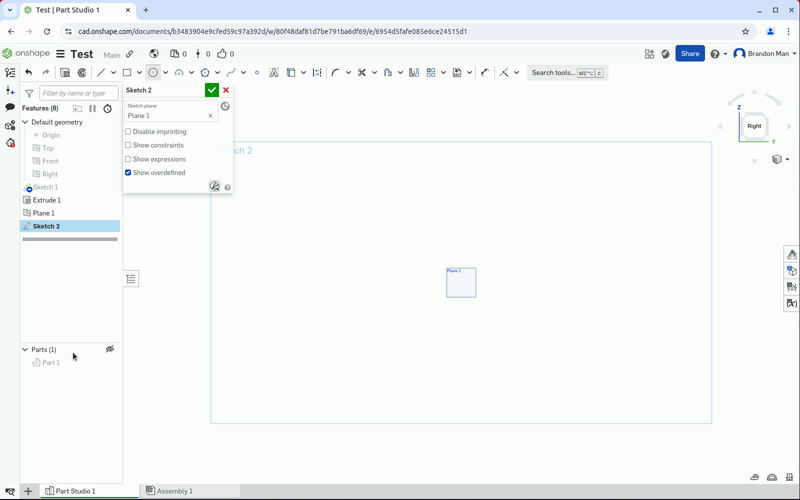
mouse_move(425, 198)
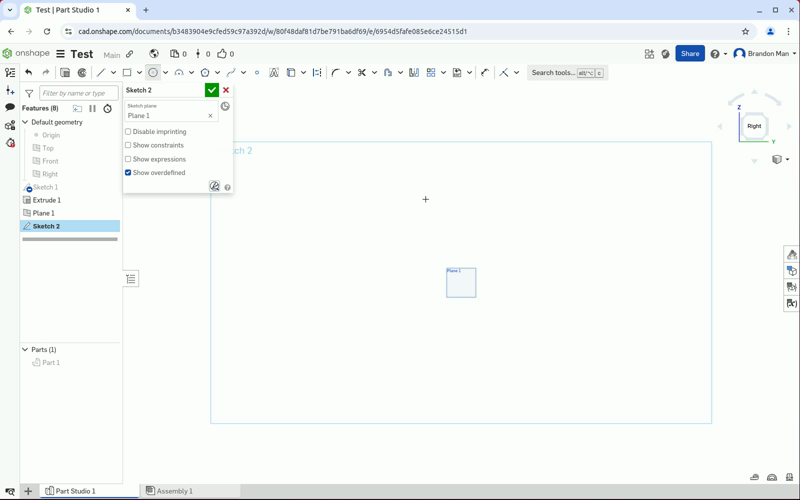
click(425, 198)
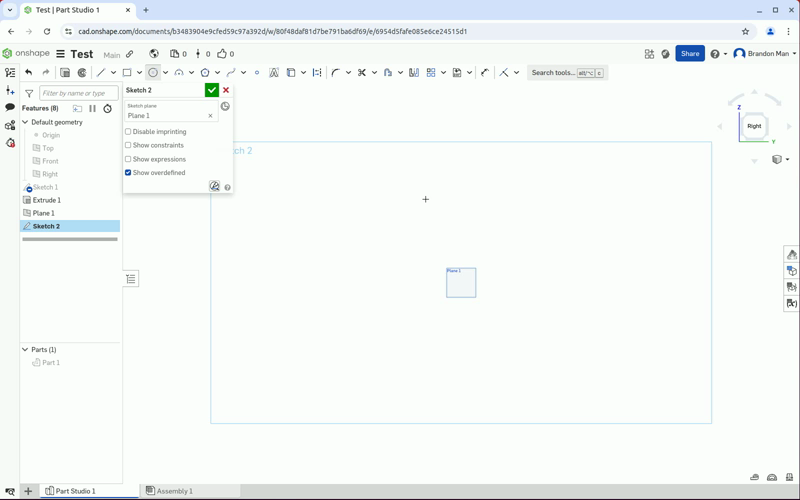
key_up(shift)
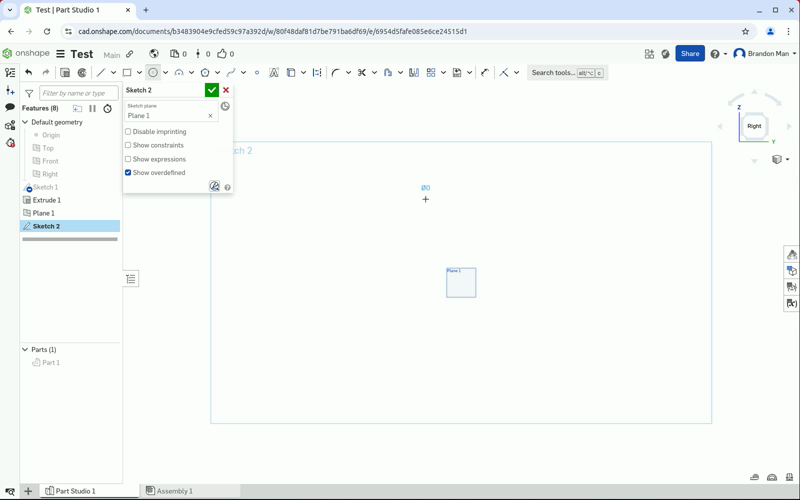
mouse_move(440, 198)
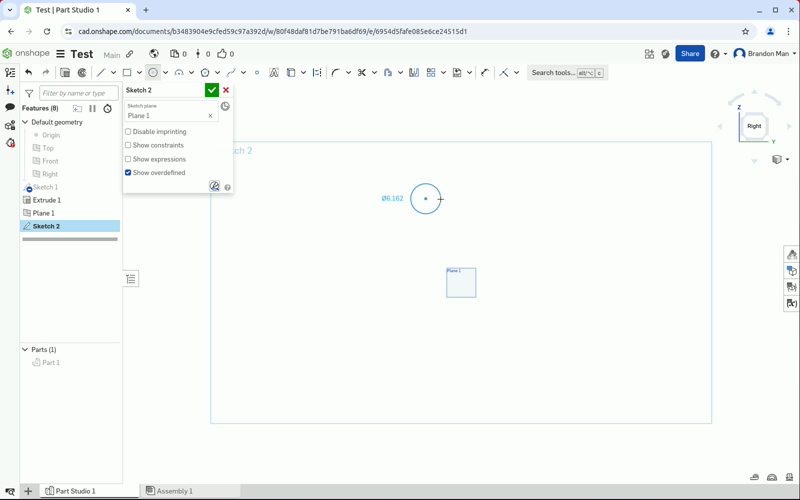
click(440, 198)
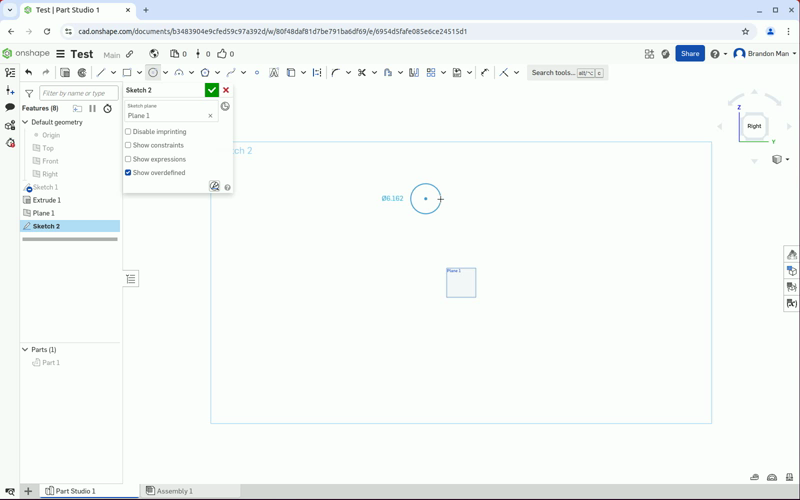
key(esc)
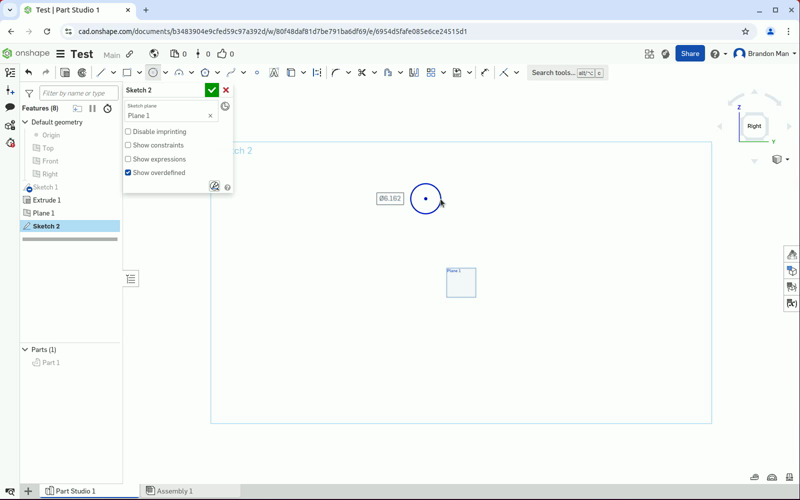
mouse_move(436, 207)
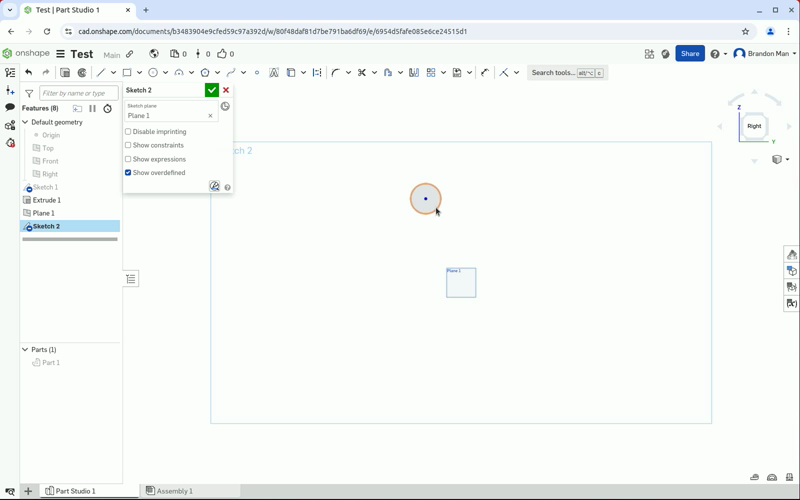
scroll(6)
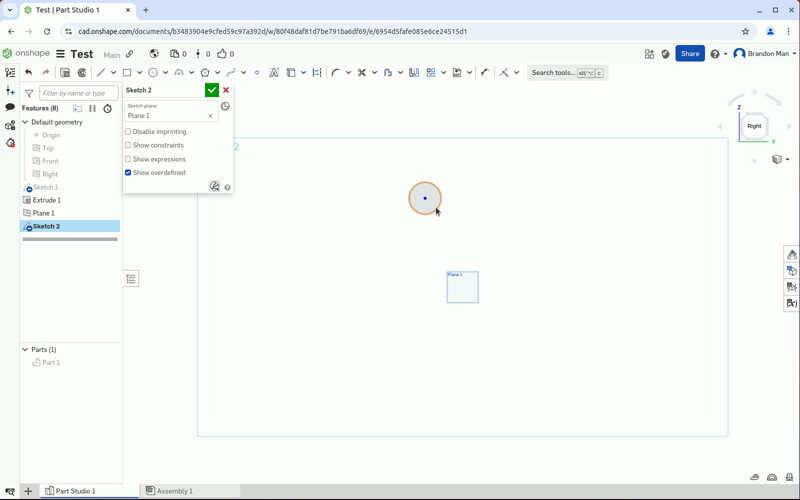
scroll(6)
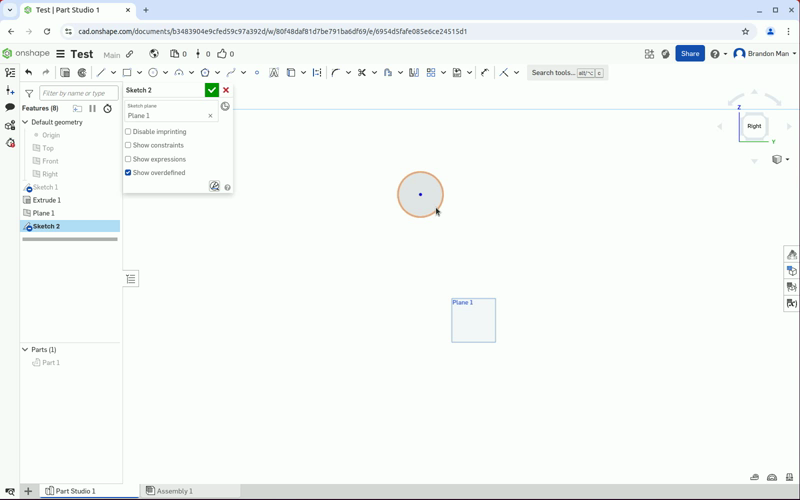
scroll(6)
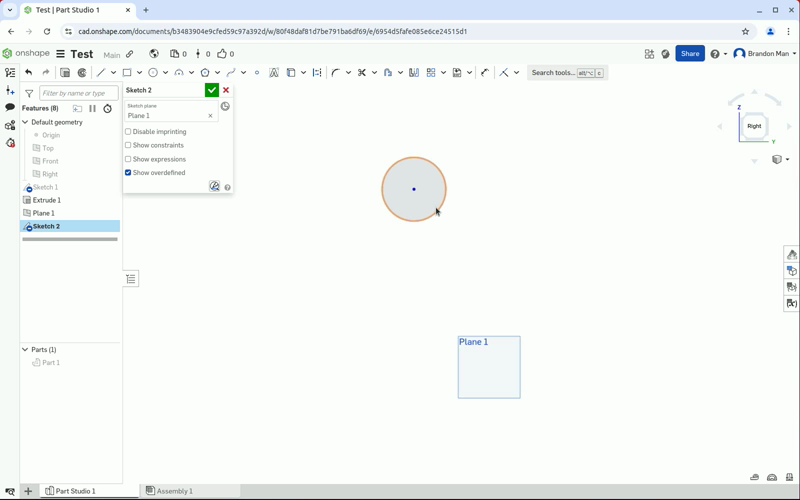
scroll(6)
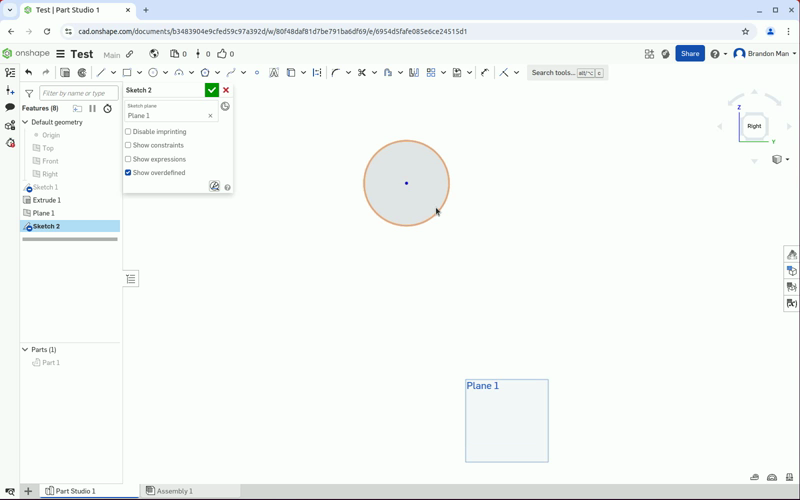
scroll(6)
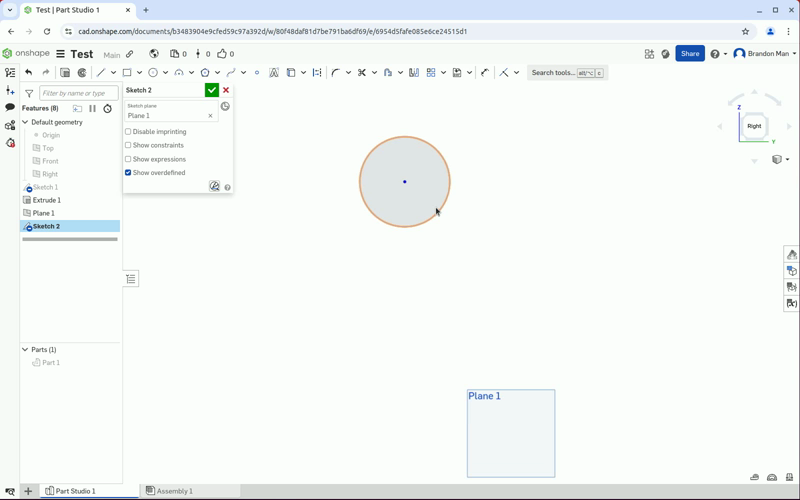
scroll(6)
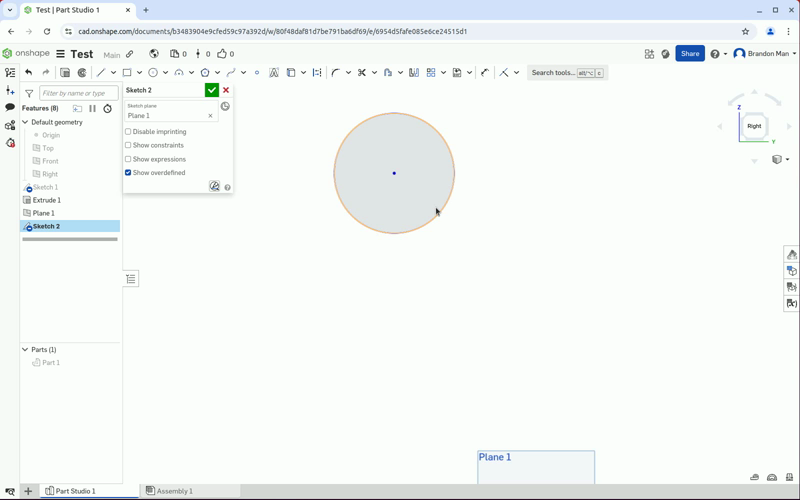
scroll(6)
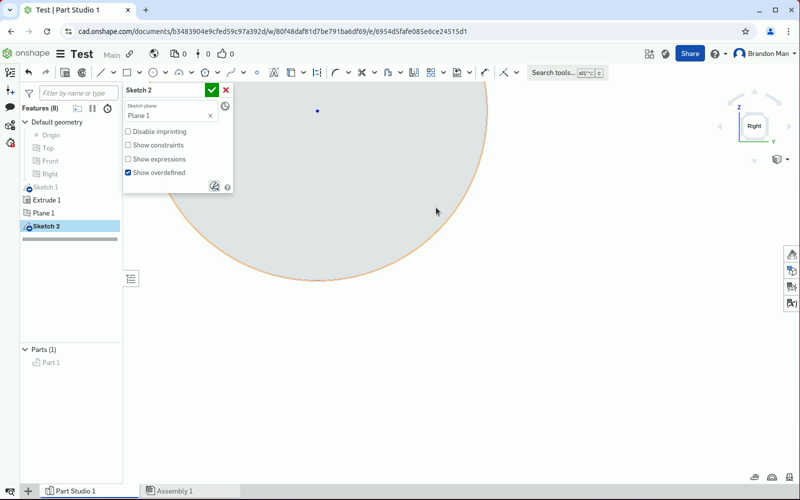
click(436, 207)
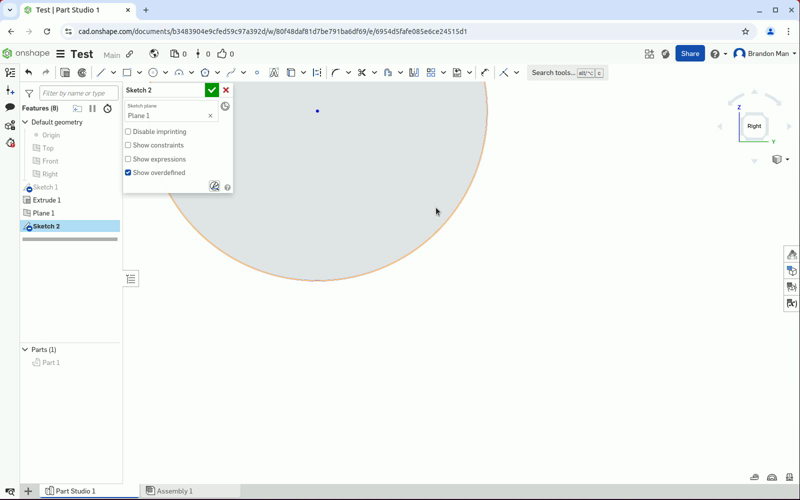
scroll(-6)
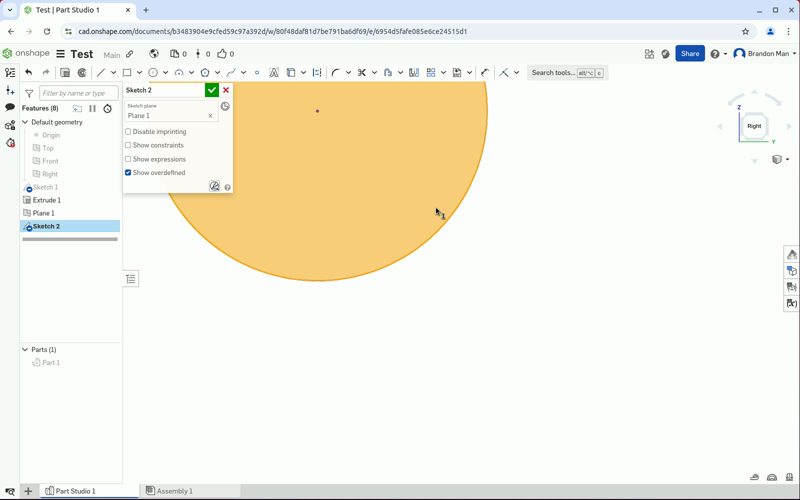
scroll(-6)
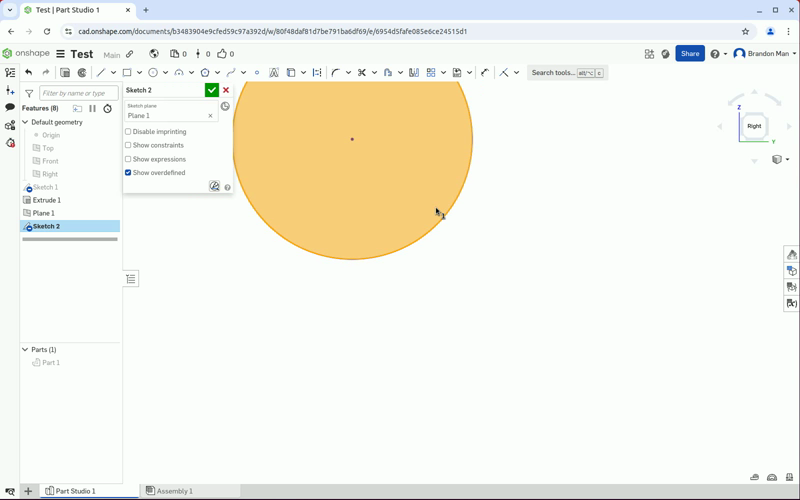
scroll(-6)
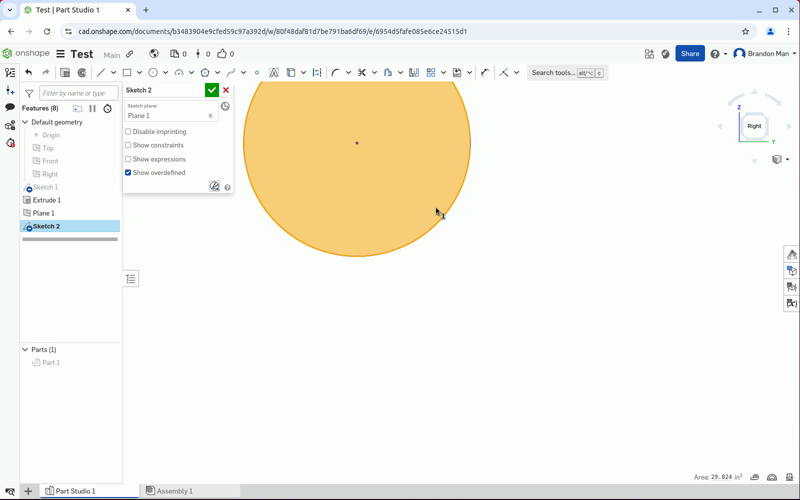
scroll(-6)
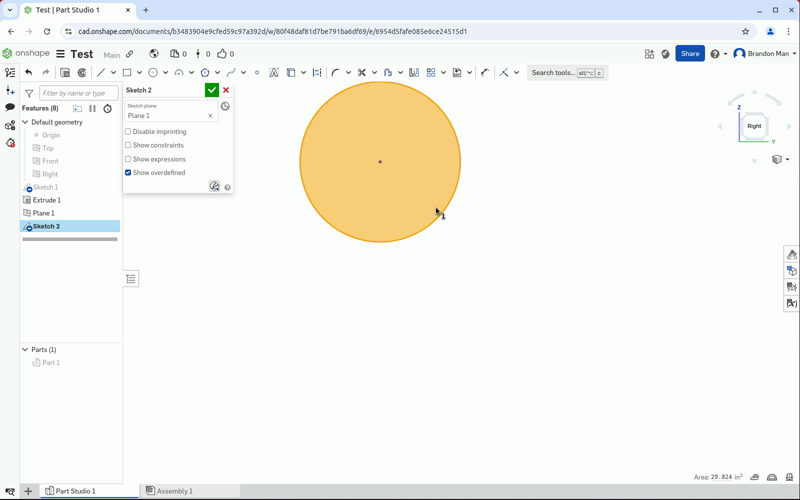
scroll(-6)
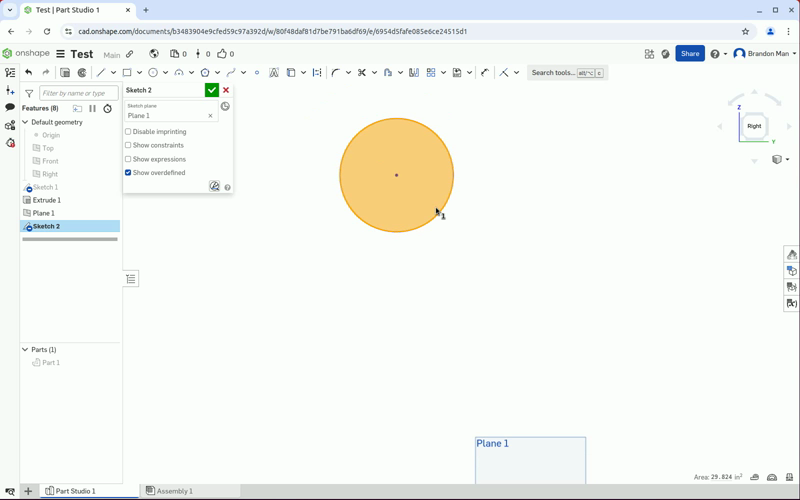
scroll(-6)
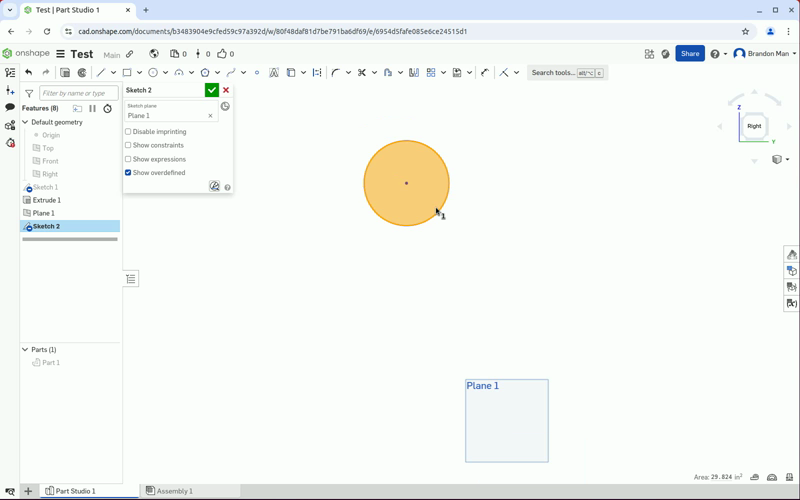
scroll(-6)
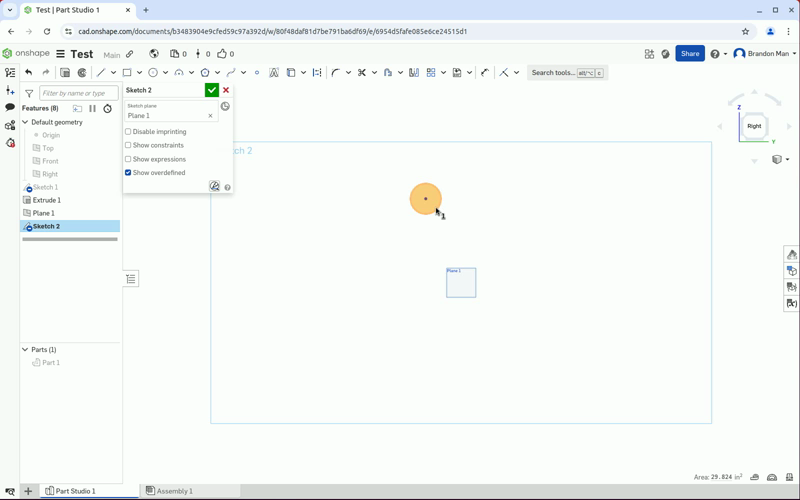
mouse_move(73, 352)
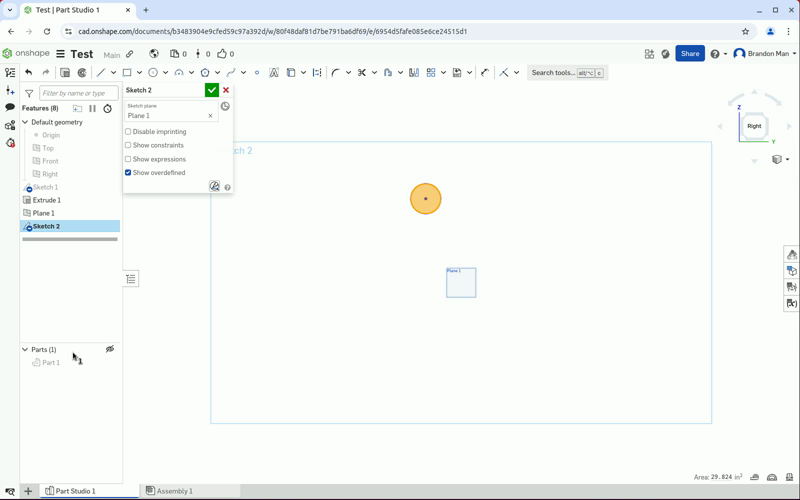
key(shift+y)
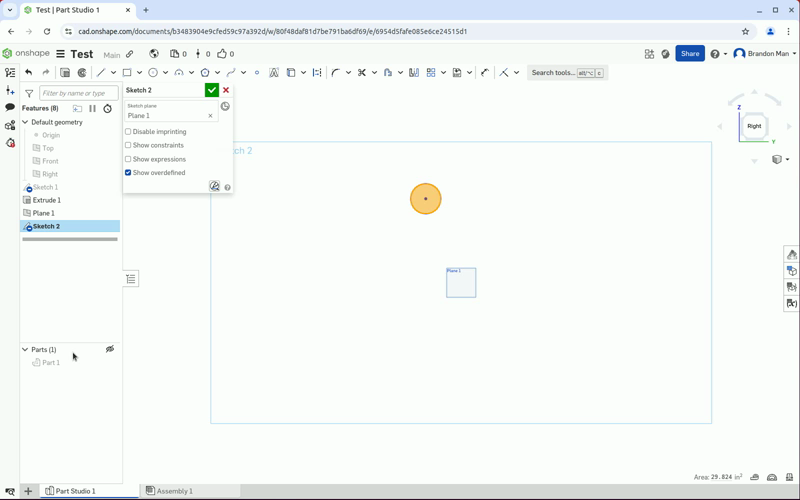
key(shift+e)
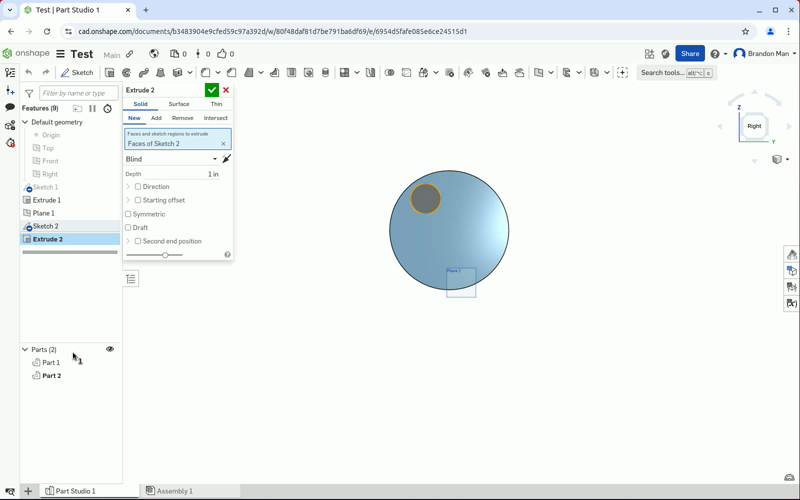
mouse_move(143, 106)
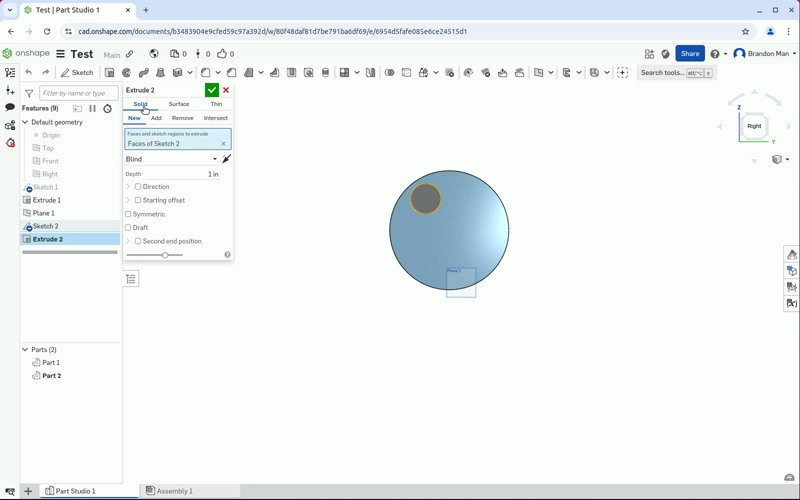
click(143, 106)
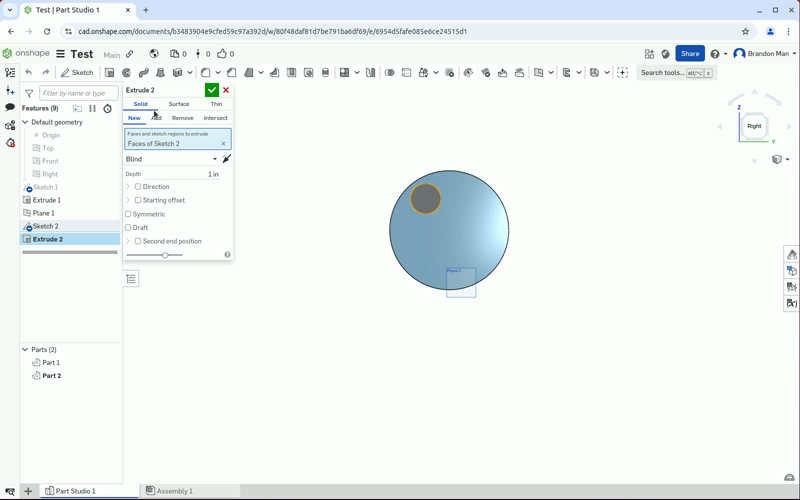
mouse_move(186, 120)
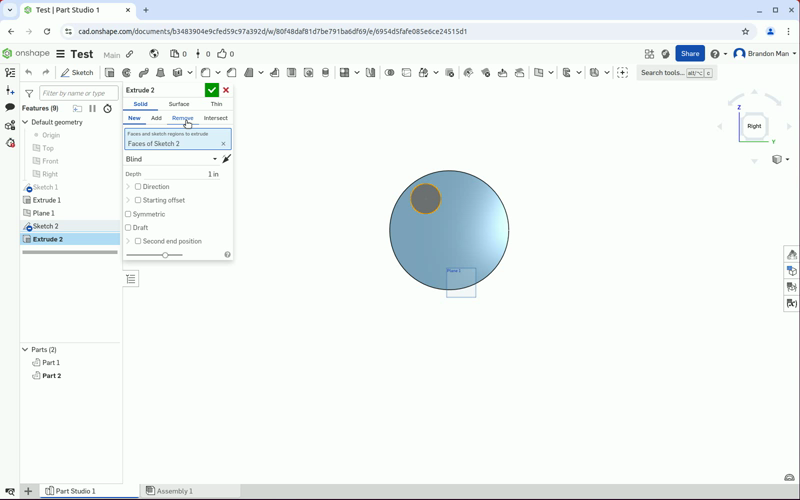
click(186, 120)
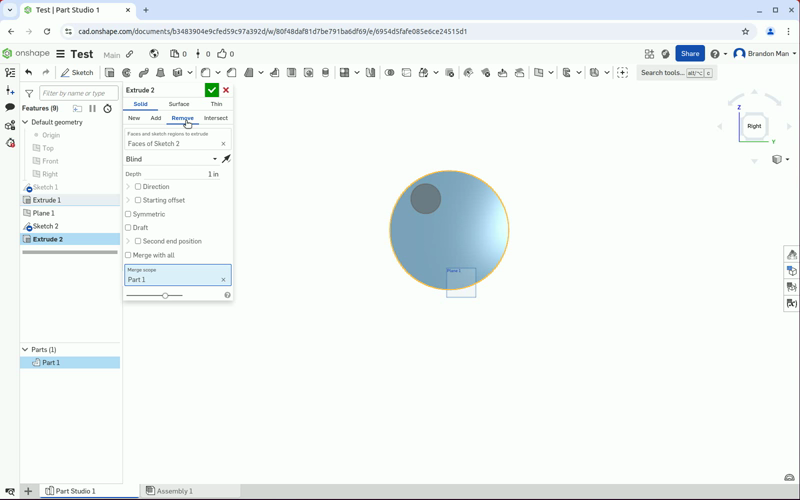
key(tab, 4)
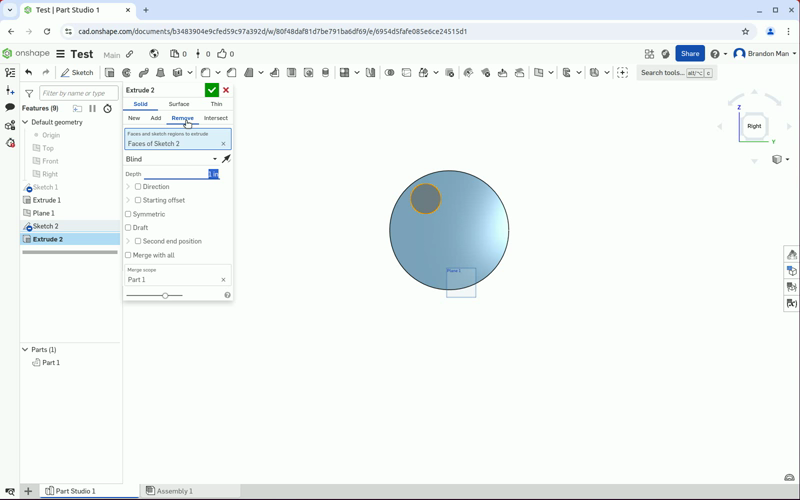
text(13.239)
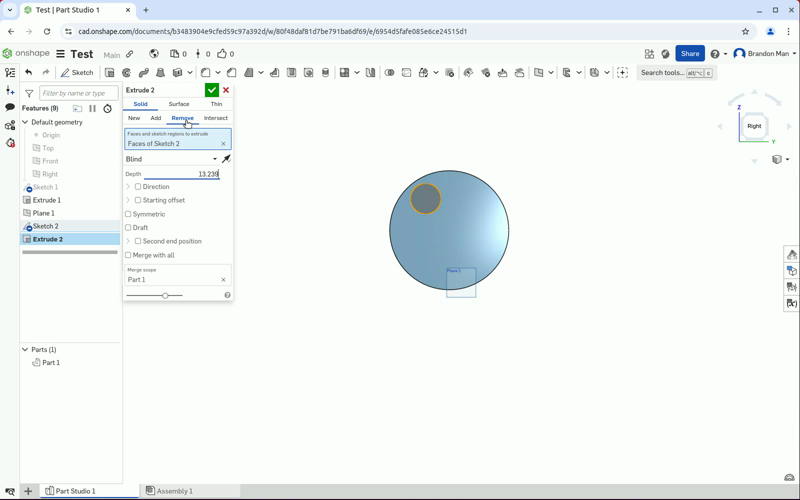
key(tab, 6)
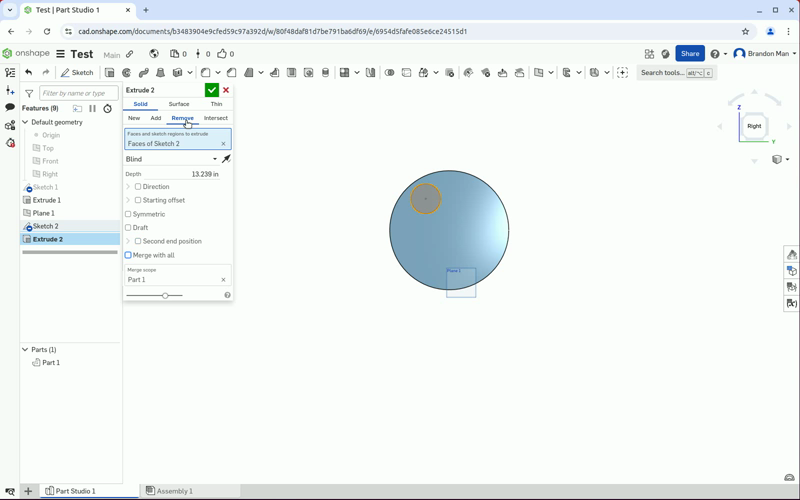
key(space)
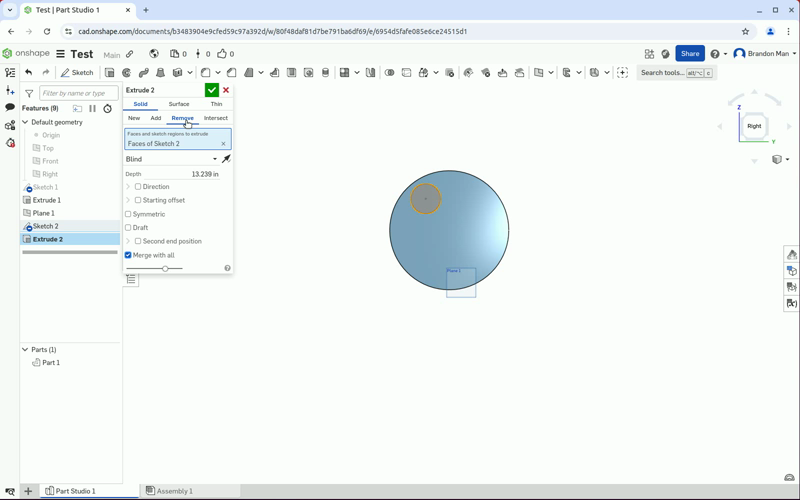
key(enter)
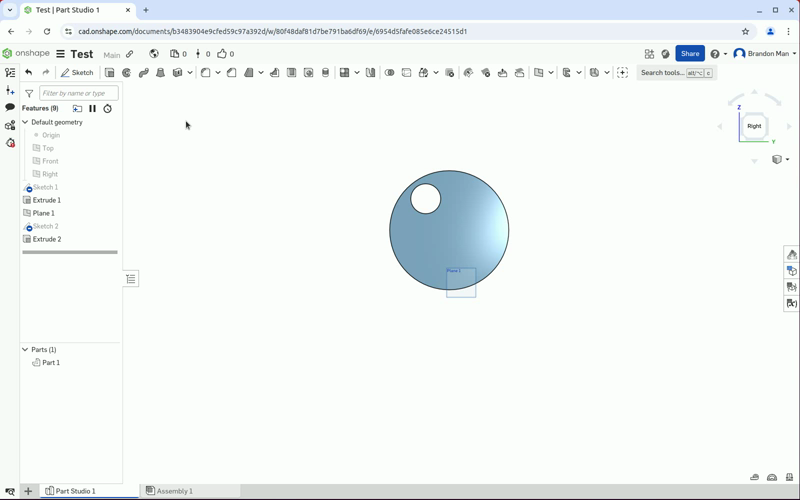
key(shift+h)
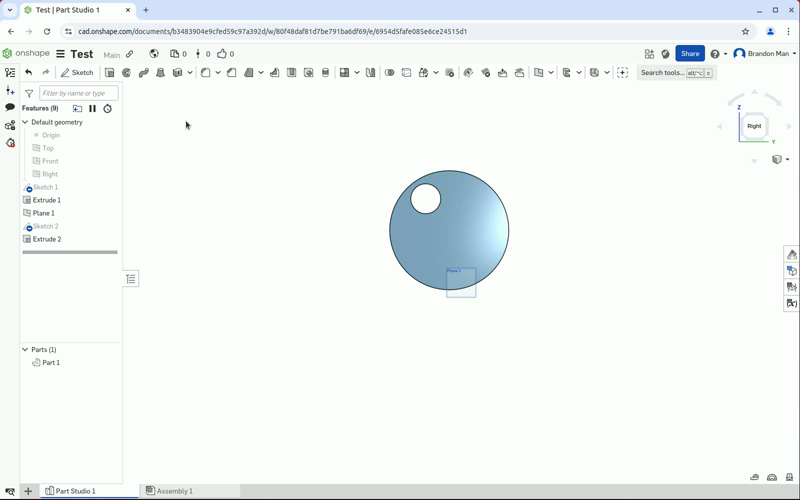
key(shift+h)
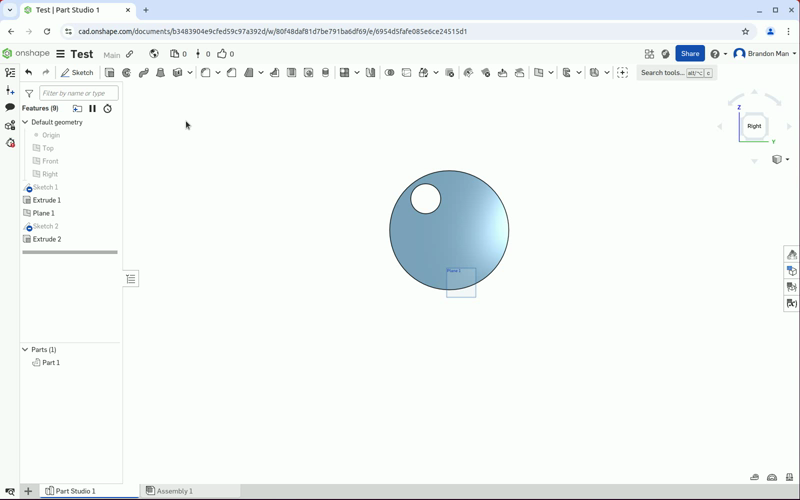
mouse_move(73, 189)
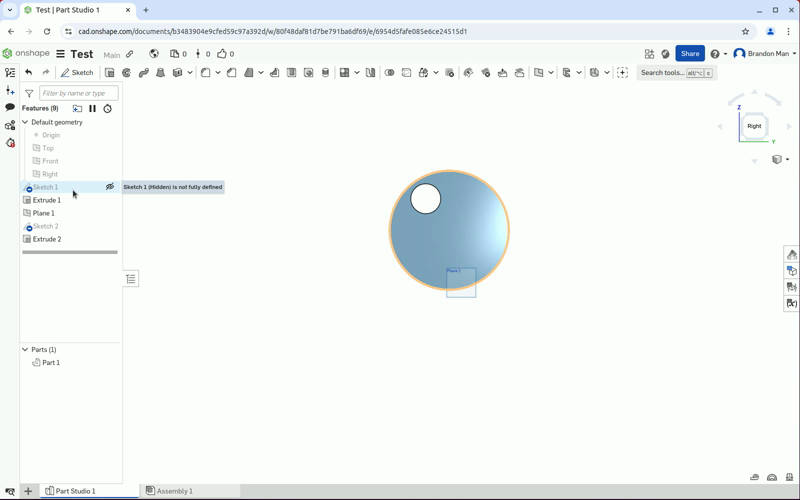
click(73, 189)
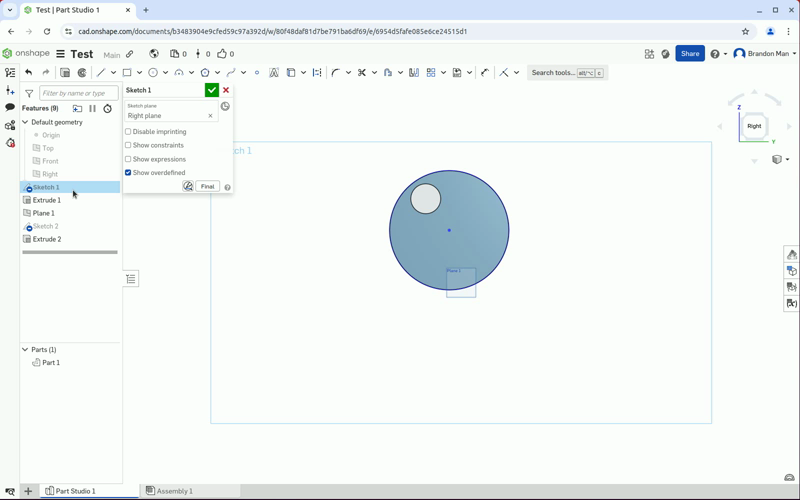
mouse_move(229, 92)
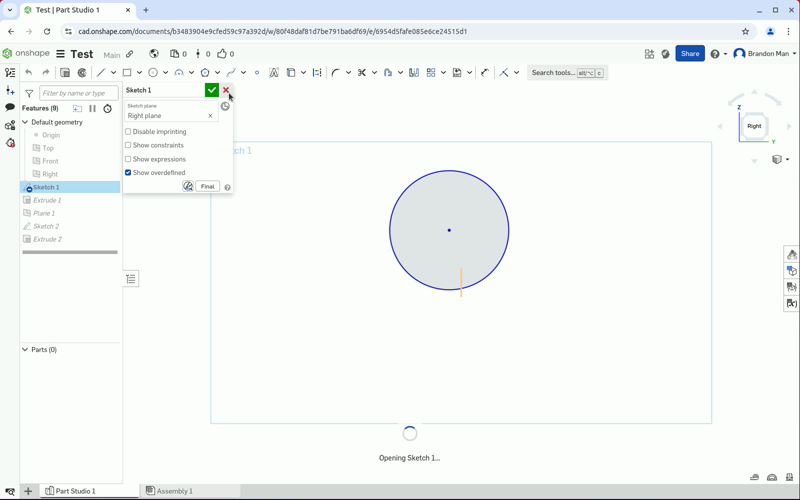
click(229, 92)
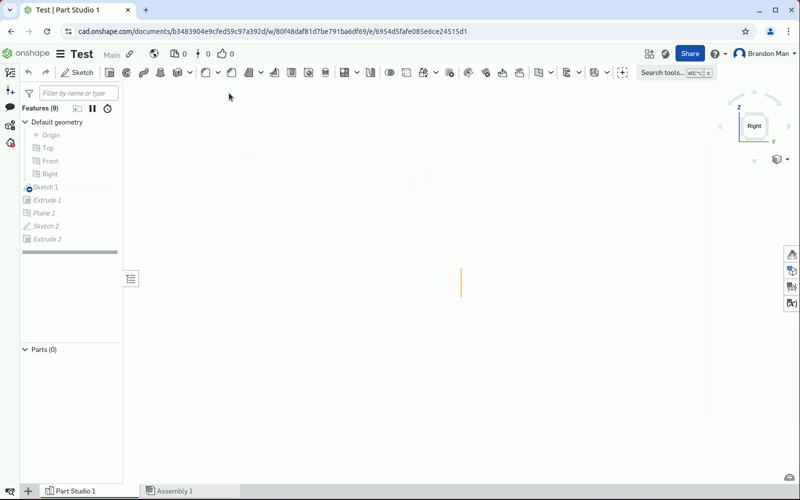
key(shift+s)
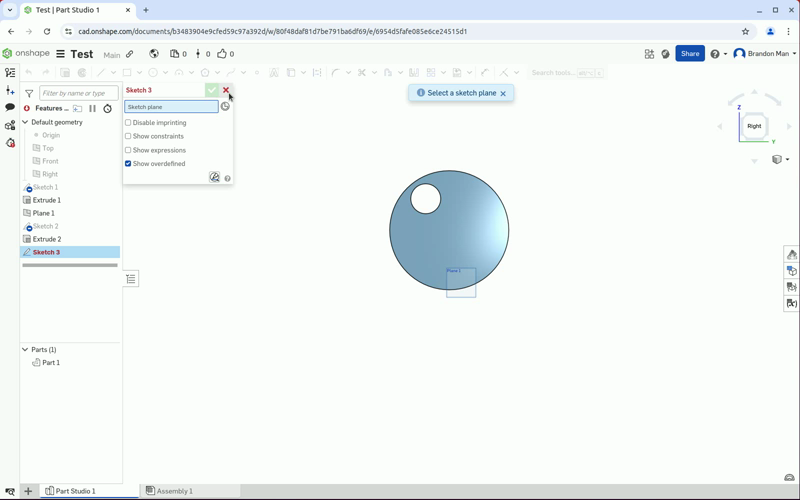
mouse_move(73, 215)
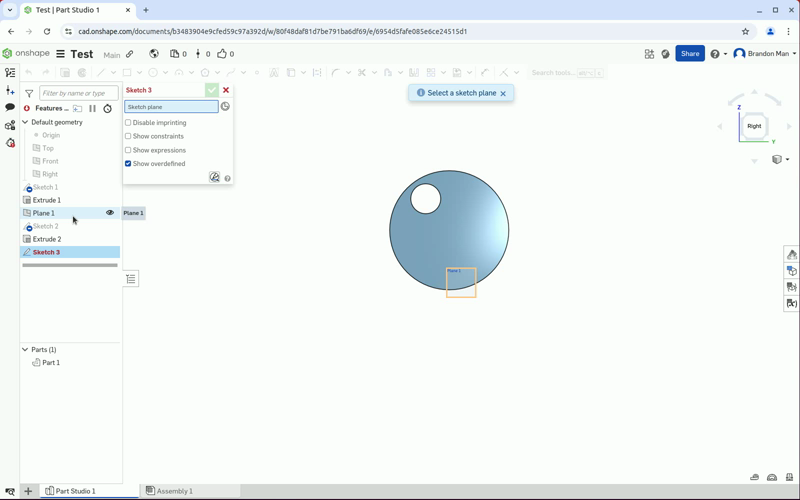
click(73, 215)
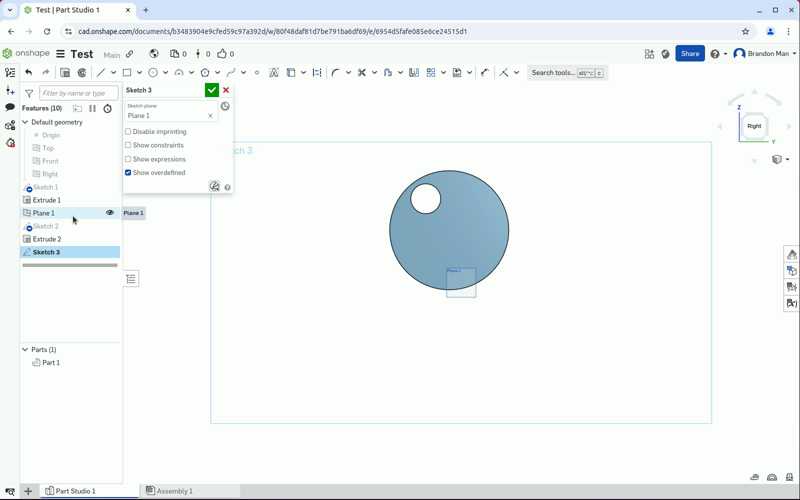
mouse_move(73, 352)
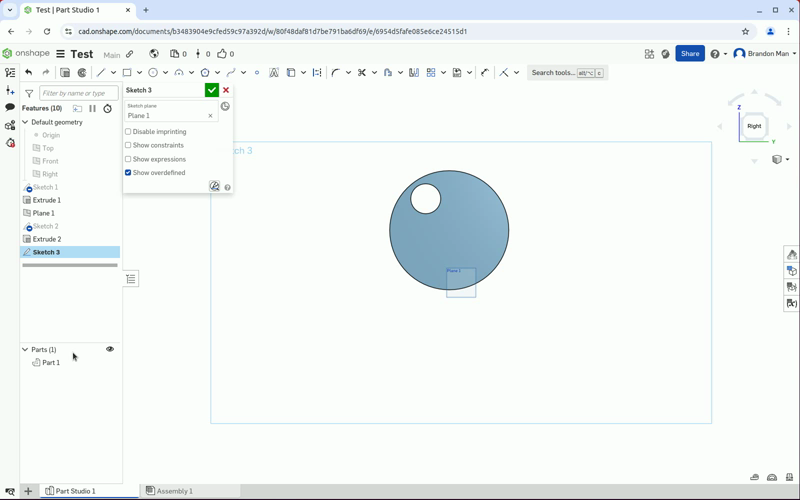
key(y)
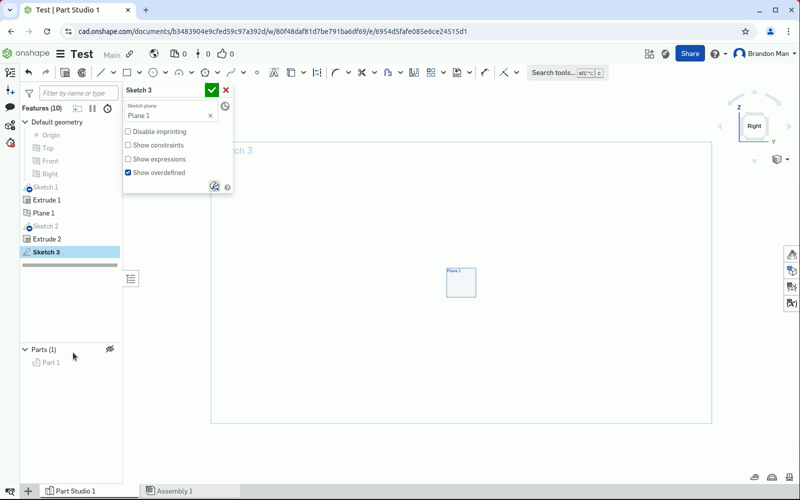
key(c)
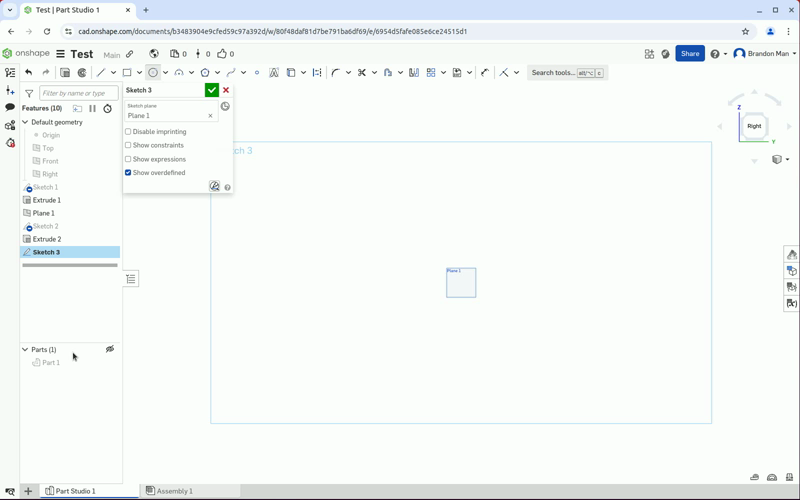
key_down(shift)
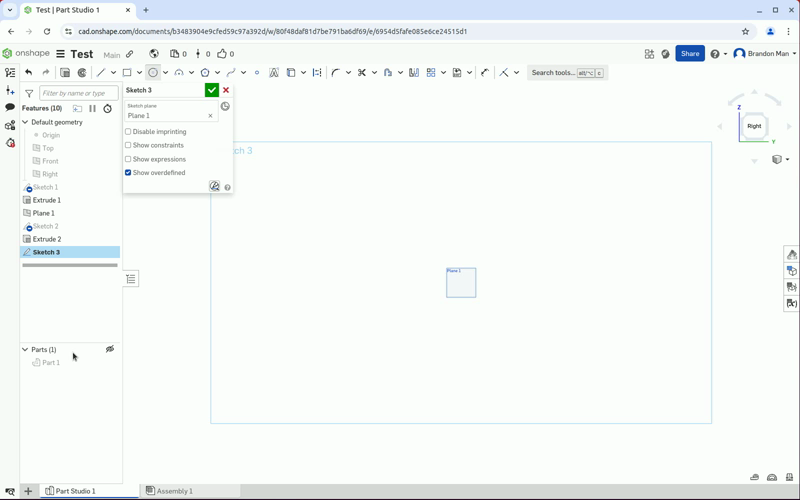
mouse_move(461, 200)
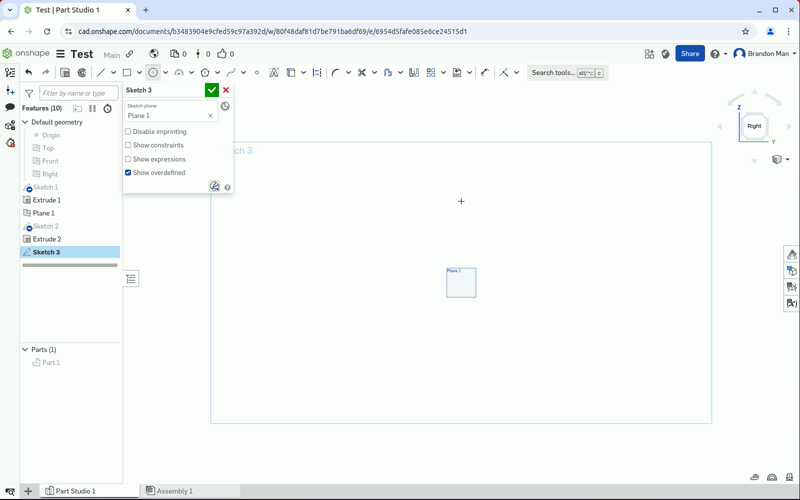
click(461, 200)
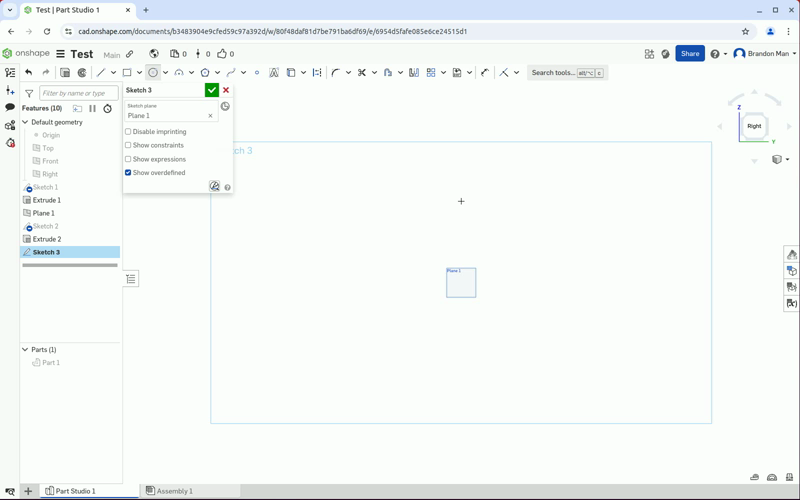
key_up(shift)
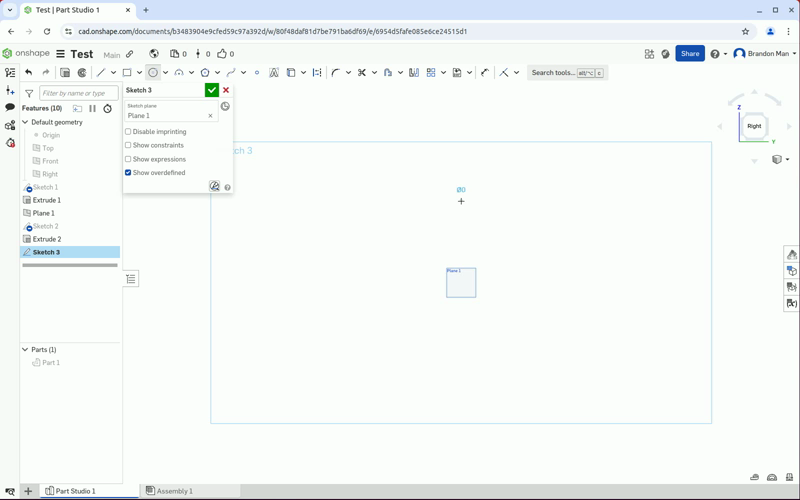
mouse_move(477, 200)
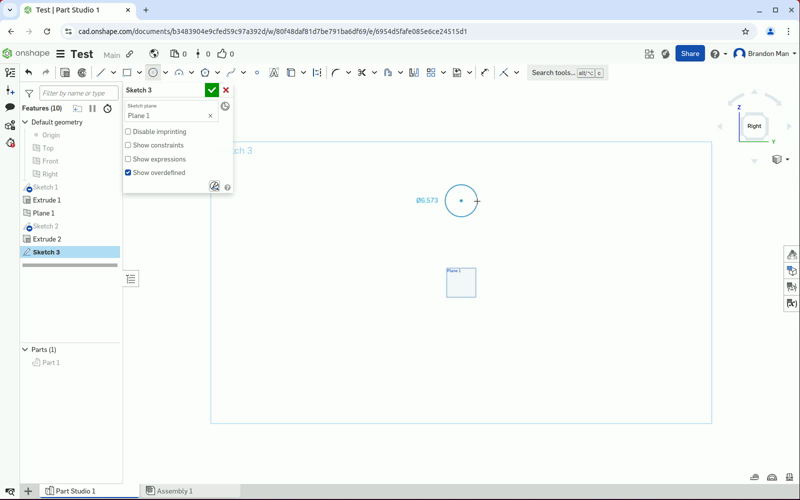
click(477, 200)
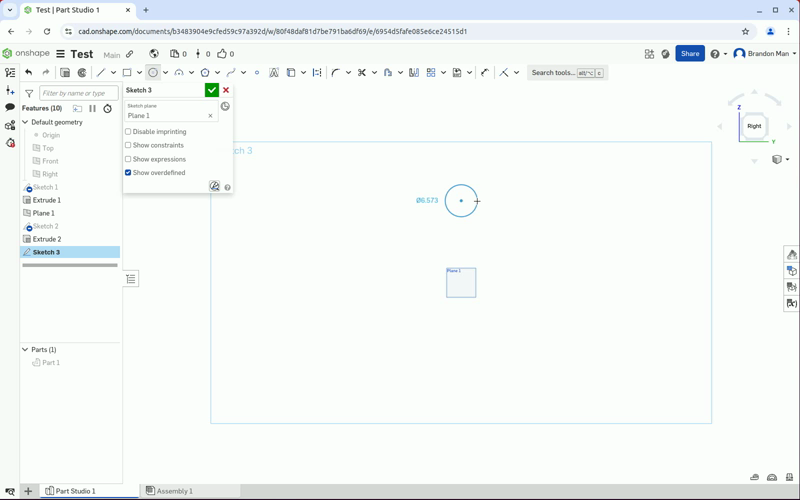
key(esc)
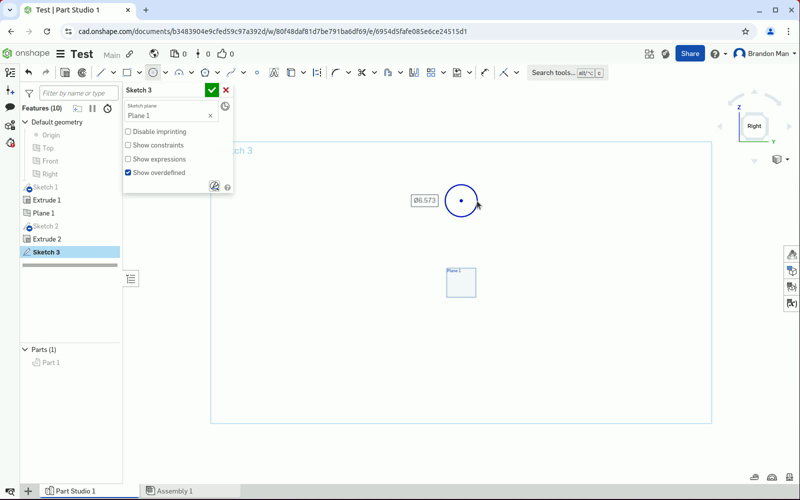
mouse_move(457, 207)
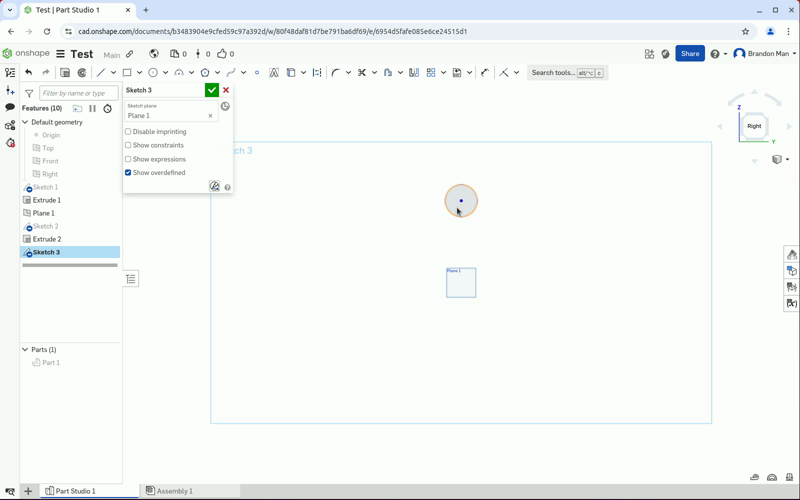
scroll(6)
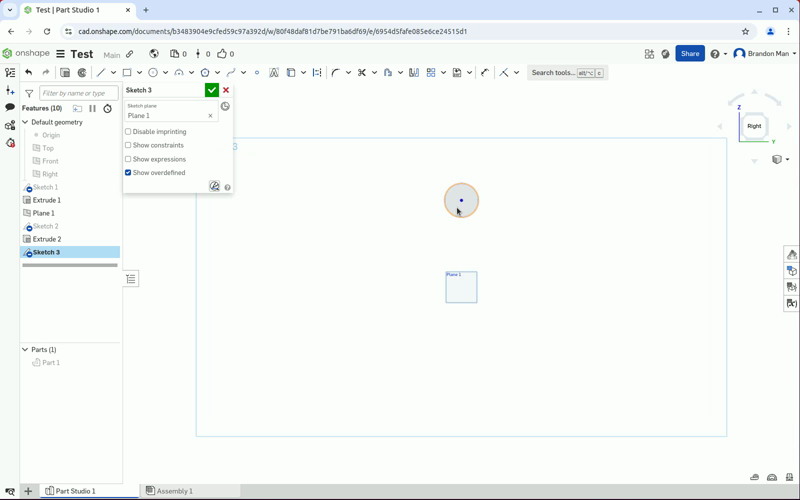
scroll(6)
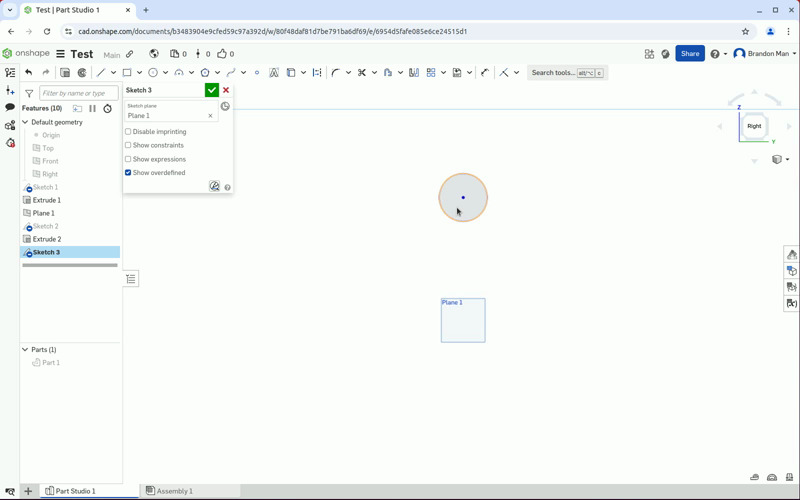
scroll(6)
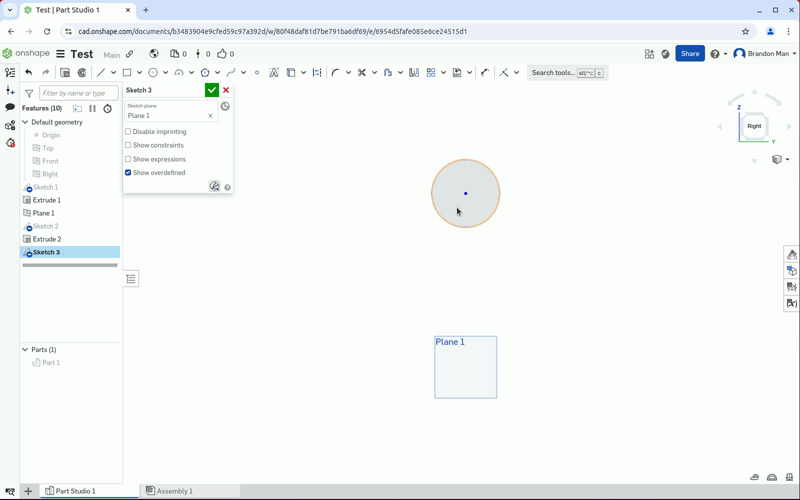
scroll(6)
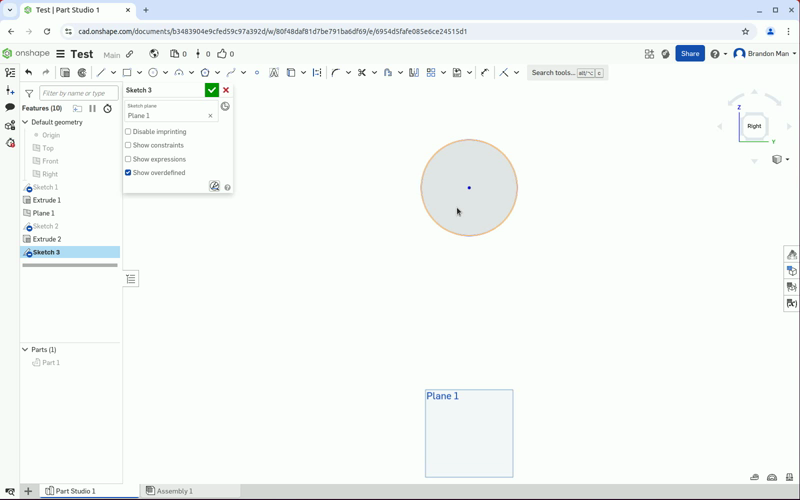
scroll(6)
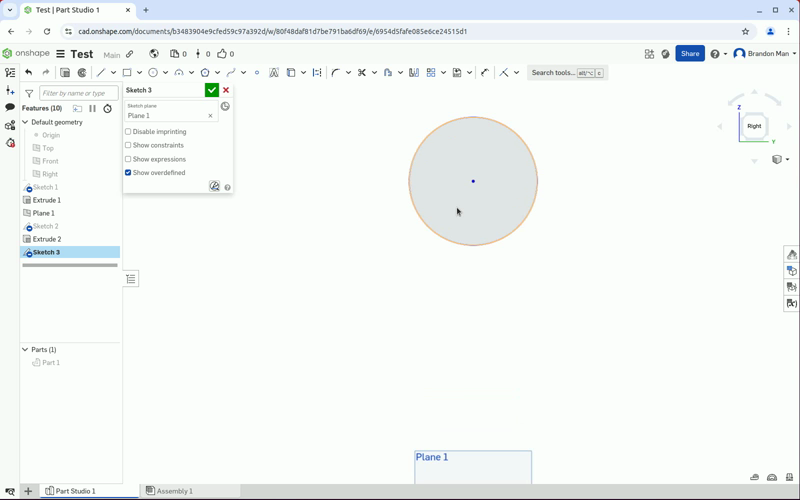
scroll(6)
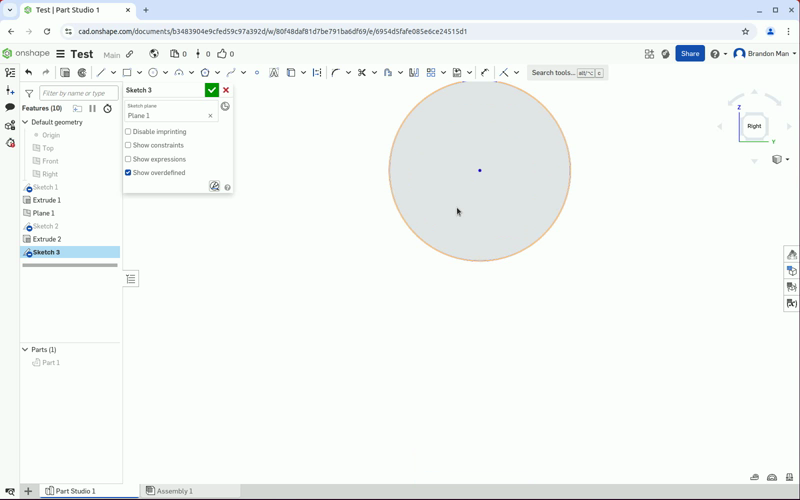
scroll(6)
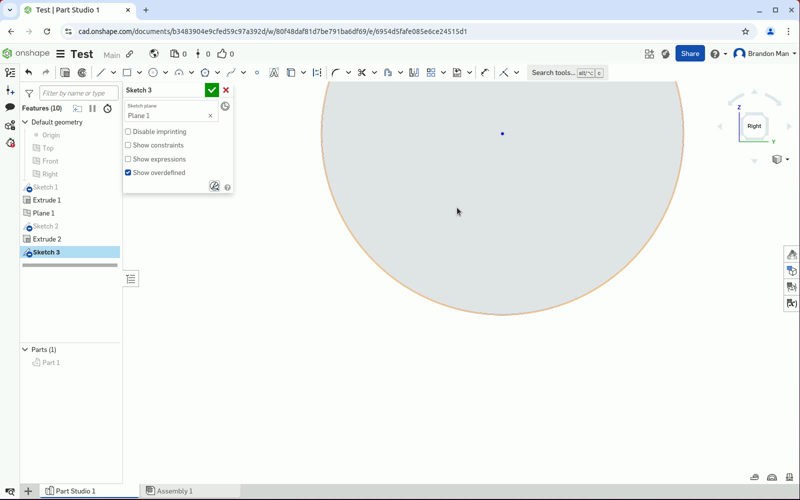
click(457, 207)
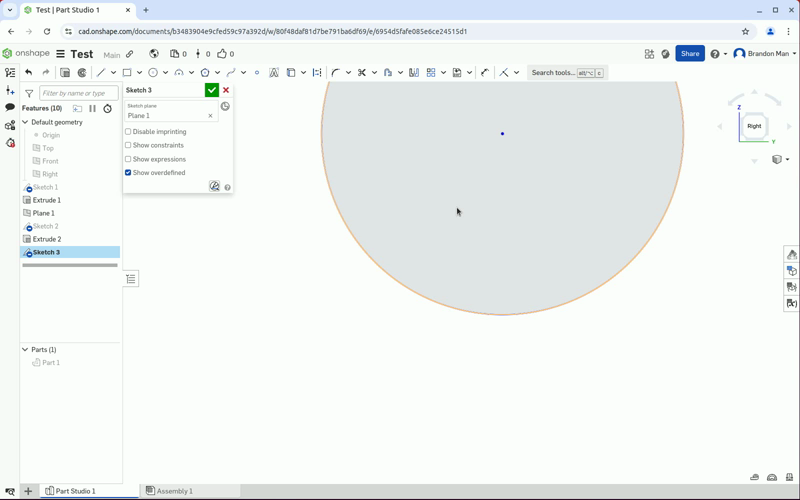
scroll(-6)
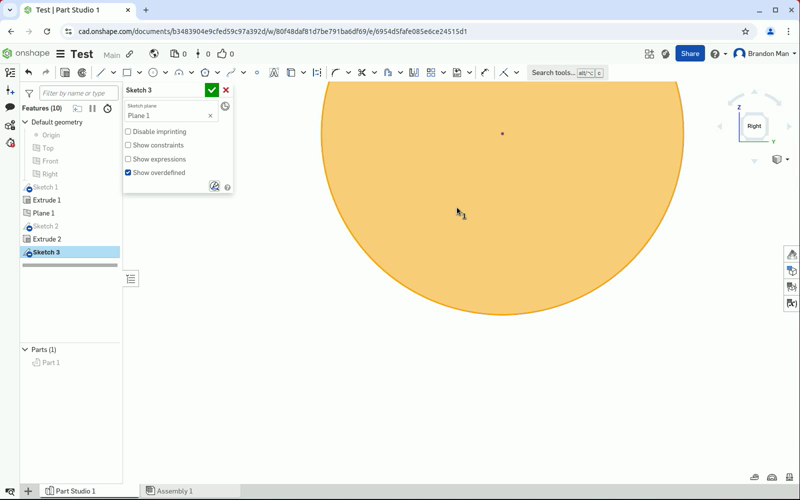
scroll(-6)
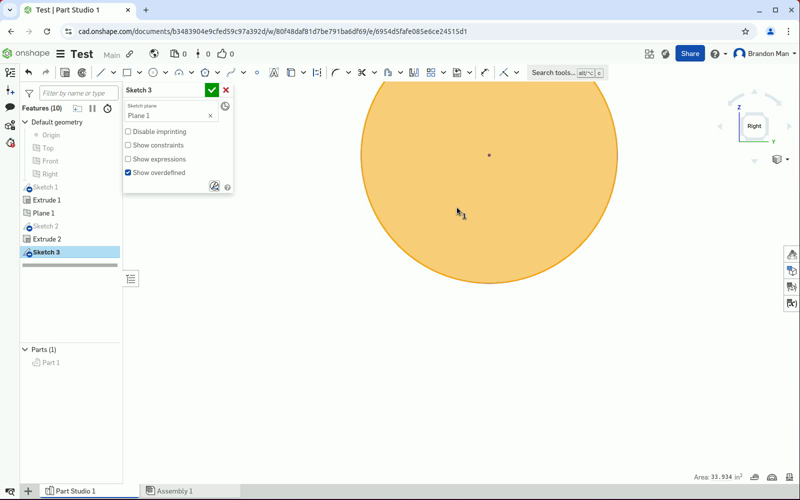
scroll(-6)
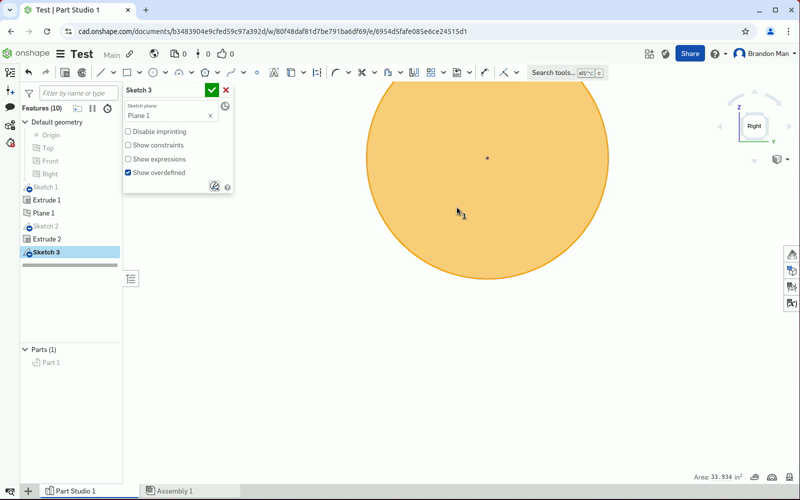
scroll(-6)
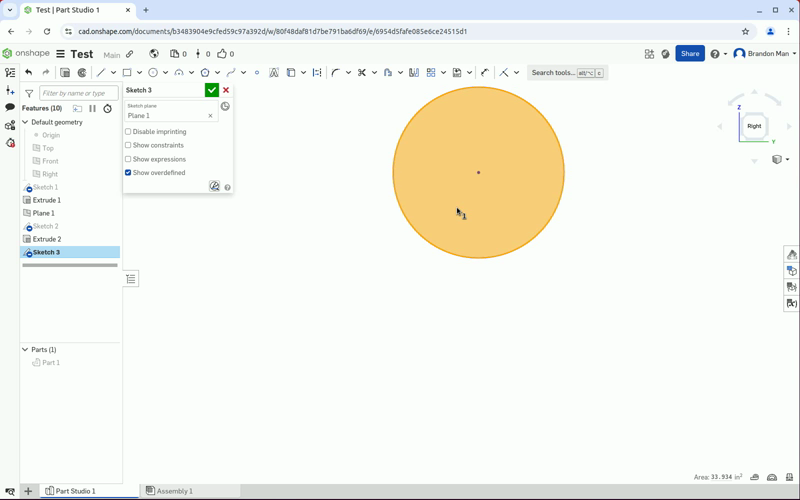
scroll(-6)
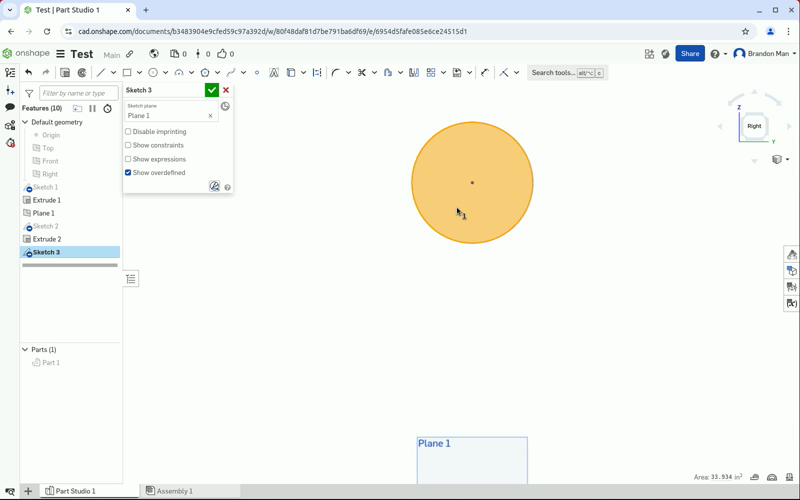
scroll(-6)
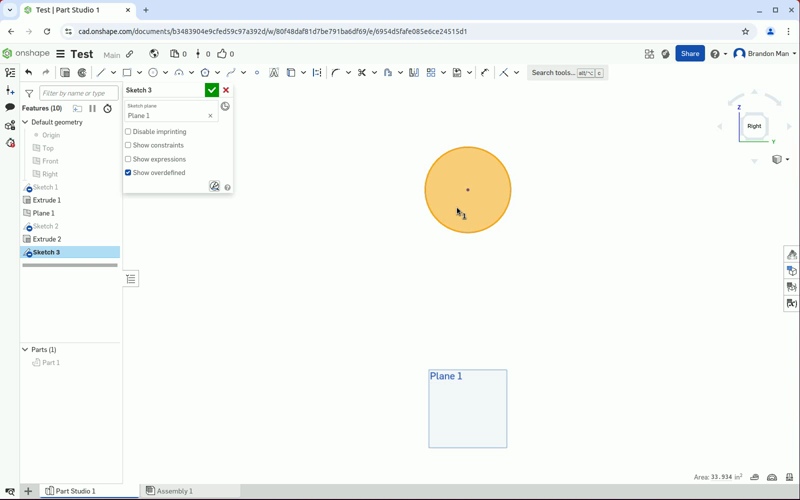
scroll(-6)
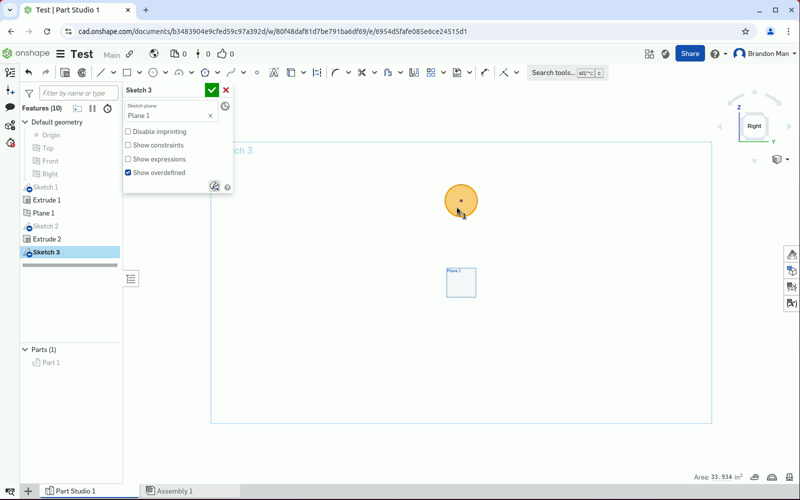
mouse_move(73, 352)
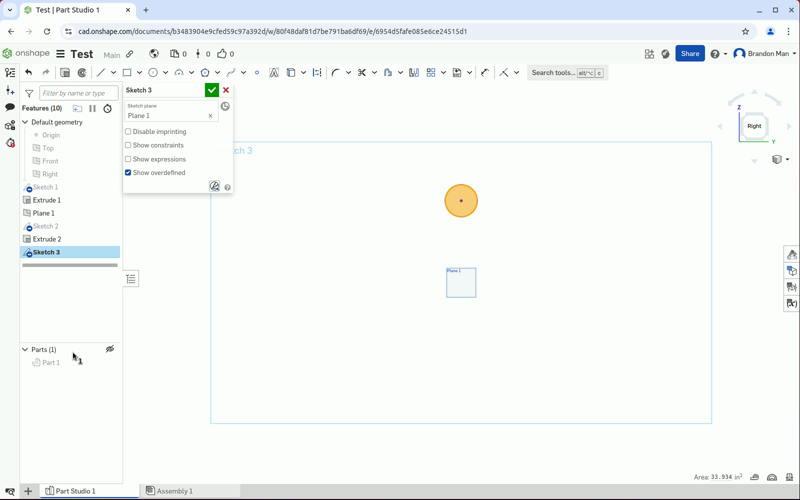
key(shift+y)
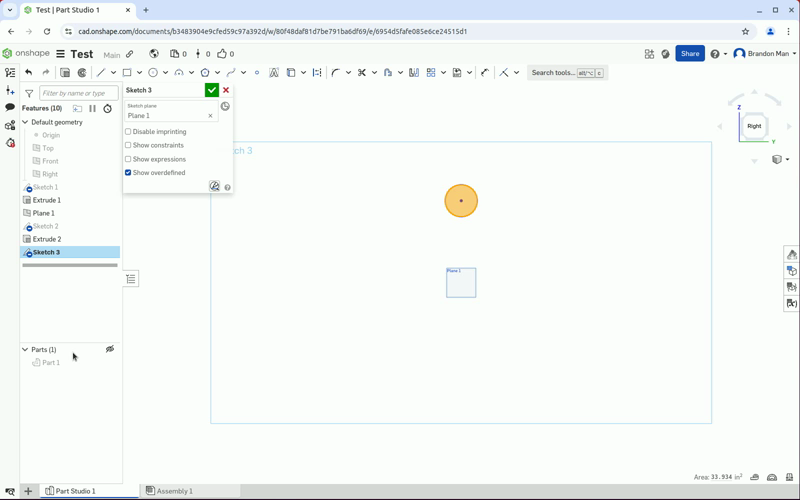
key(shift+e)
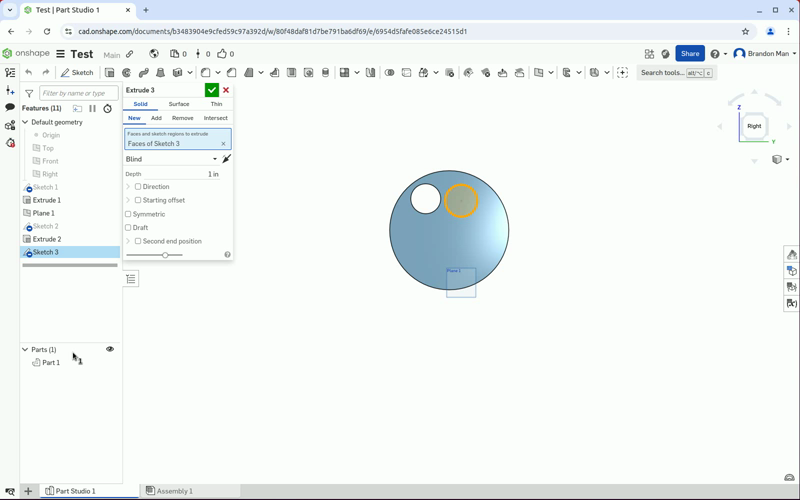
mouse_move(143, 106)
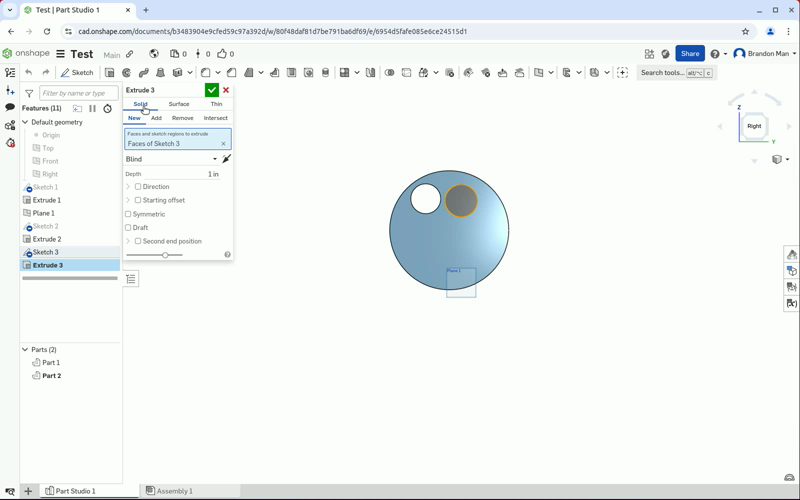
click(143, 106)
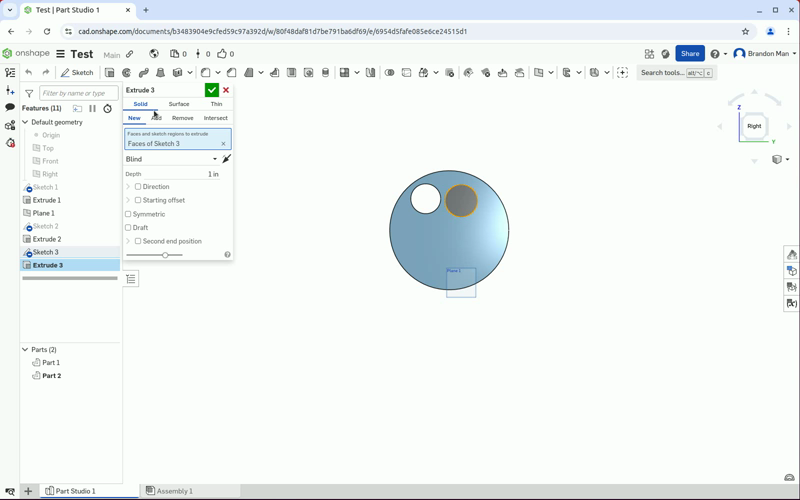
mouse_move(186, 120)
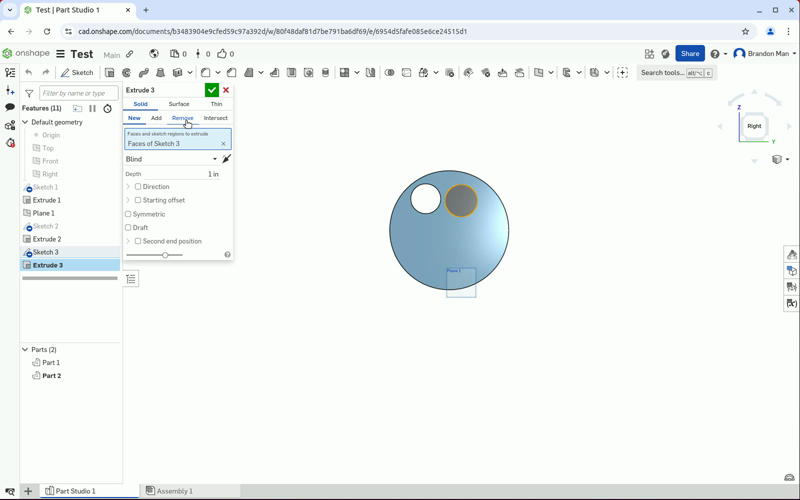
click(186, 120)
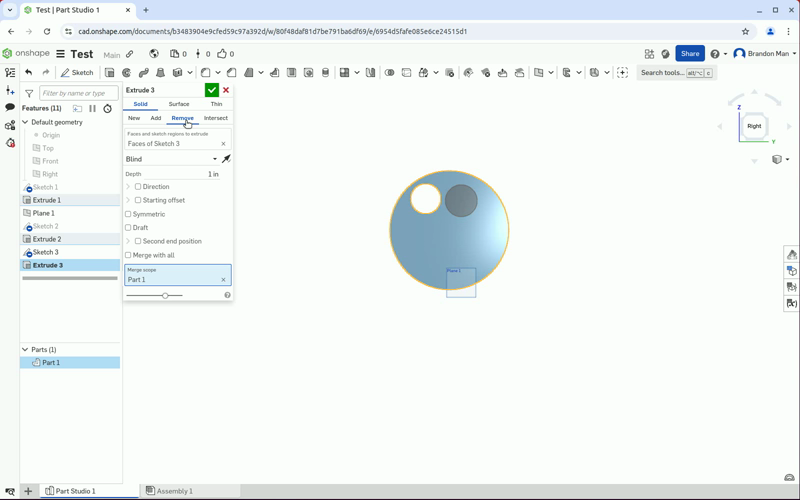
key(tab, 4)
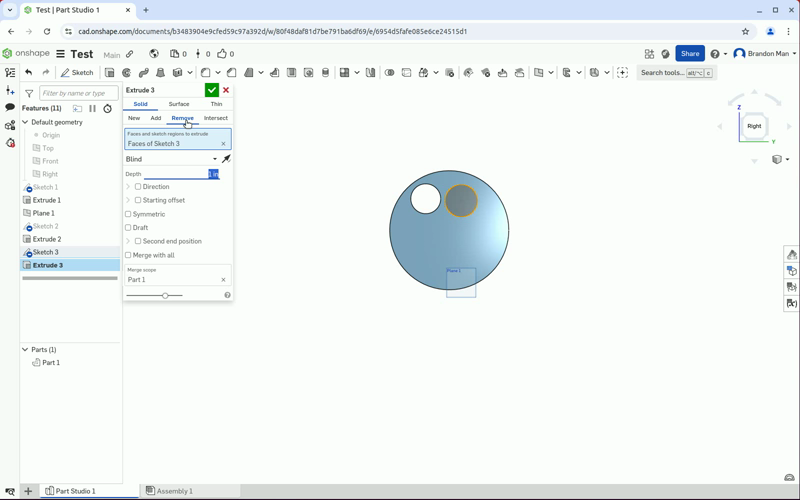
text(13.239)
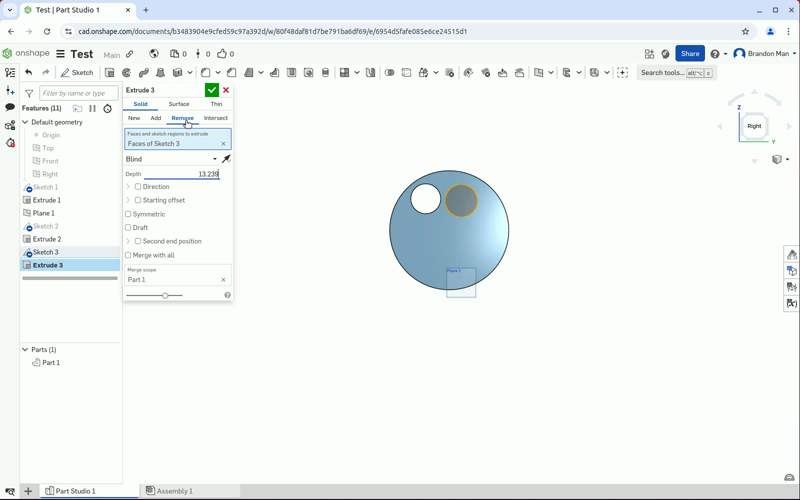
key(tab, 6)
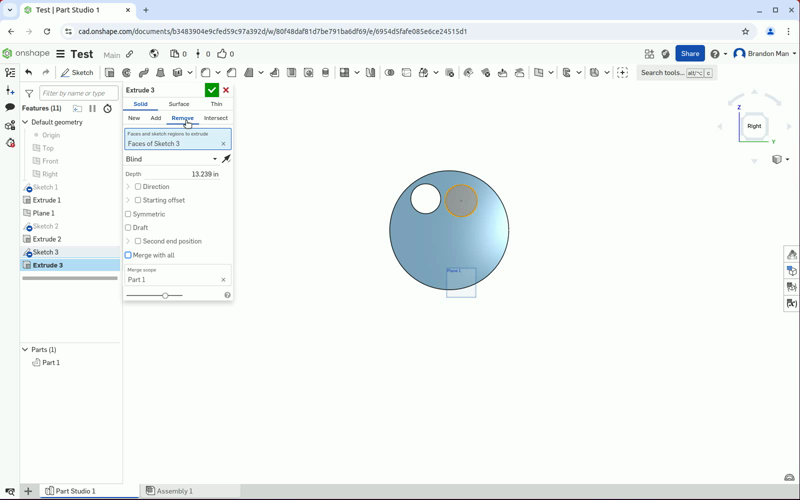
key(space)
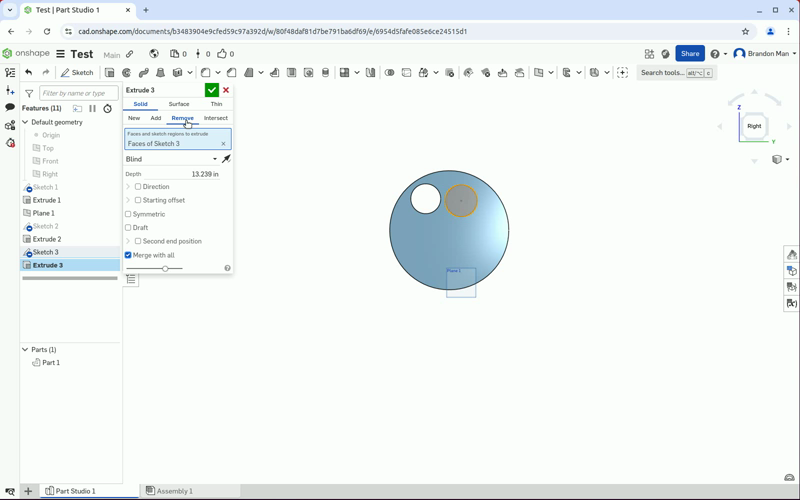
key(enter)
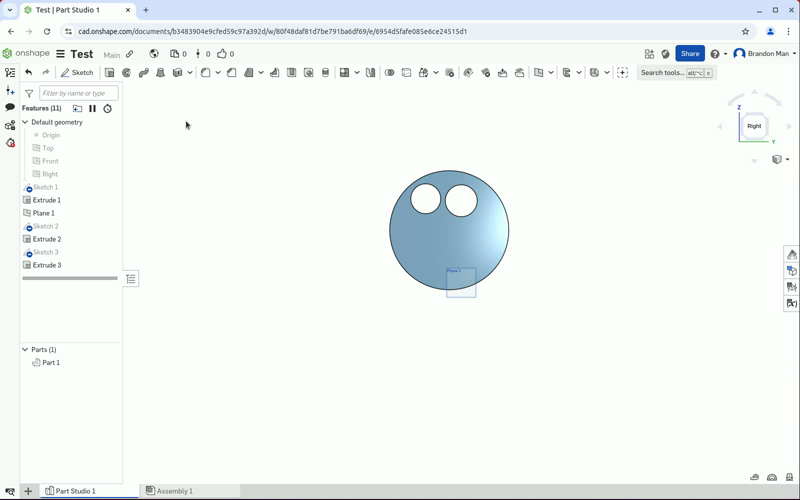
key(shift+h)
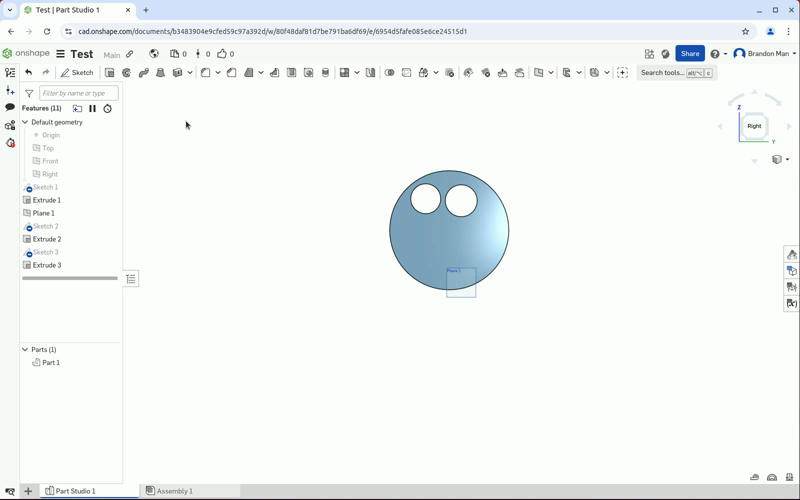
key(shift+h)
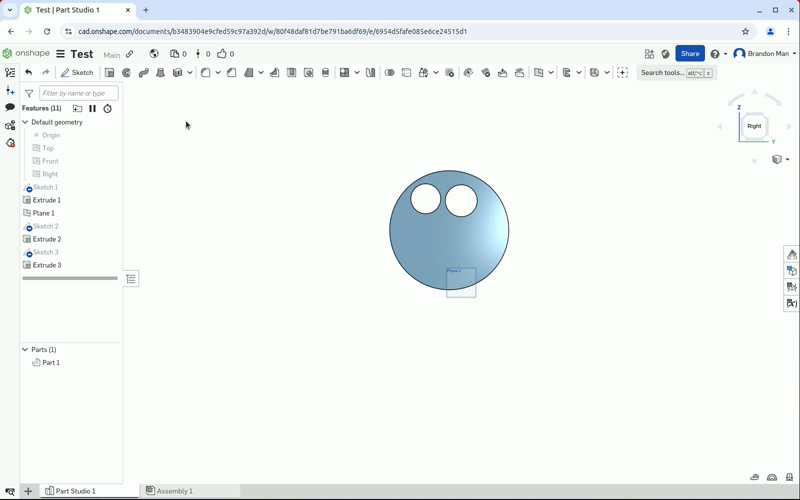
mouse_move(73, 189)
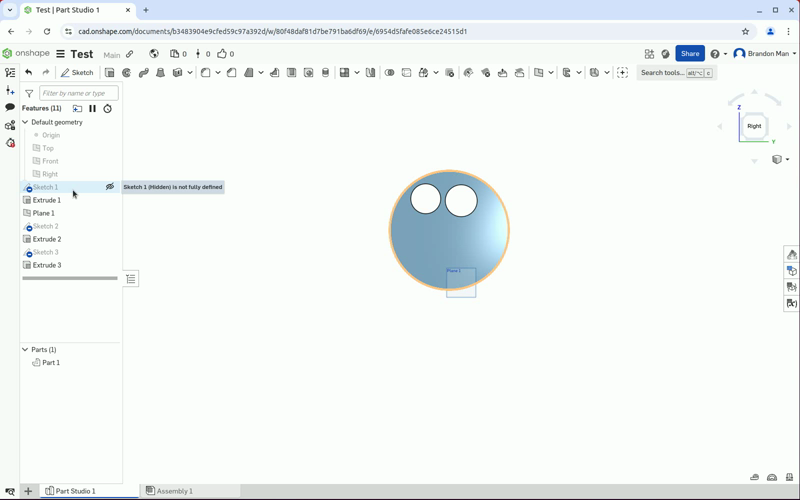
click(73, 189)
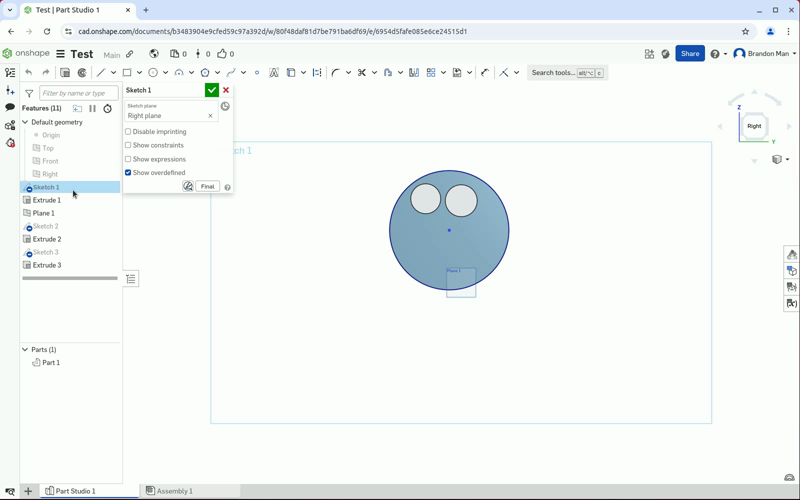
mouse_move(229, 92)
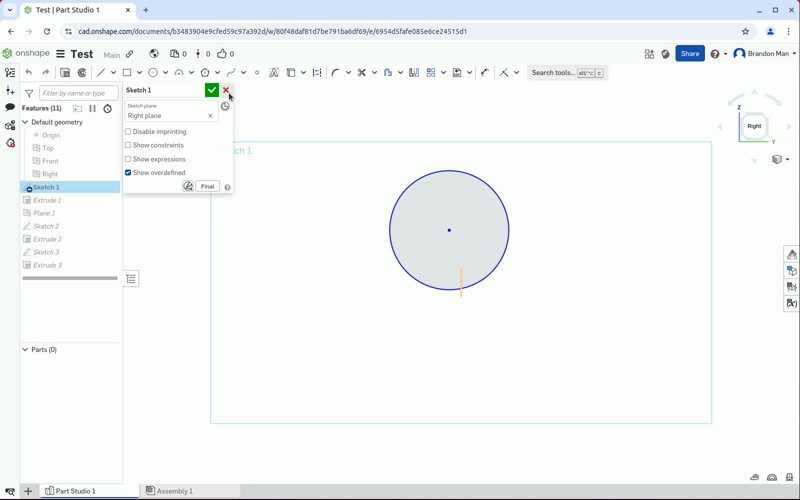
click(229, 92)
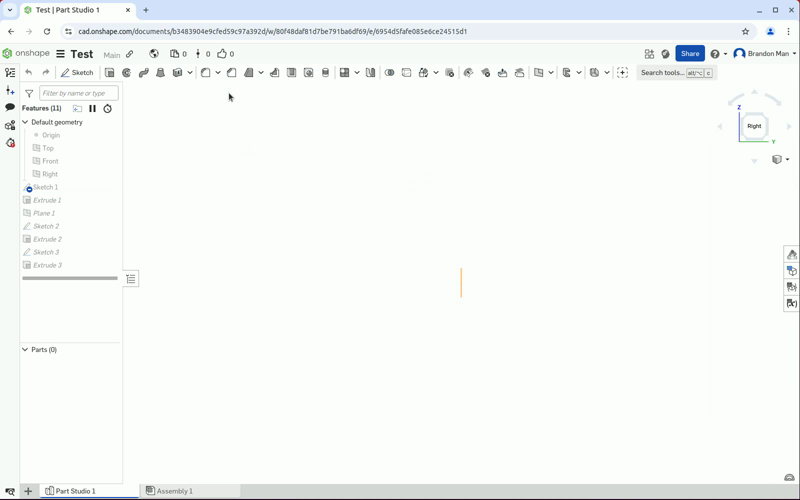
key(shift+s)
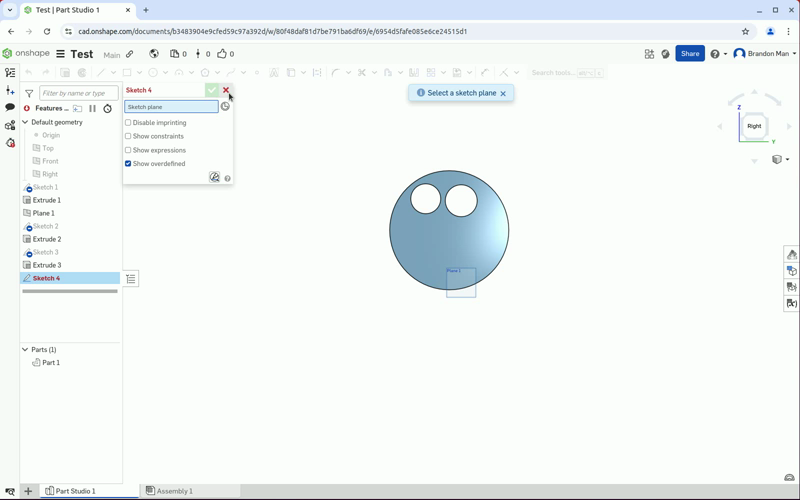
mouse_move(73, 215)
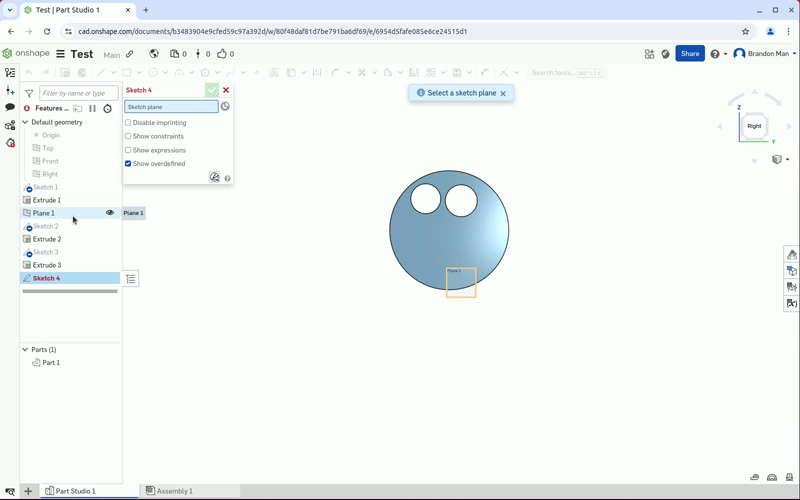
click(73, 215)
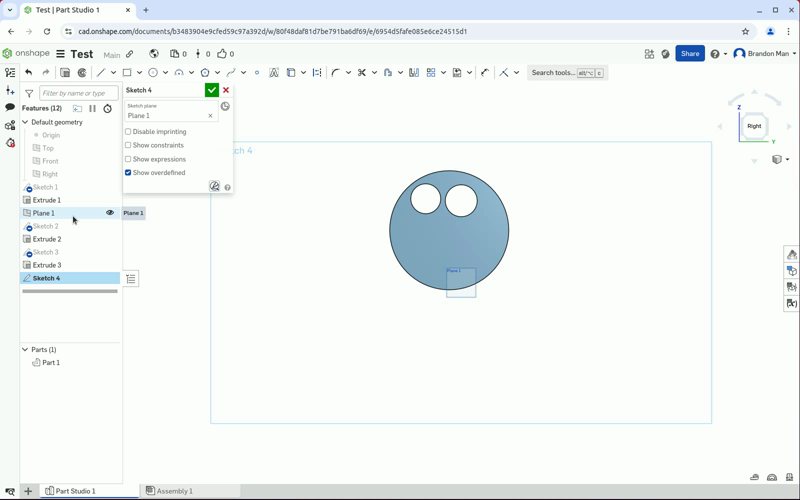
mouse_move(73, 352)
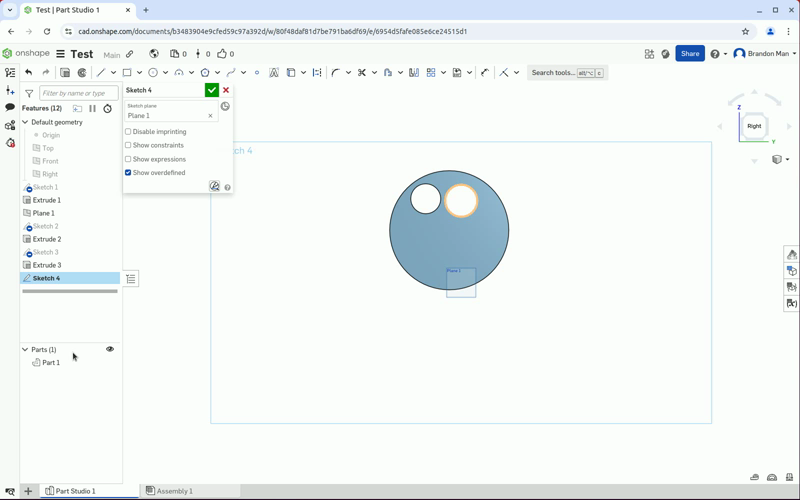
key(y)
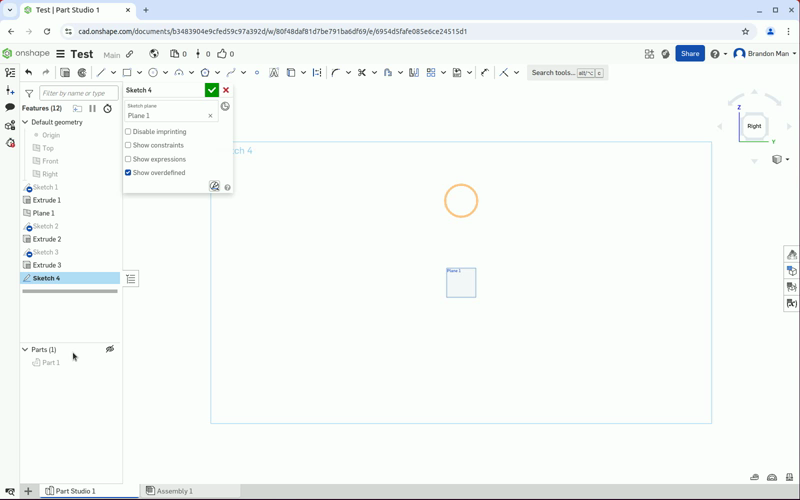
key(c)
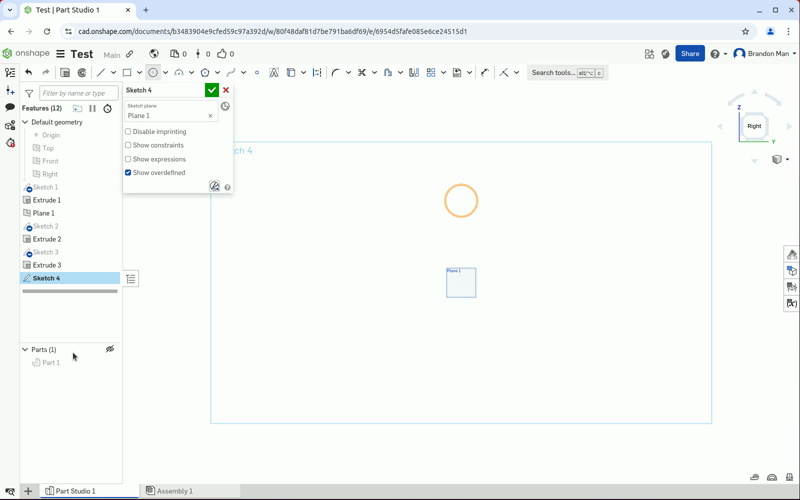
key_down(shift)
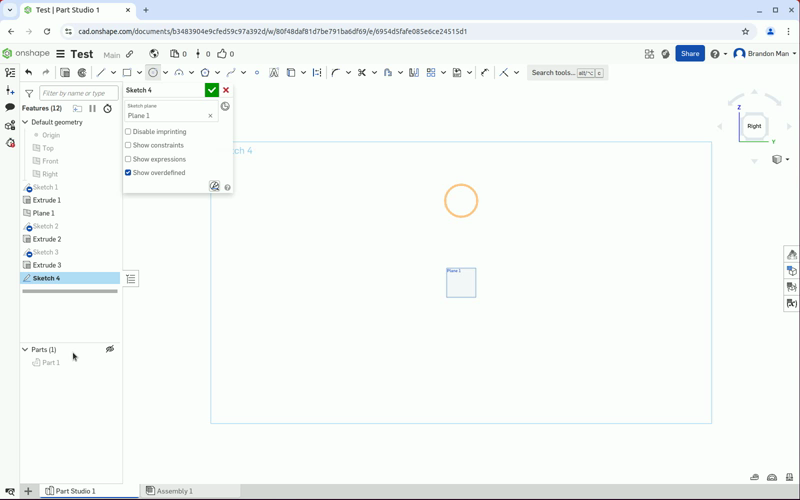
mouse_move(419, 231)
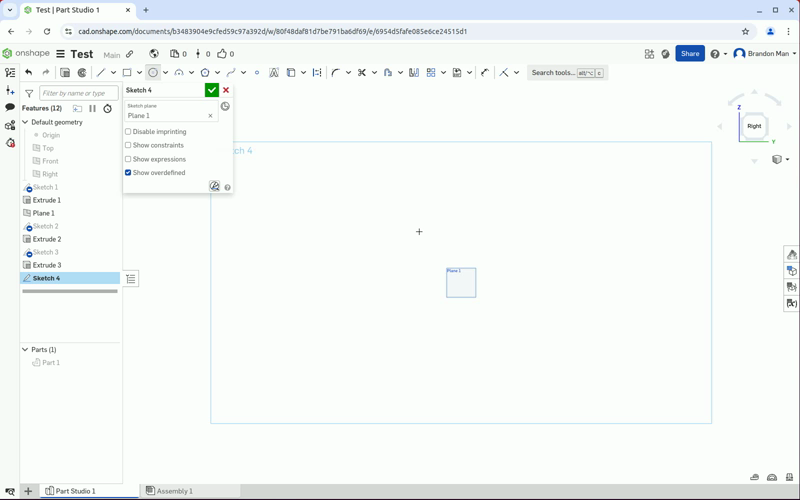
click(419, 231)
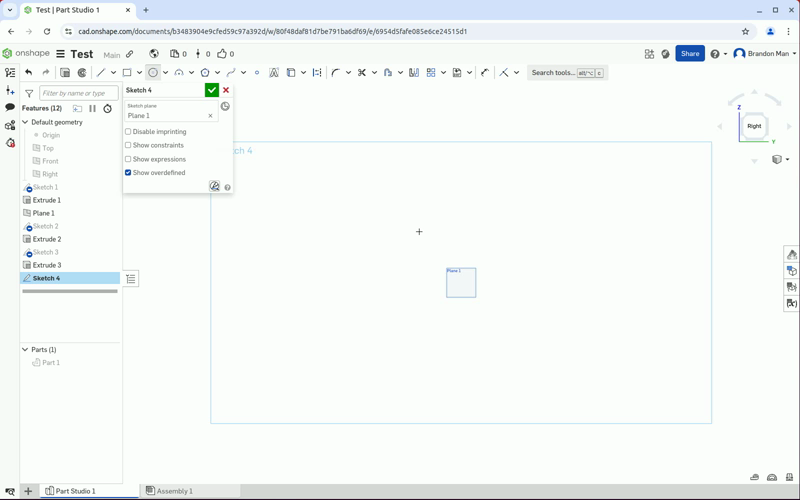
key_up(shift)
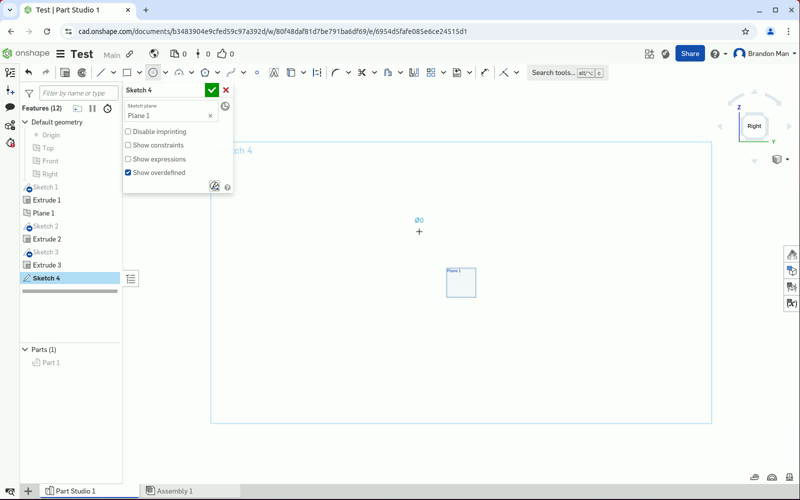
mouse_move(433, 231)
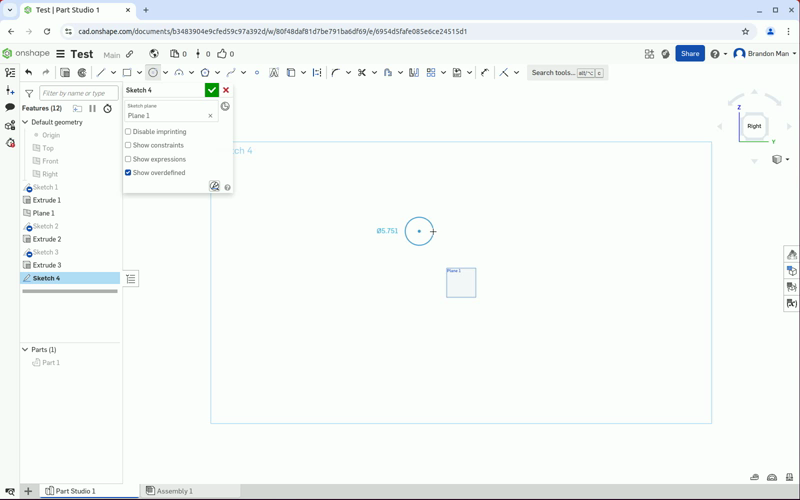
click(433, 231)
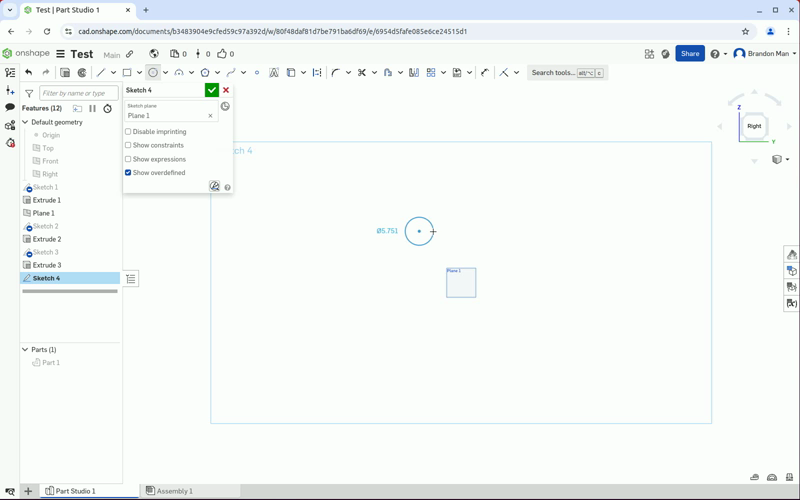
key(esc)
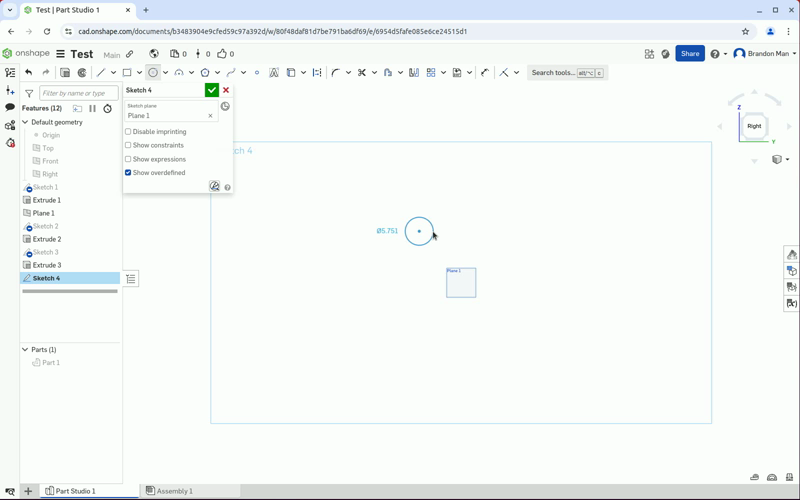
mouse_move(413, 224)
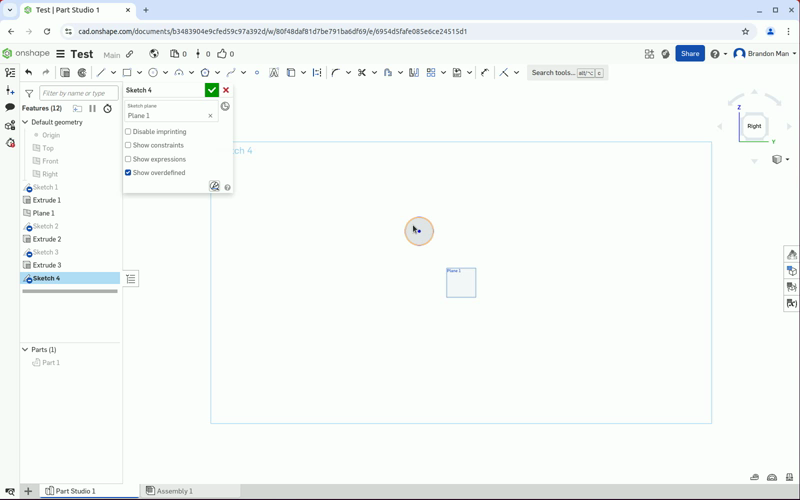
scroll(6)
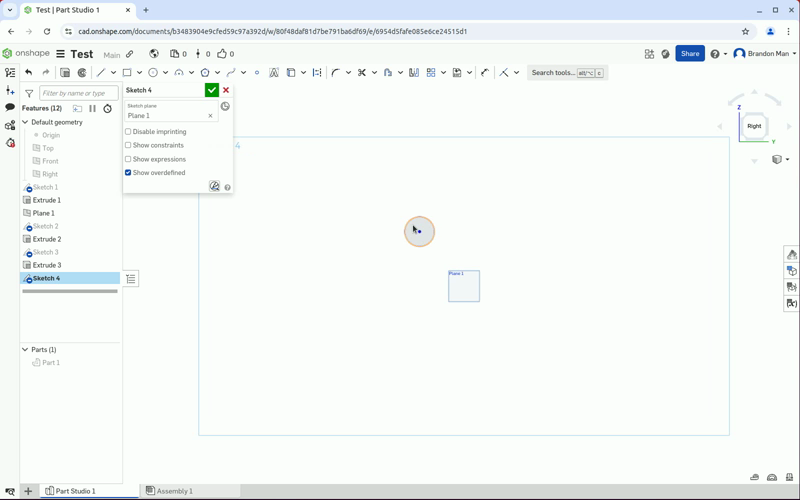
scroll(6)
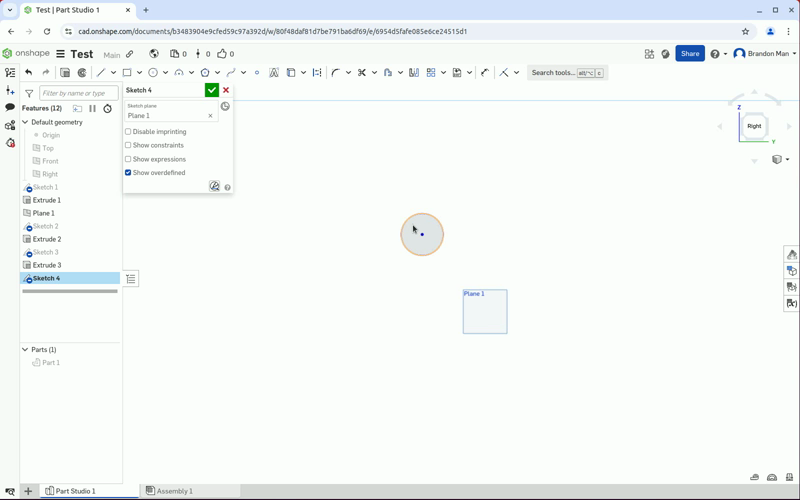
scroll(6)
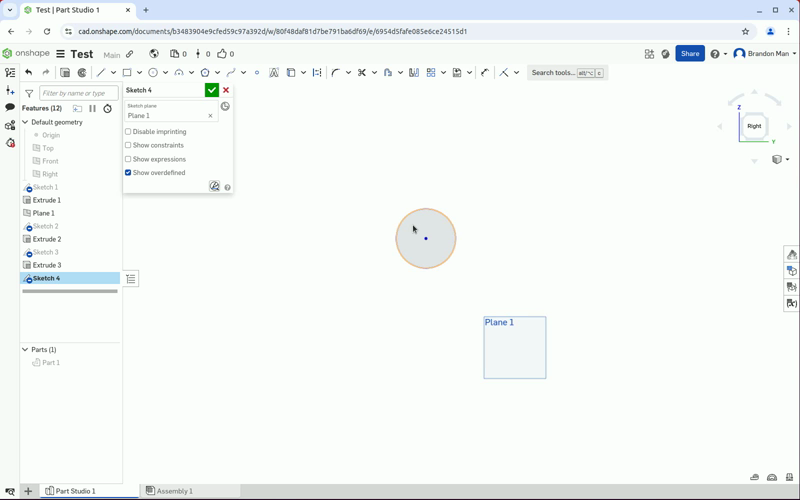
scroll(6)
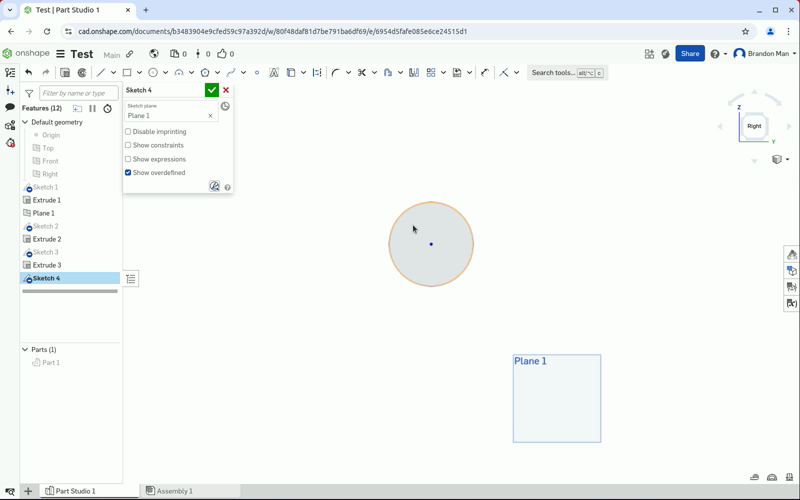
scroll(6)
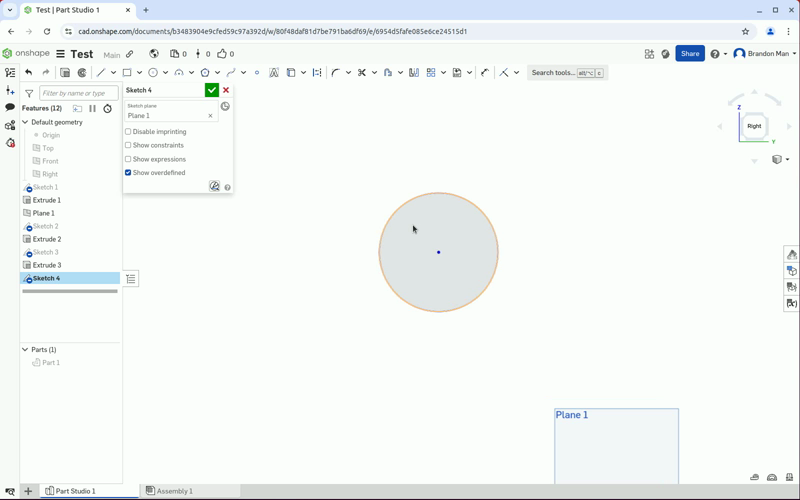
scroll(6)
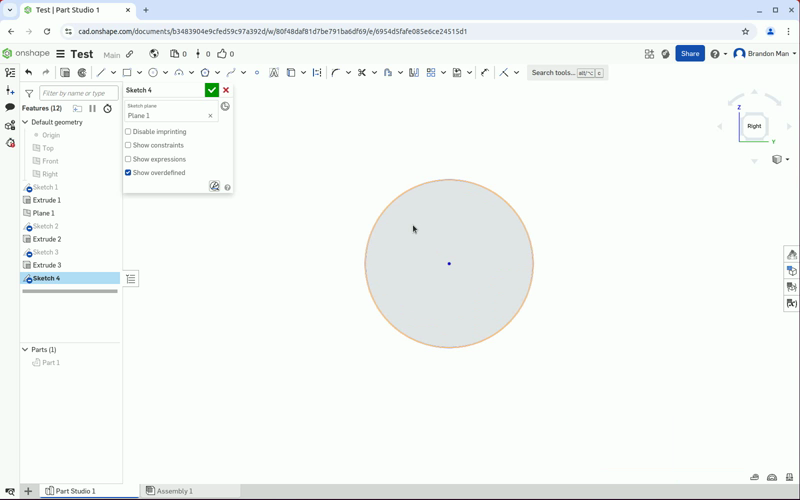
scroll(6)
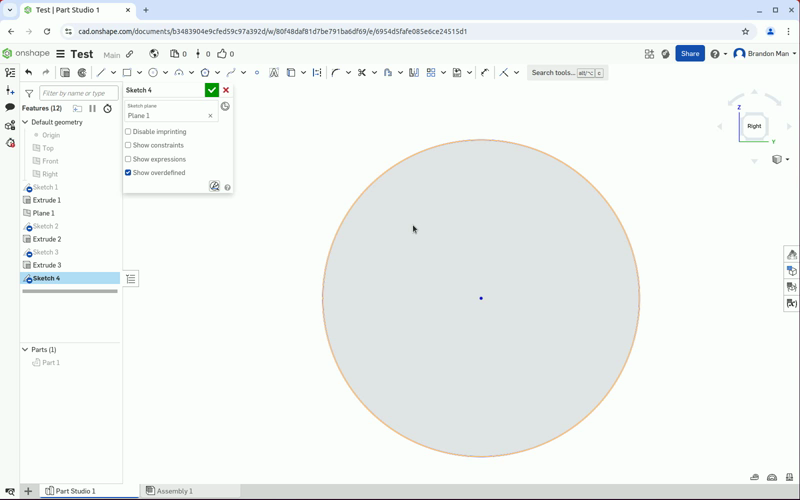
click(413, 224)
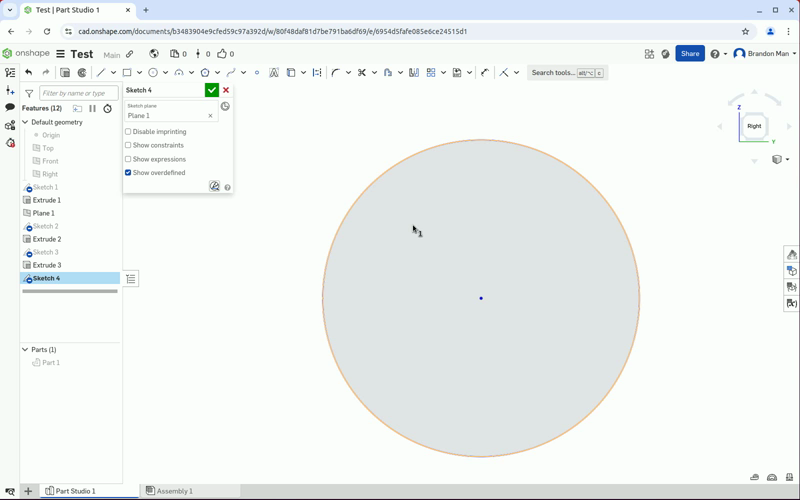
scroll(-6)
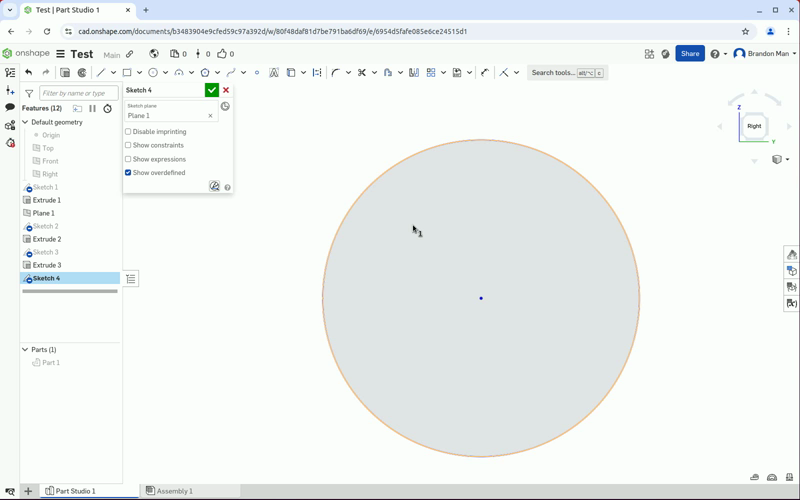
scroll(-6)
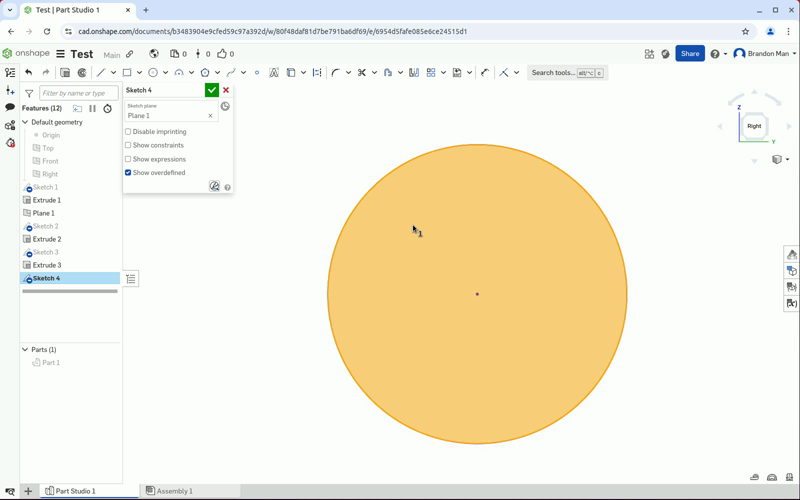
scroll(-6)
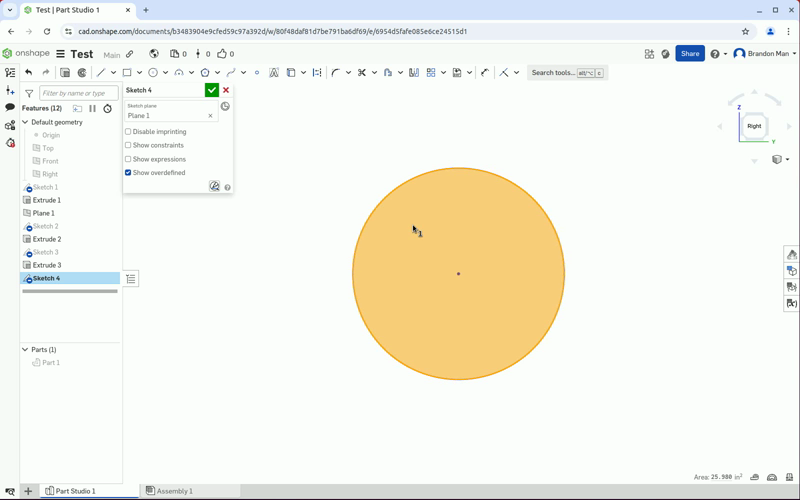
scroll(-6)
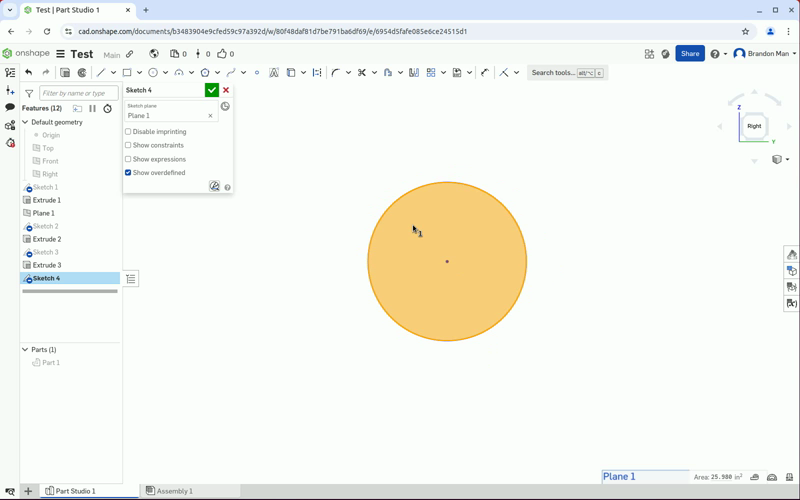
scroll(-6)
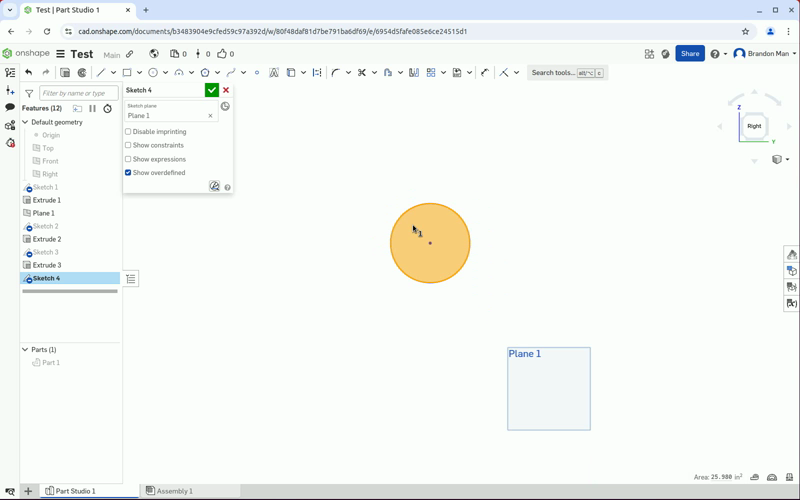
scroll(-6)
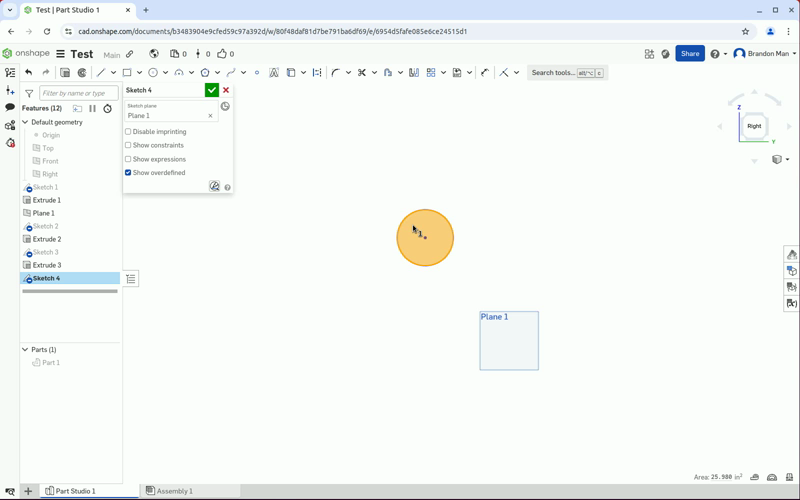
scroll(-6)
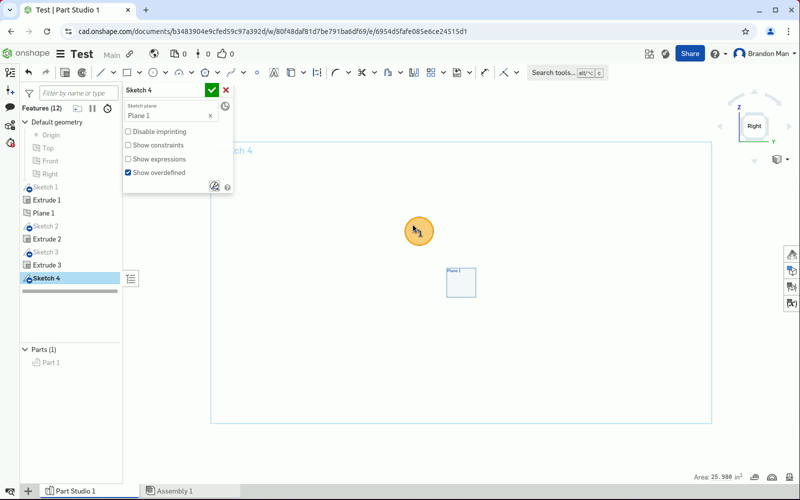
mouse_move(73, 352)
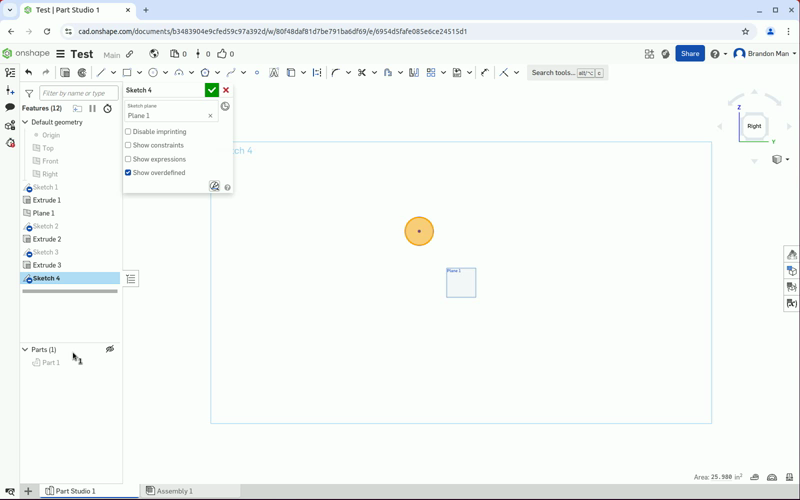
key(shift+y)
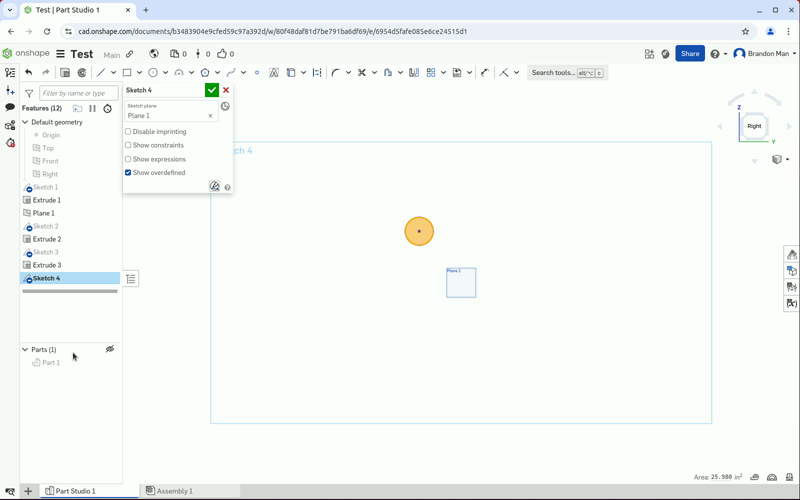
key(shift+e)
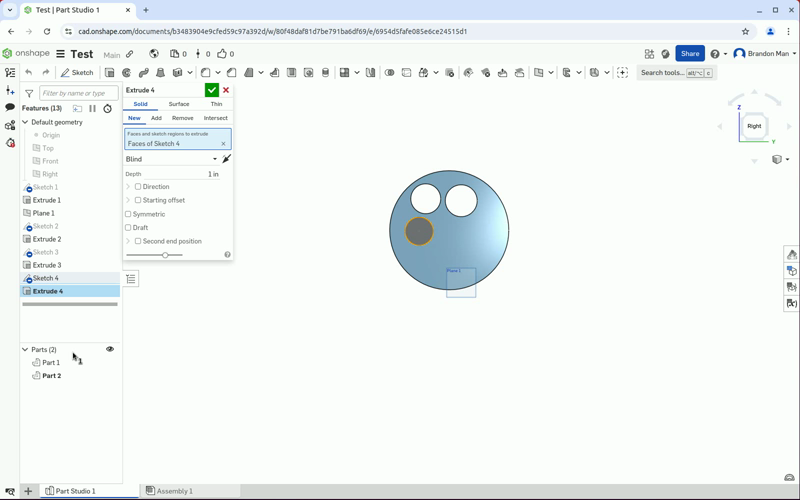
mouse_move(143, 106)
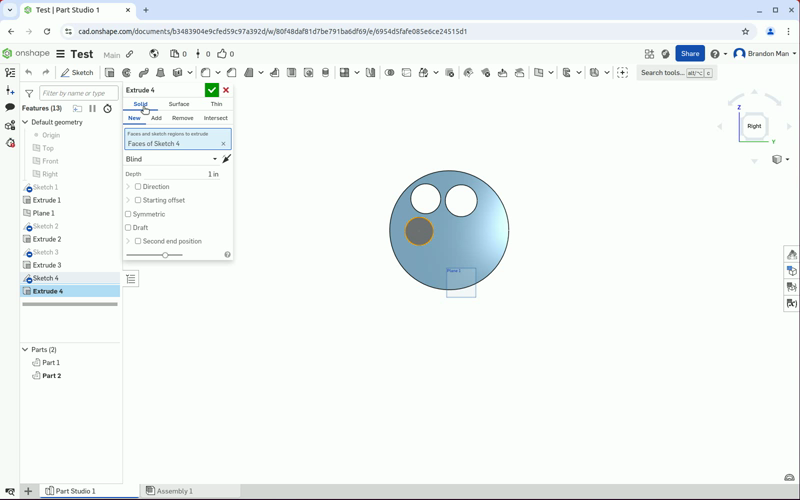
click(143, 106)
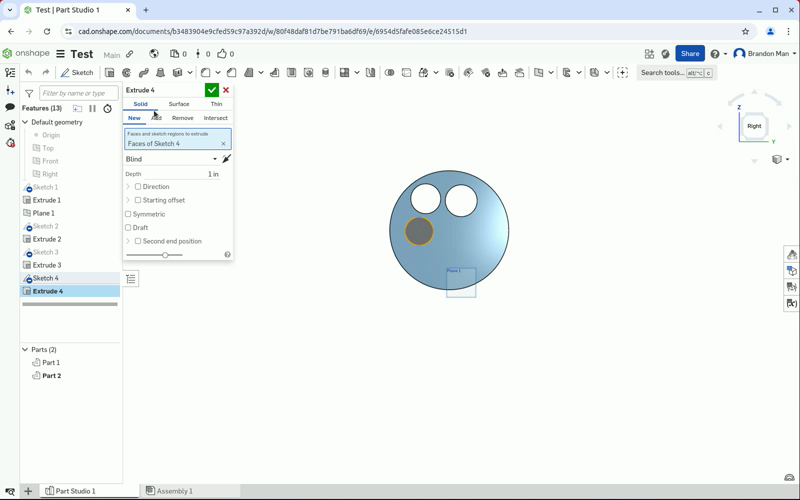
mouse_move(186, 120)
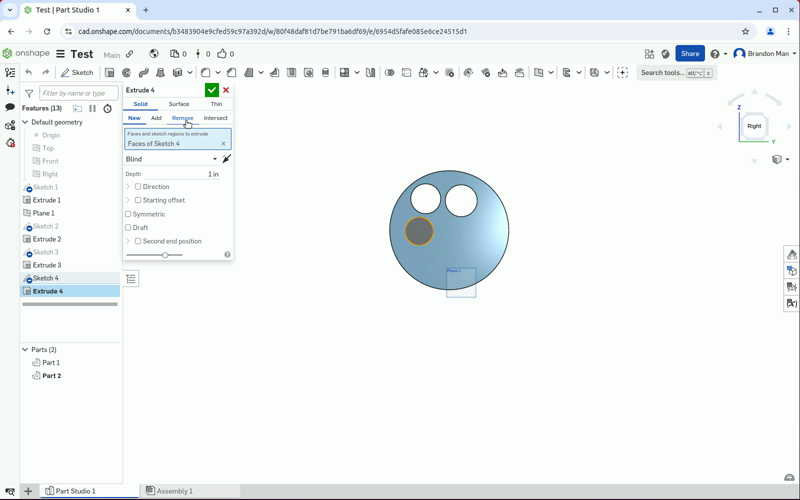
click(186, 120)
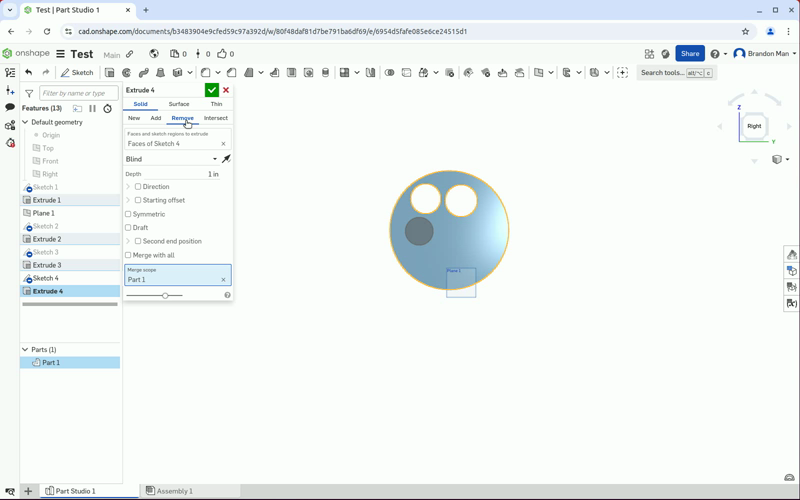
key(tab, 4)
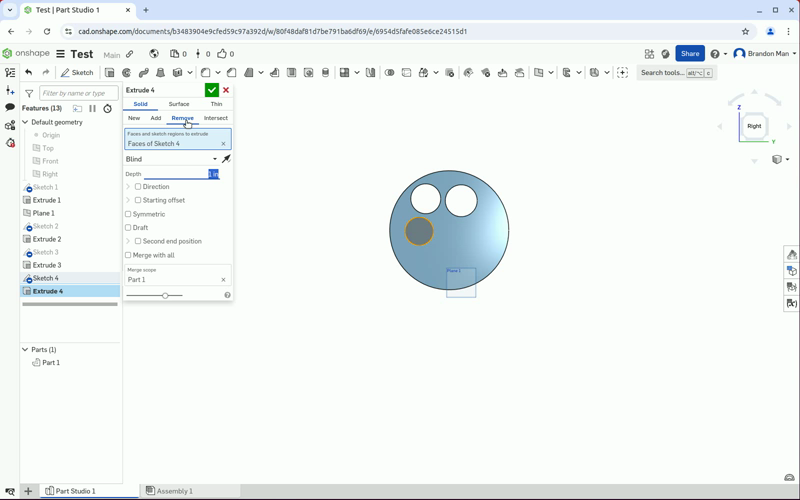
text(13.239)
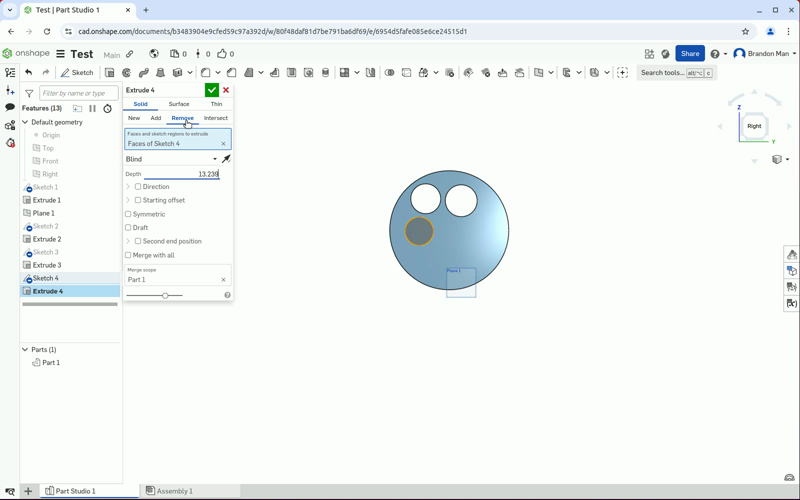
key(tab, 6)
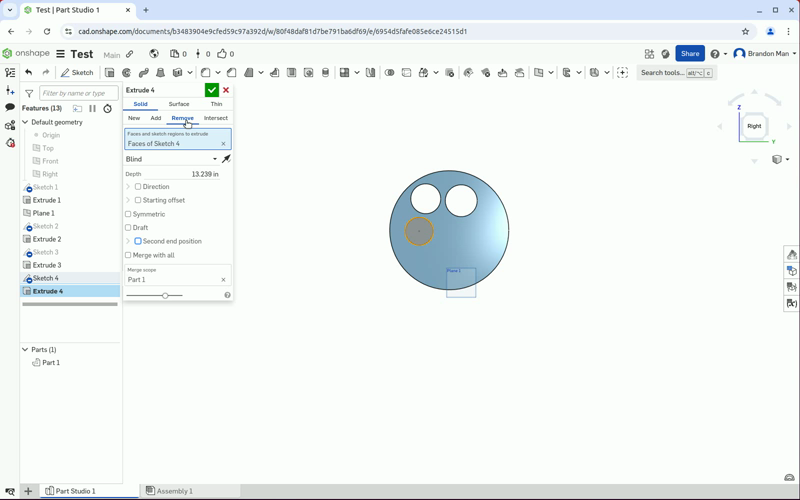
key(space)
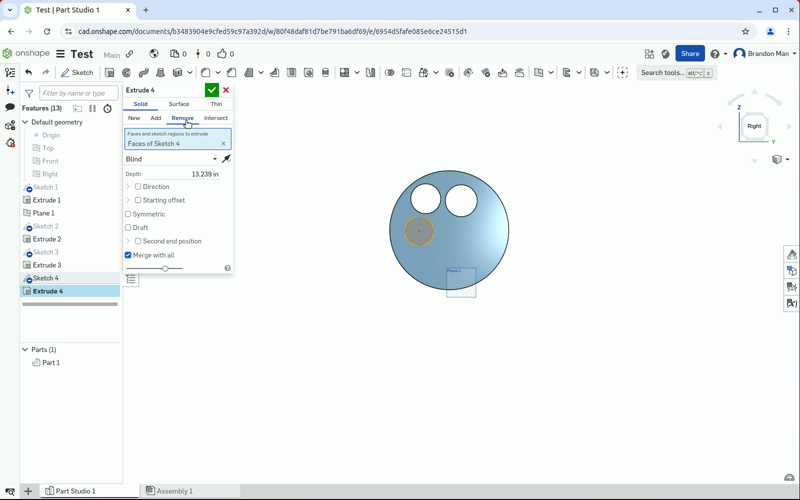
key(enter)
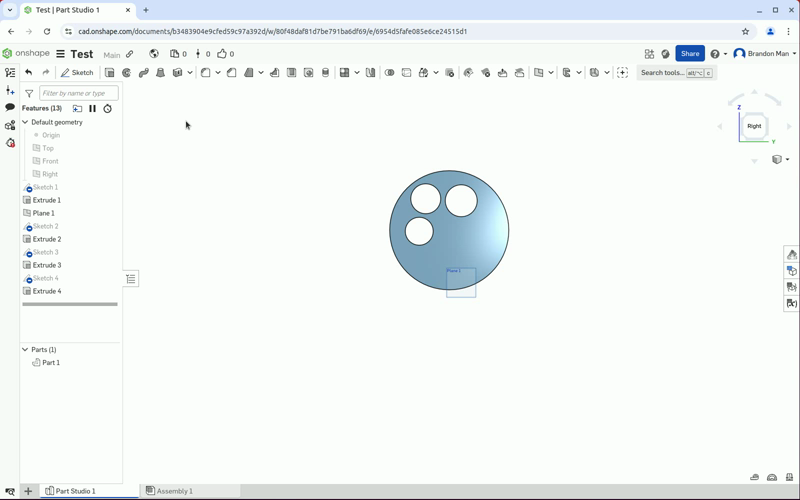
key(shift+h)
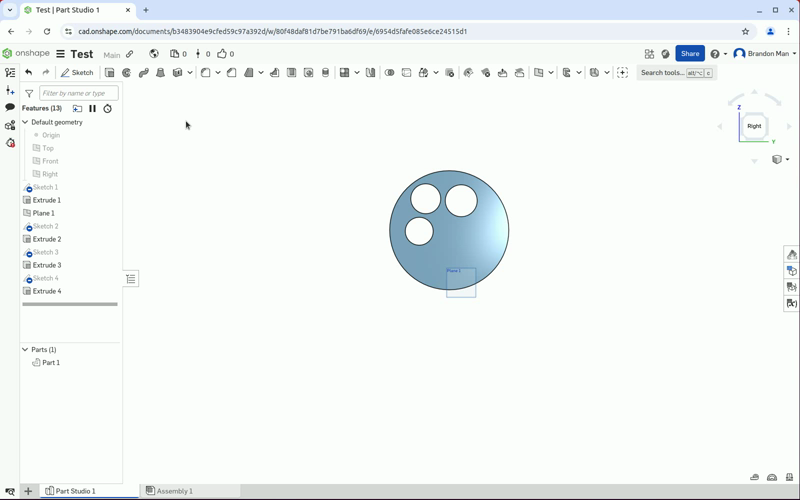
key(shift+h)
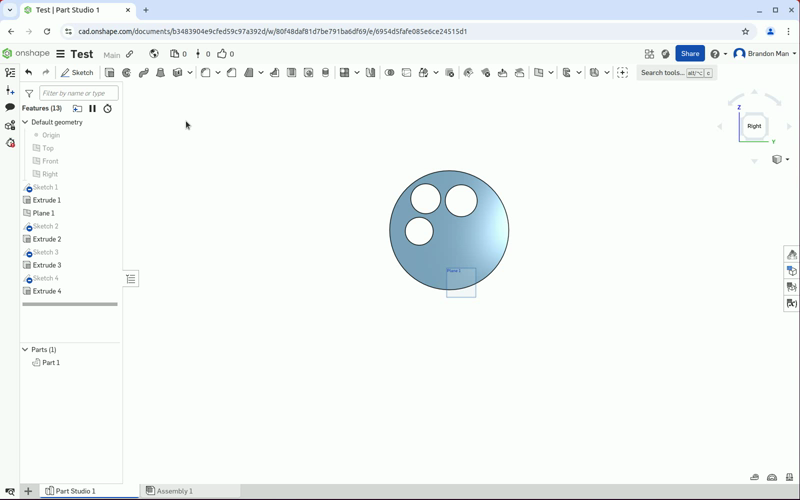
mouse_move(73, 189)
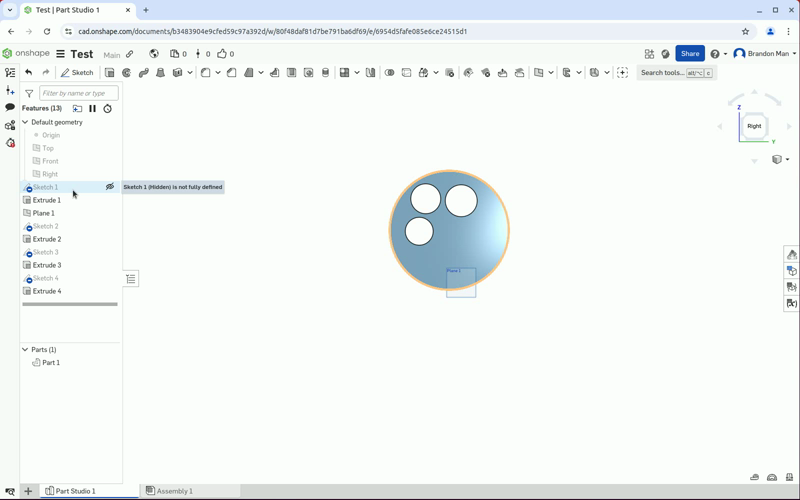
click(73, 189)
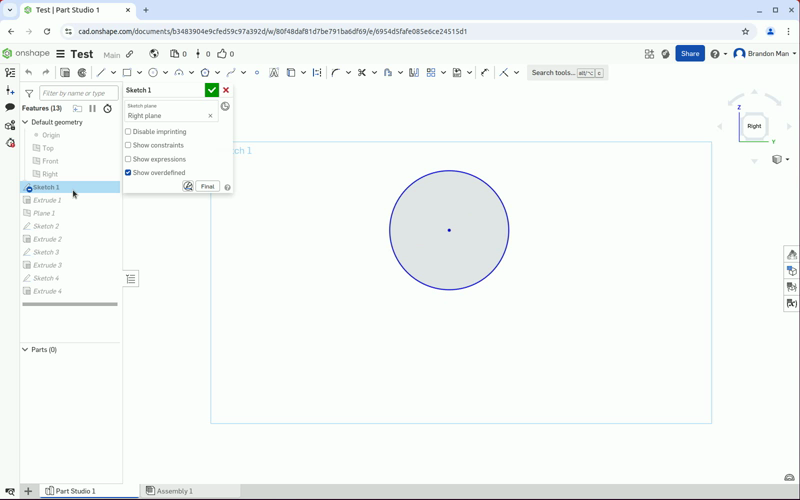
mouse_move(229, 92)
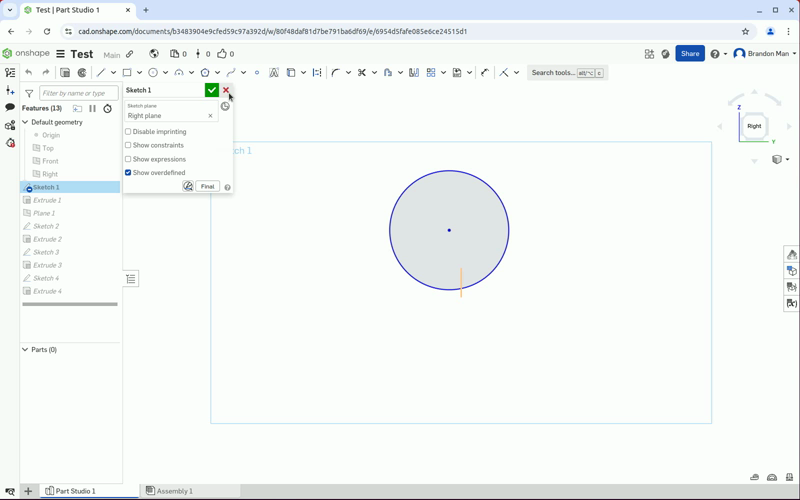
click(229, 92)
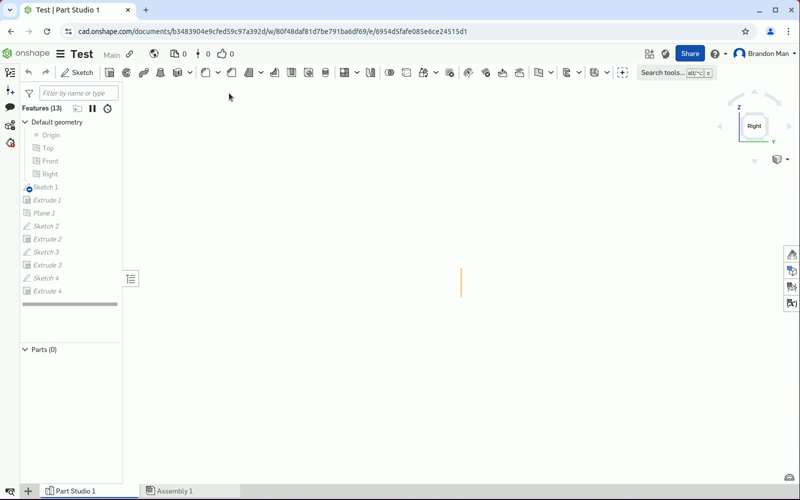
key(shift+s)
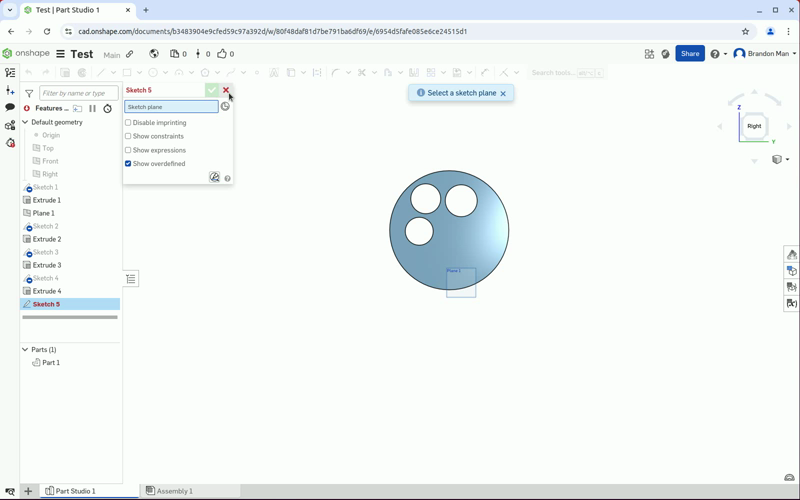
mouse_move(73, 215)
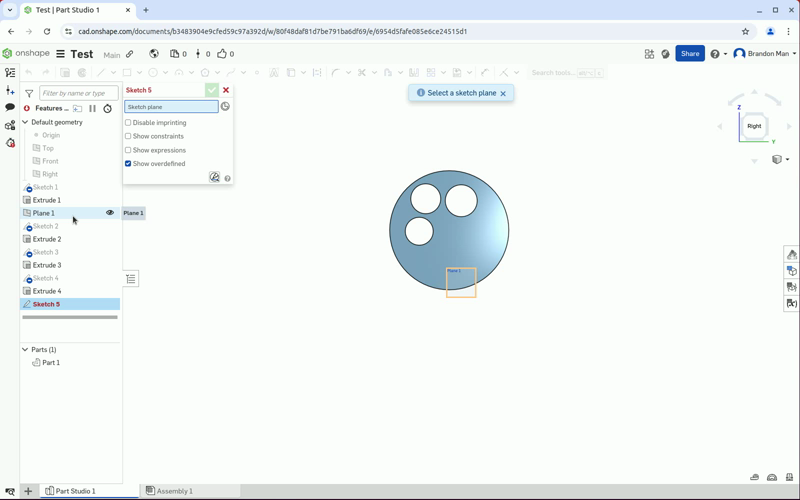
click(73, 215)
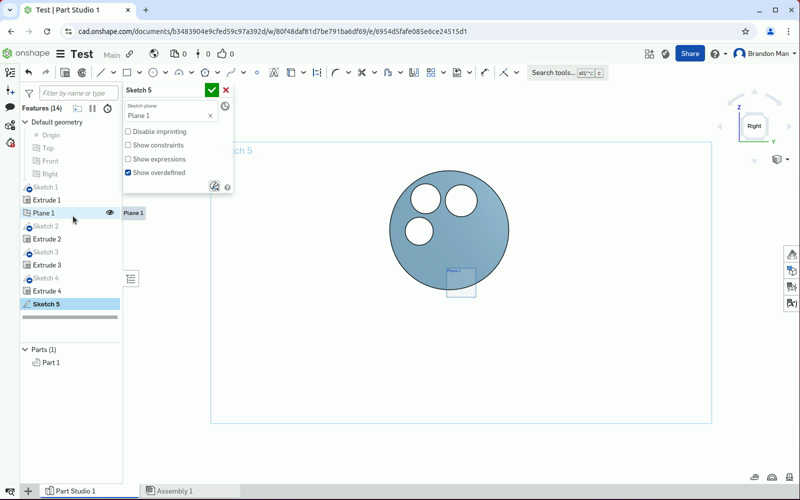
mouse_move(73, 352)
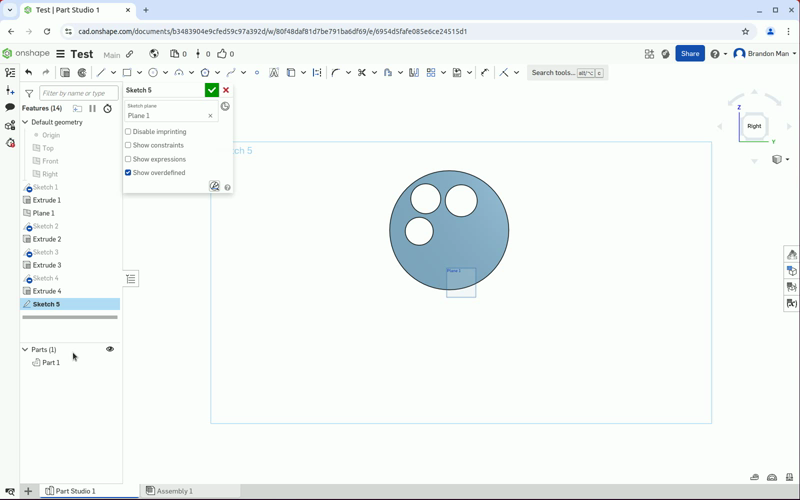
key(y)
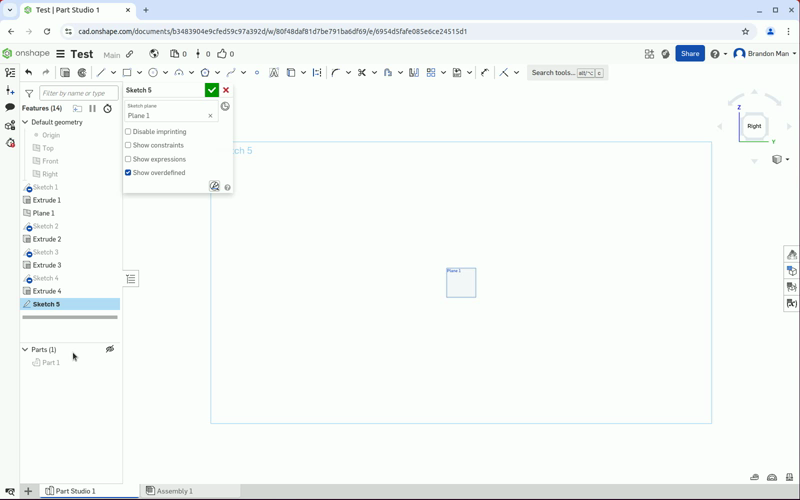
key(c)
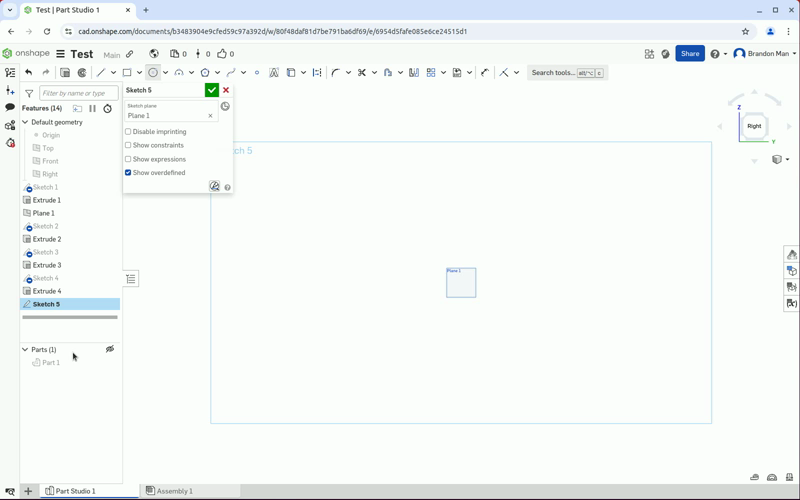
key_down(shift)
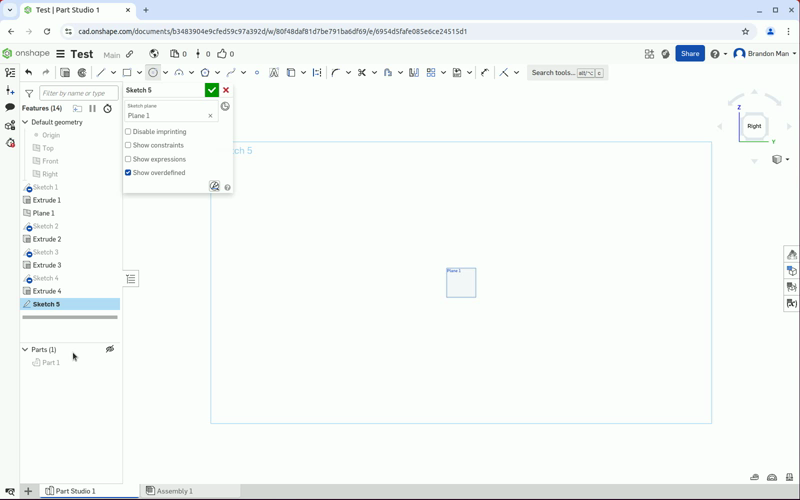
mouse_move(452, 228)
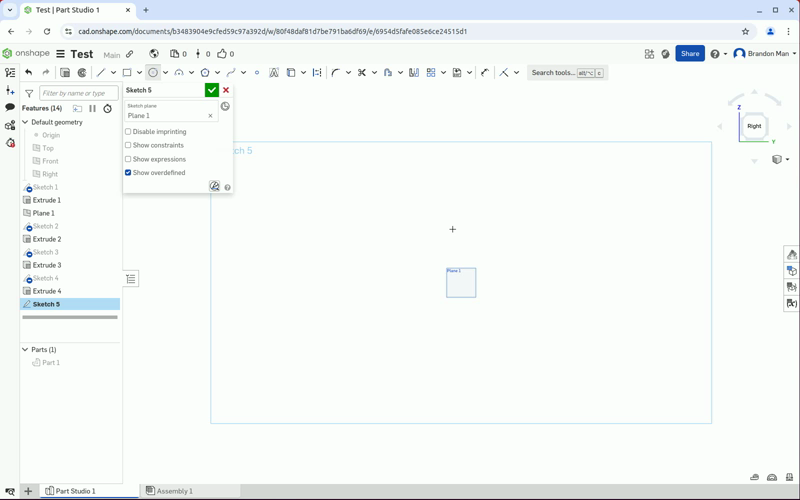
click(452, 228)
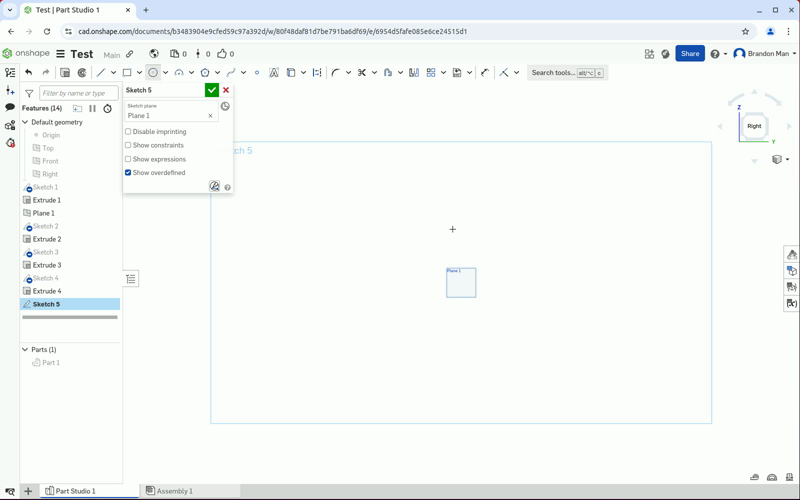
key_up(shift)
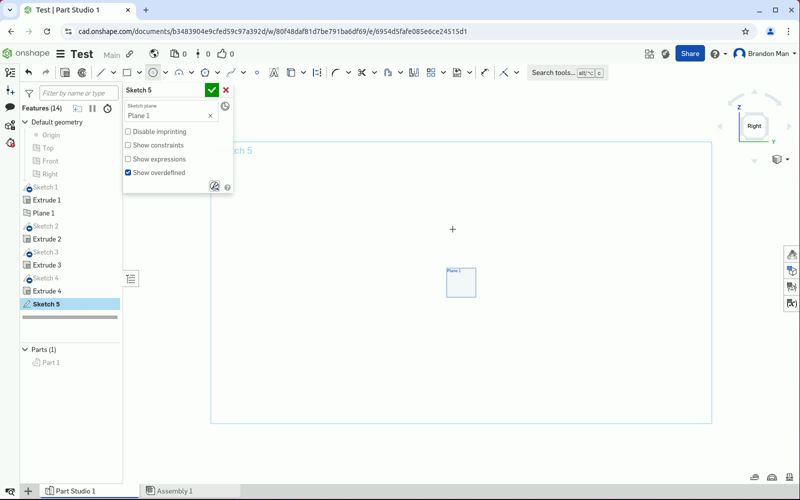
mouse_move(466, 228)
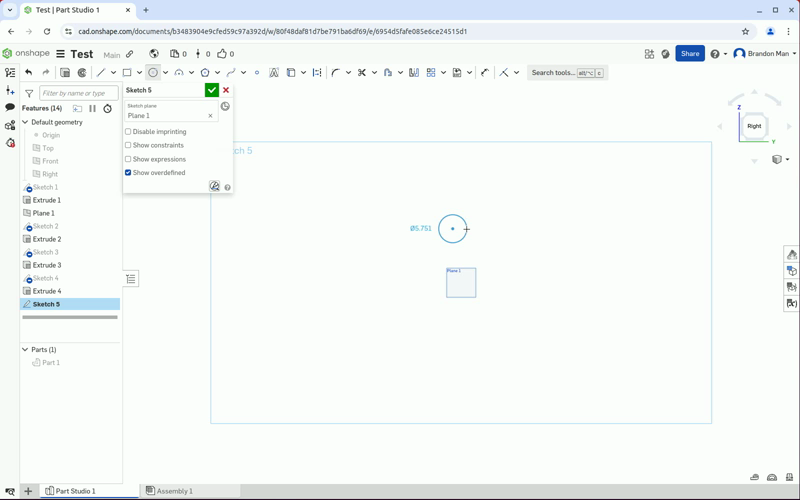
click(466, 228)
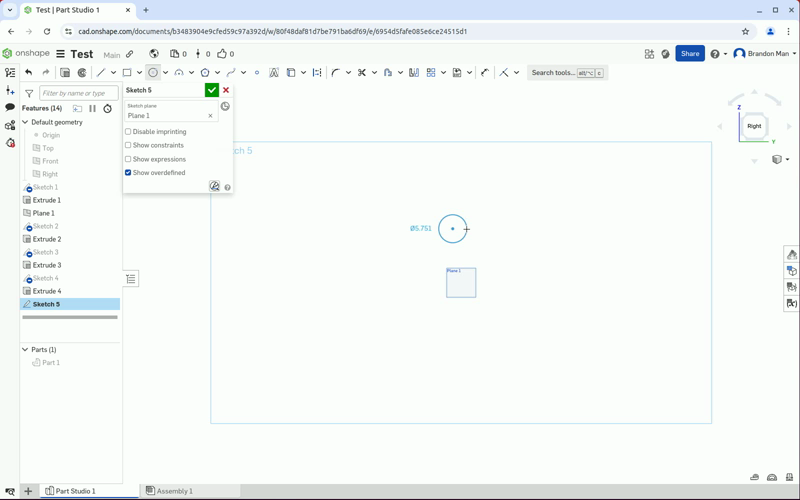
key(esc)
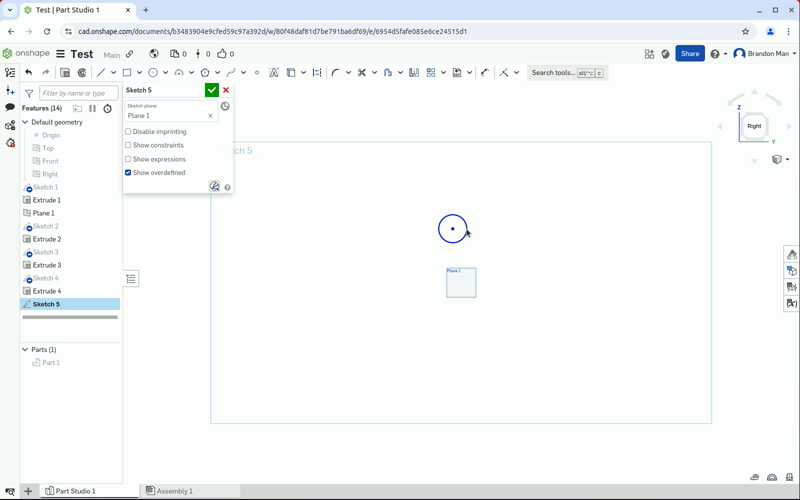
mouse_move(452, 234)
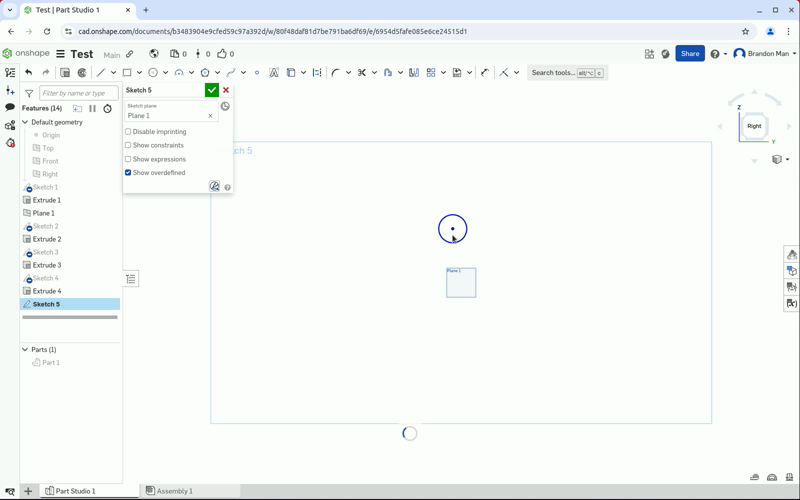
scroll(6)
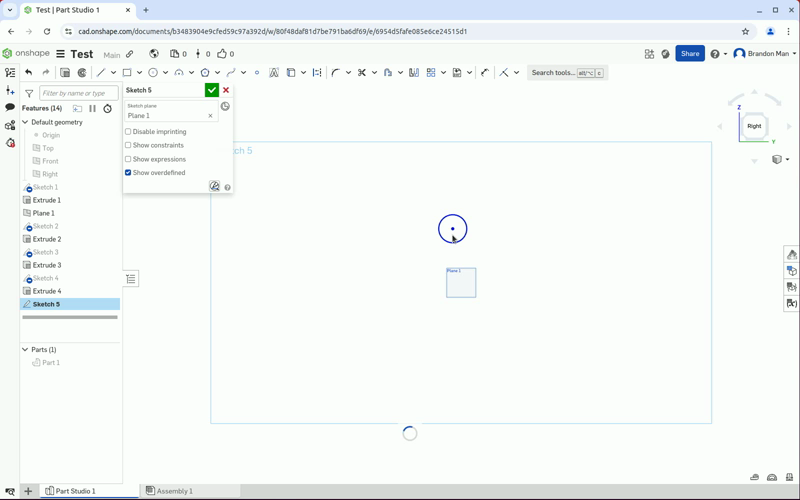
scroll(6)
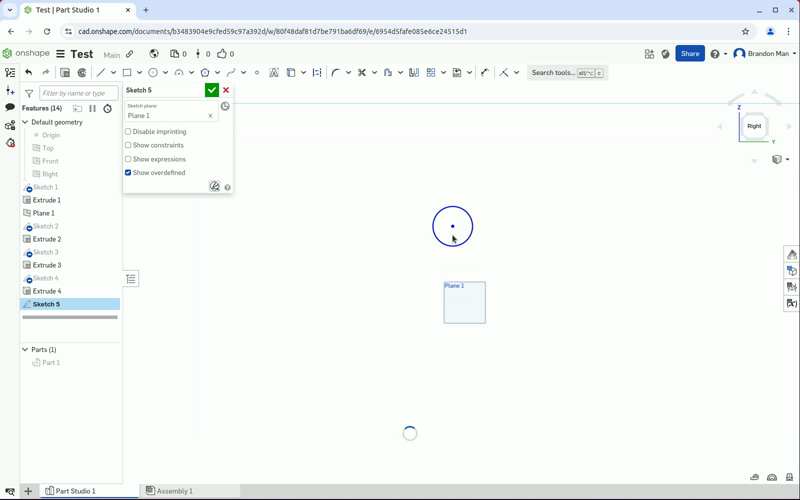
scroll(6)
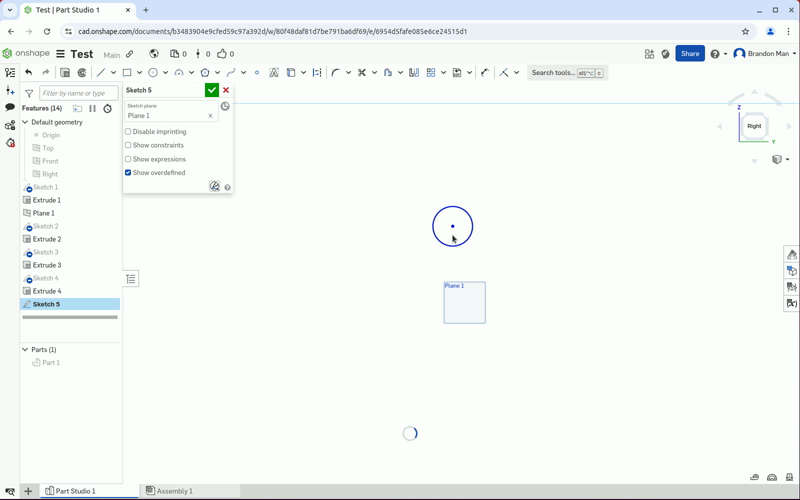
scroll(6)
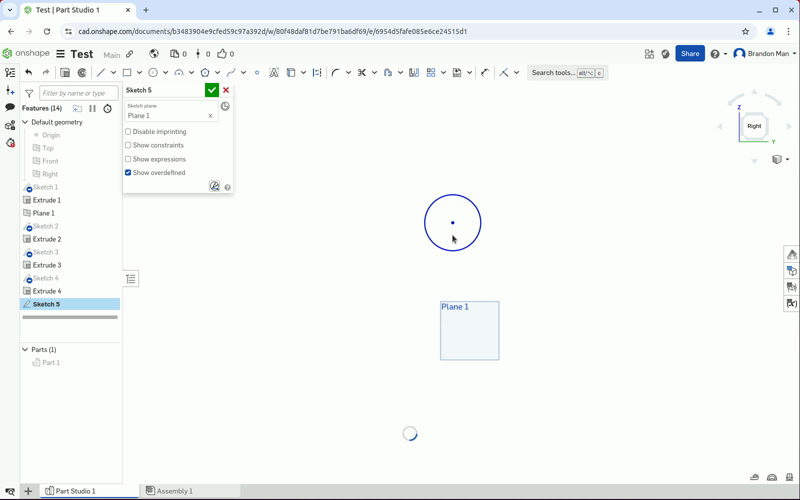
scroll(6)
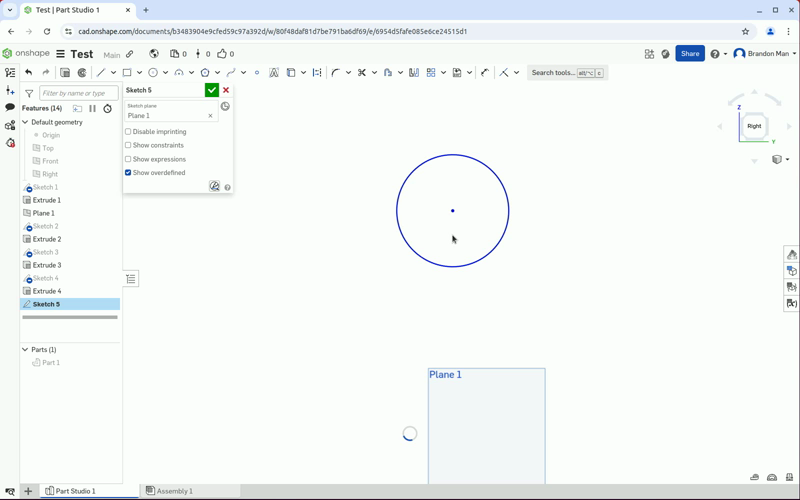
scroll(6)
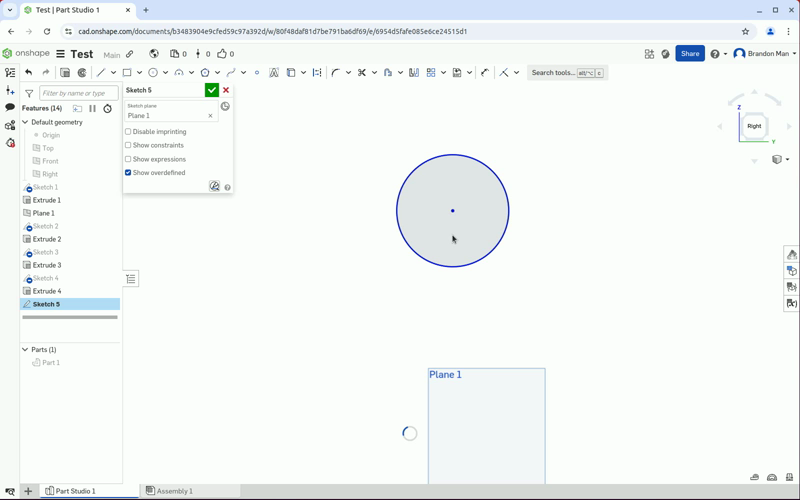
scroll(6)
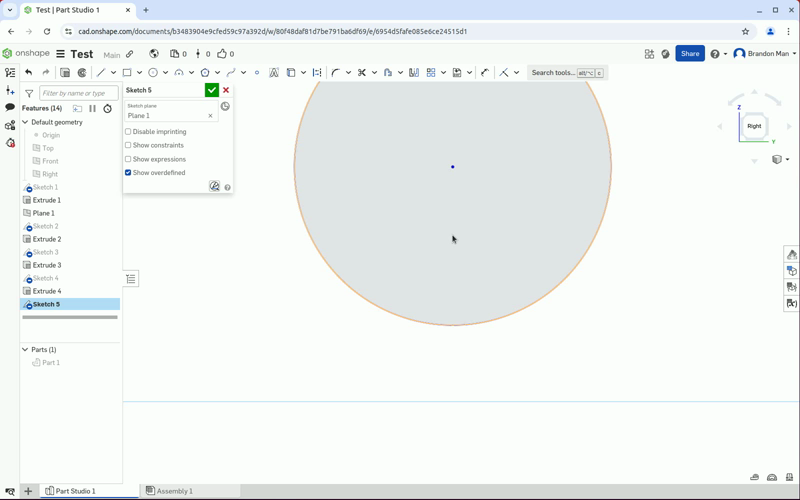
click(452, 234)
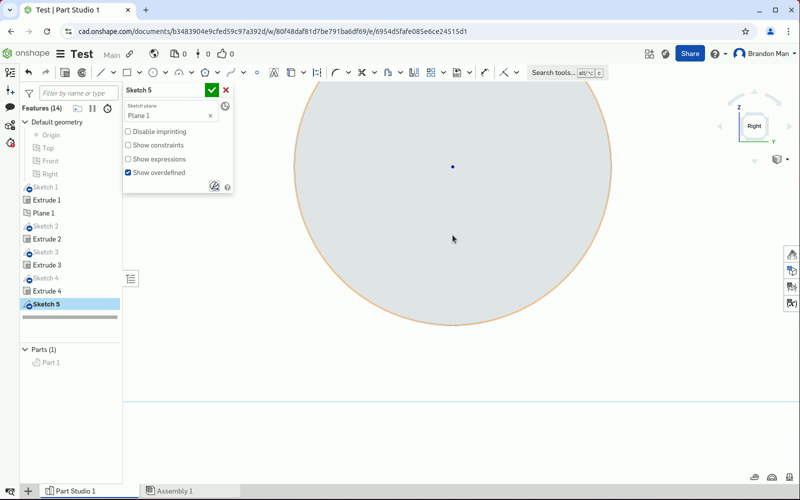
scroll(-6)
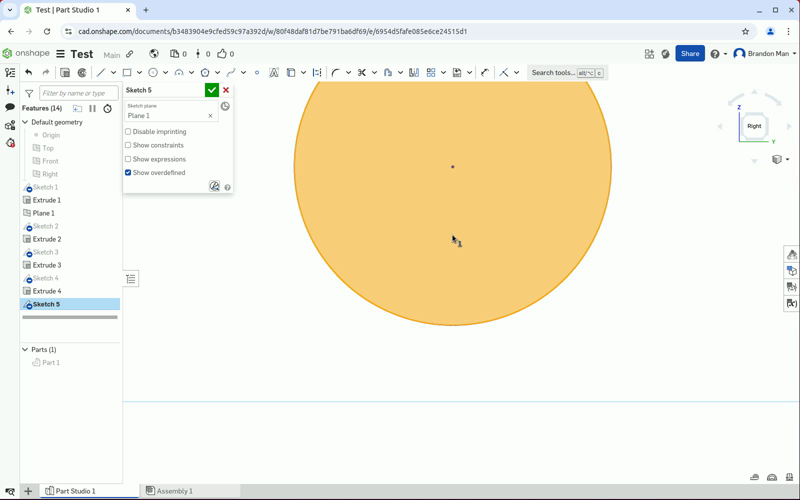
scroll(-6)
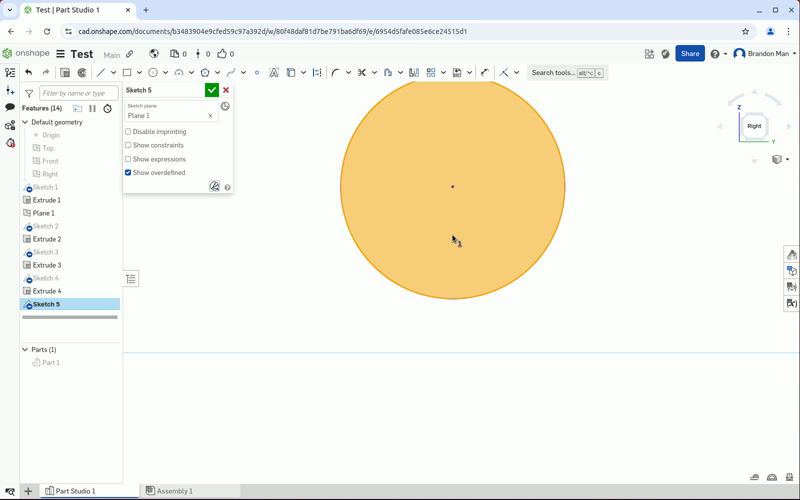
scroll(-6)
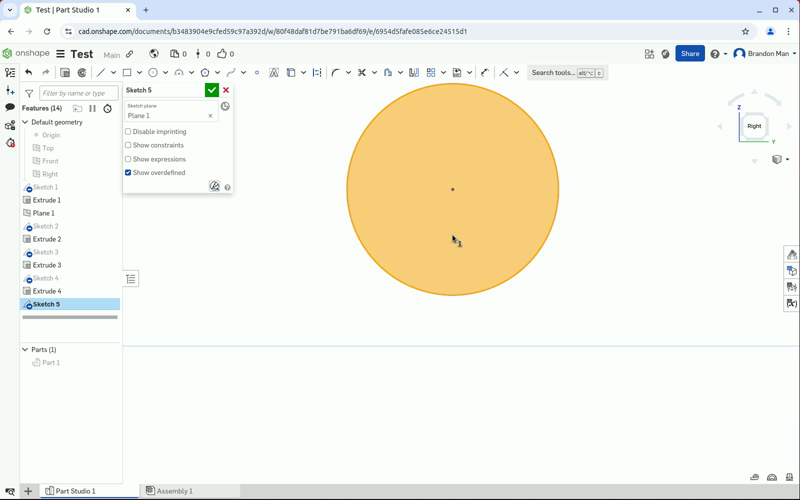
scroll(-6)
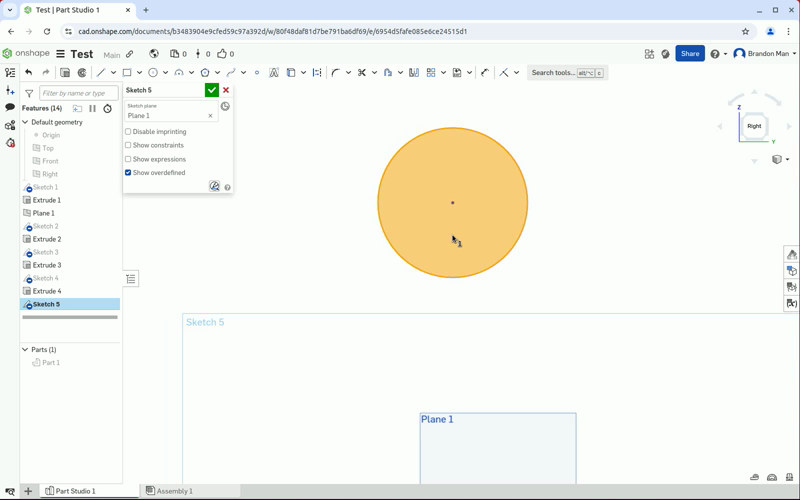
scroll(-6)
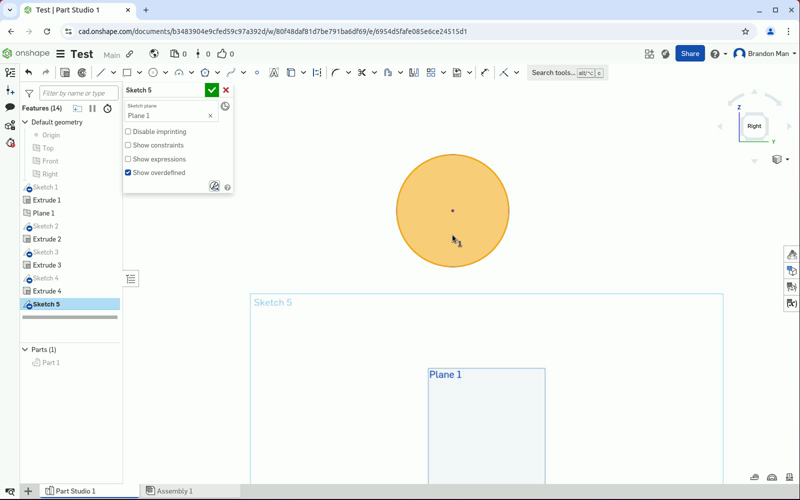
scroll(-6)
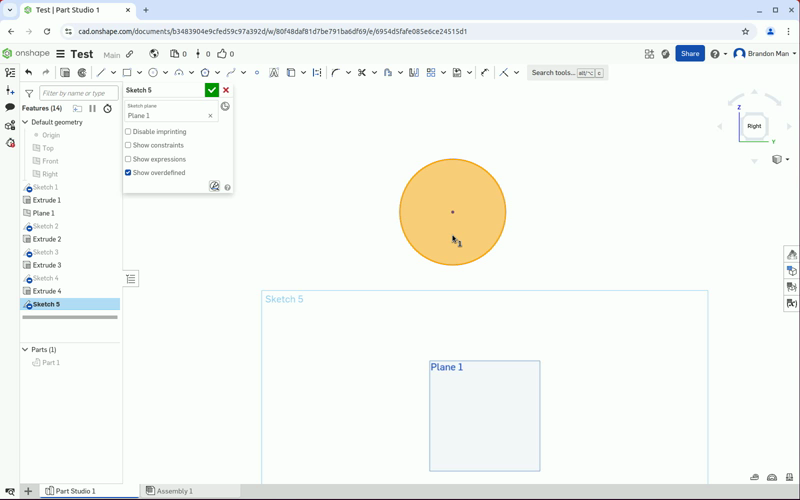
scroll(-6)
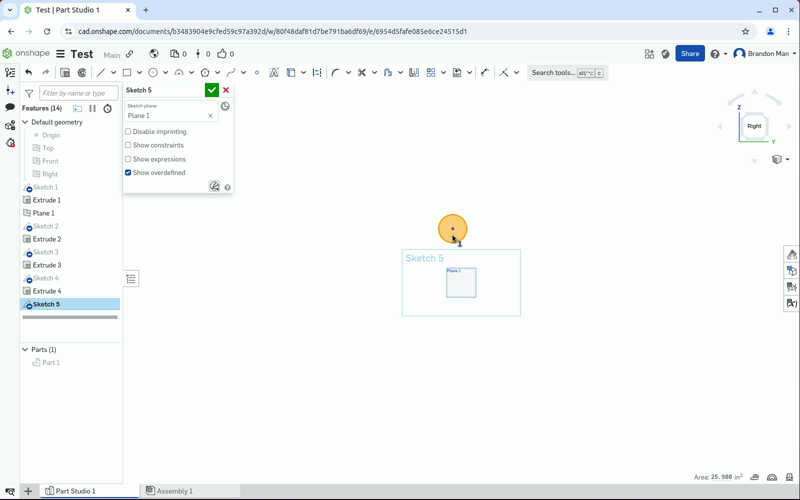
mouse_move(73, 352)
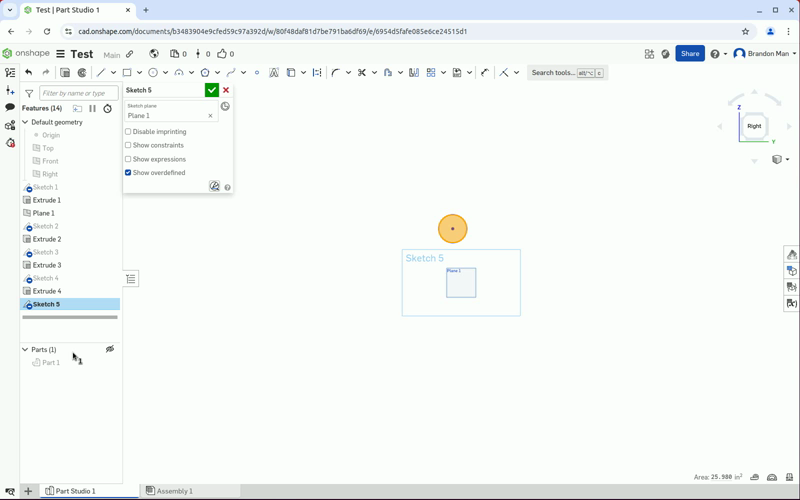
key(shift+y)
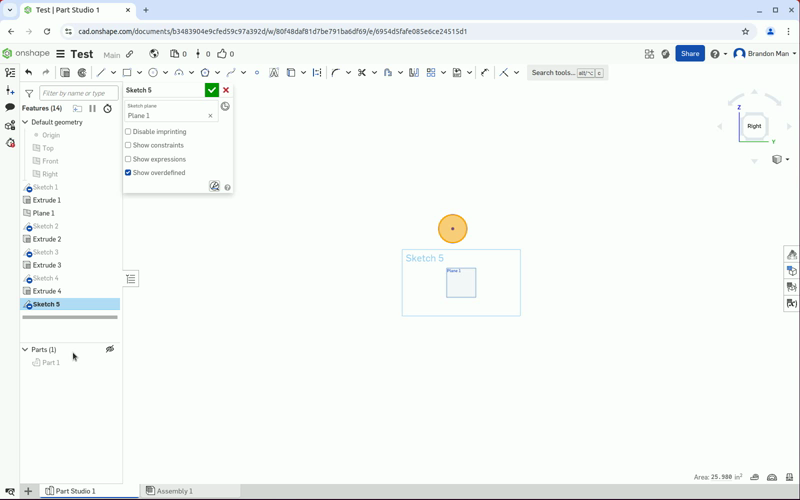
key(shift+e)
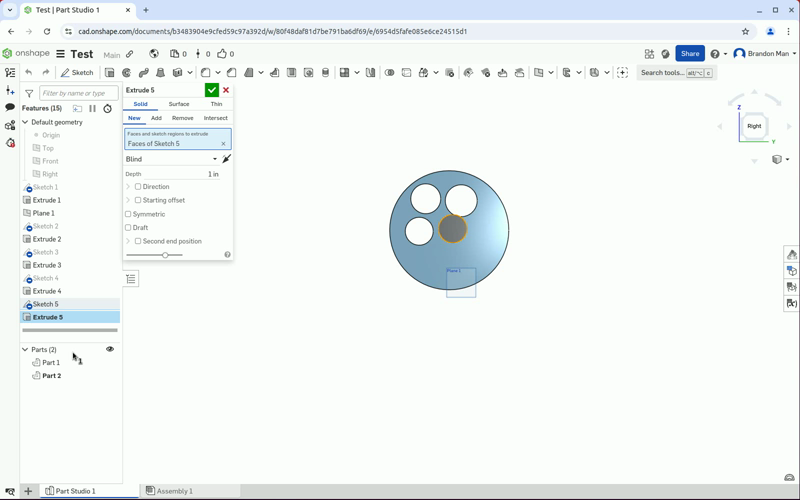
mouse_move(143, 106)
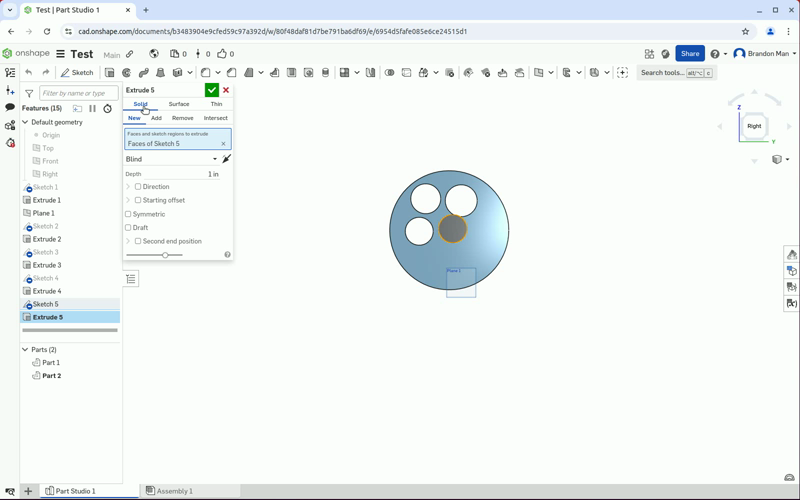
click(143, 106)
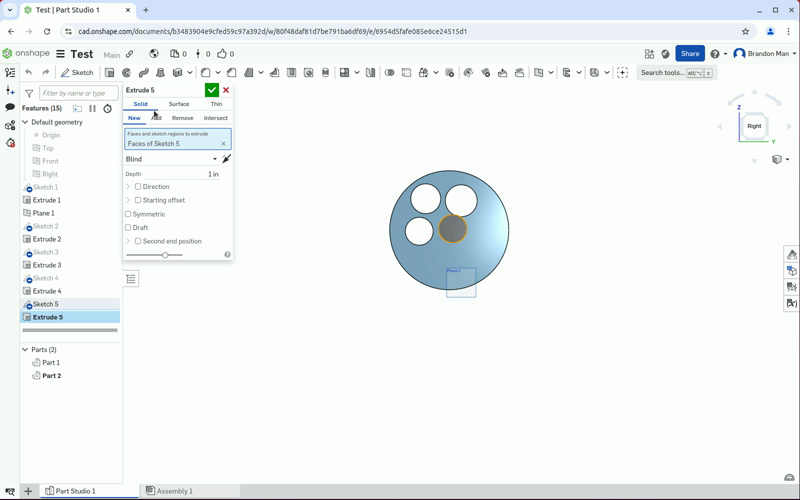
mouse_move(186, 120)
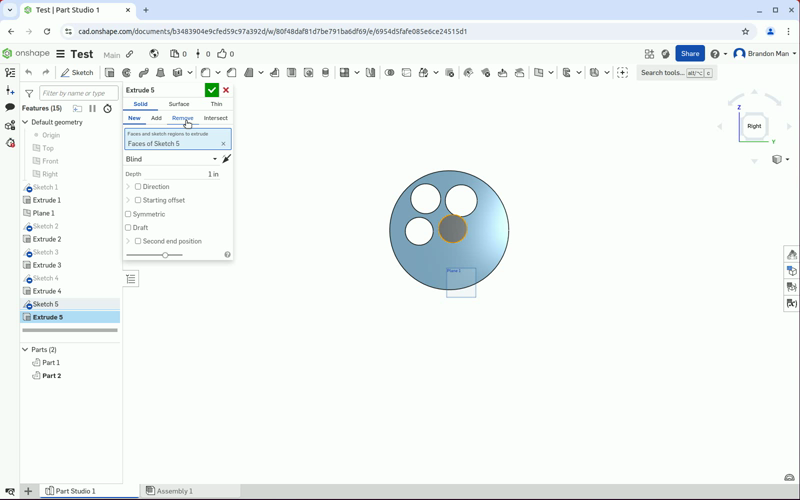
click(186, 120)
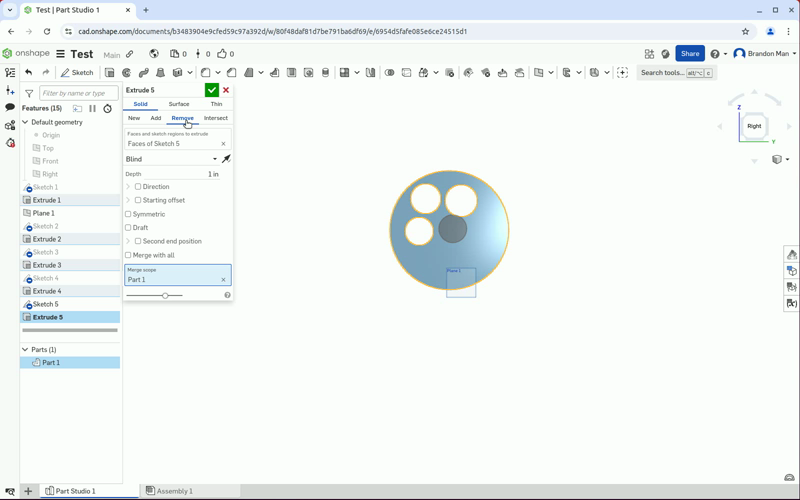
key(tab, 4)
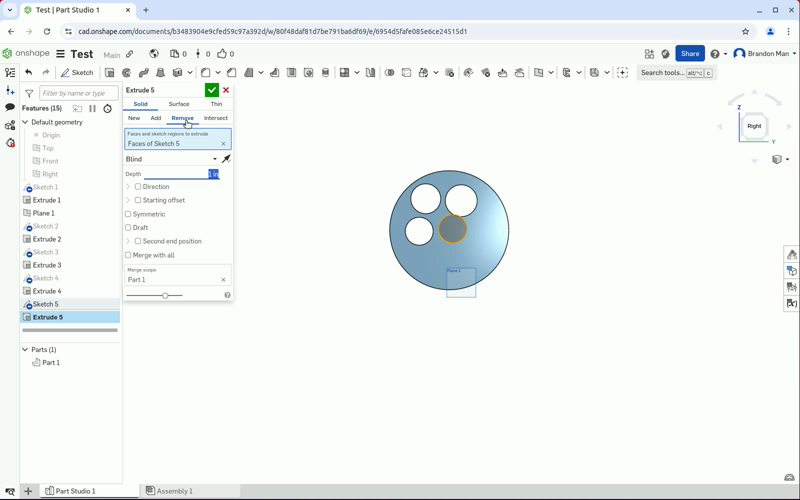
text(13.239)
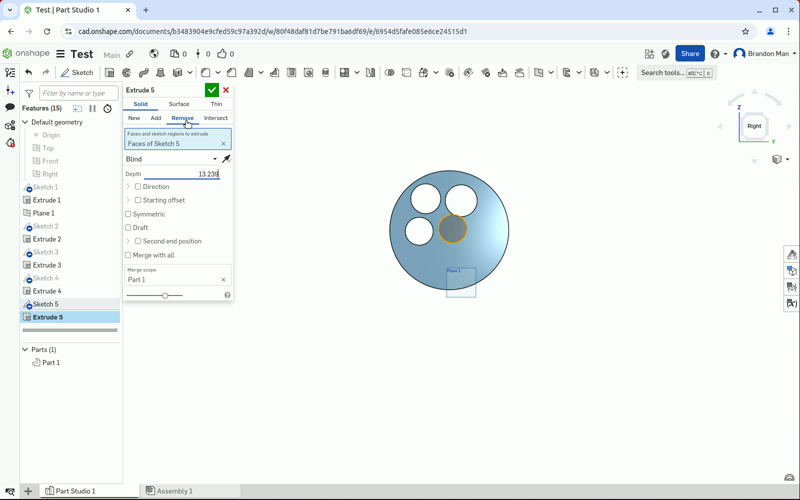
key(tab, 6)
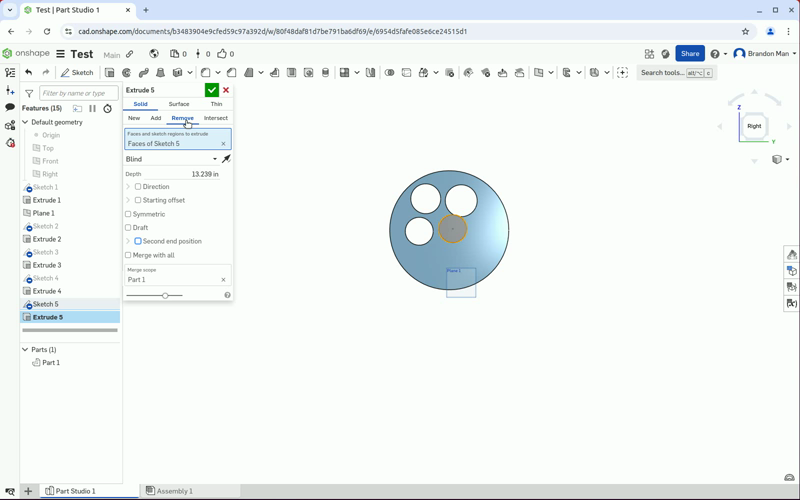
key(space)
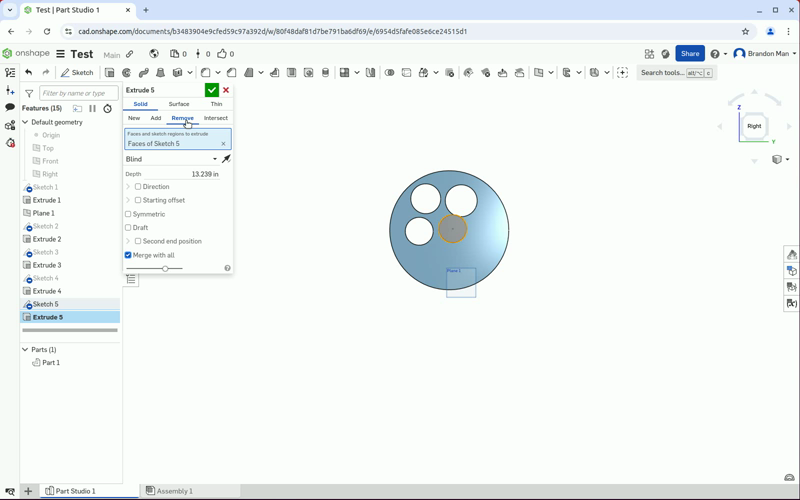
key(enter)
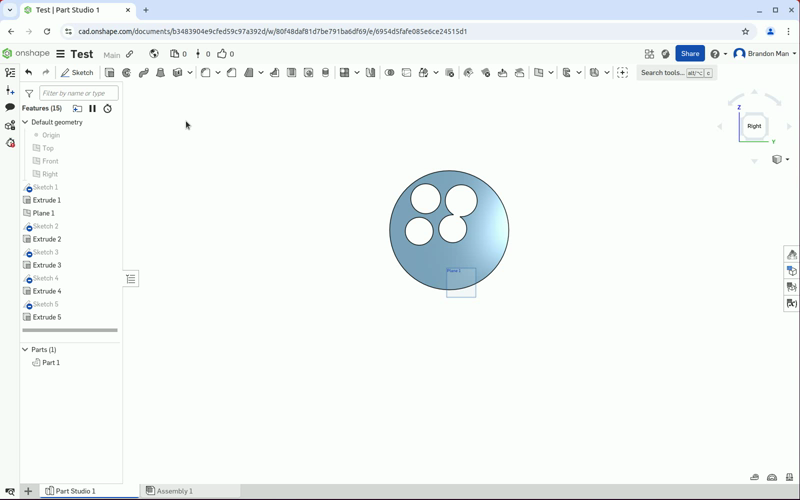
key(shift+h)
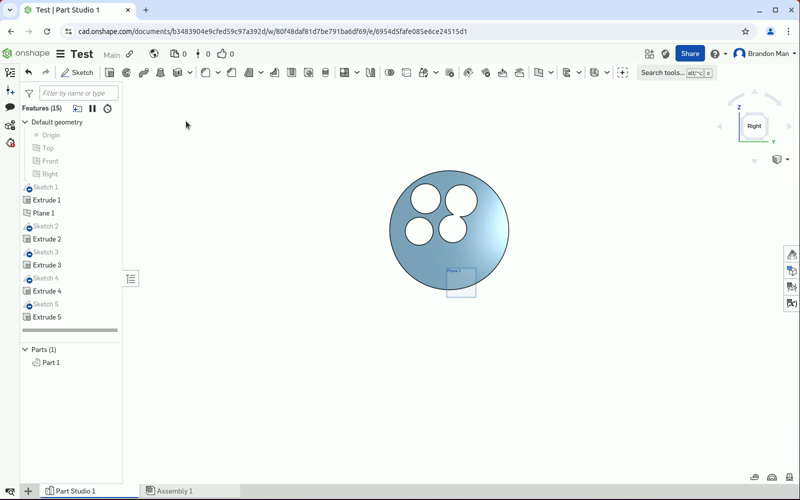
key(shift+h)
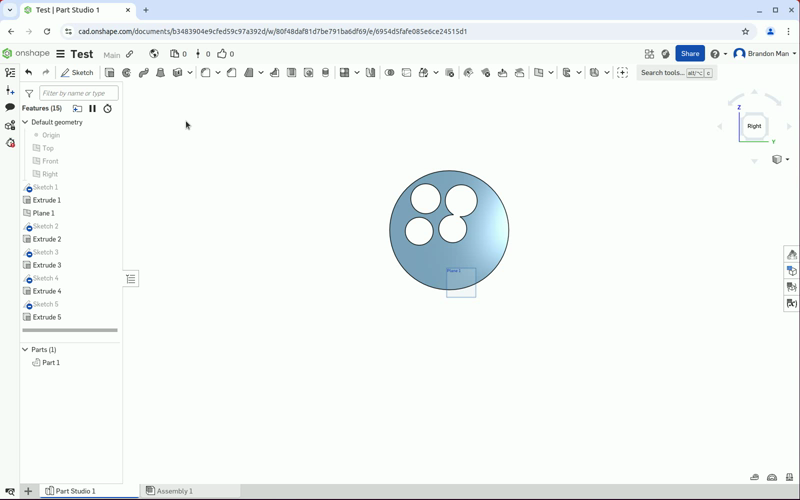
mouse_move(73, 189)
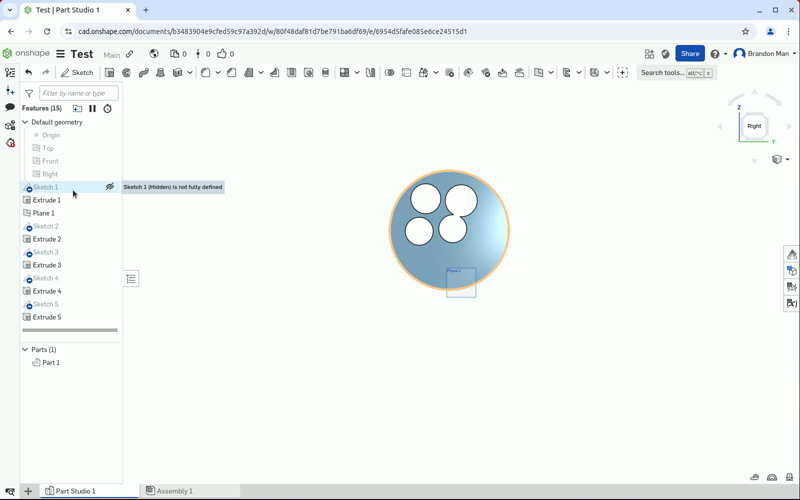
click(73, 189)
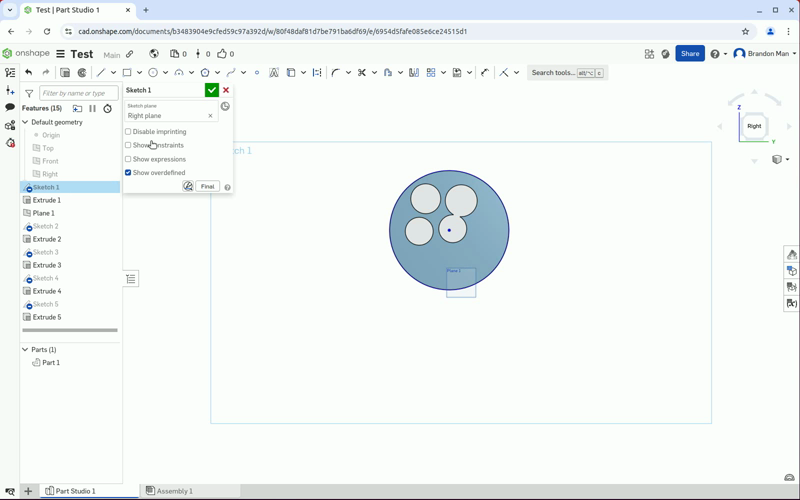
mouse_move(229, 92)
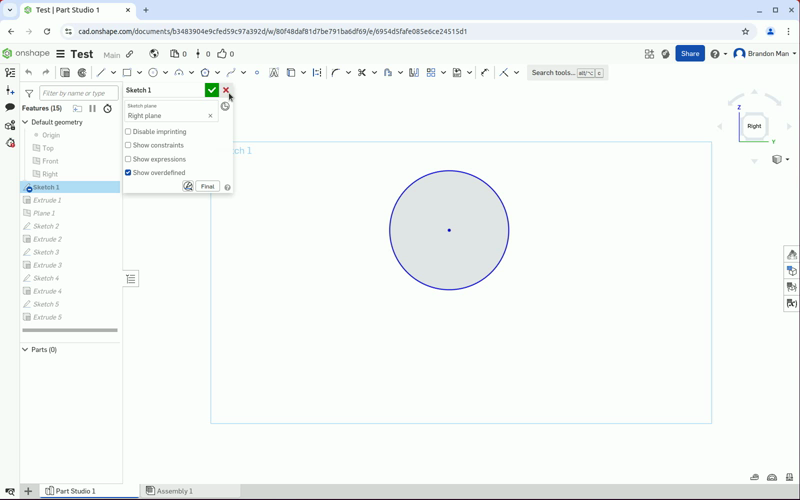
click(229, 92)
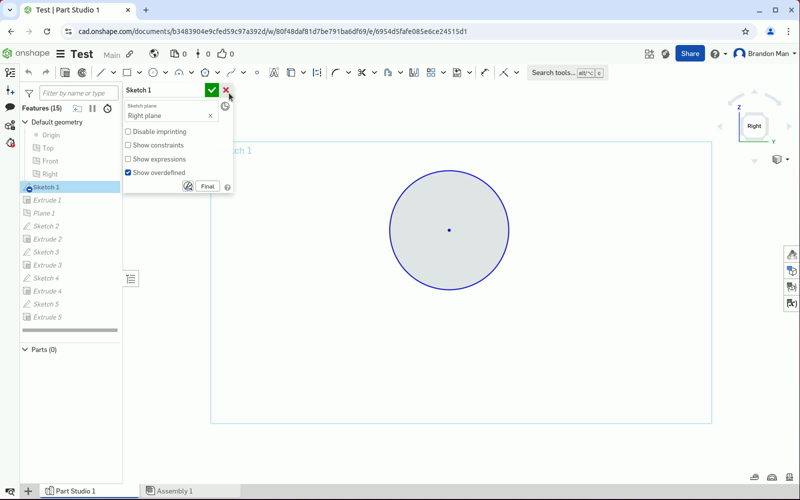
key(shift+s)
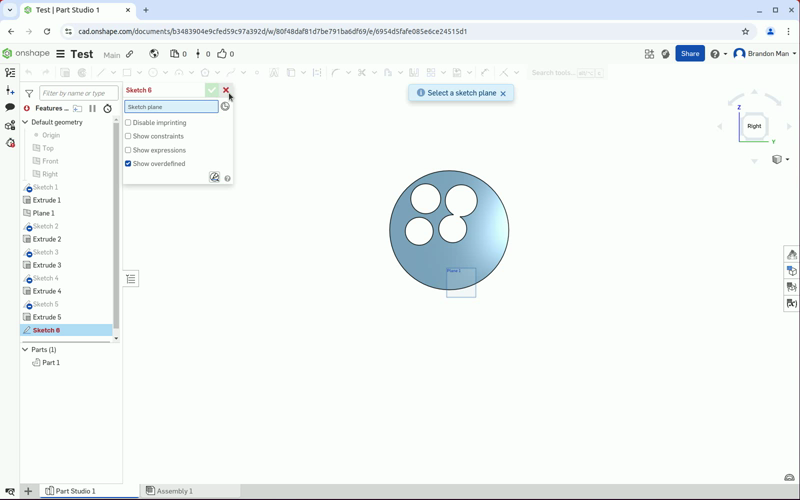
mouse_move(69, 215)
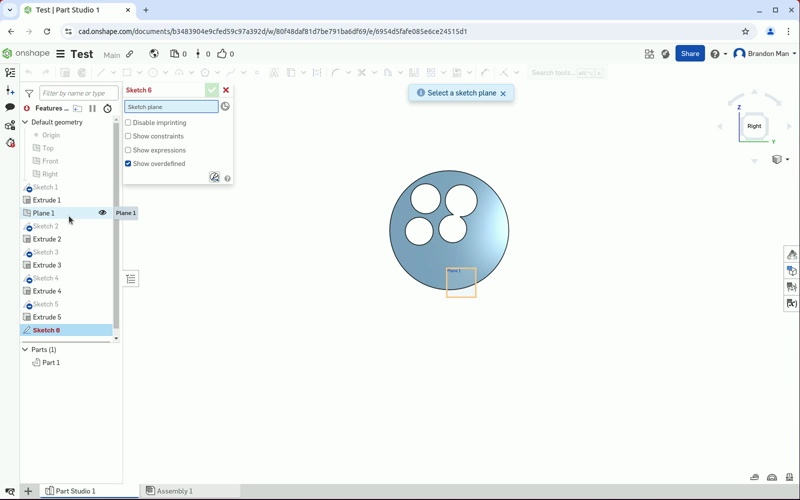
click(69, 215)
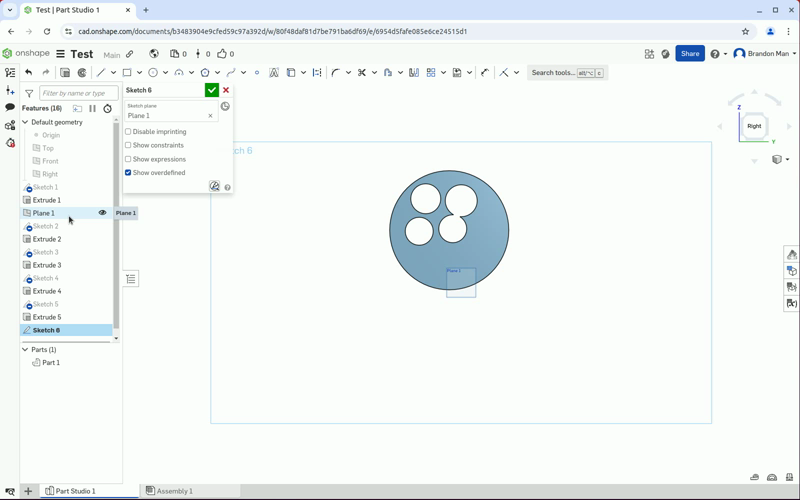
mouse_move(73, 352)
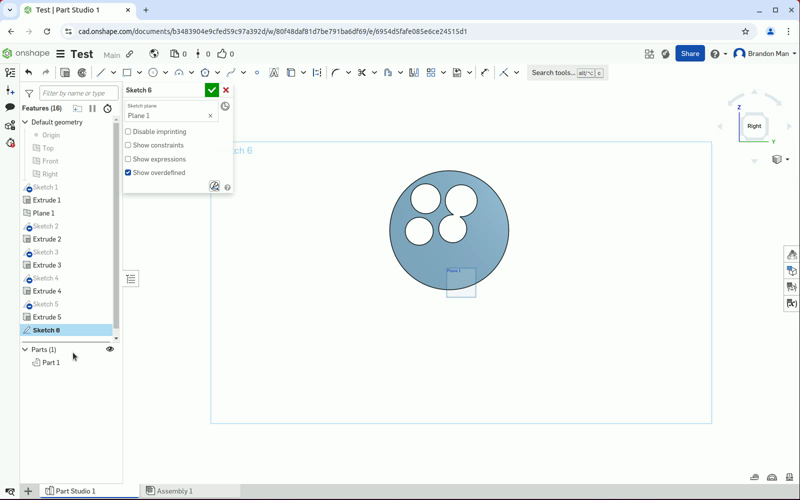
key(y)
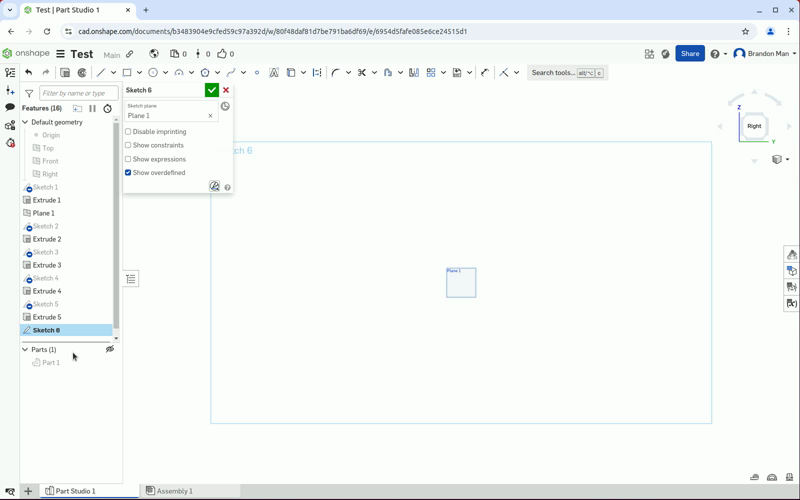
key(c)
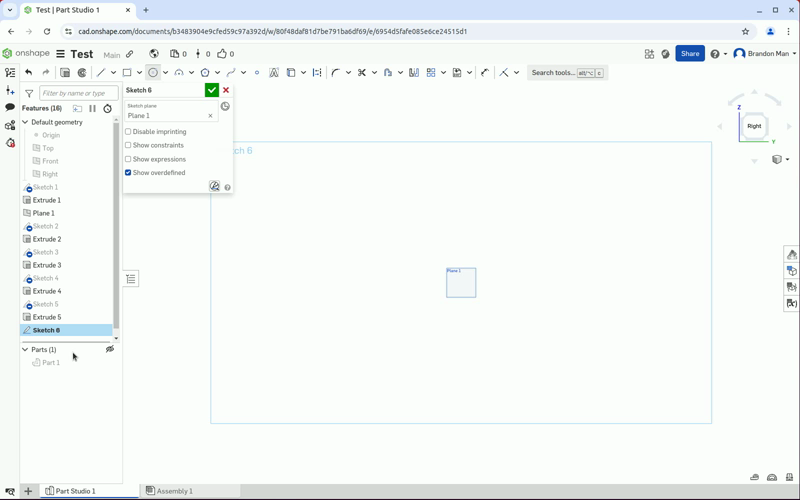
key_down(shift)
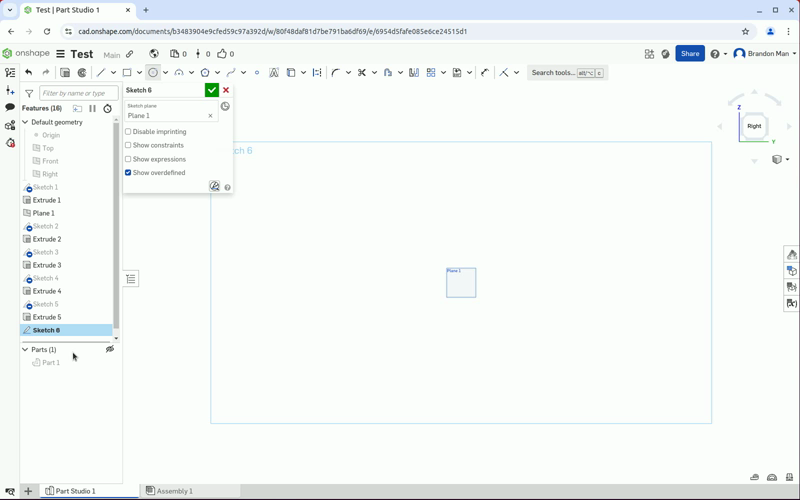
mouse_move(484, 228)
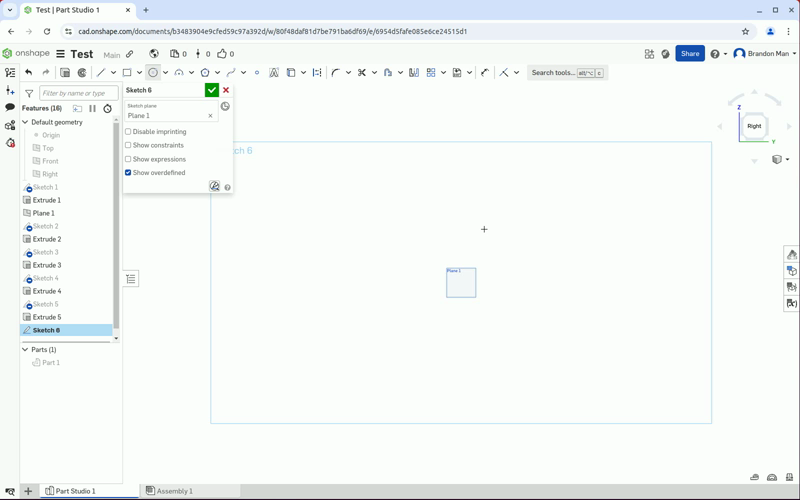
click(484, 228)
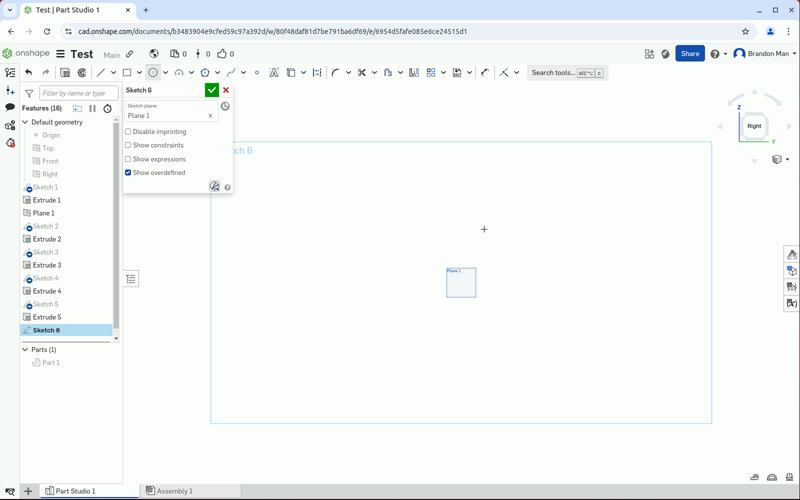
key_up(shift)
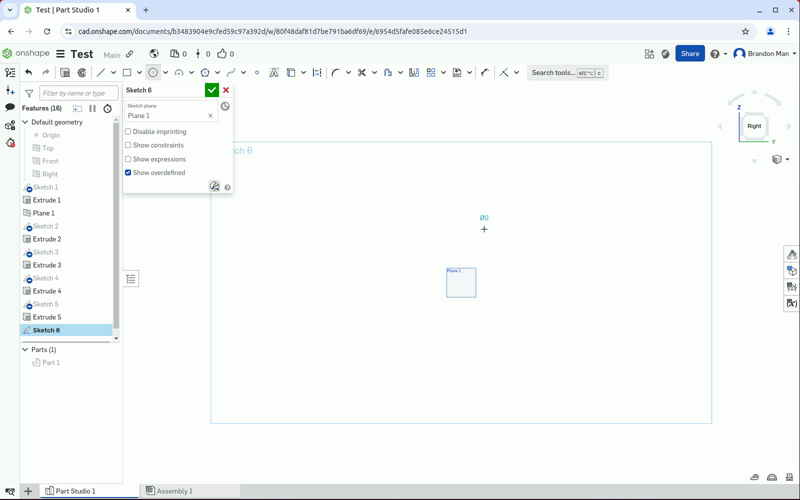
mouse_move(497, 228)
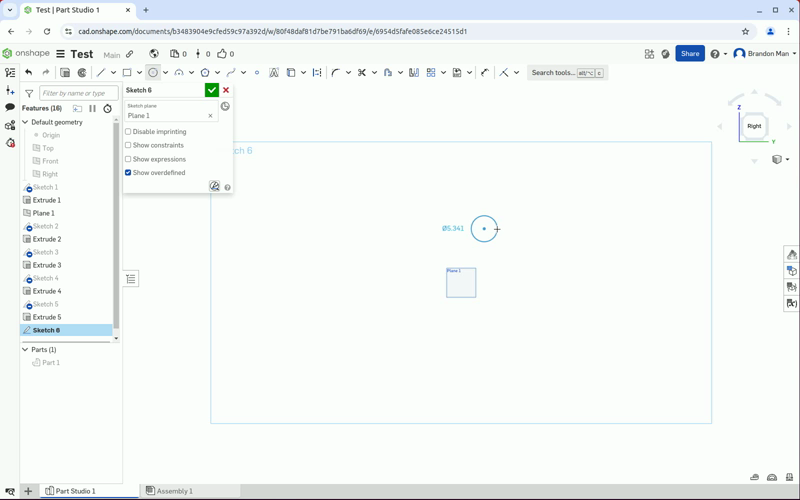
click(497, 228)
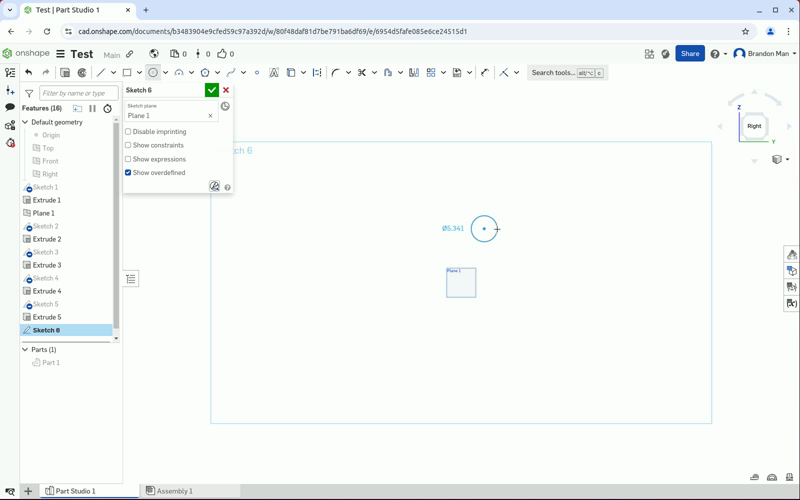
key(esc)
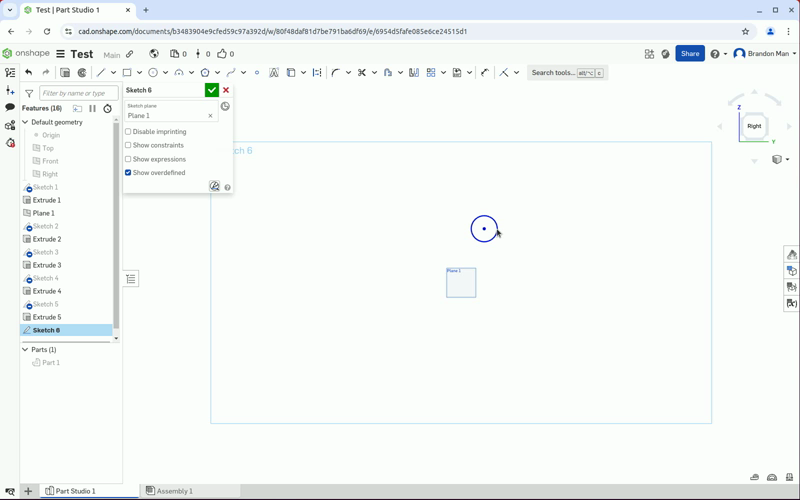
mouse_move(475, 230)
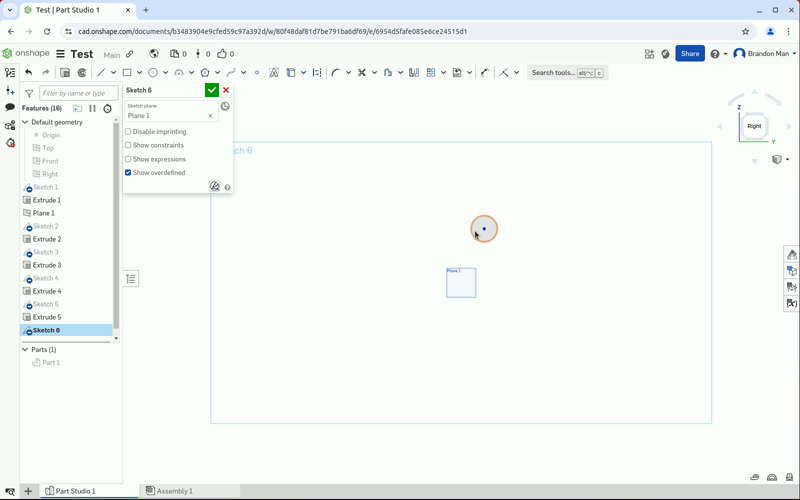
scroll(6)
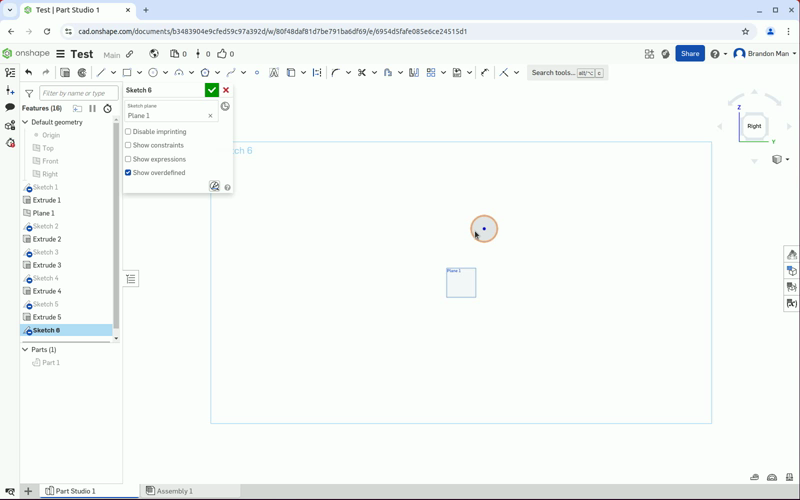
scroll(6)
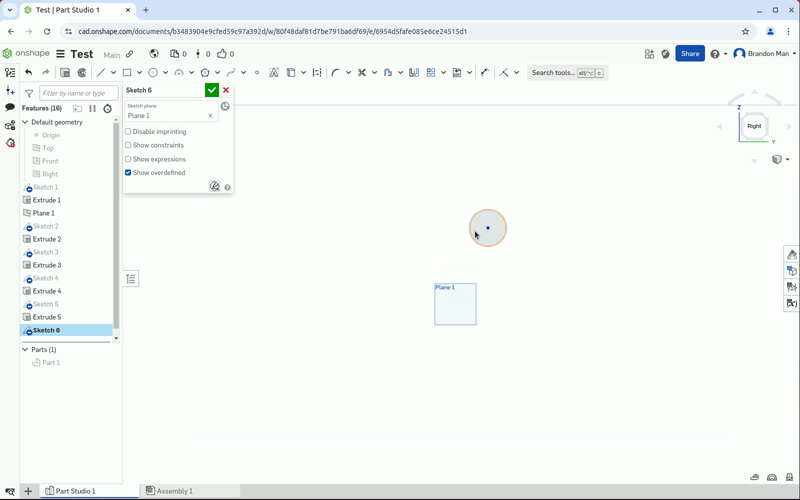
scroll(6)
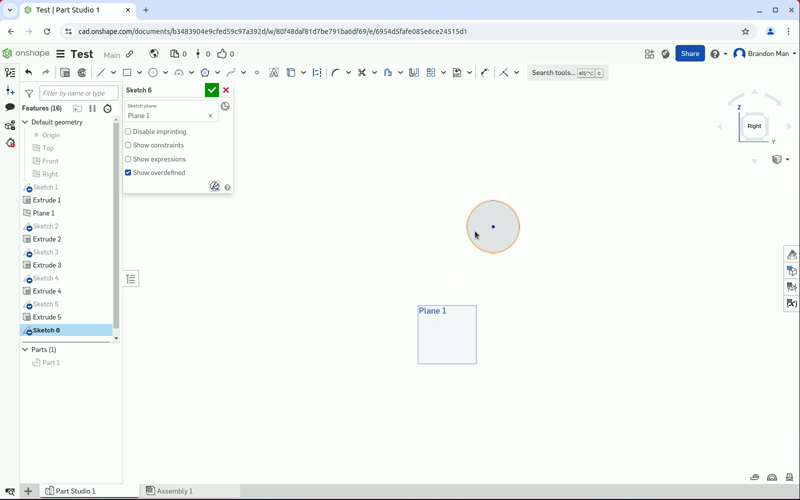
scroll(6)
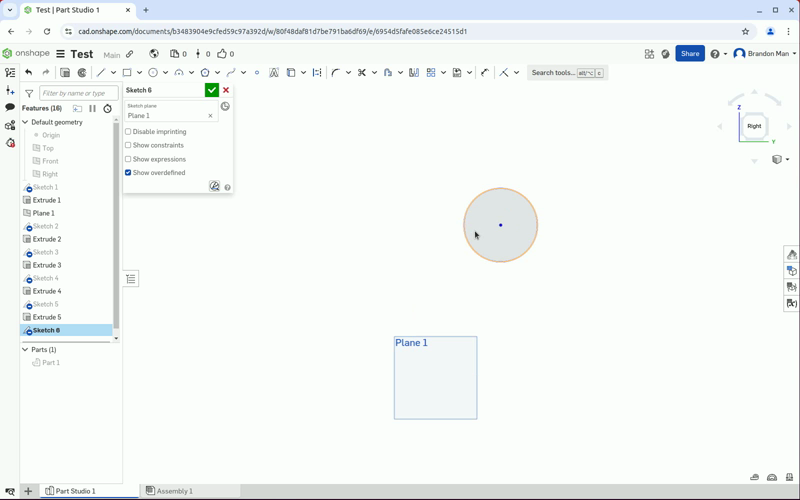
scroll(6)
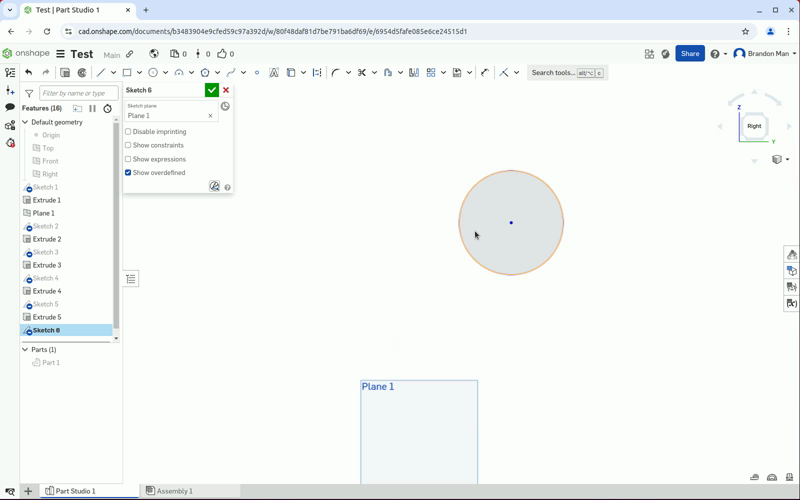
scroll(6)
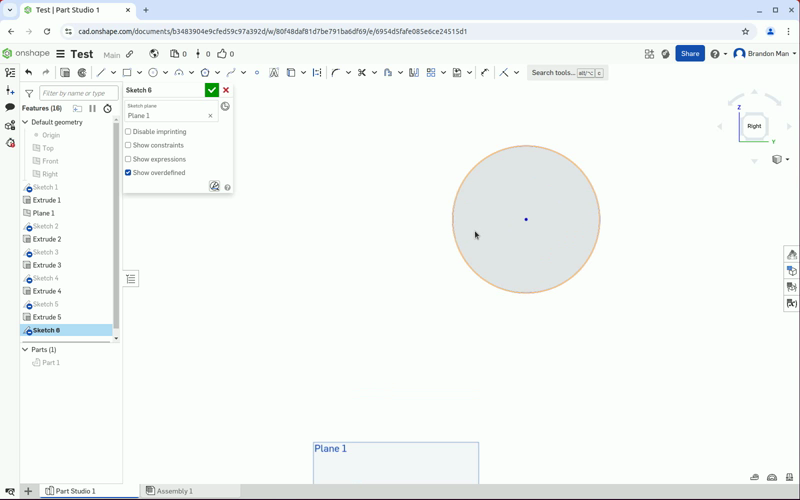
scroll(6)
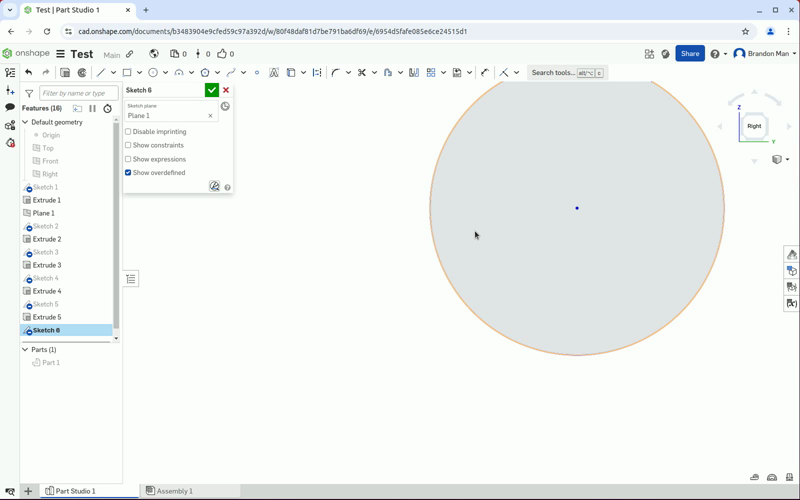
click(475, 230)
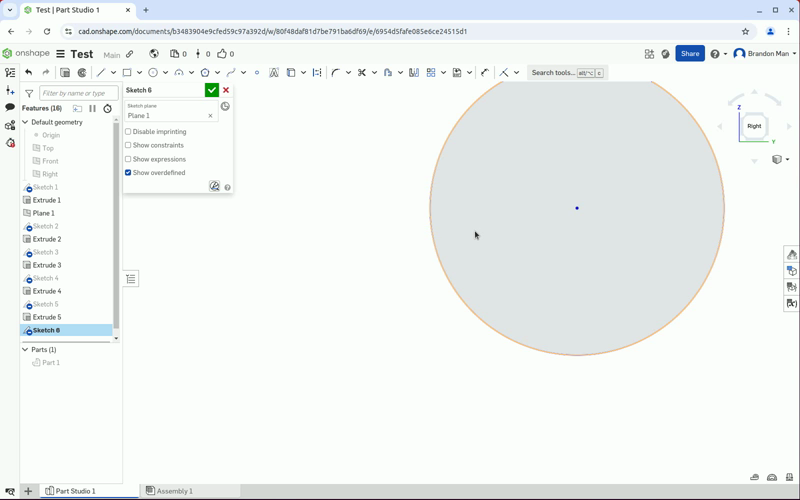
scroll(-6)
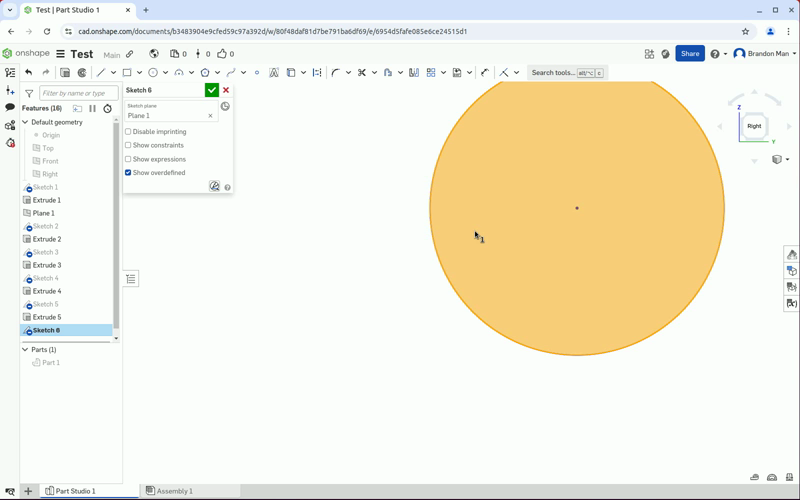
scroll(-6)
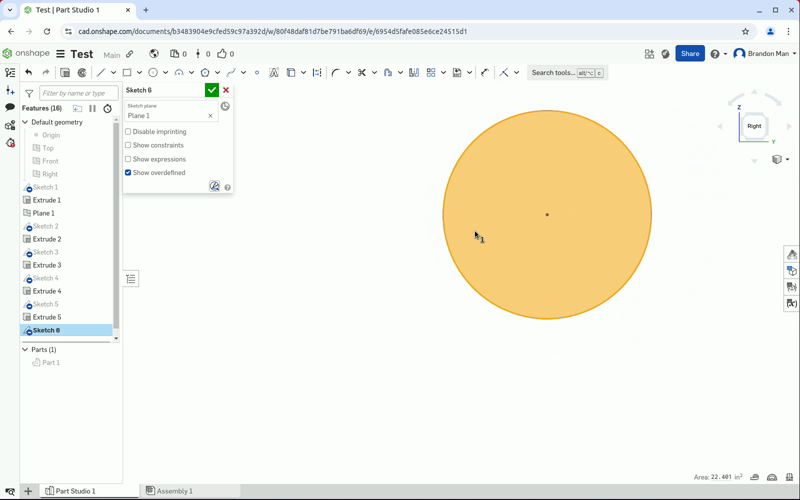
scroll(-6)
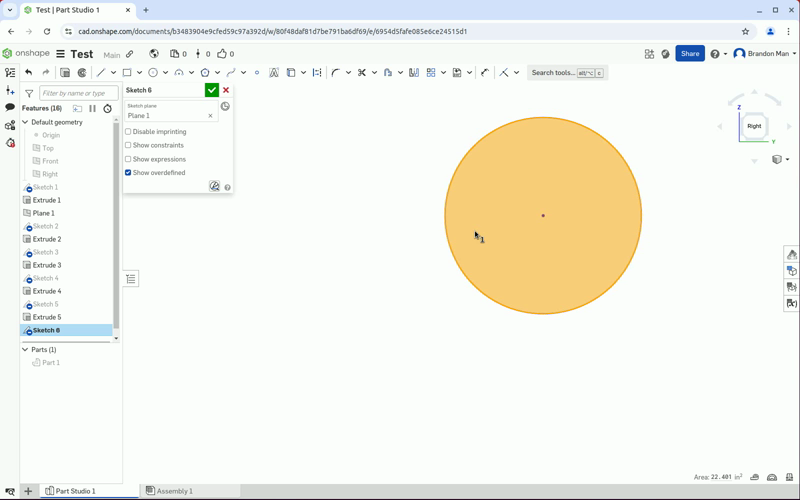
scroll(-6)
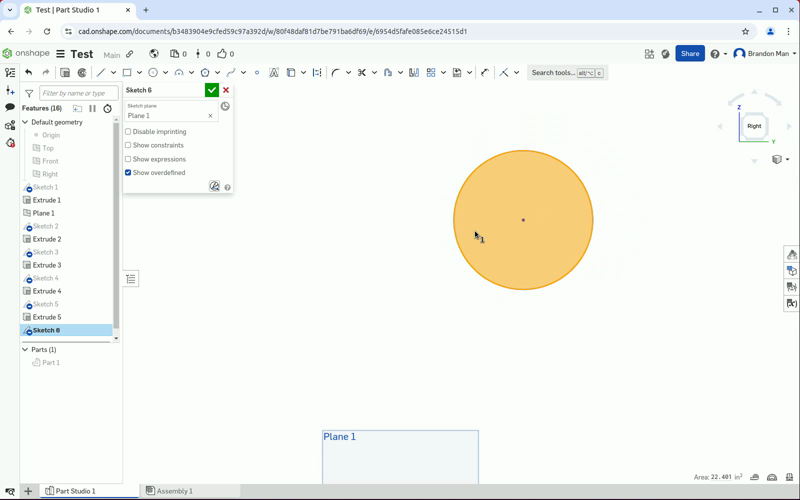
scroll(-6)
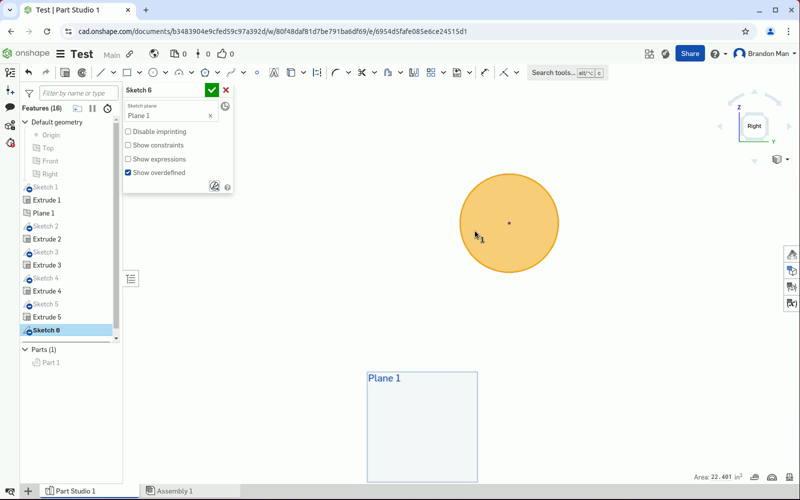
scroll(-6)
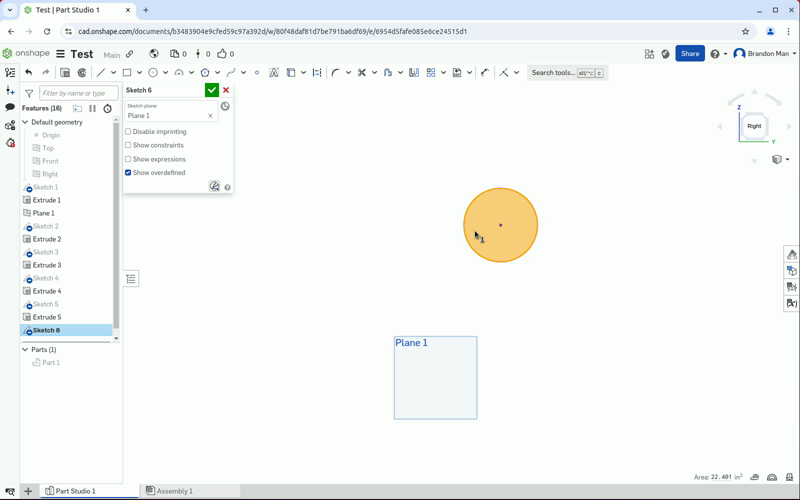
scroll(-6)
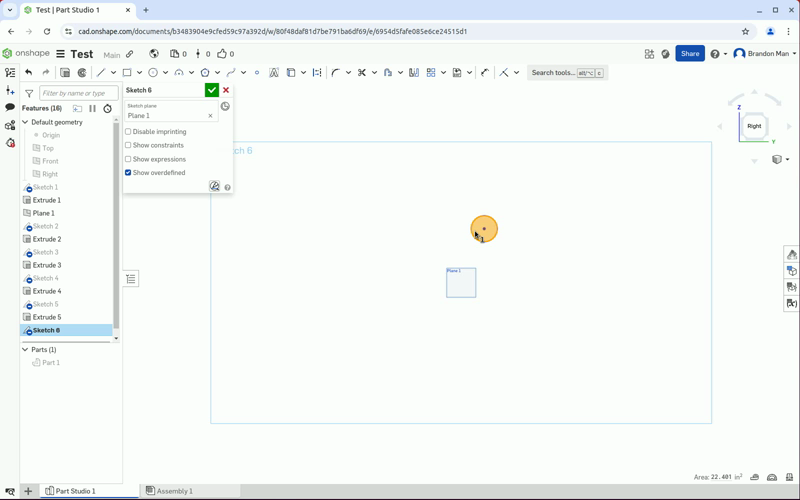
mouse_move(73, 352)
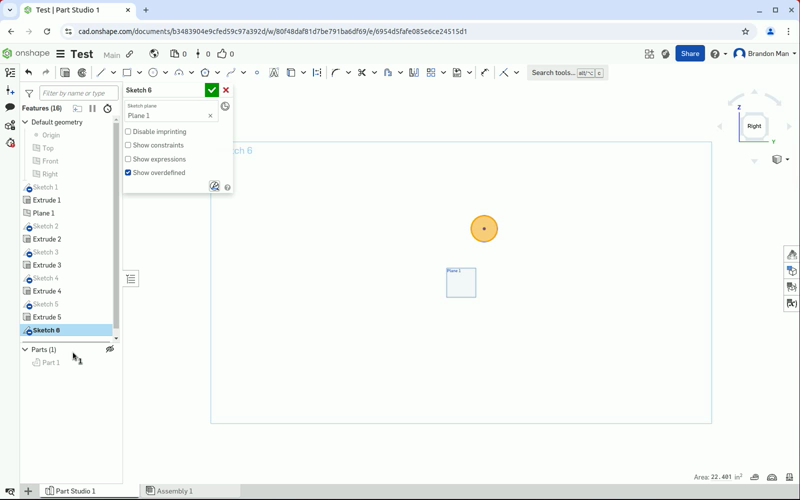
key(shift+y)
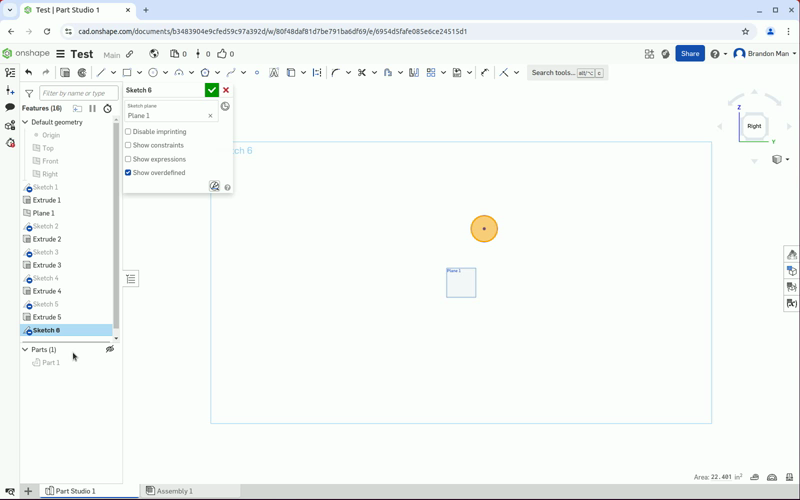
key(shift+e)
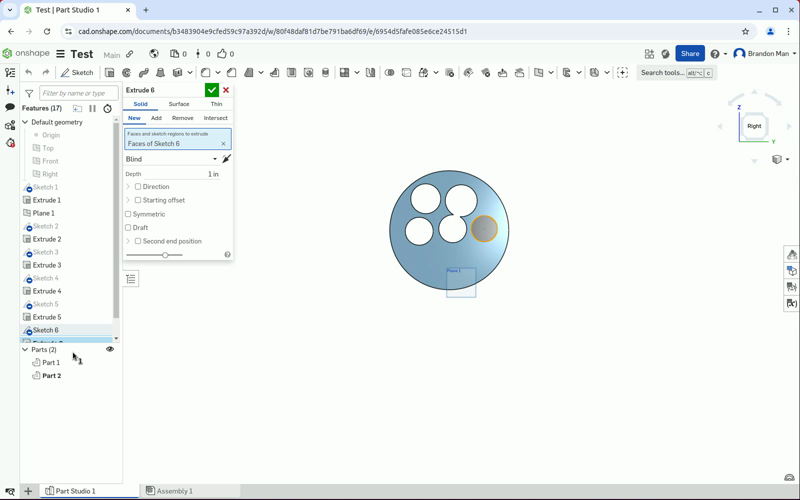
mouse_move(143, 106)
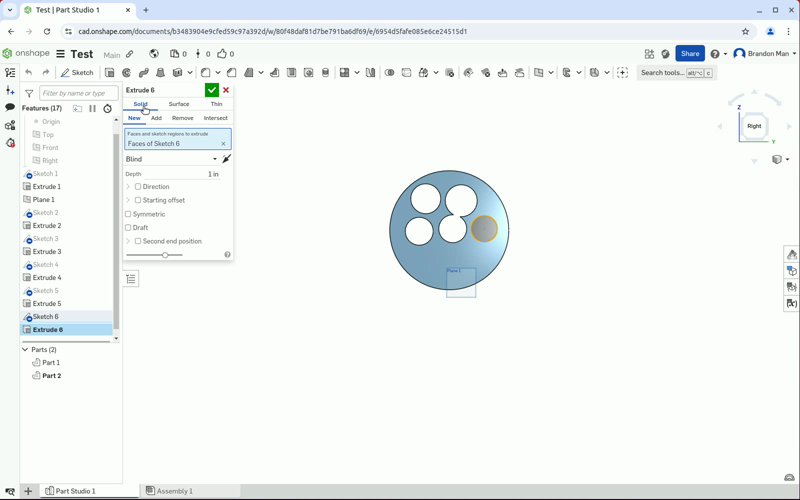
click(143, 106)
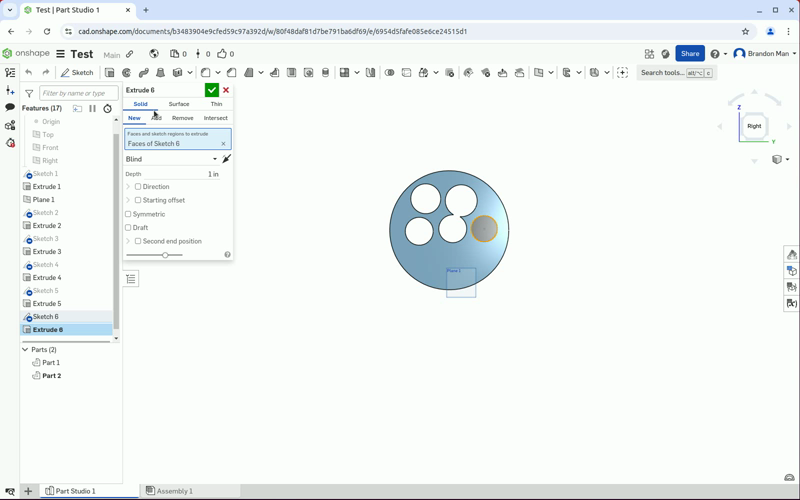
mouse_move(186, 120)
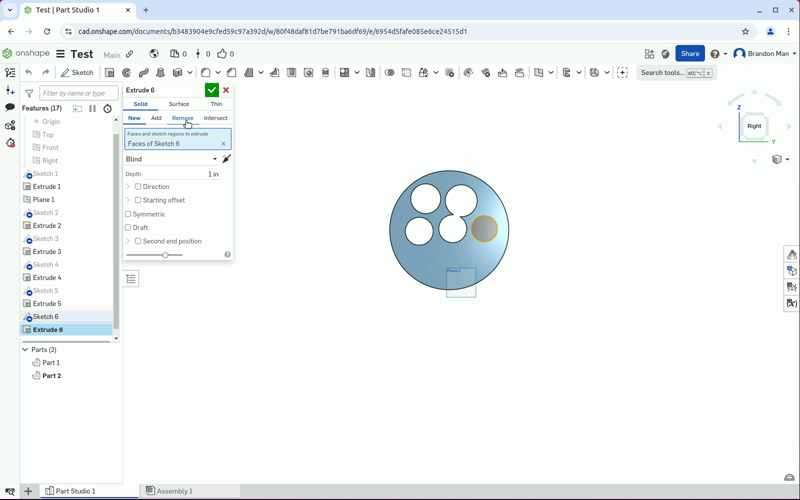
click(186, 120)
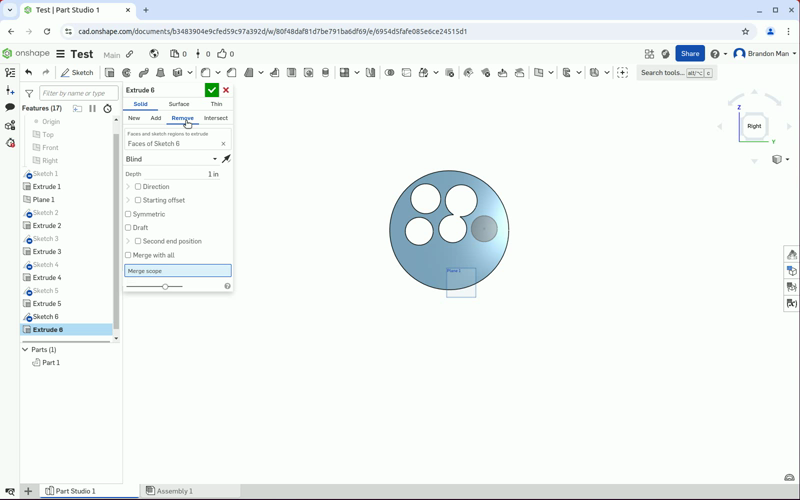
key(tab, 4)
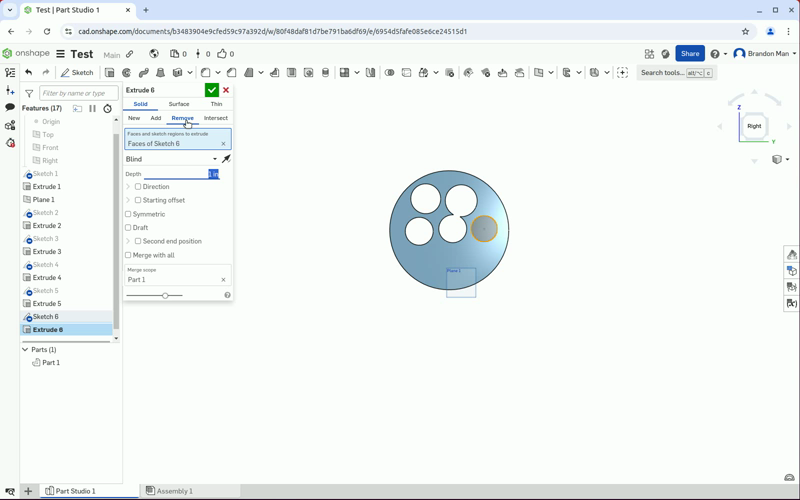
text(13.239)
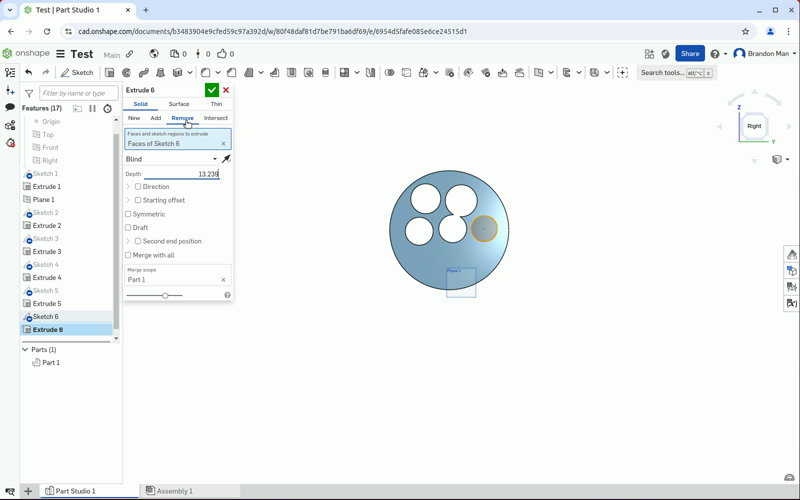
key(tab, 6)
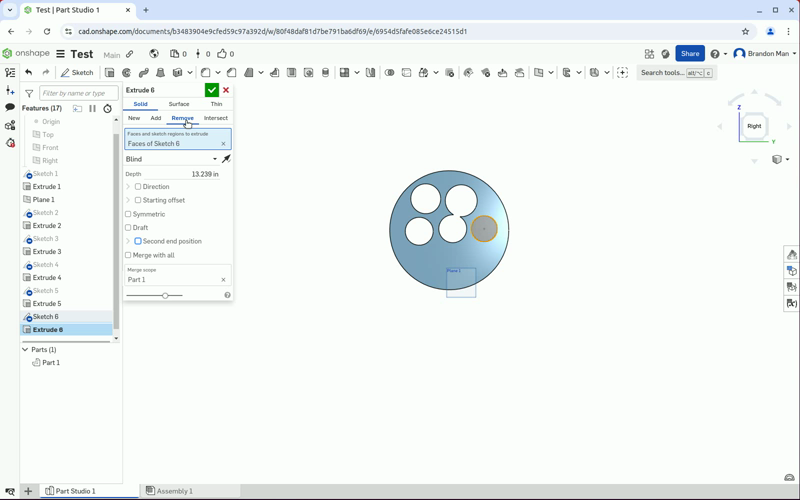
key(space)
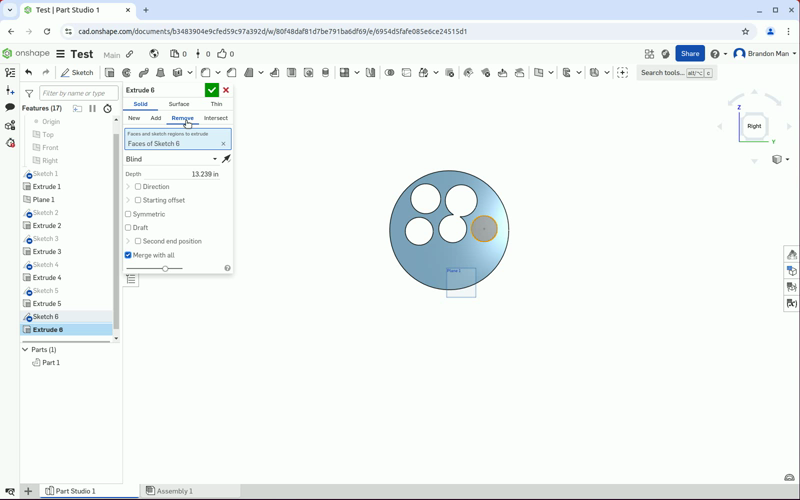
key(enter)
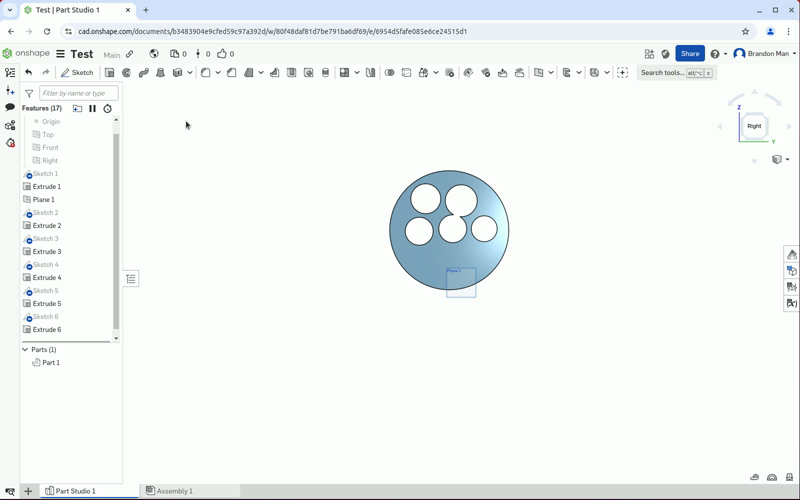
key(shift+h)
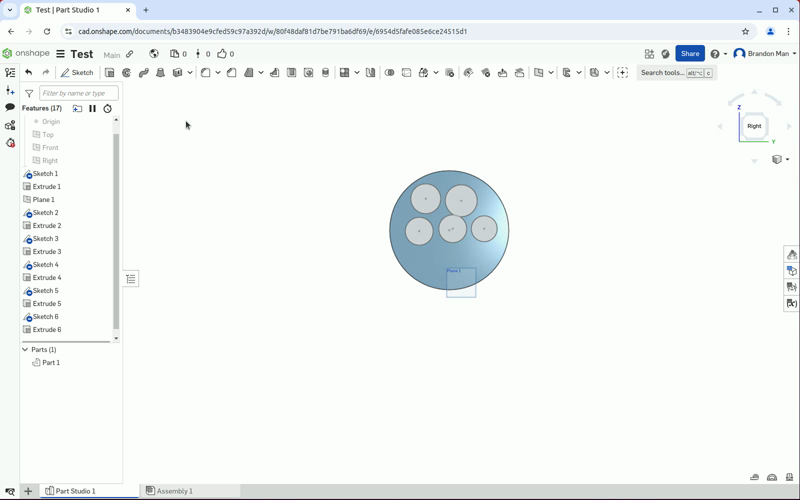
key(shift+h)
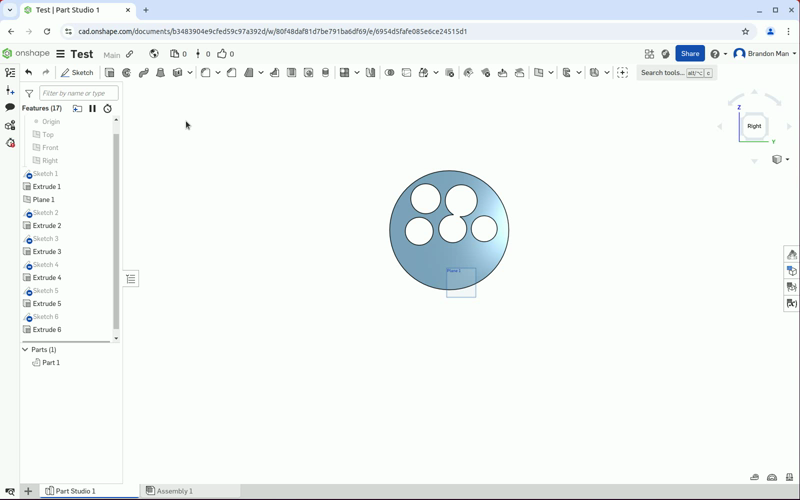
mouse_move(69, 176)
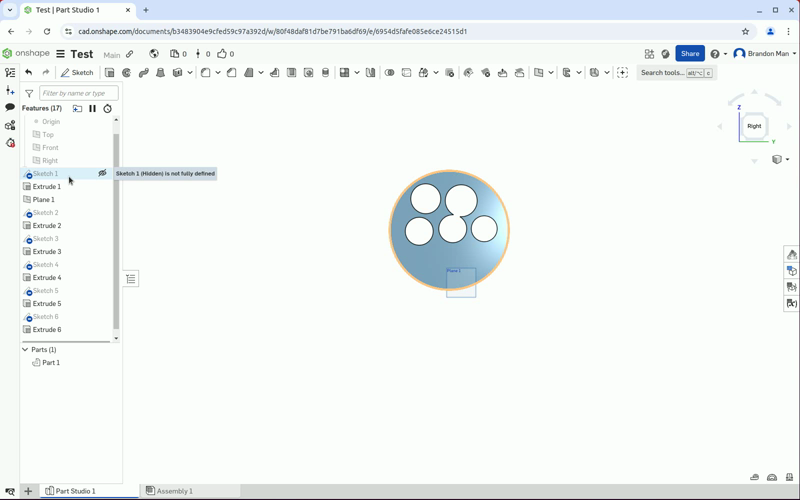
click(69, 176)
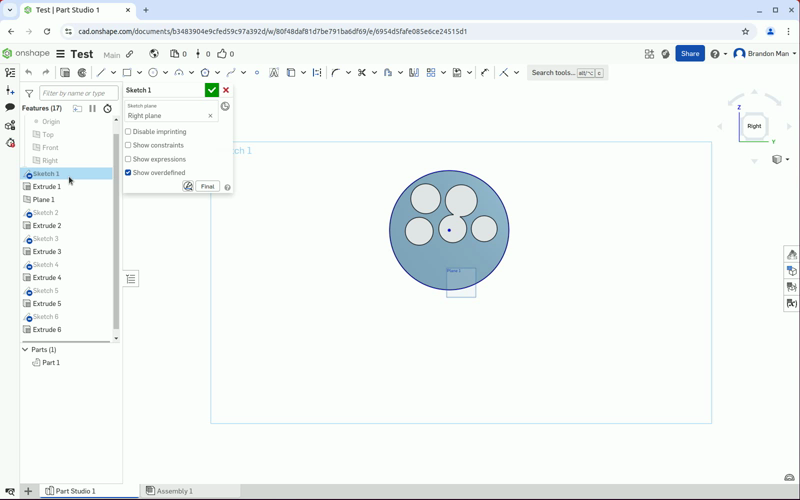
mouse_move(229, 92)
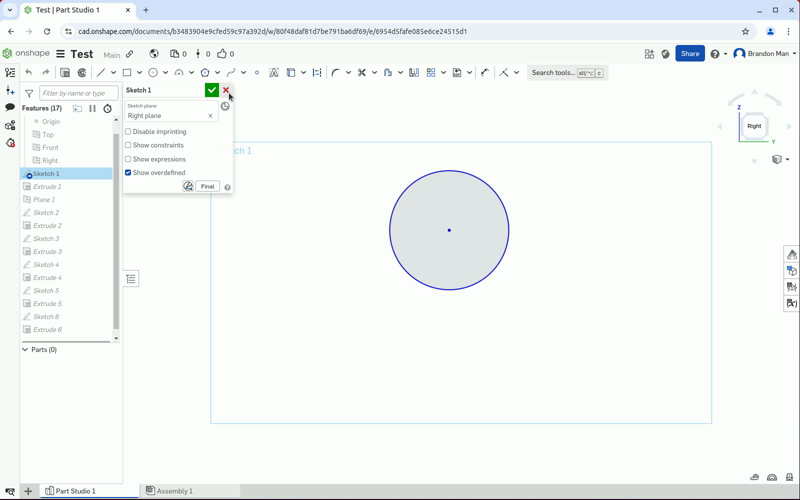
click(229, 92)
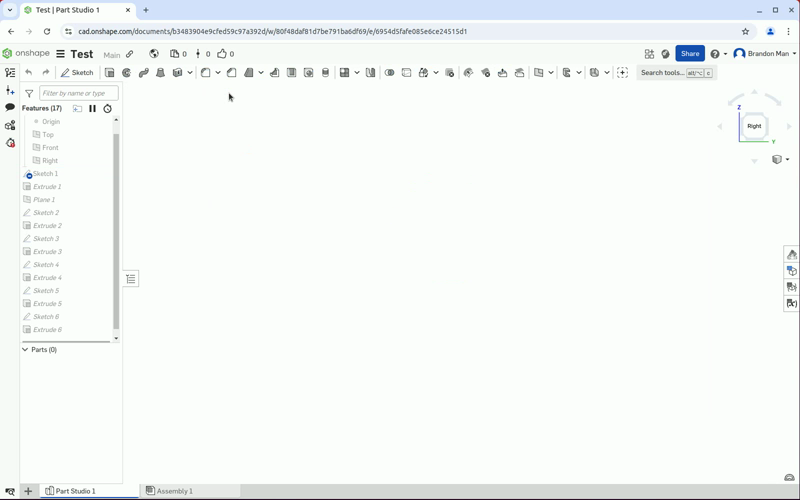
key(shift+s)
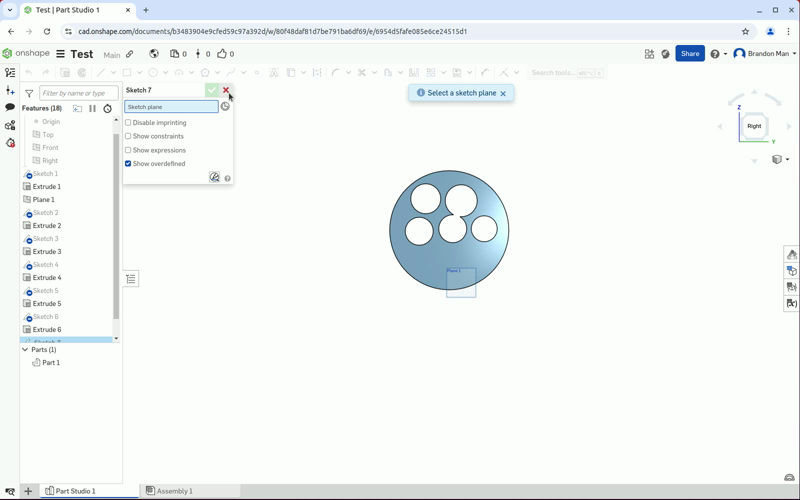
mouse_move(69, 189)
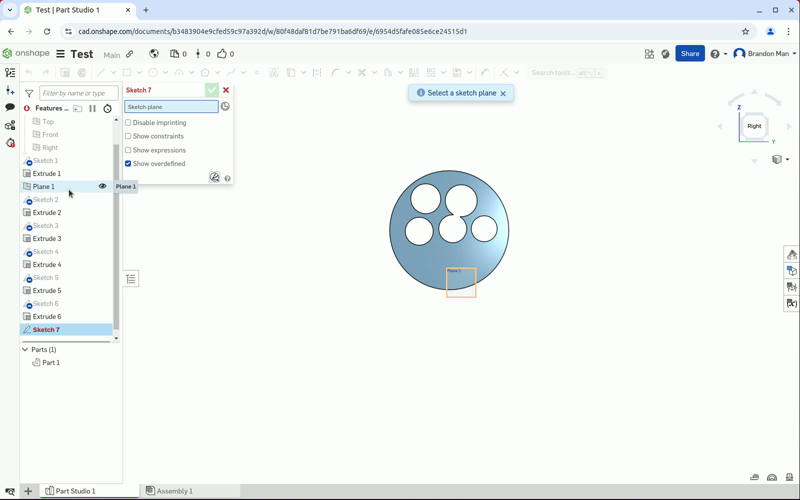
click(69, 189)
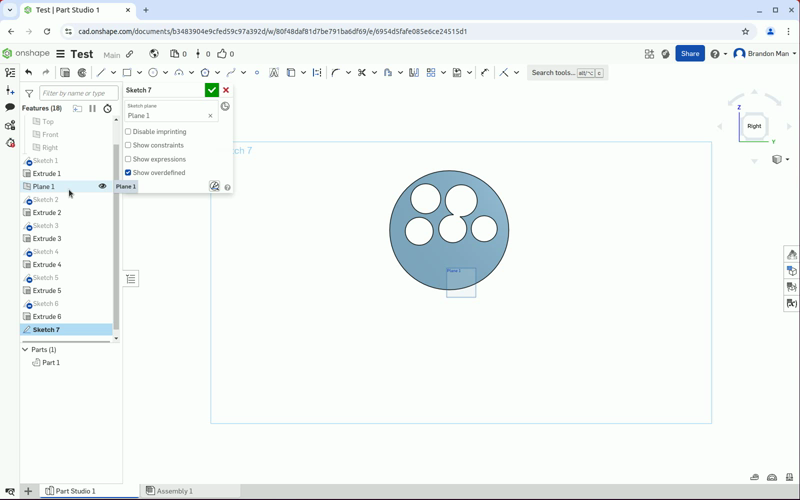
mouse_move(73, 352)
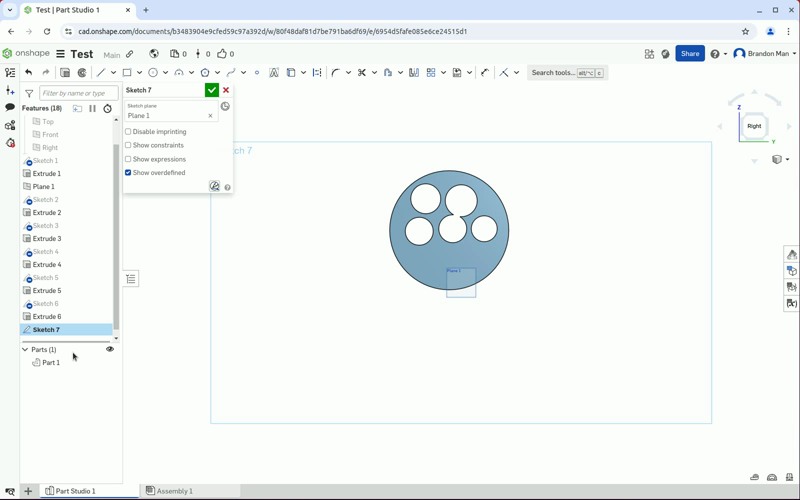
key(y)
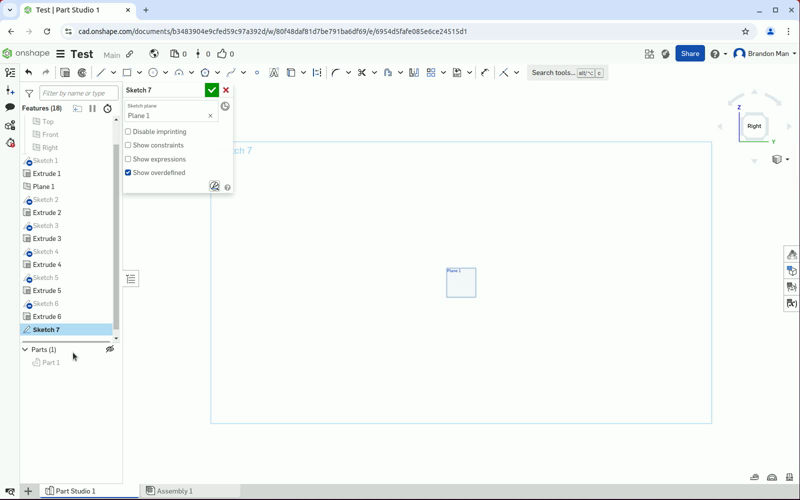
key(c)
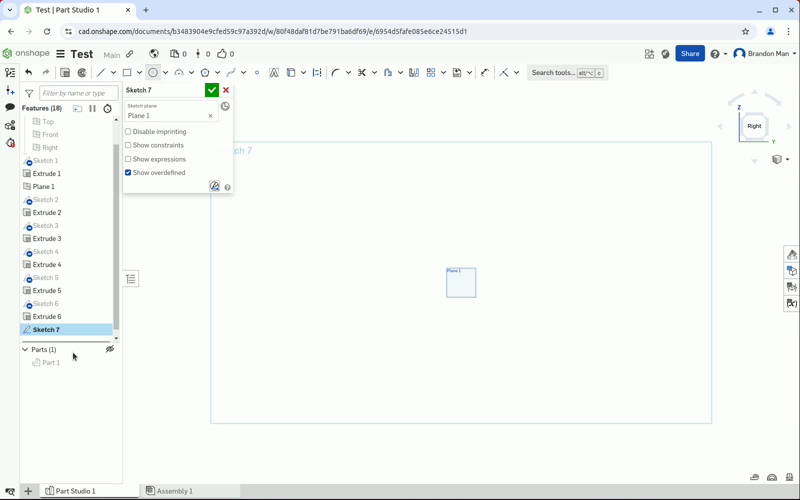
key_down(shift)
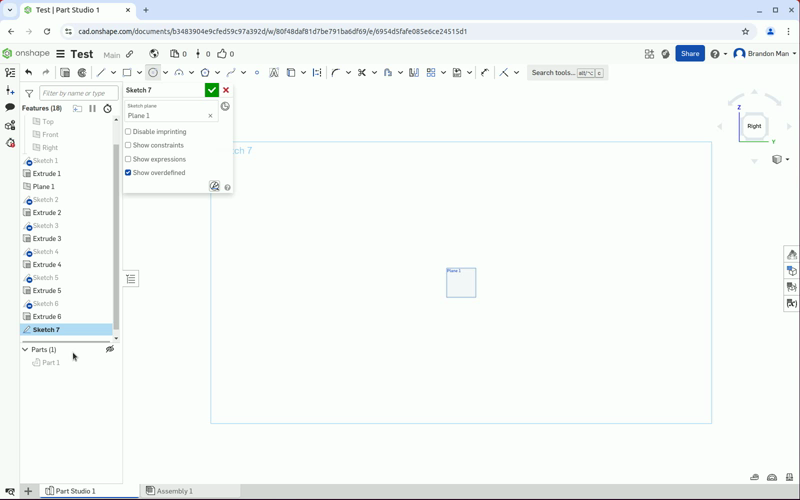
mouse_move(468, 257)
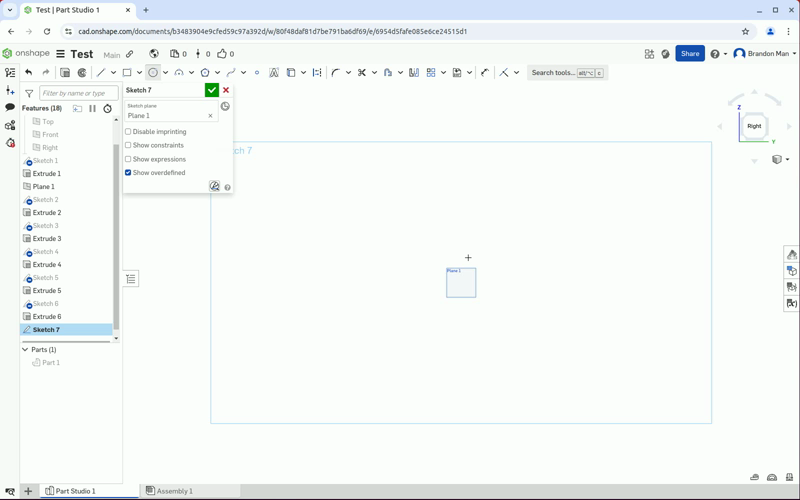
click(468, 257)
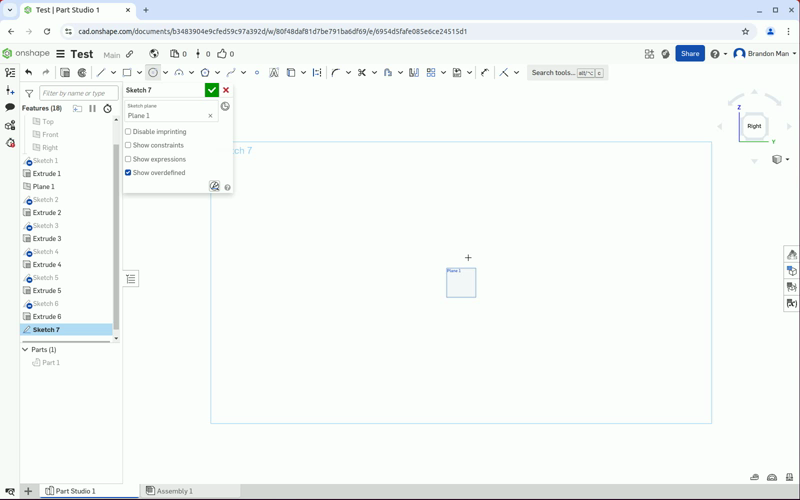
key_up(shift)
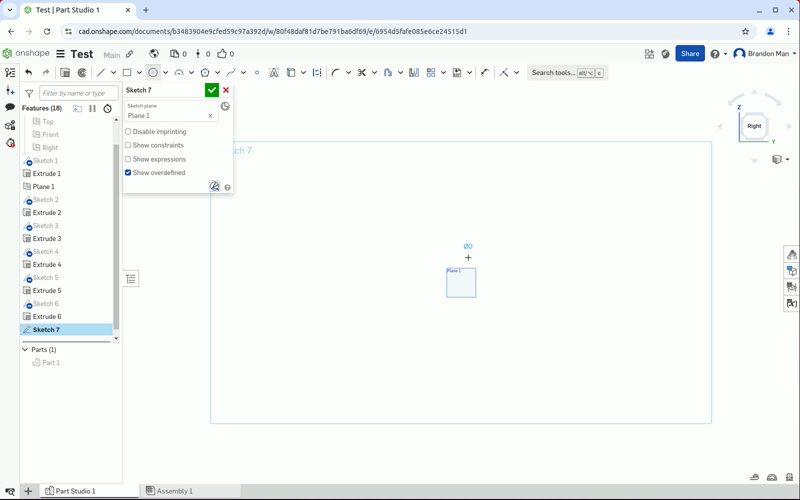
mouse_move(481, 257)
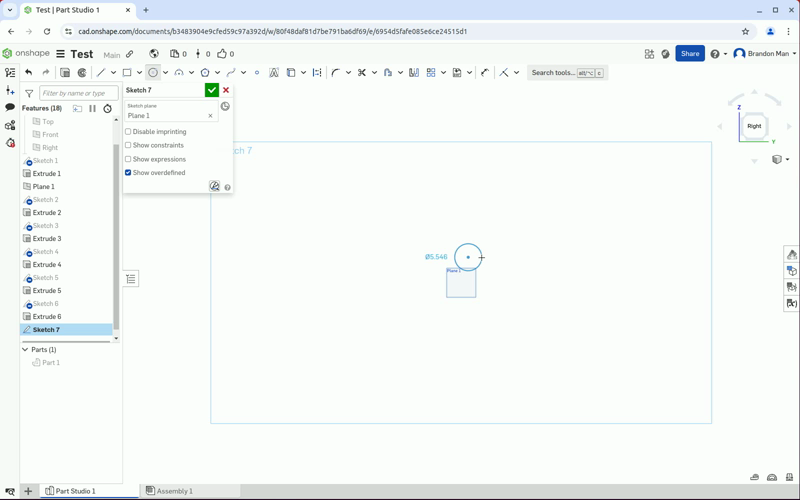
click(481, 257)
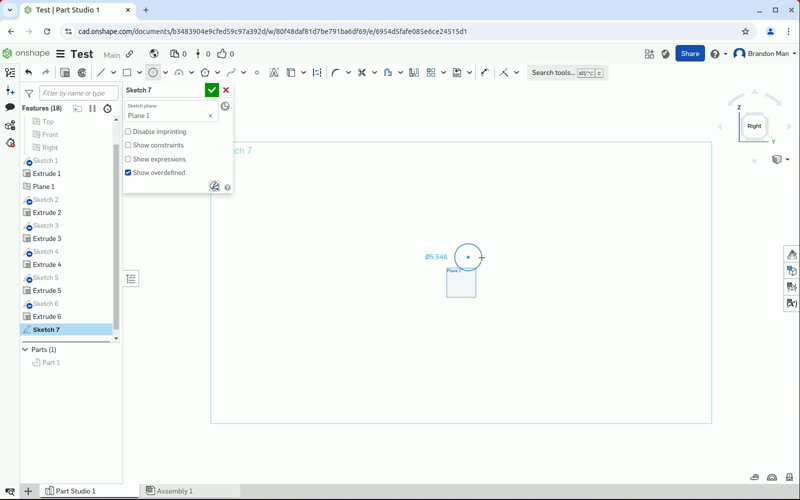
key(esc)
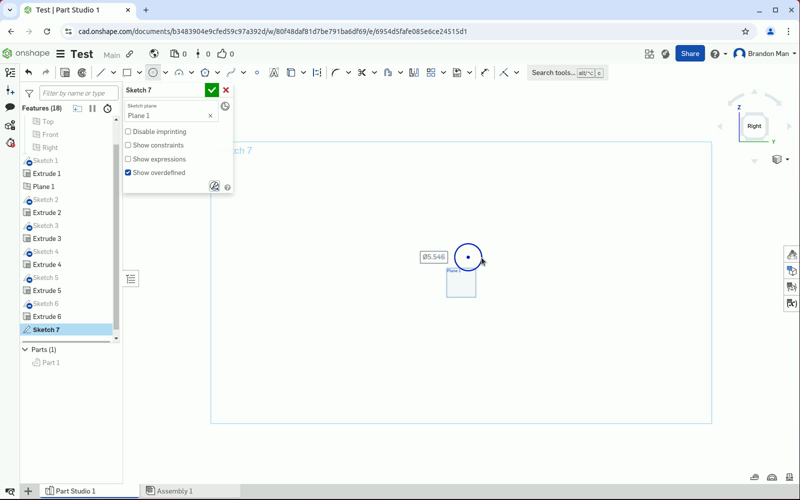
mouse_move(457, 262)
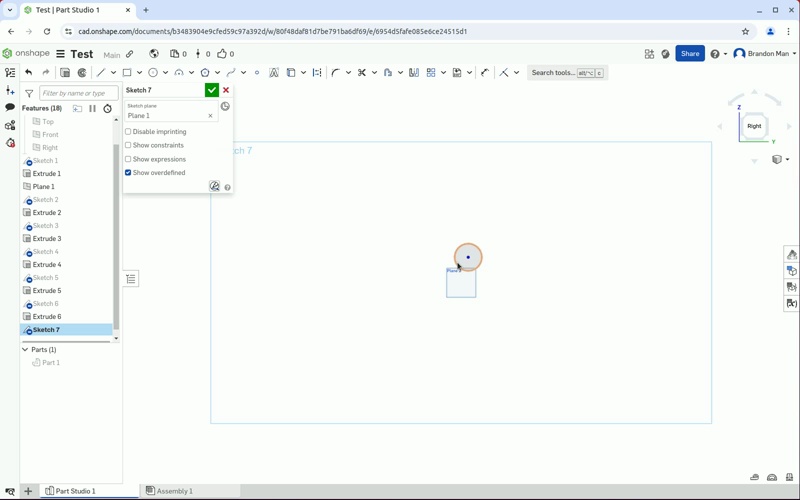
scroll(6)
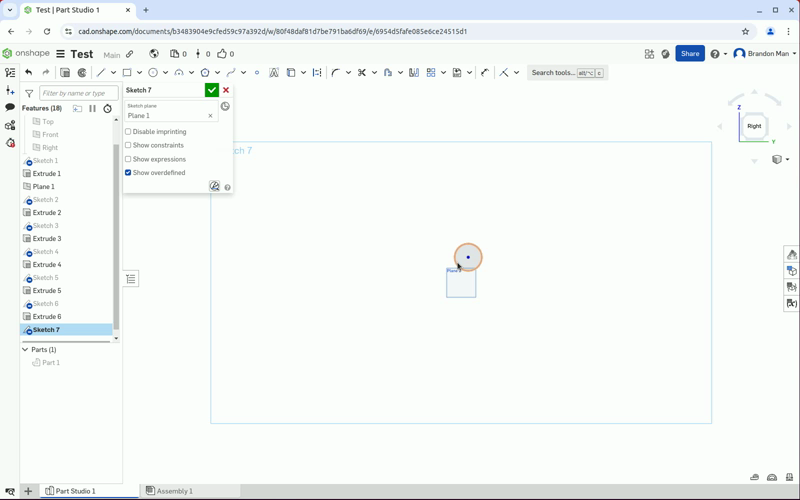
scroll(6)
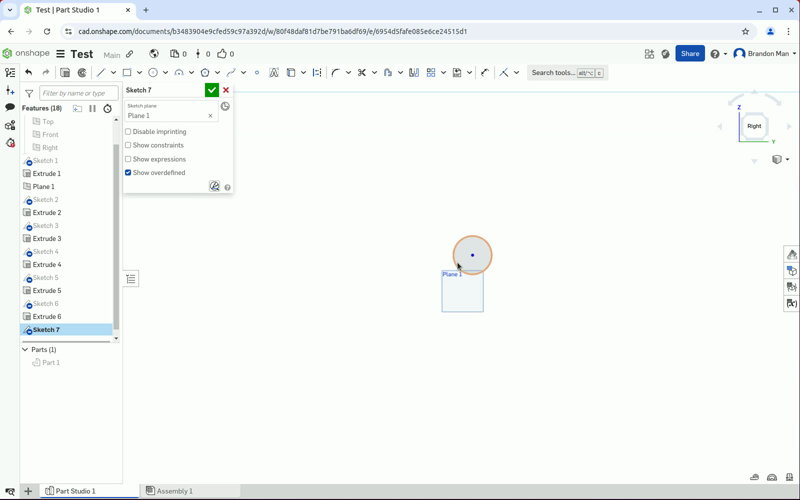
scroll(6)
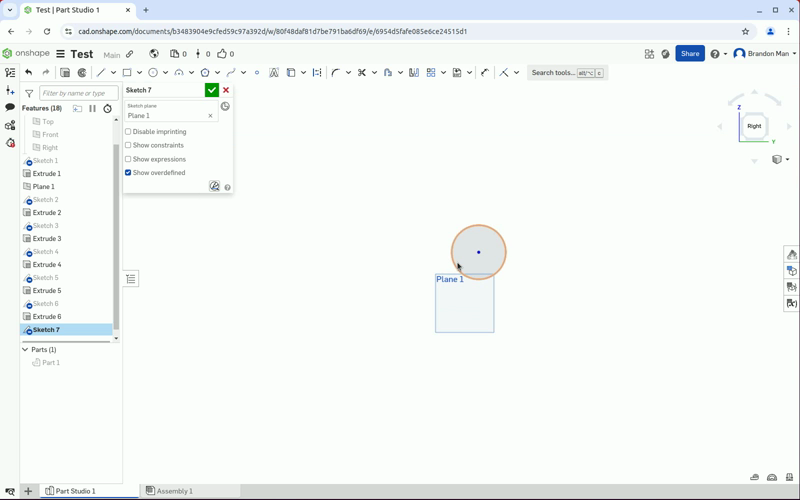
scroll(6)
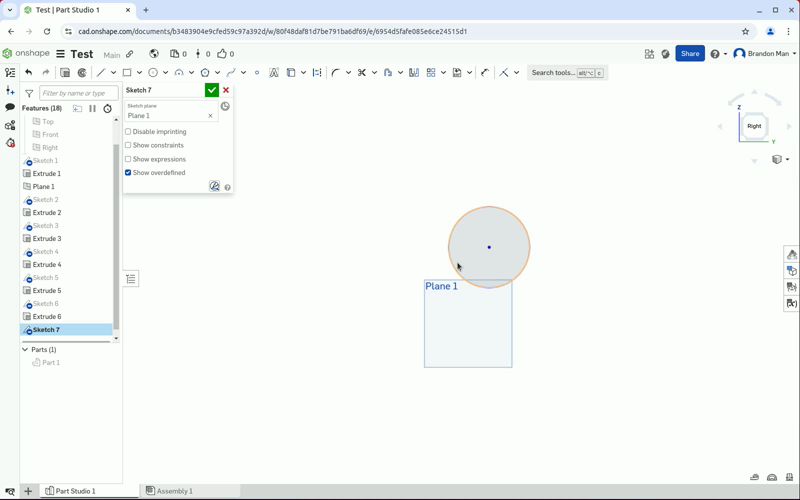
scroll(6)
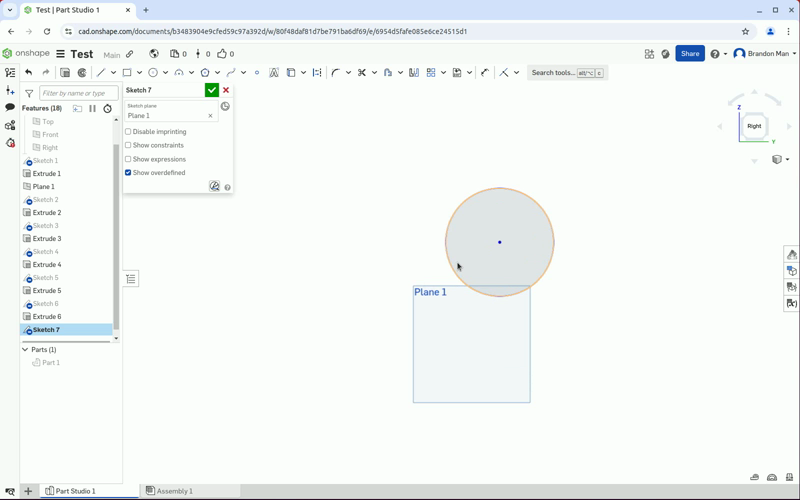
scroll(6)
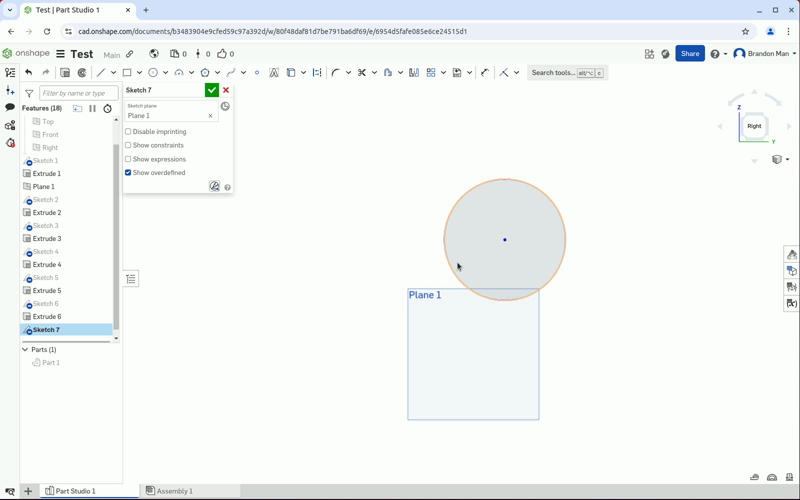
scroll(6)
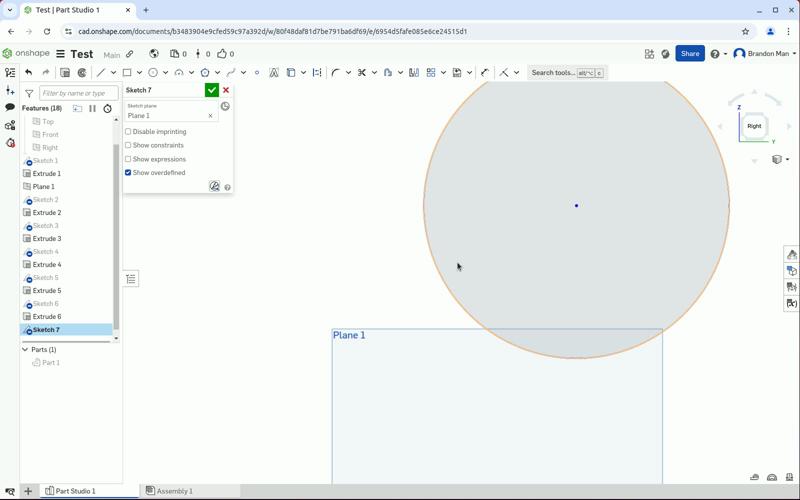
click(457, 262)
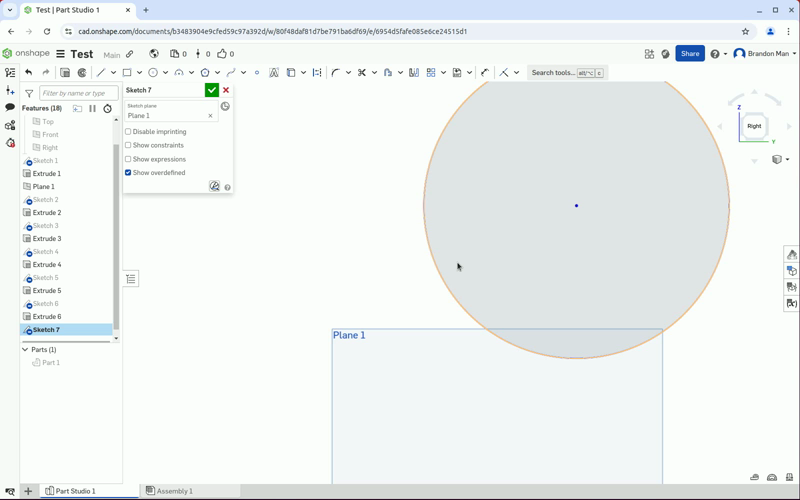
scroll(-6)
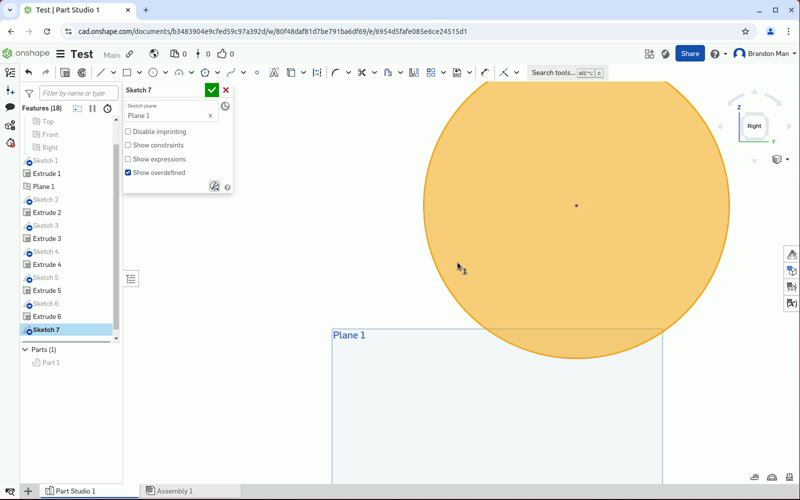
scroll(-6)
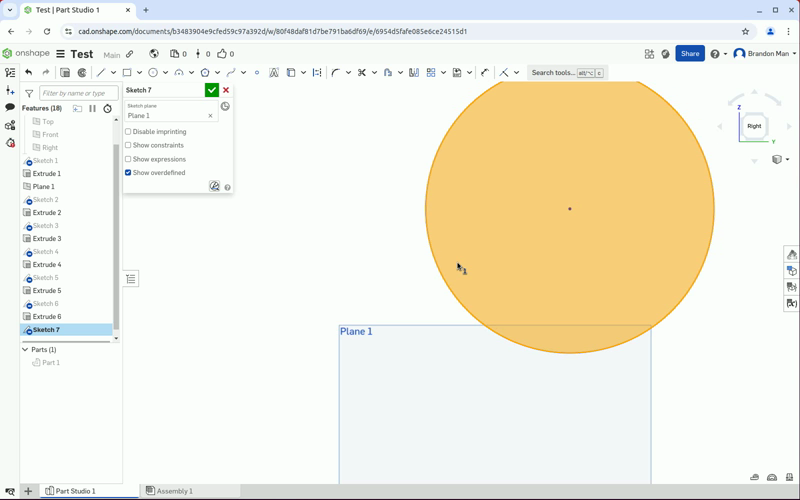
scroll(-6)
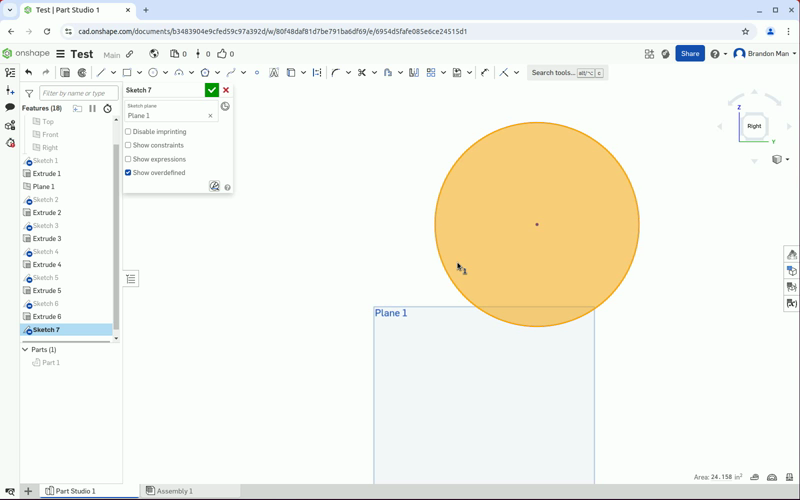
scroll(-6)
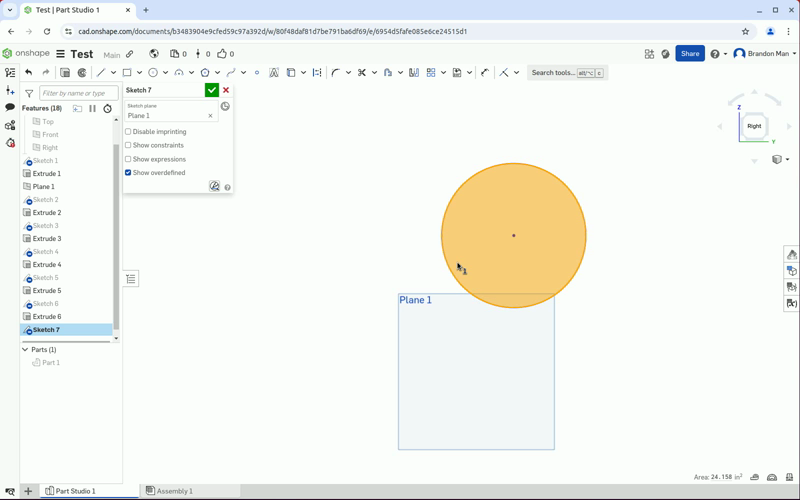
scroll(-6)
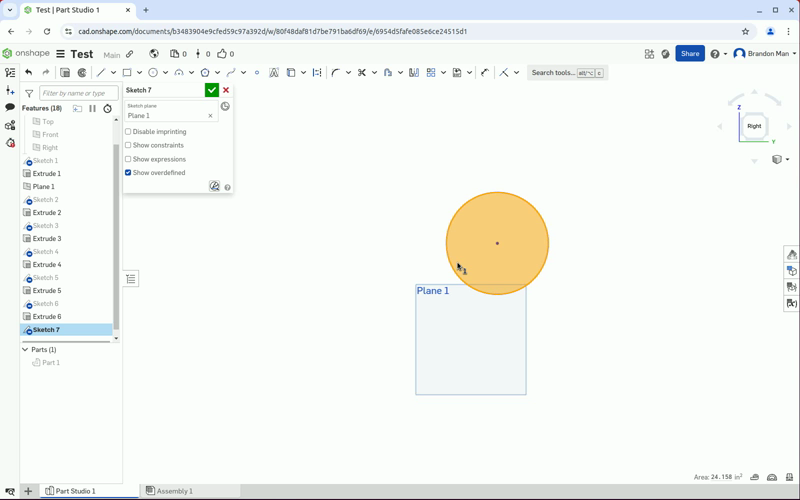
scroll(-6)
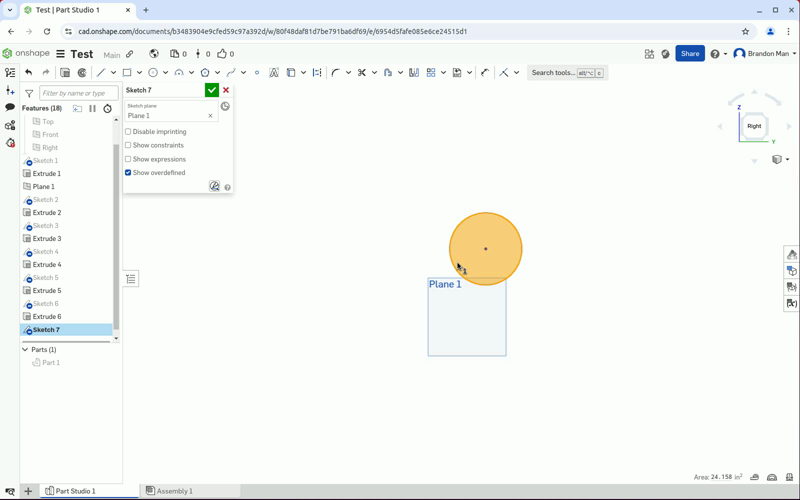
scroll(-6)
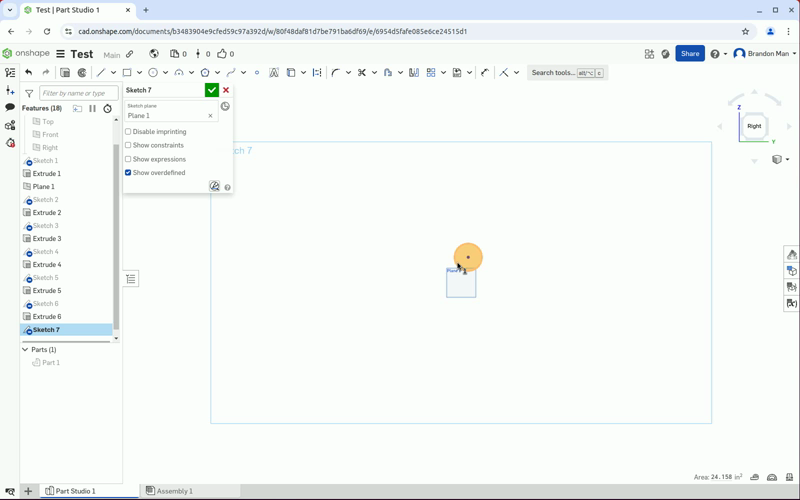
mouse_move(73, 352)
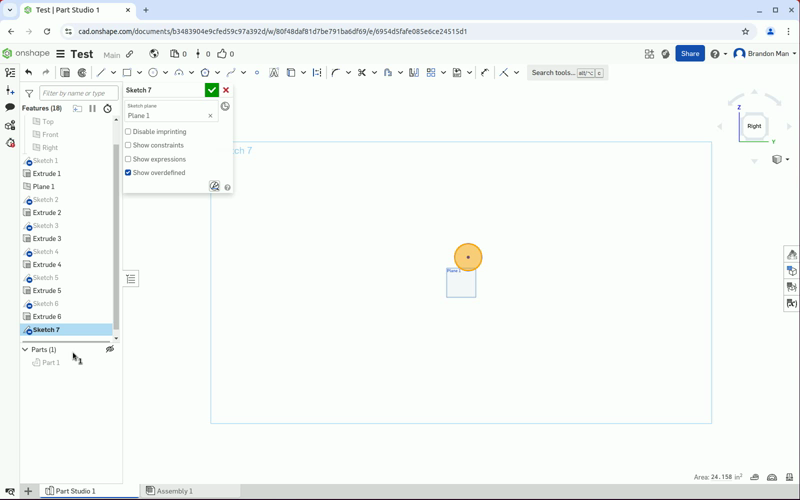
key(shift+y)
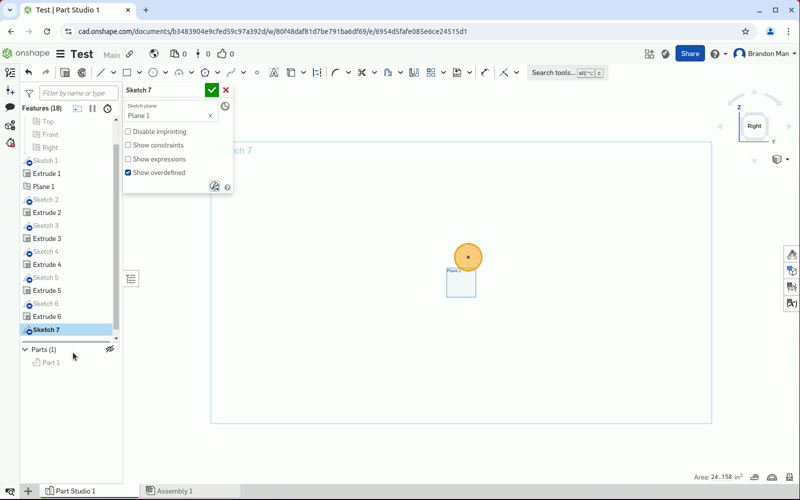
key(shift+e)
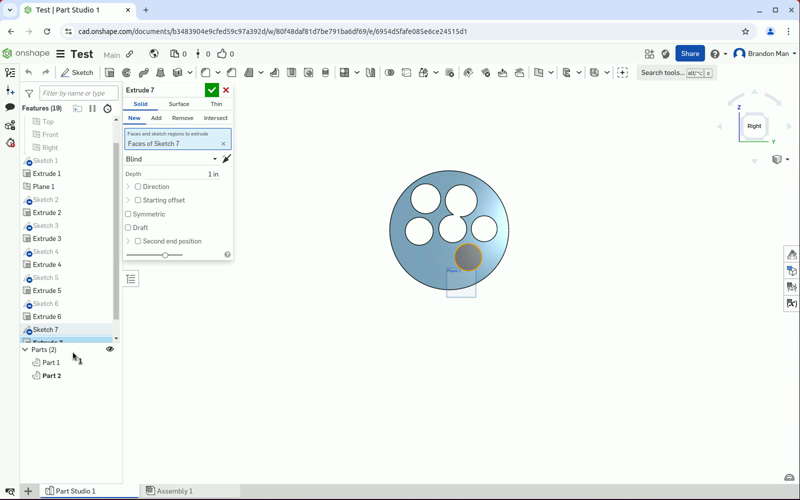
mouse_move(143, 106)
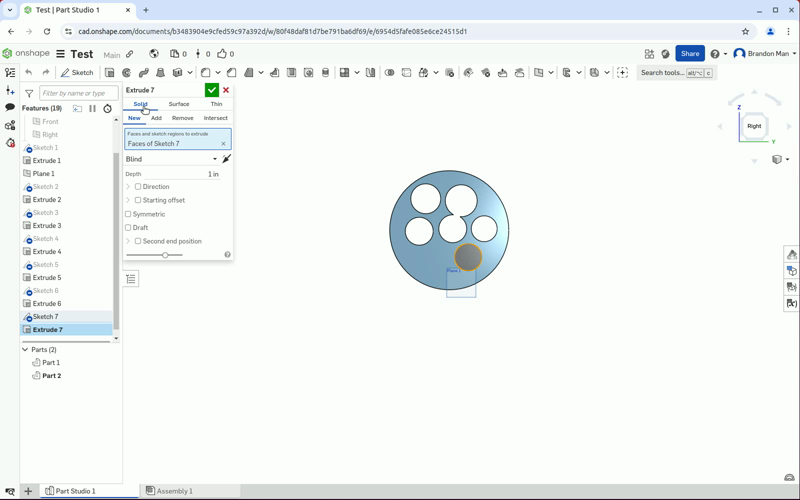
click(143, 106)
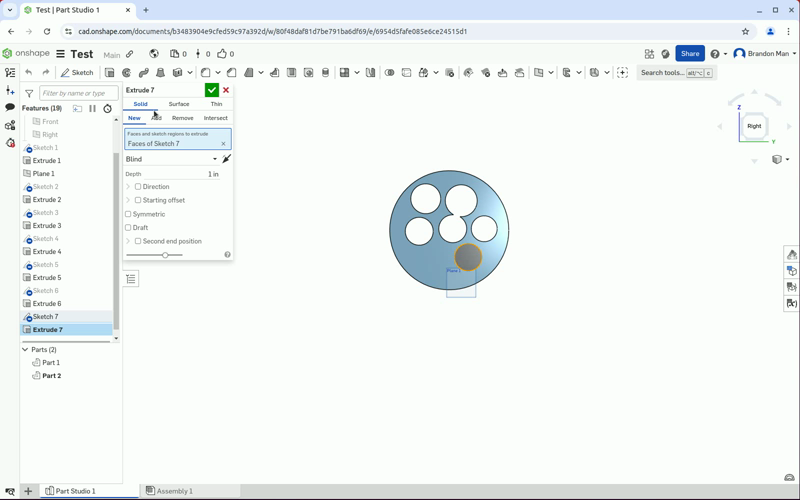
mouse_move(186, 120)
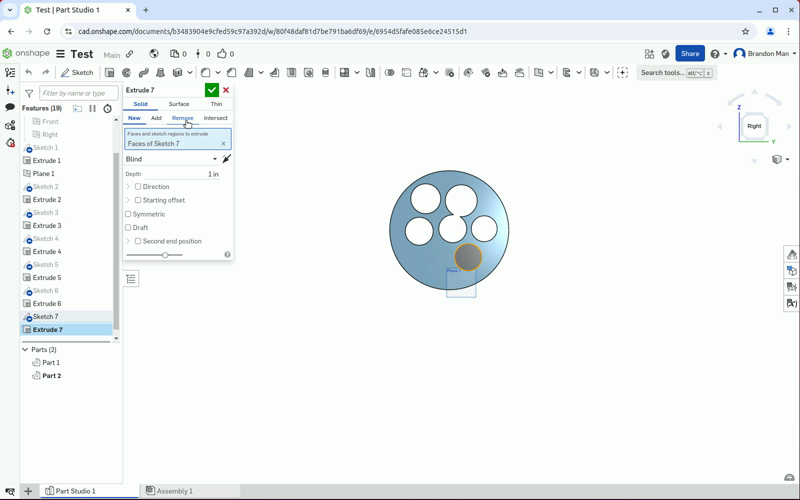
click(186, 120)
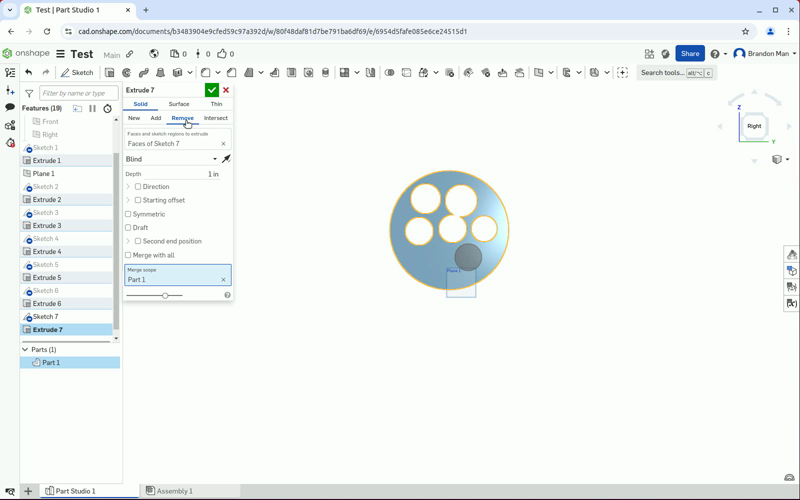
key(tab, 4)
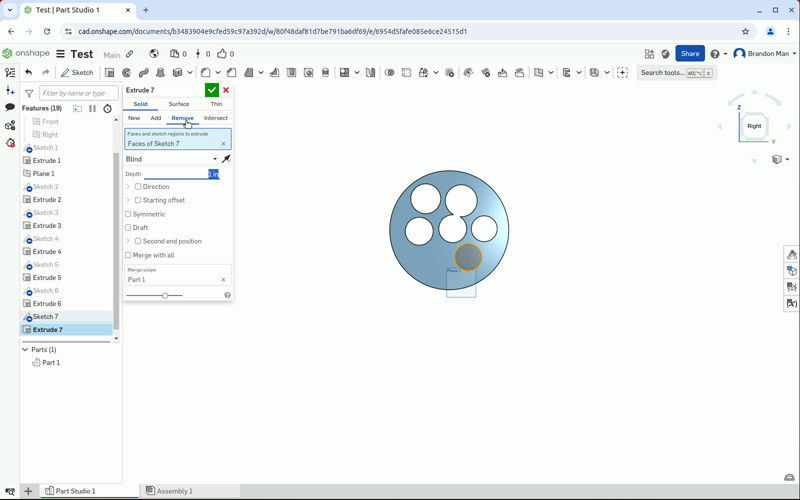
text(13.239)
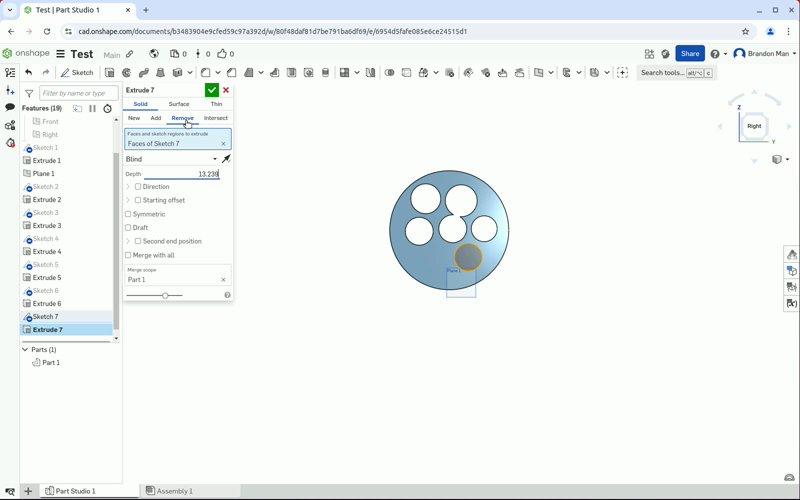
key(tab, 6)
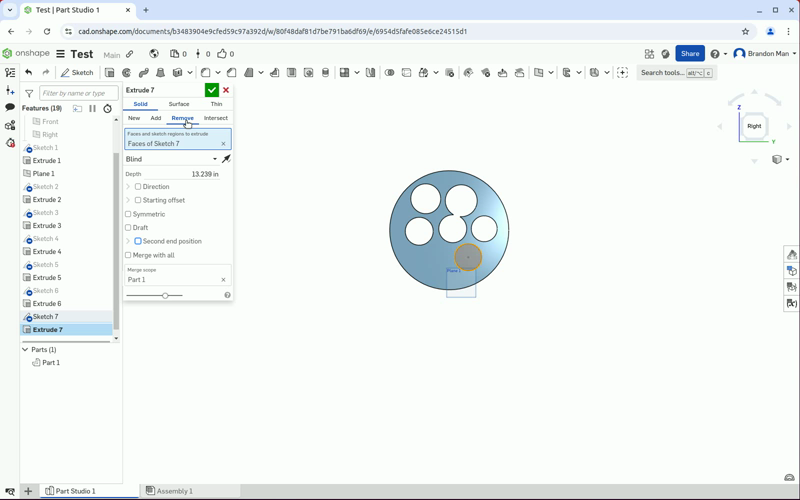
key(space)
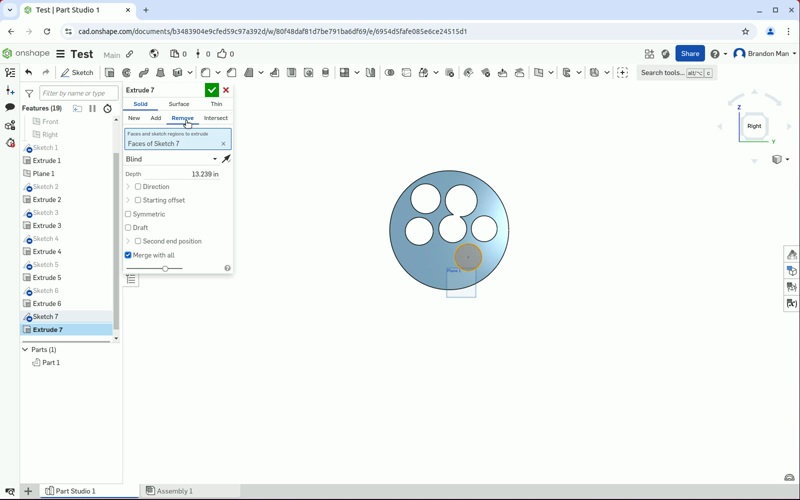
key(enter)
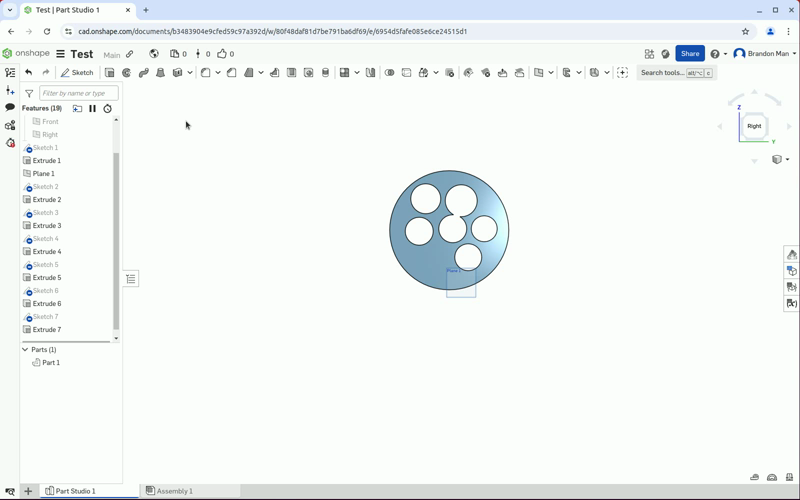
key(shift+h)
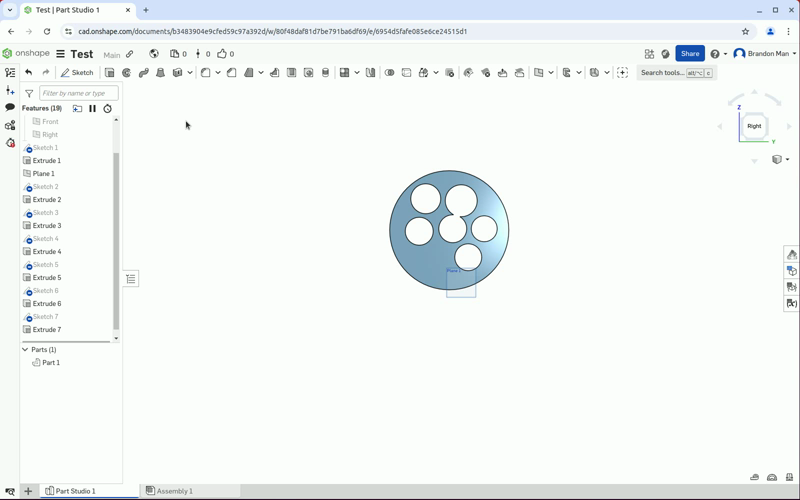
key(shift+h)
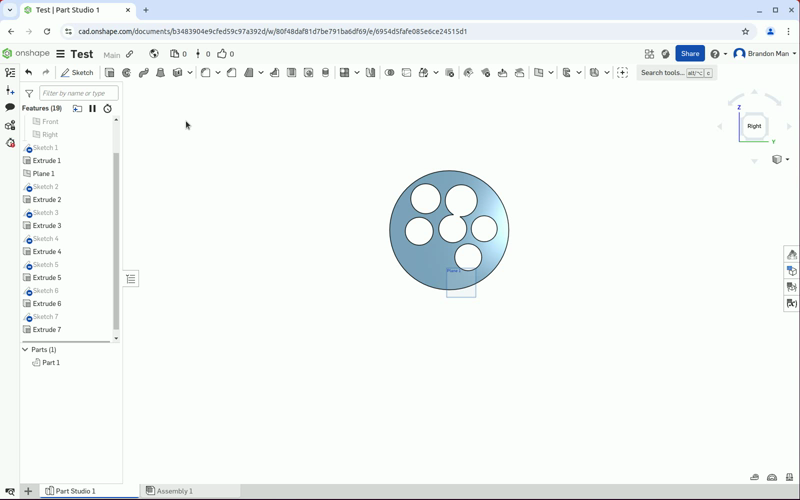
mouse_move(69, 150)
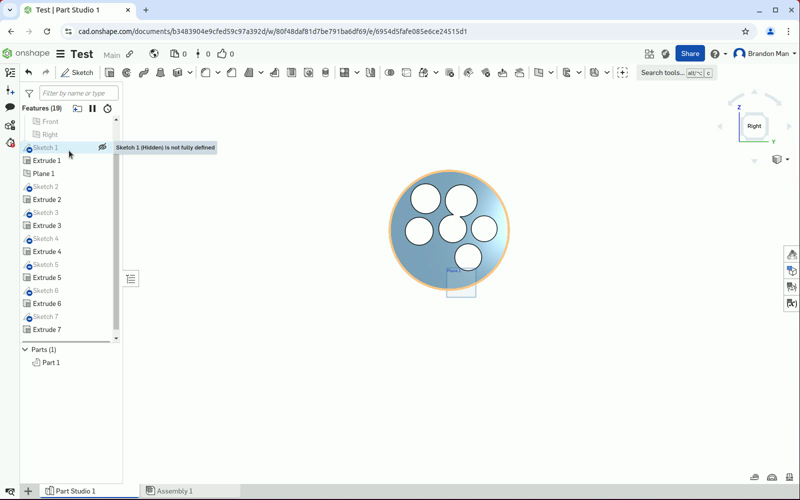
click(69, 150)
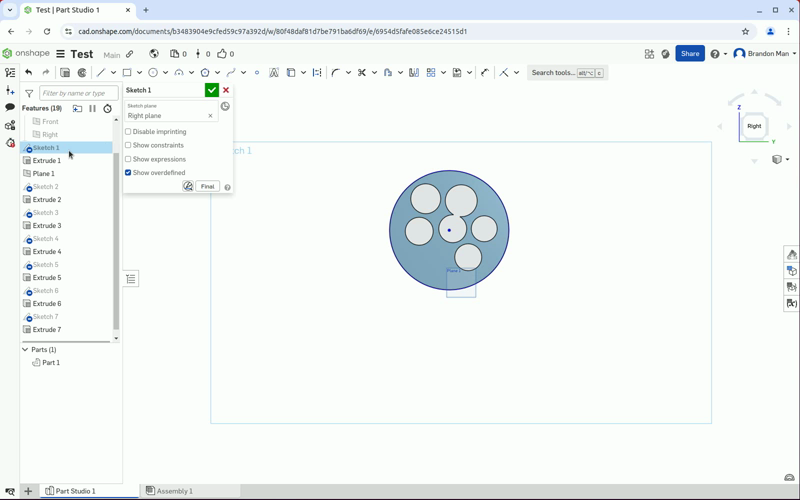
mouse_move(229, 92)
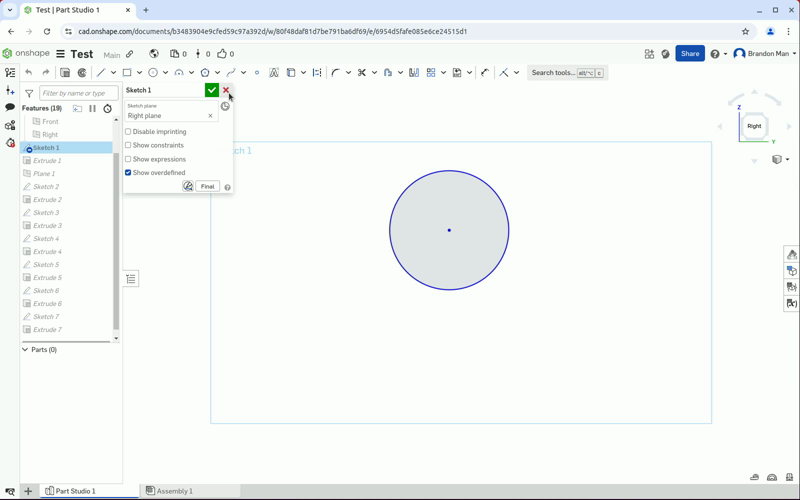
click(229, 92)
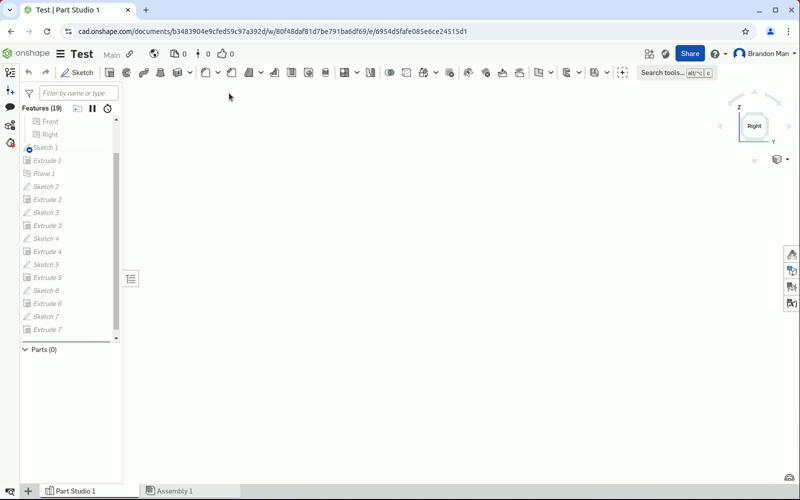
key(shift+s)
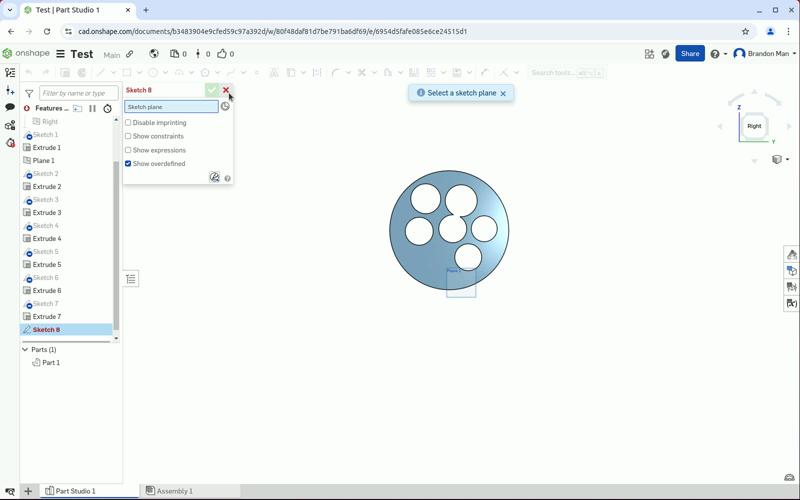
mouse_move(69, 163)
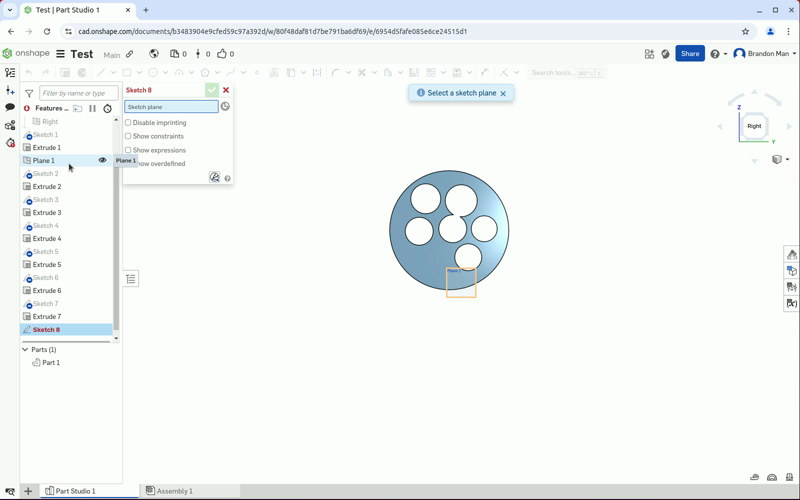
click(69, 163)
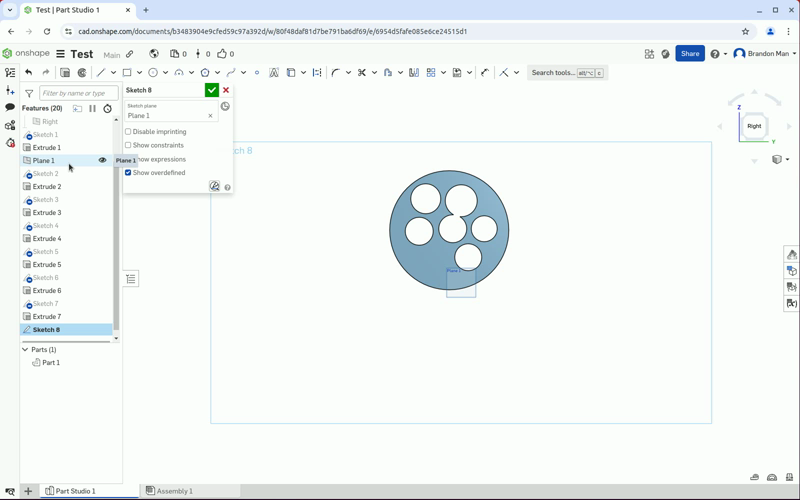
mouse_move(73, 352)
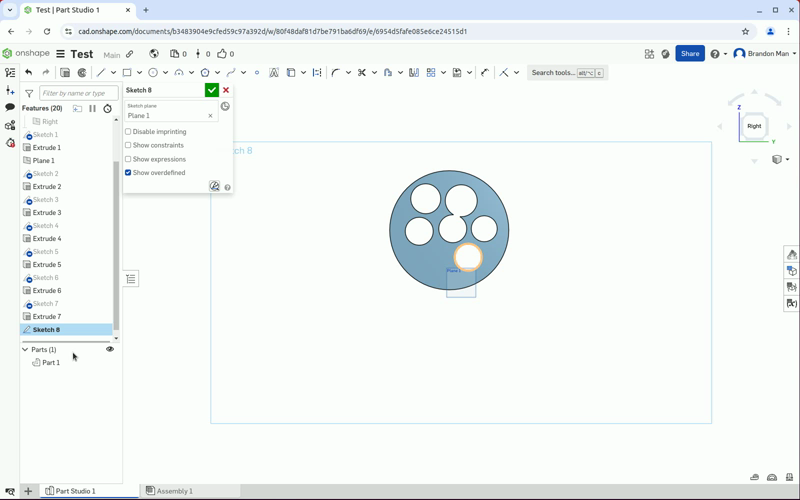
key(y)
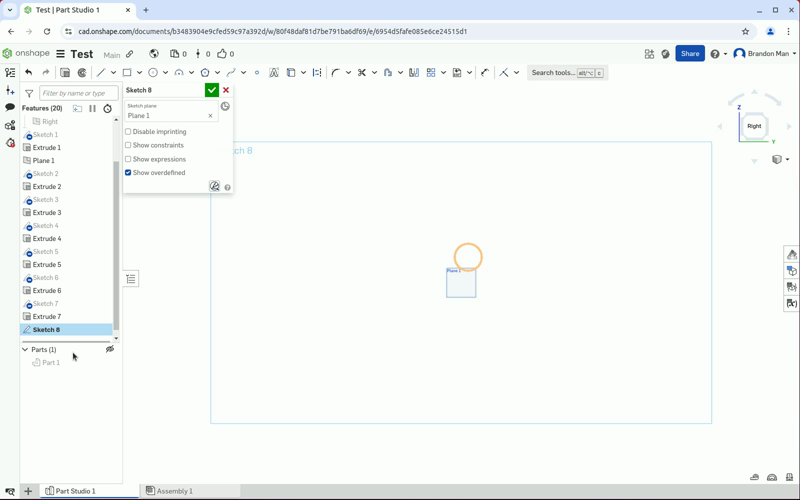
key(c)
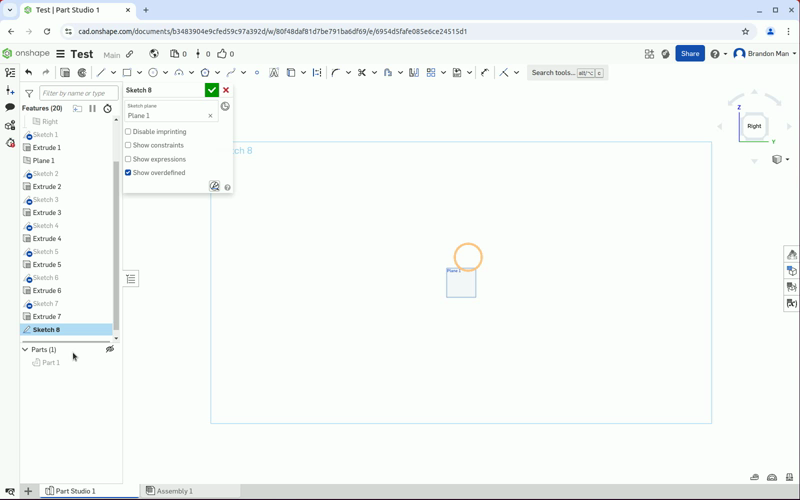
key_down(shift)
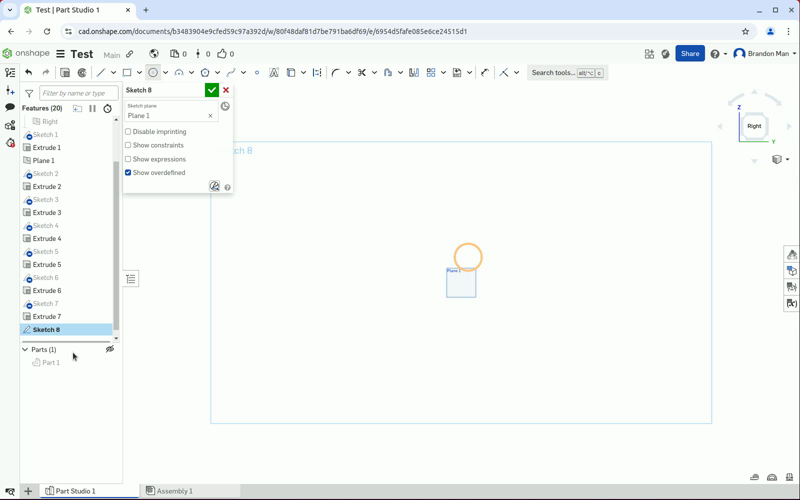
mouse_move(436, 260)
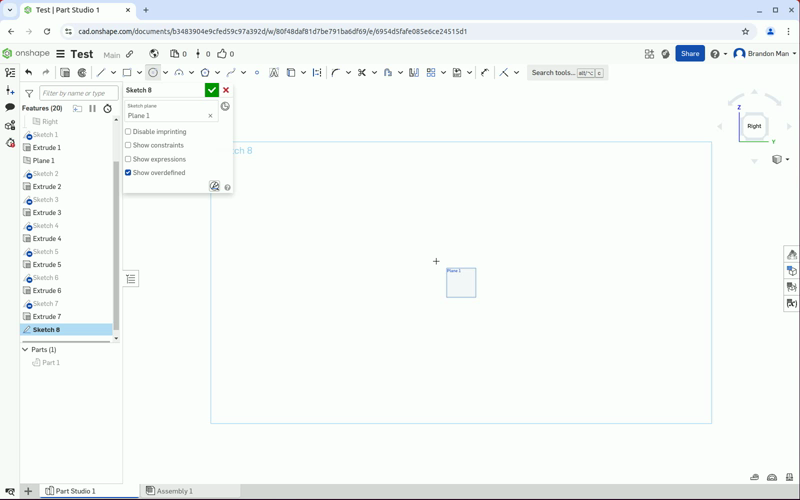
click(436, 260)
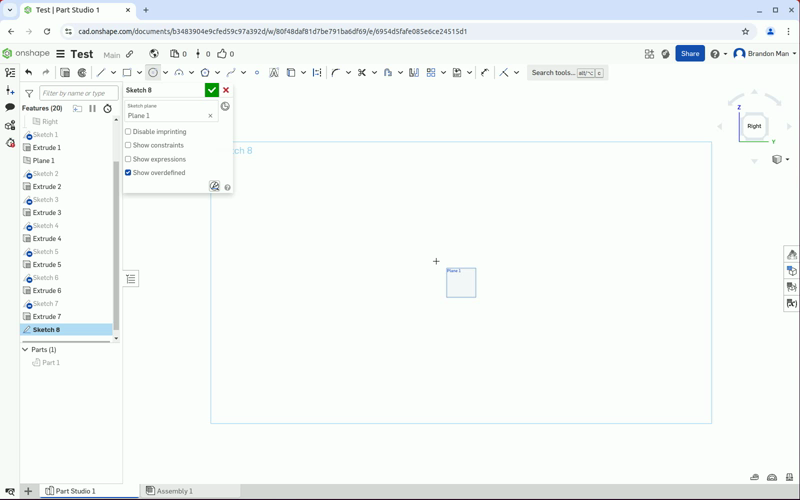
key_up(shift)
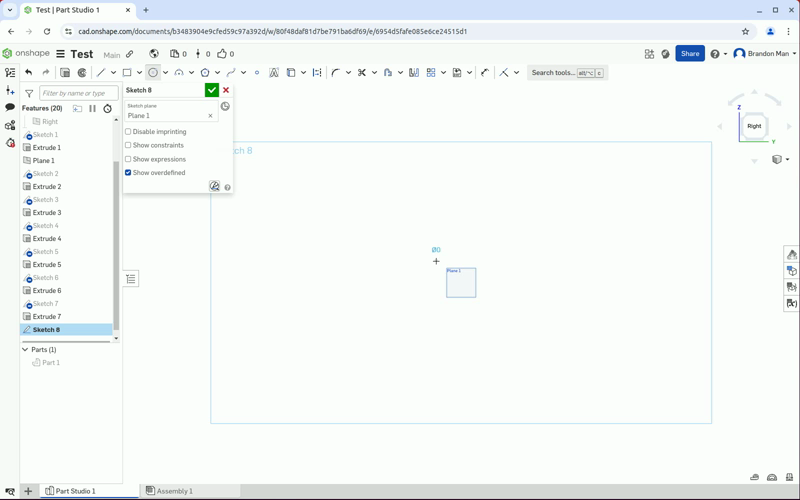
mouse_move(450, 260)
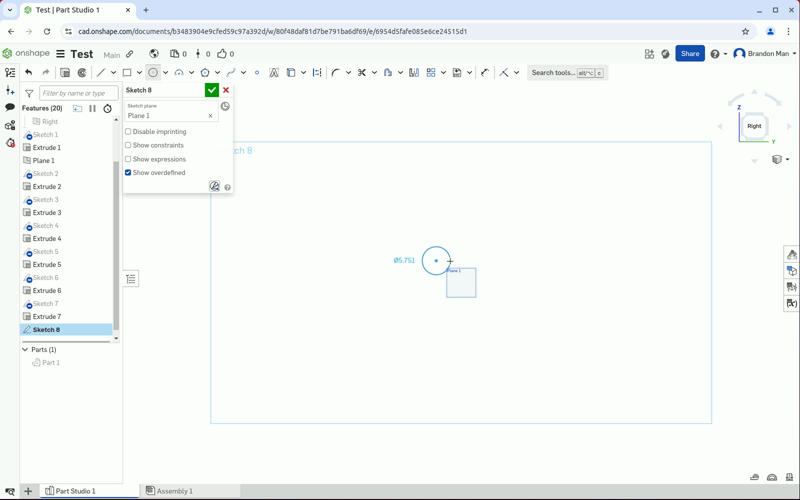
click(450, 260)
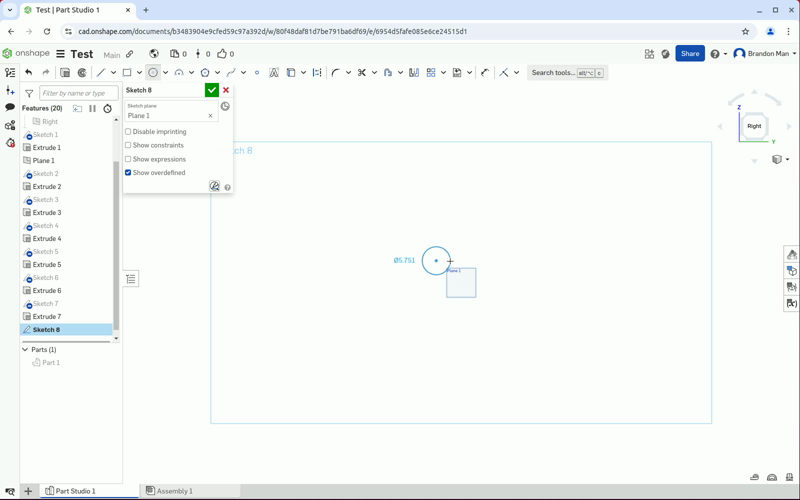
key(esc)
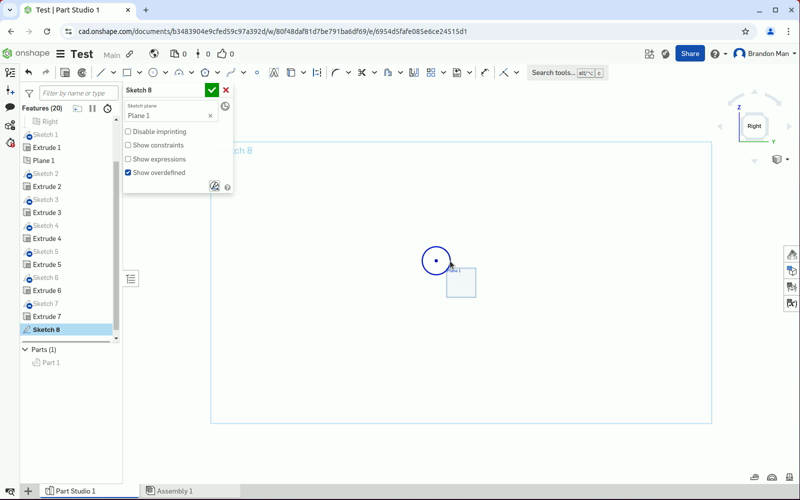
mouse_move(437, 249)
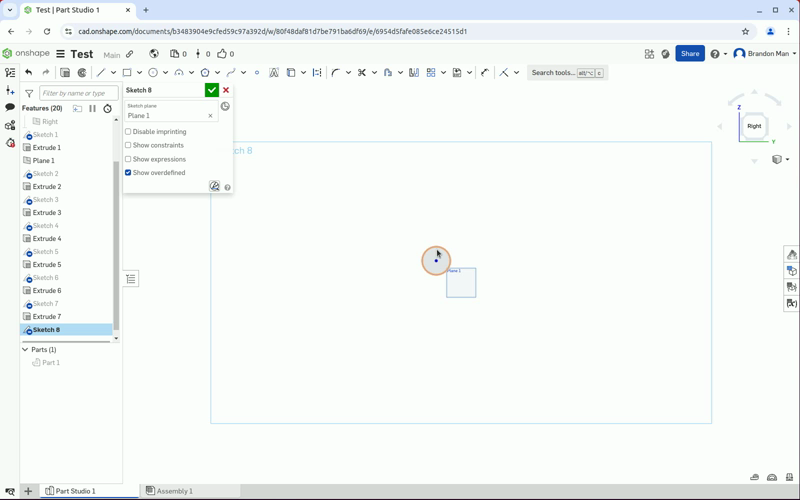
scroll(6)
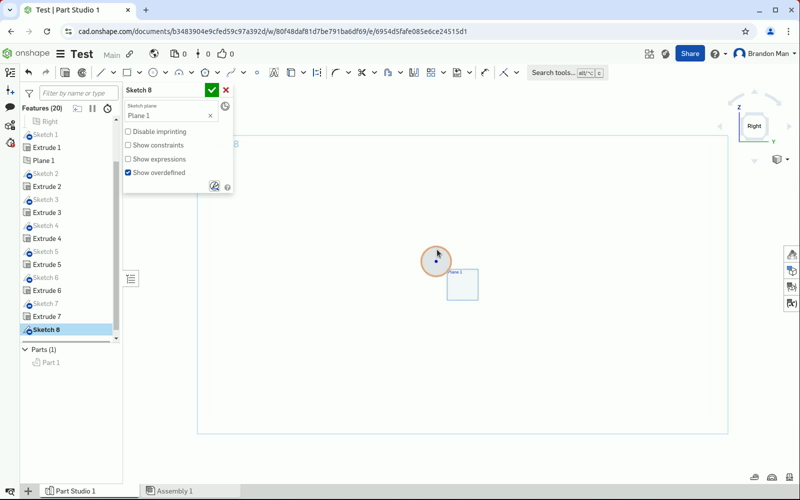
scroll(6)
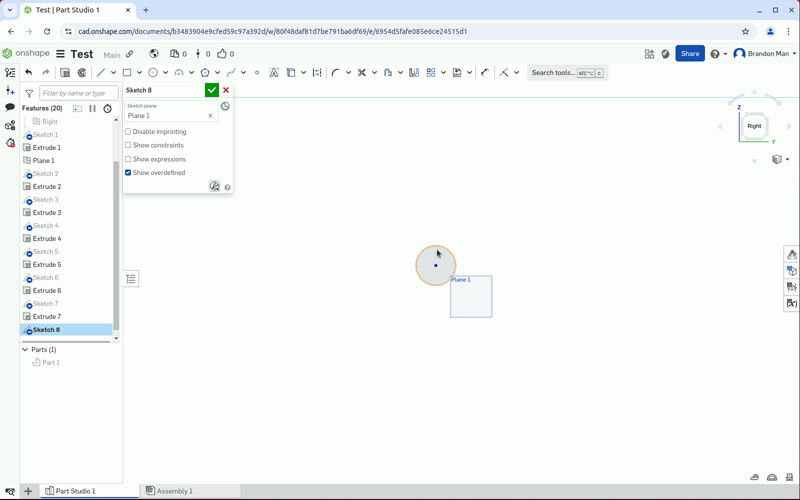
scroll(6)
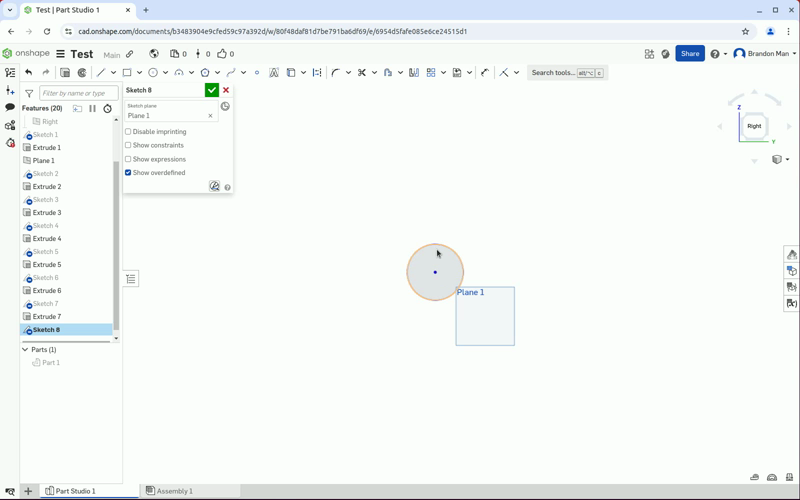
scroll(6)
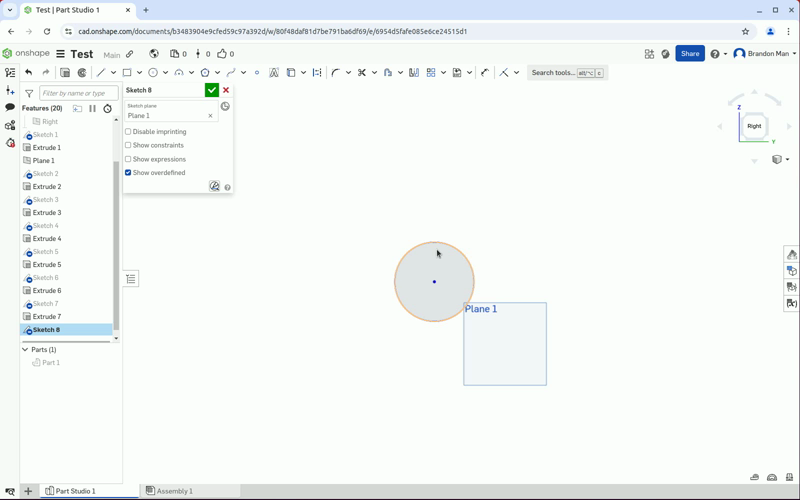
scroll(6)
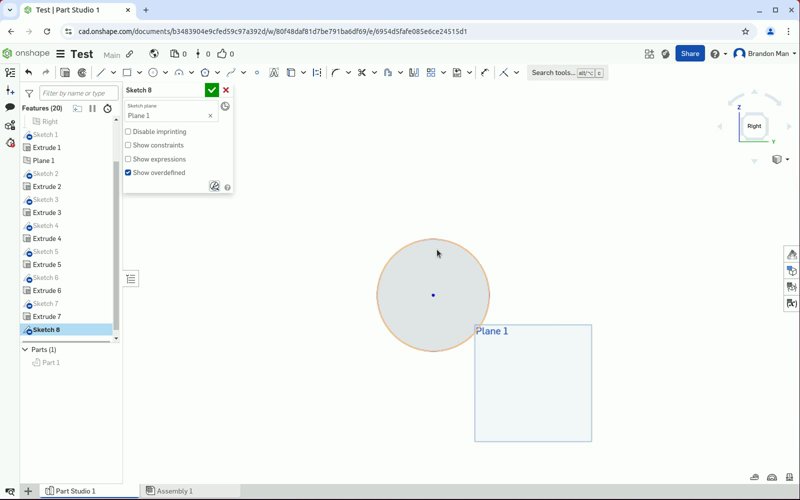
scroll(6)
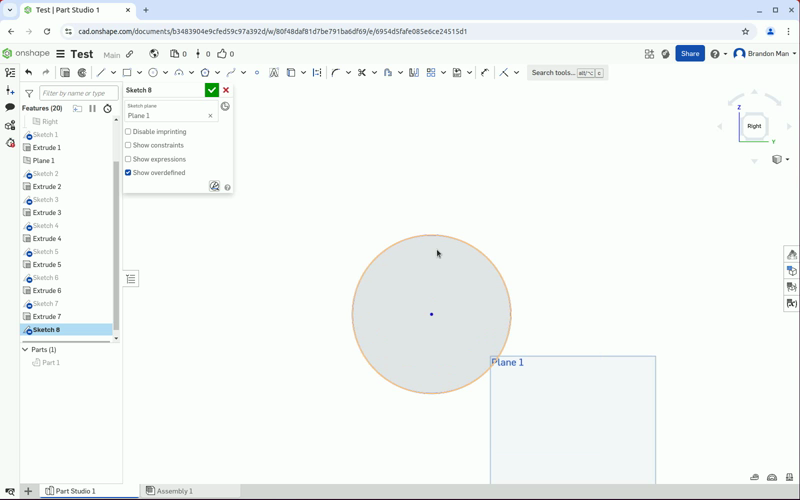
scroll(6)
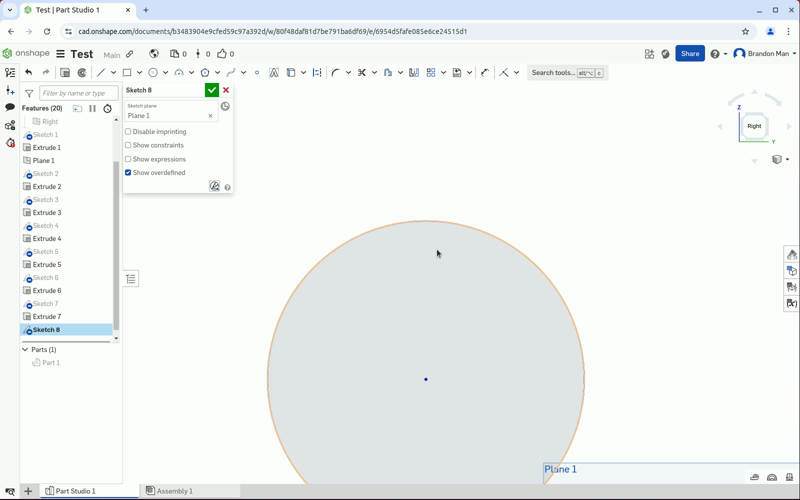
click(437, 249)
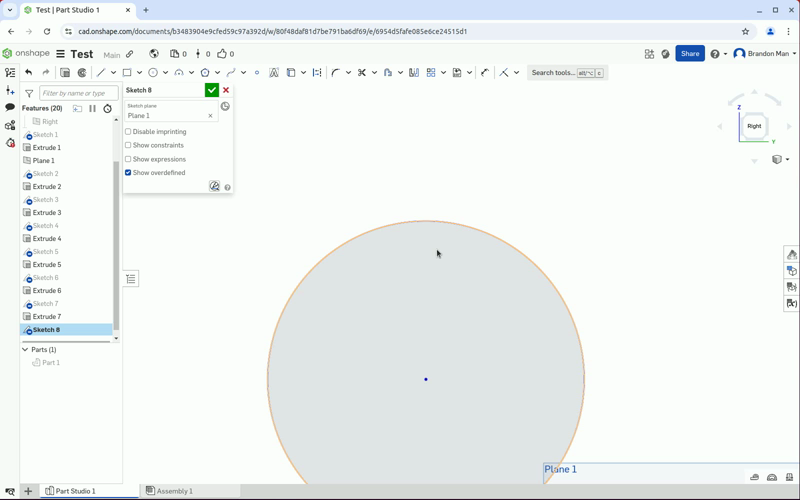
scroll(-6)
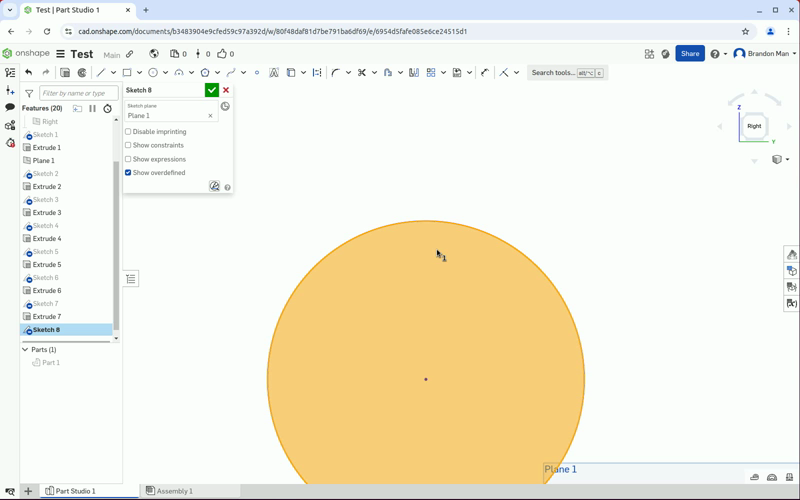
scroll(-6)
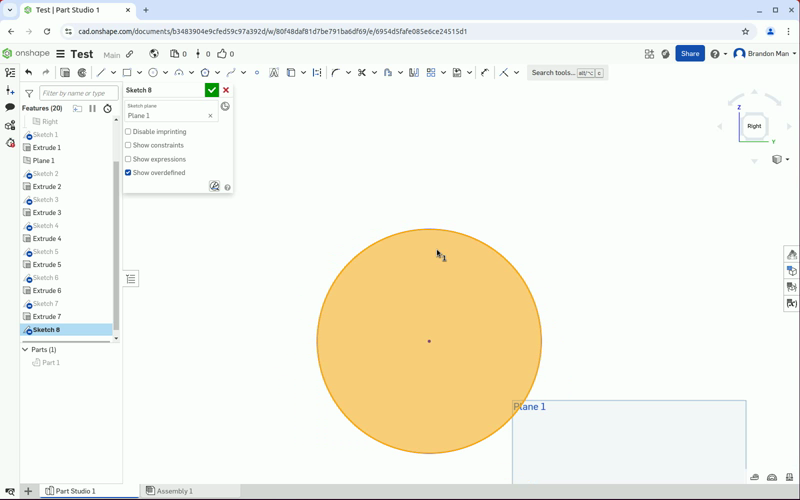
scroll(-6)
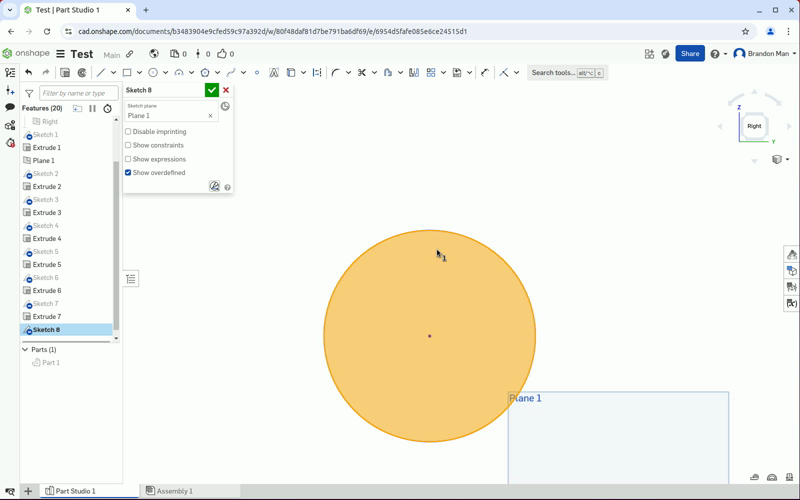
scroll(-6)
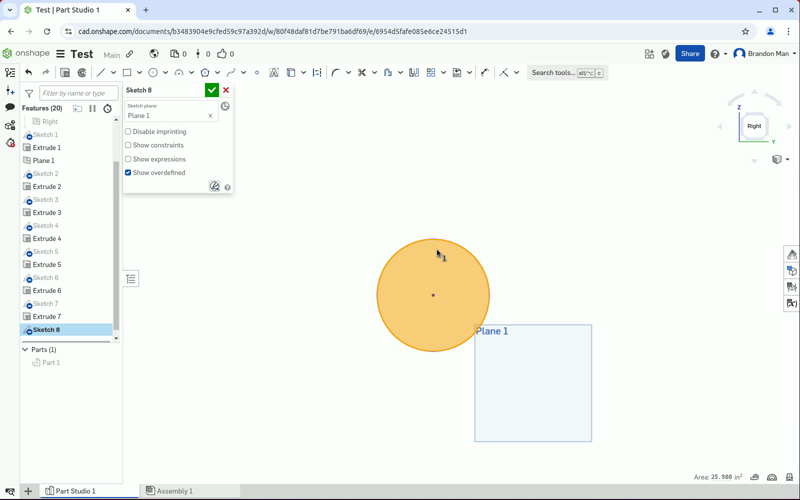
scroll(-6)
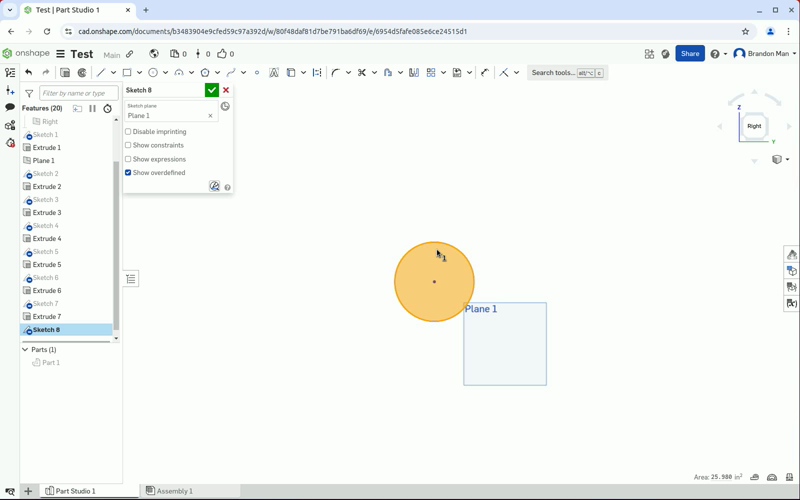
scroll(-6)
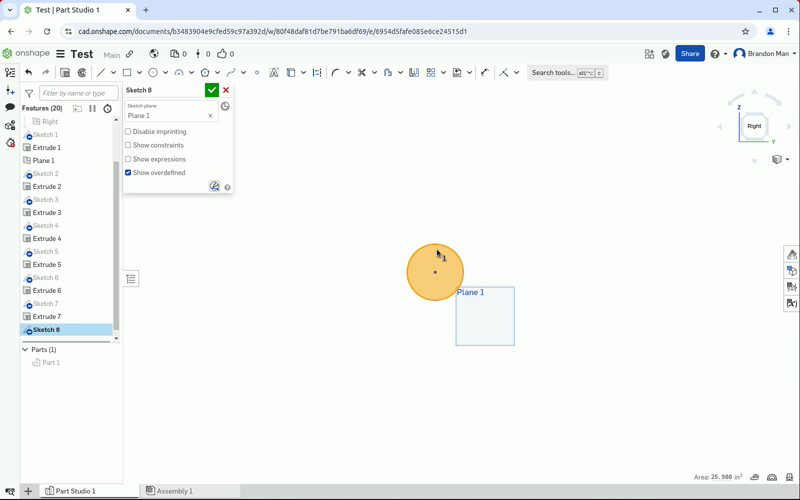
scroll(-6)
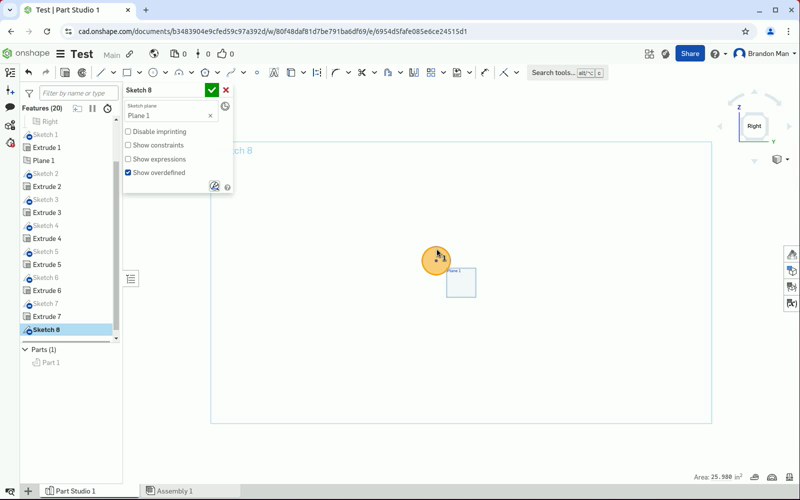
mouse_move(73, 352)
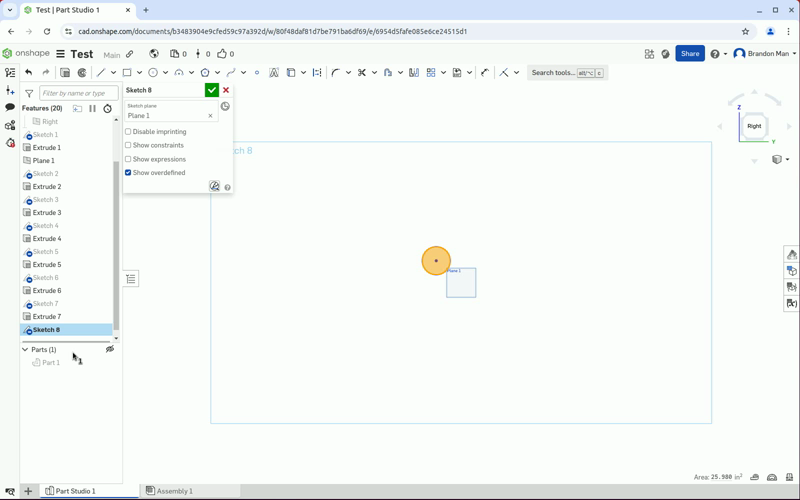
key(shift+y)
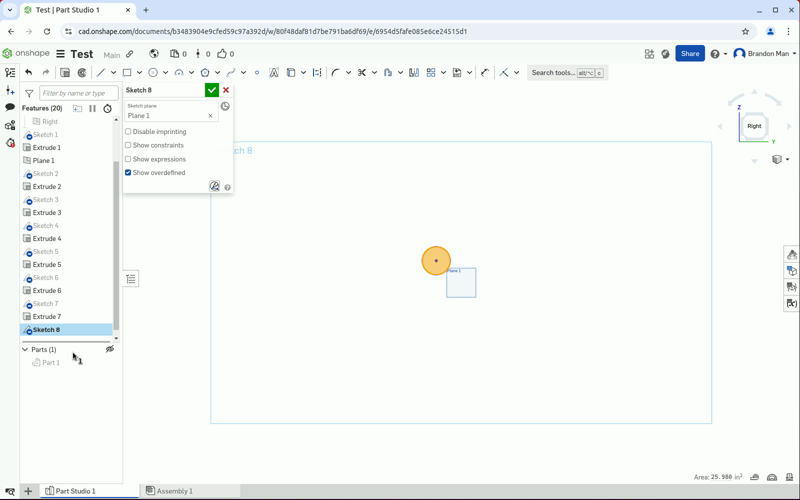
key(shift+e)
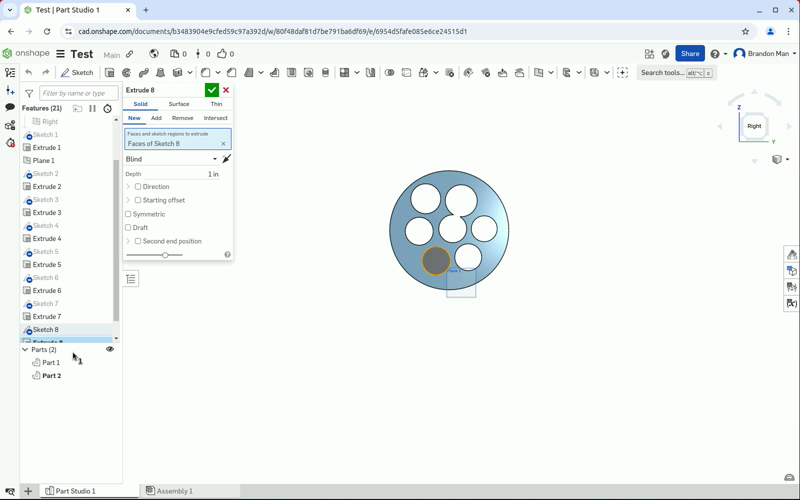
mouse_move(143, 106)
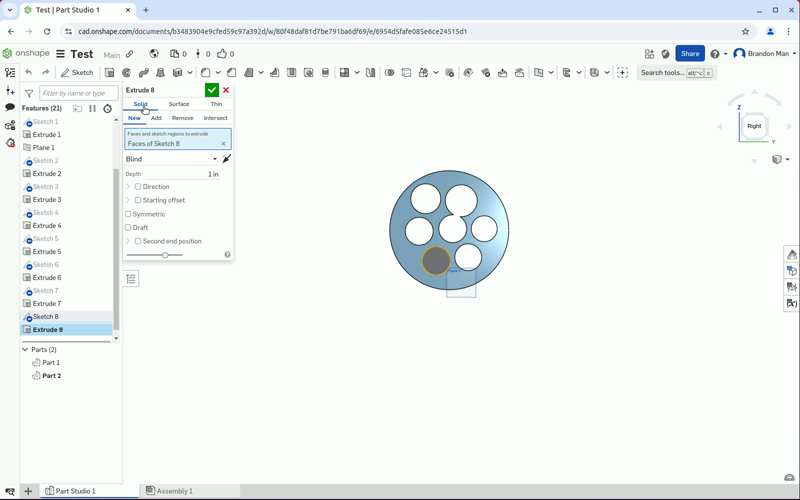
click(143, 106)
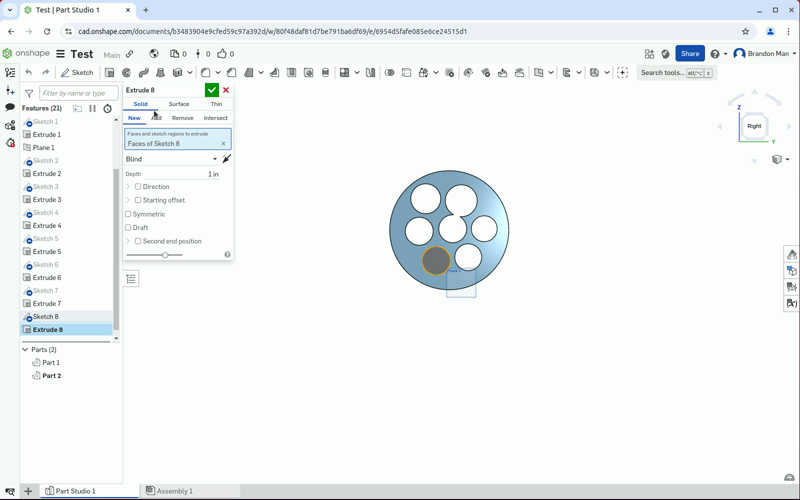
mouse_move(186, 120)
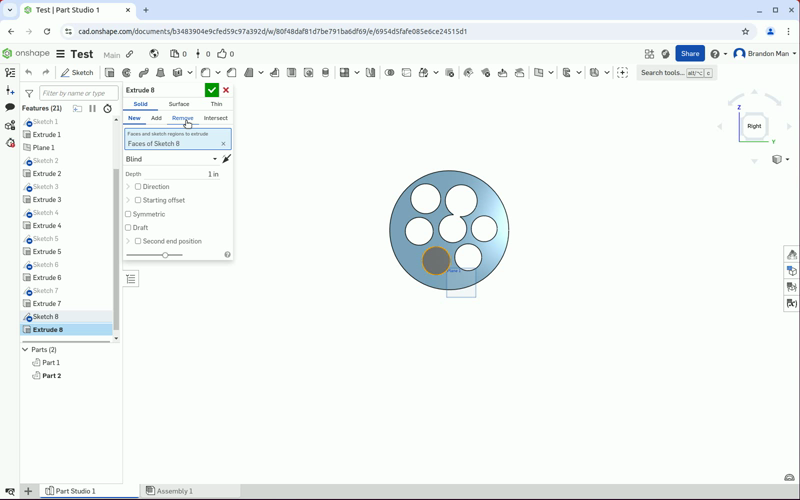
click(186, 120)
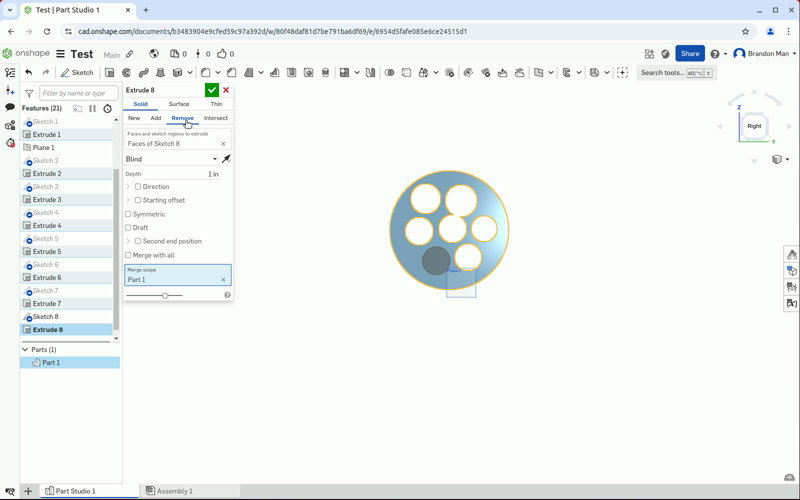
key(tab, 4)
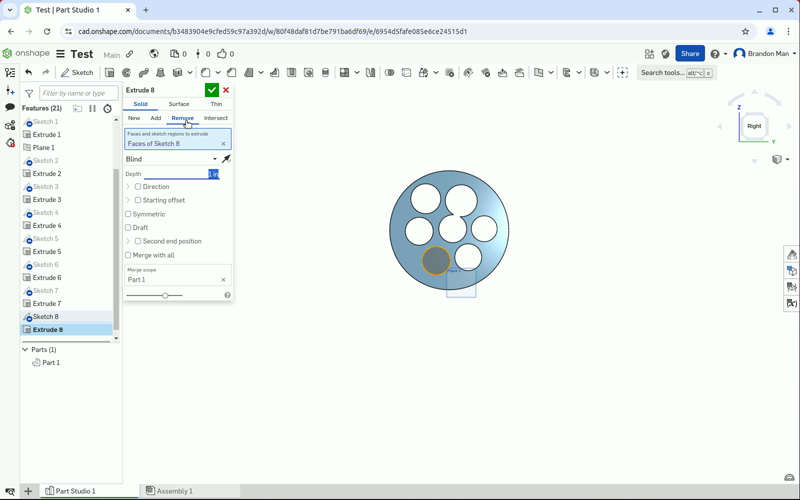
text(13.239)
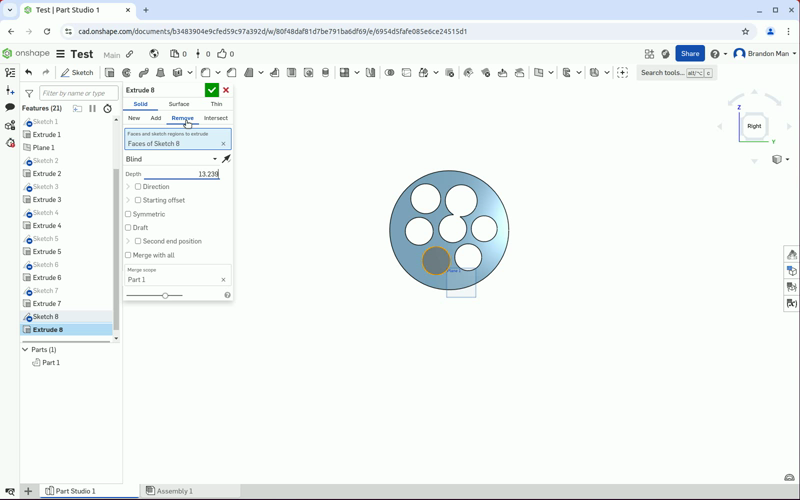
key(tab, 6)
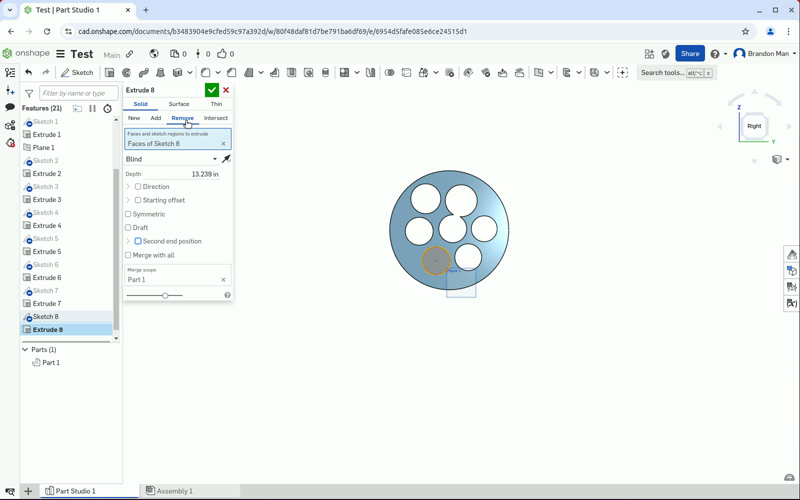
key(space)
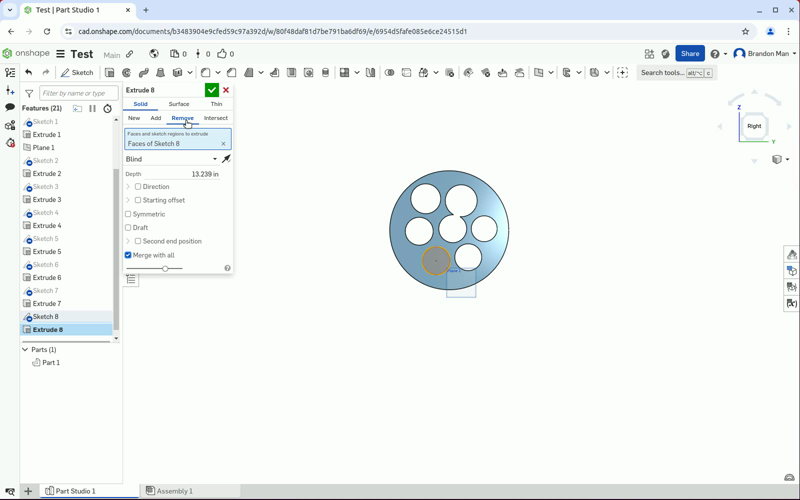
key(enter)
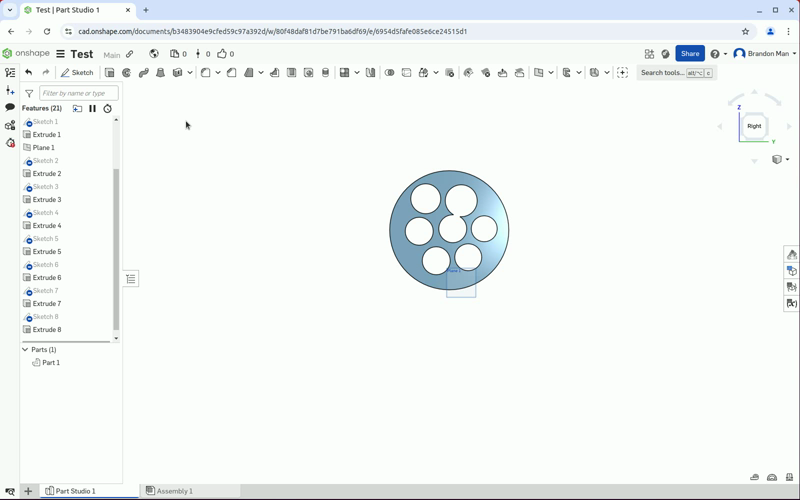
key(shift+h)
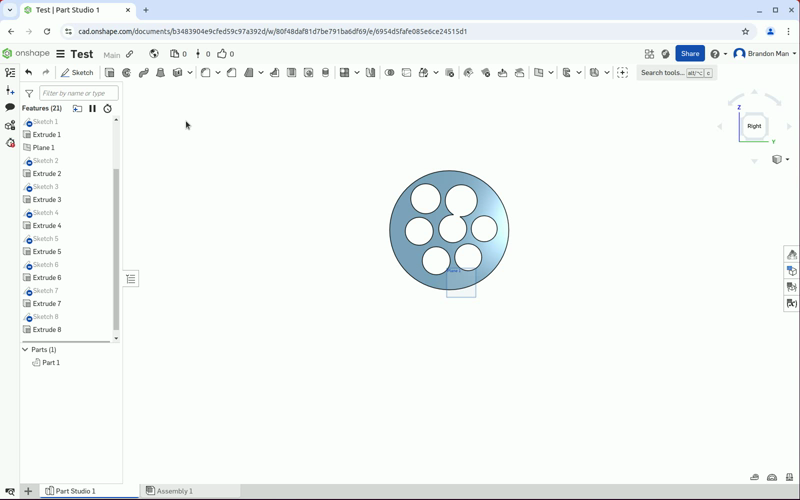
key(shift+h)
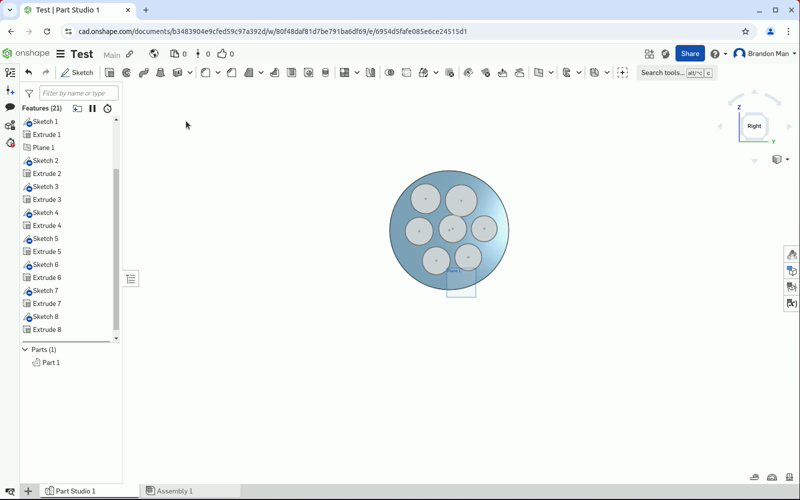
key(shift+7)
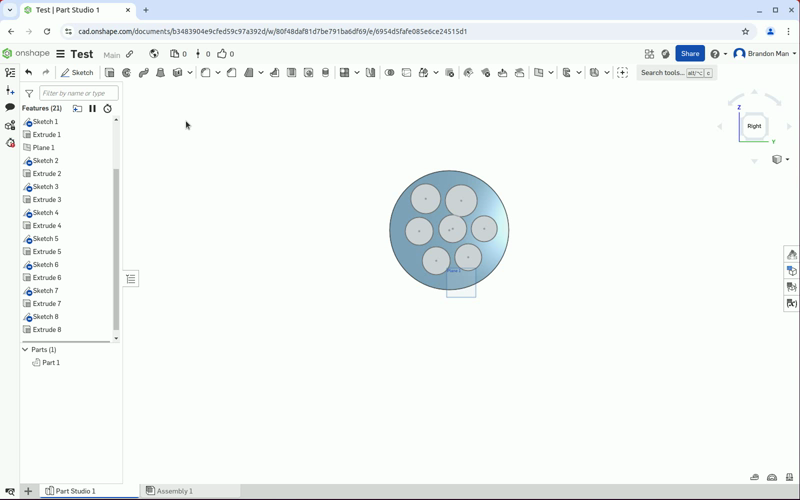
key(right, 2)
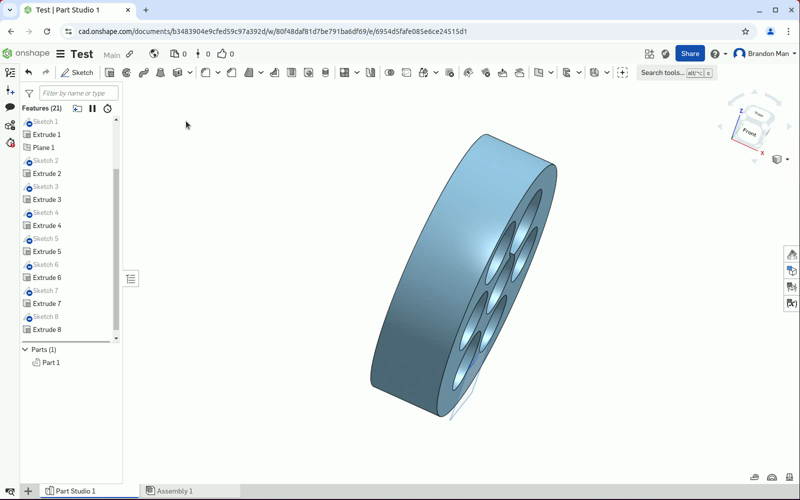
key(down, 2)
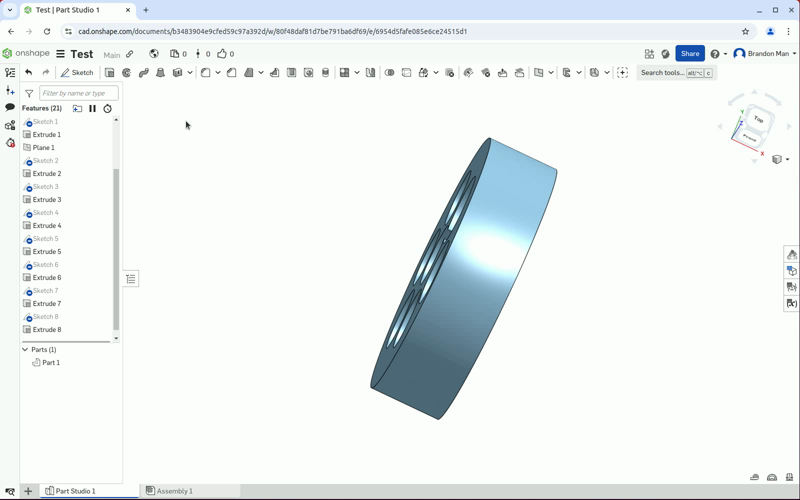
key(up, 2)
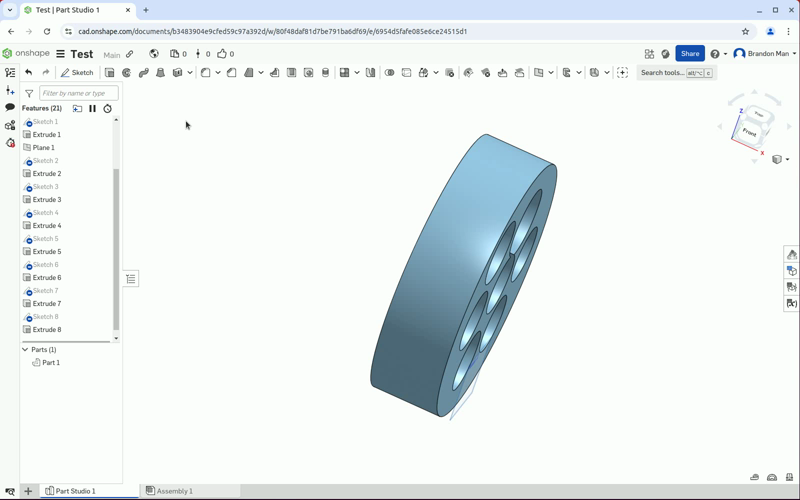
key(left, 2)
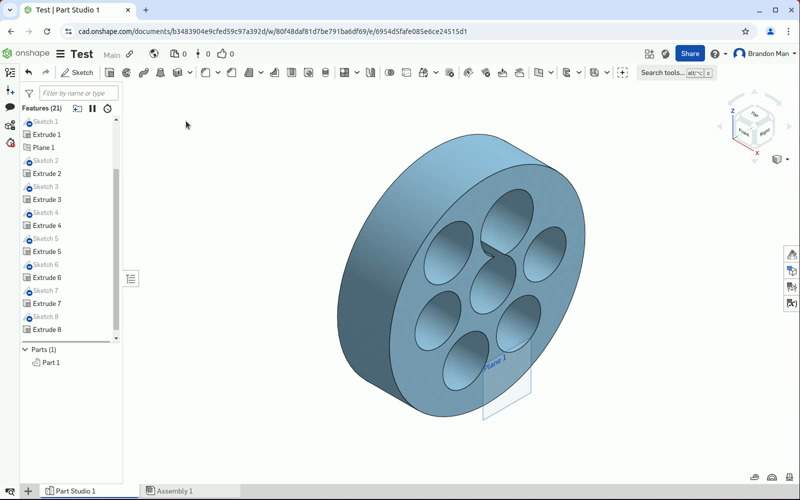
mouse_move(69, 124)
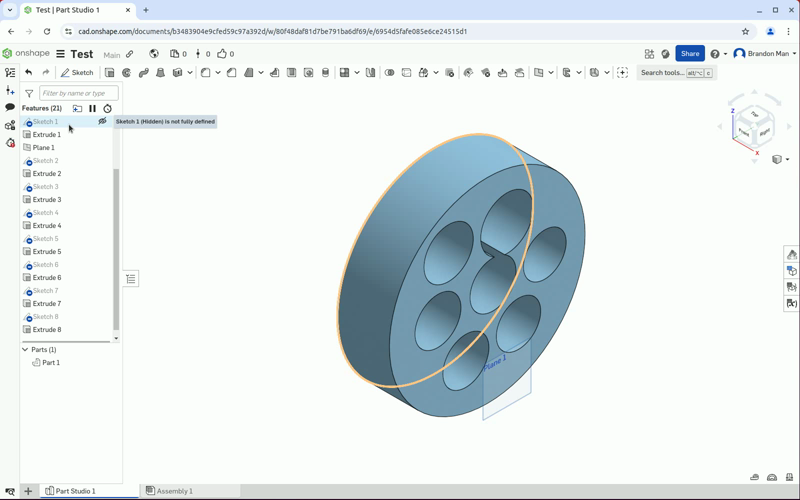
click(69, 124)